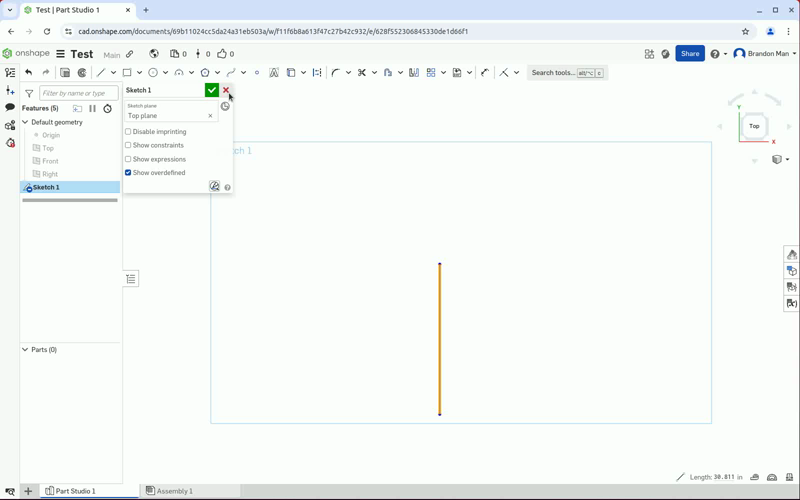
key(shift+h)
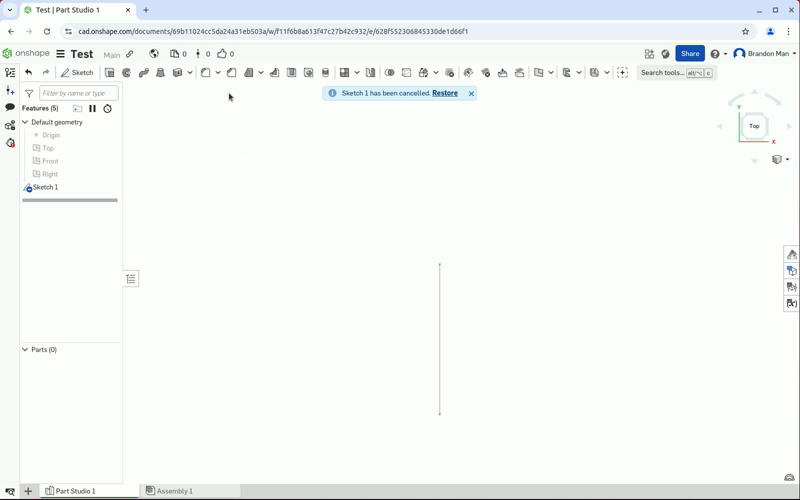
key(shift+s)
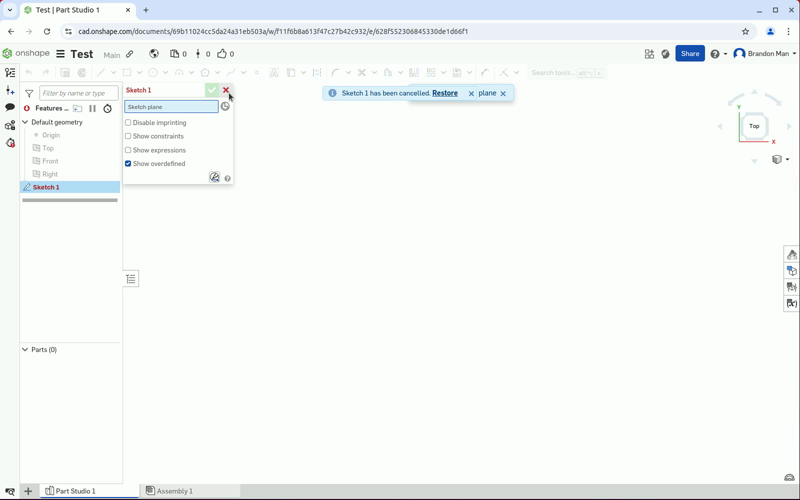
mouse_move(73, 150)
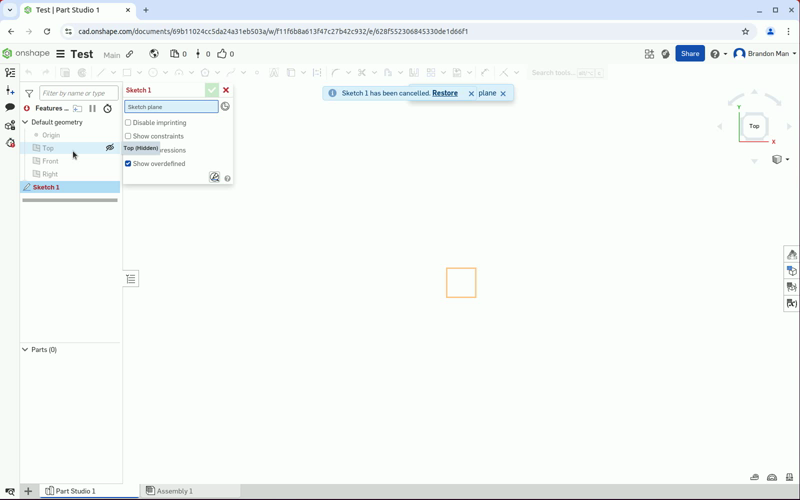
click(73, 150)
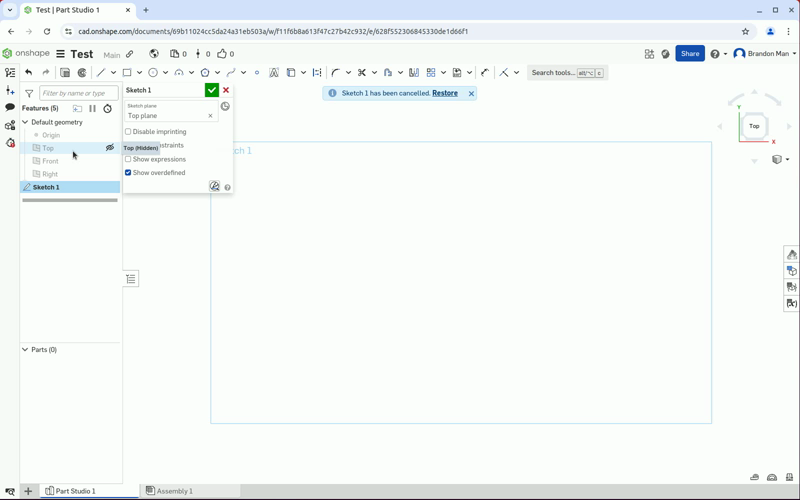
mouse_move(73, 352)
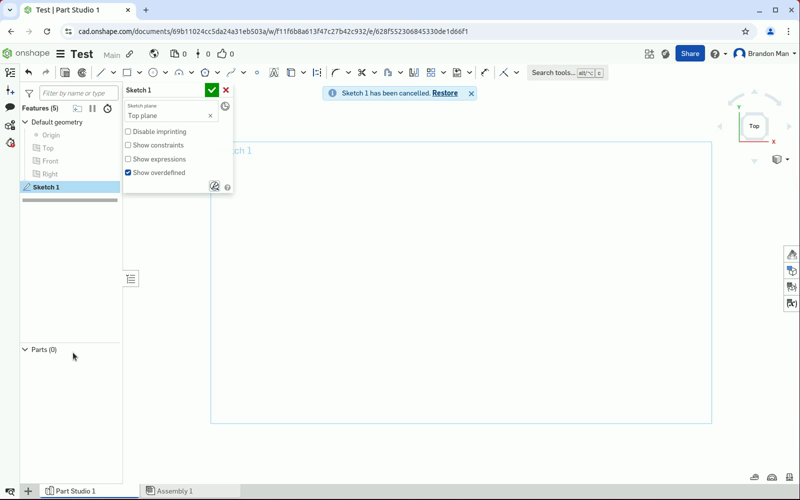
key(y)
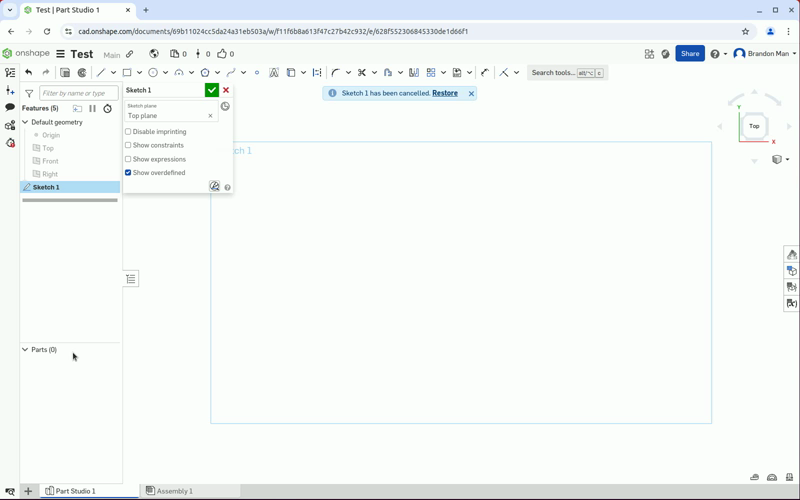
key(a)
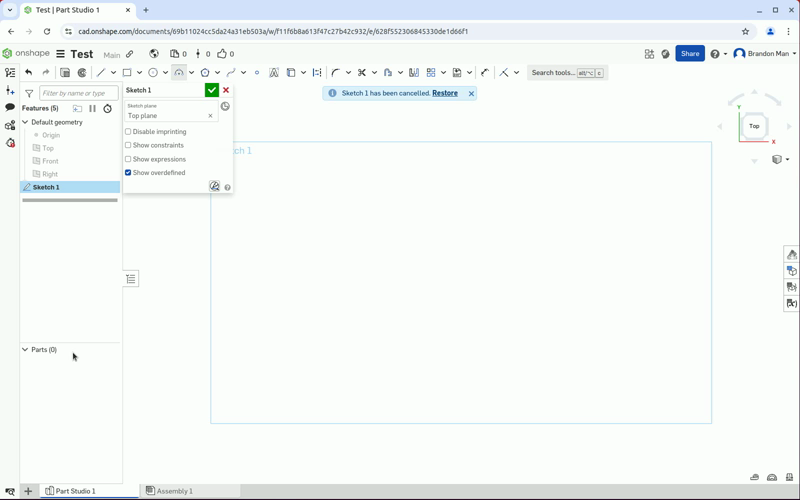
key_down(shift)
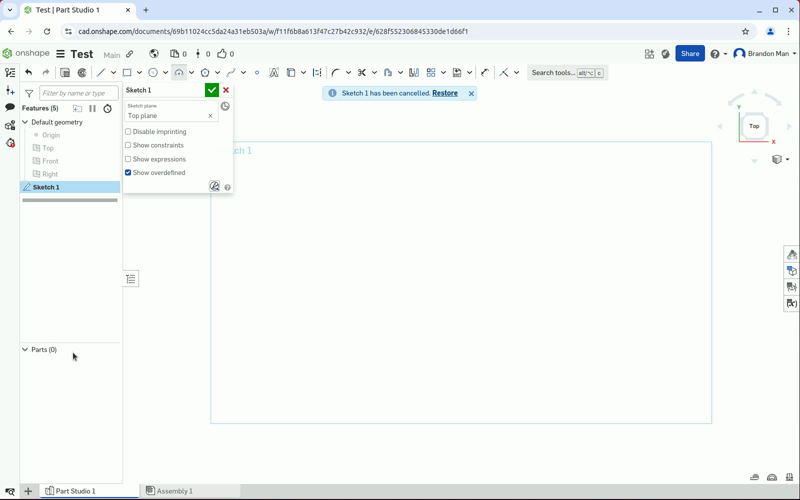
mouse_move(348, 387)
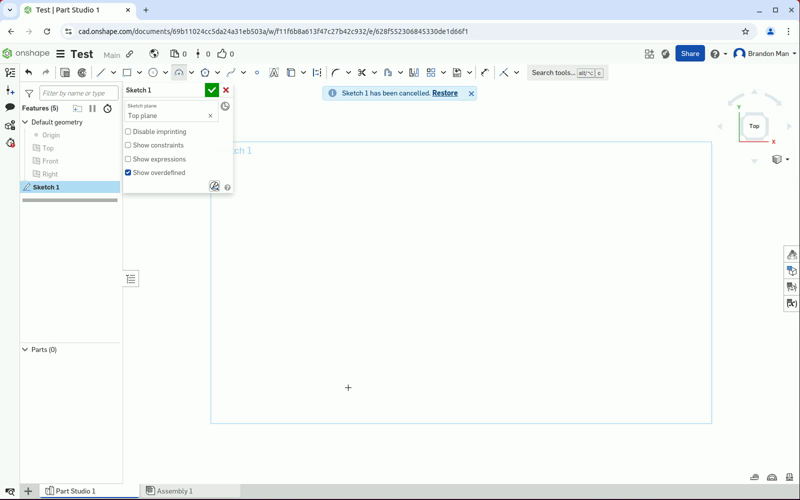
click(348, 387)
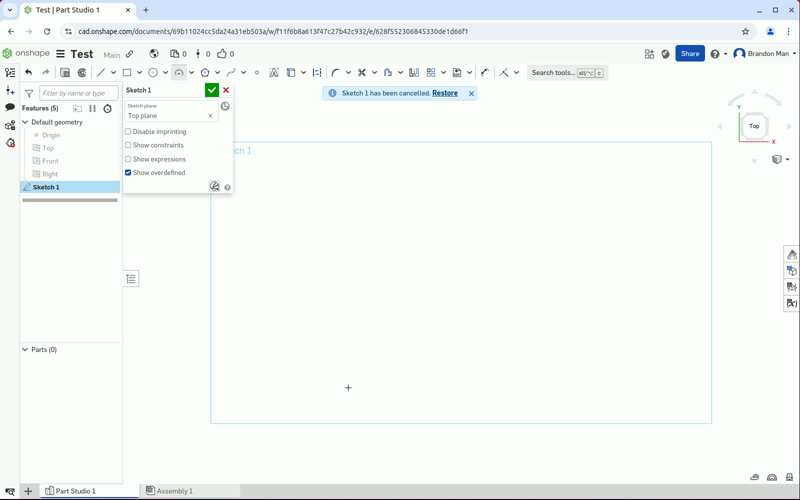
key_up(shift)
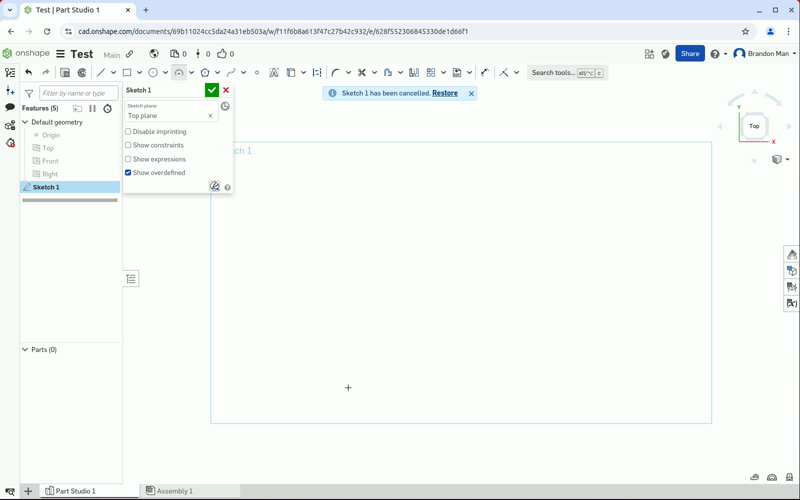
key_down(shift)
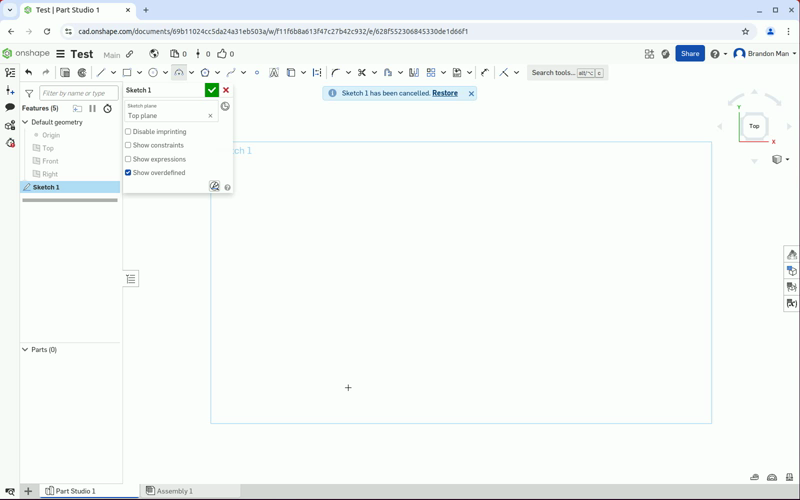
mouse_move(357, 396)
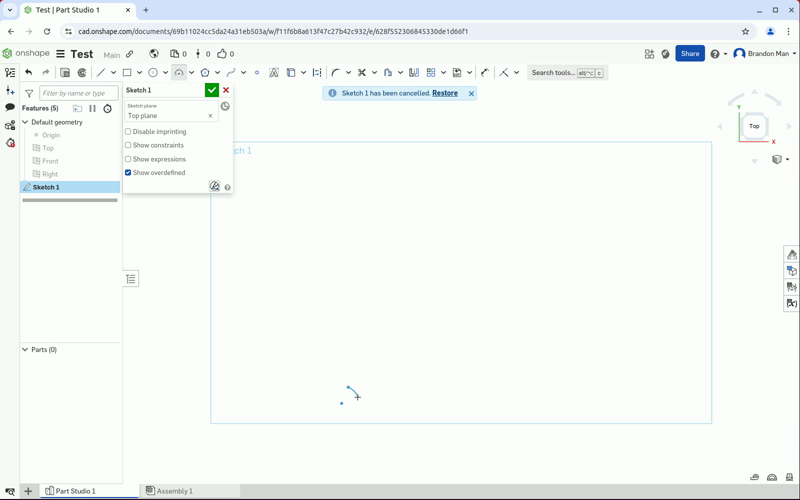
click(357, 396)
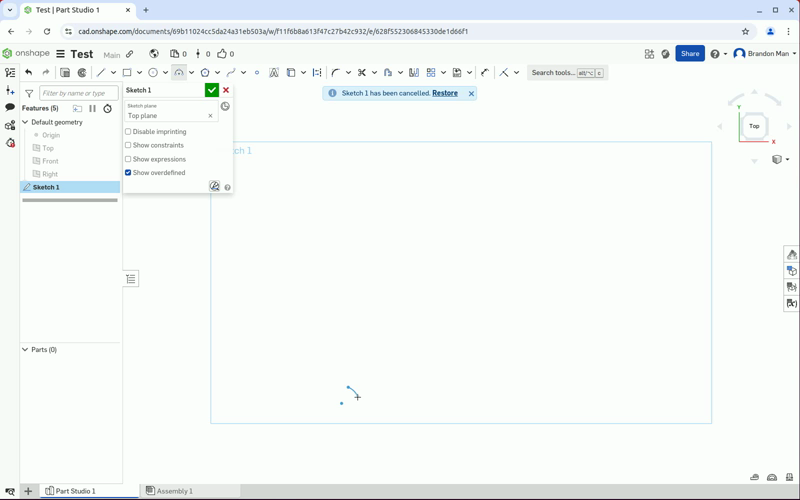
mouse_move(350, 393)
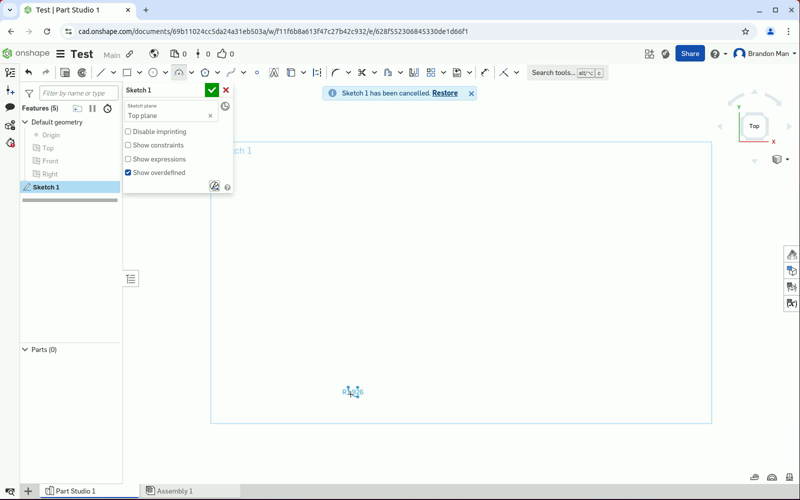
click(350, 393)
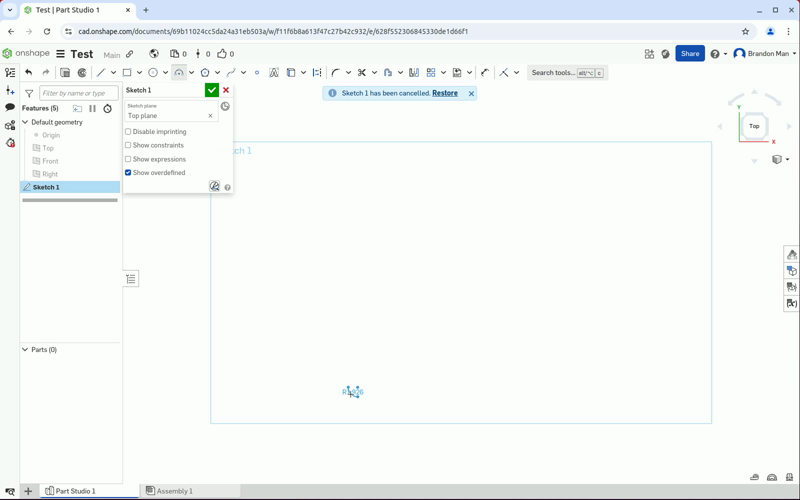
key_up(shift)
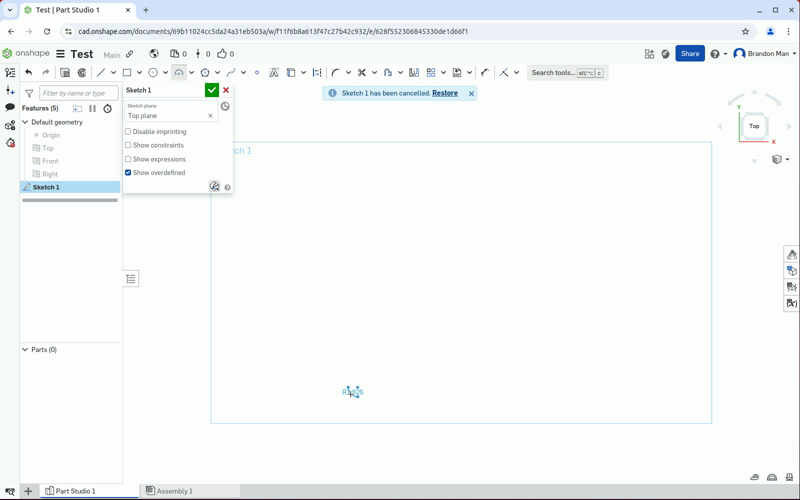
key(esc)
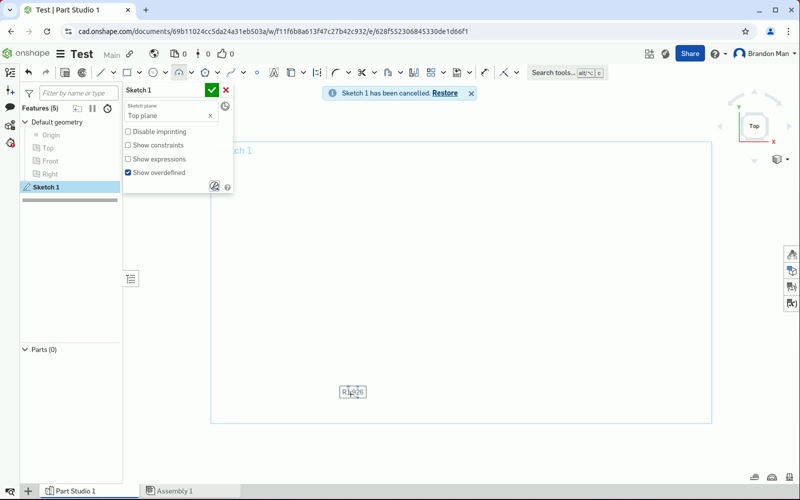
key(l)
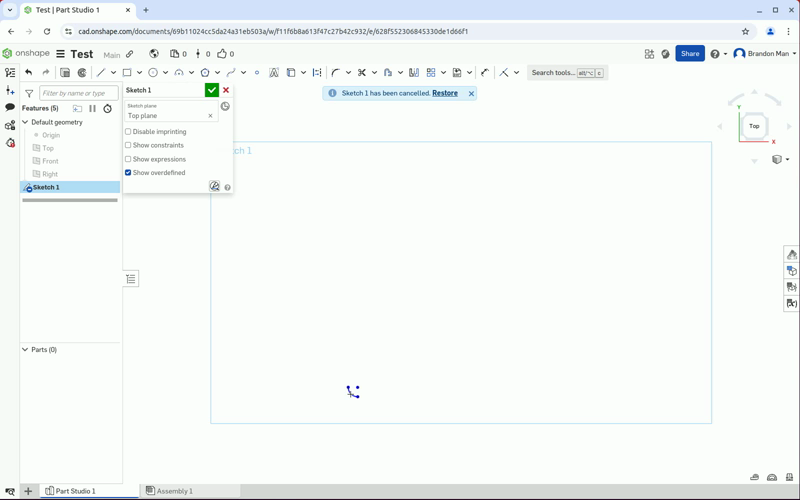
mouse_move(357, 396)
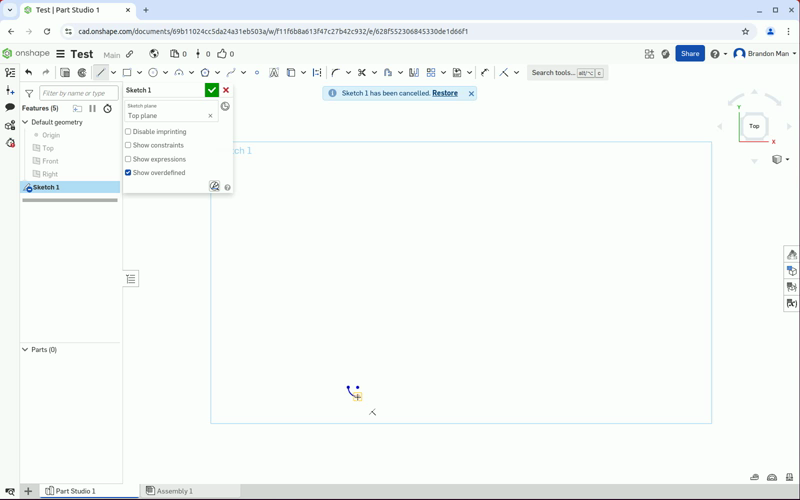
click(357, 396)
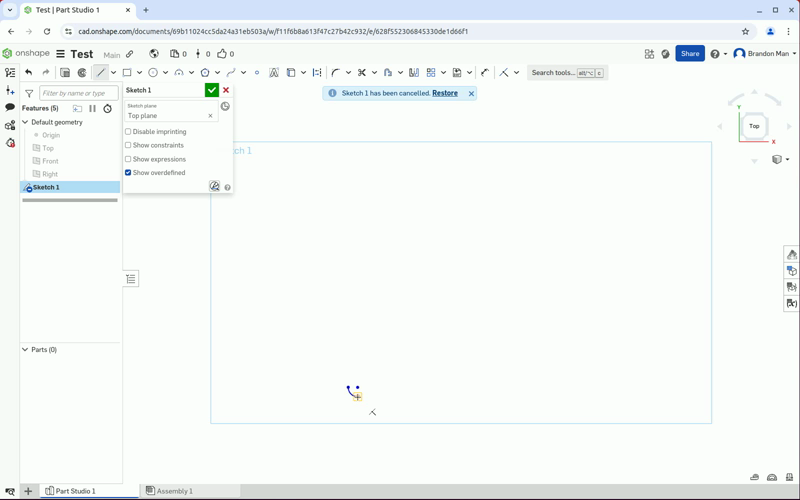
key_down(shift)
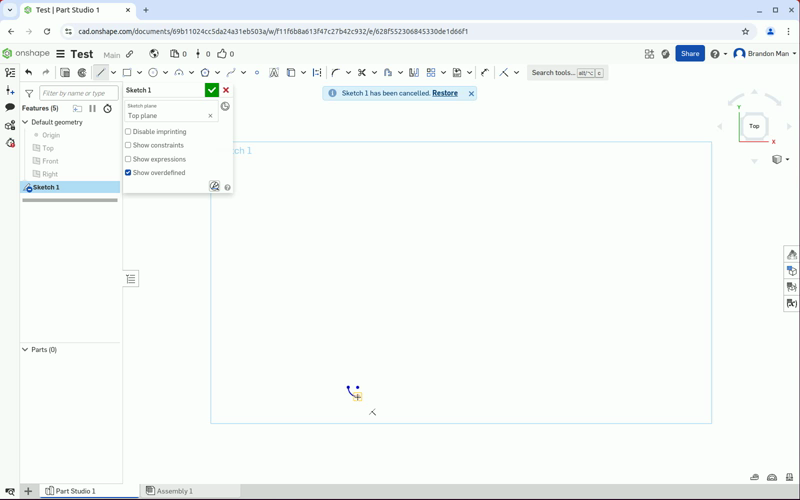
mouse_move(562, 396)
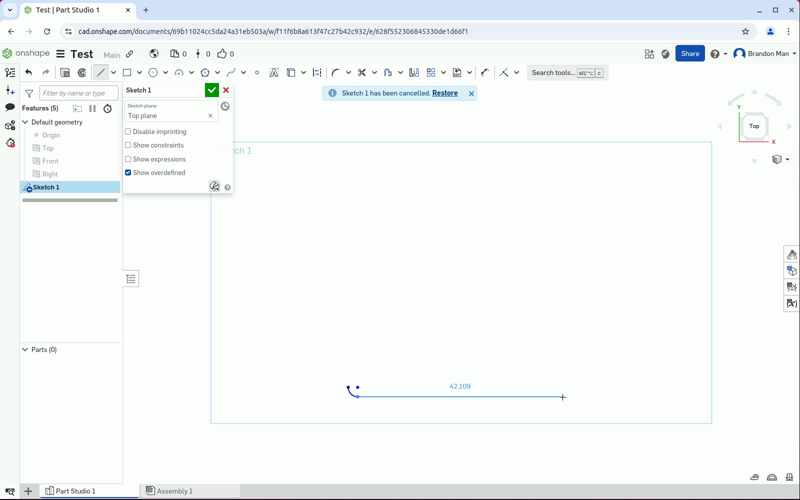
click(562, 396)
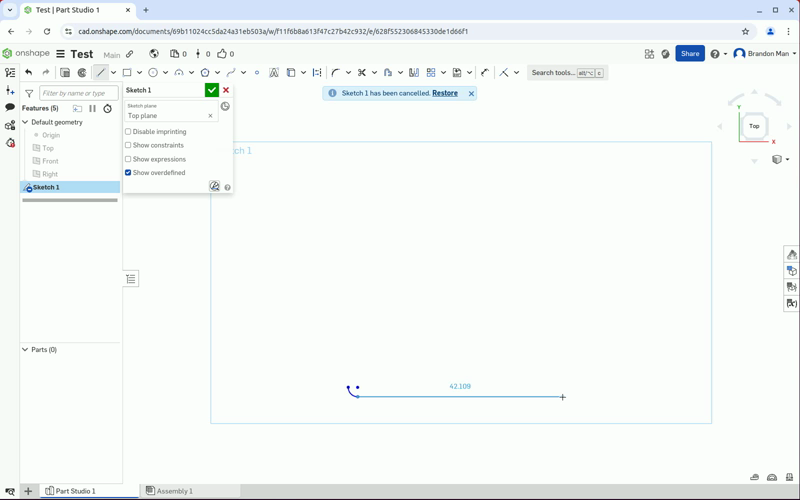
key_up(shift)
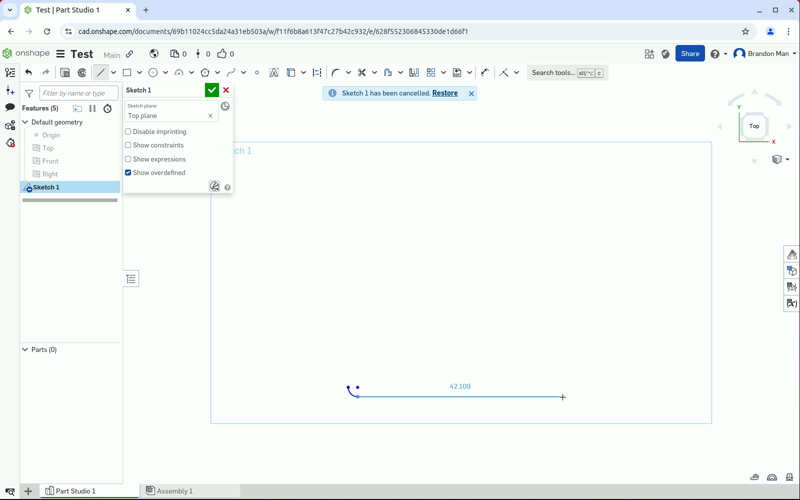
key(esc)
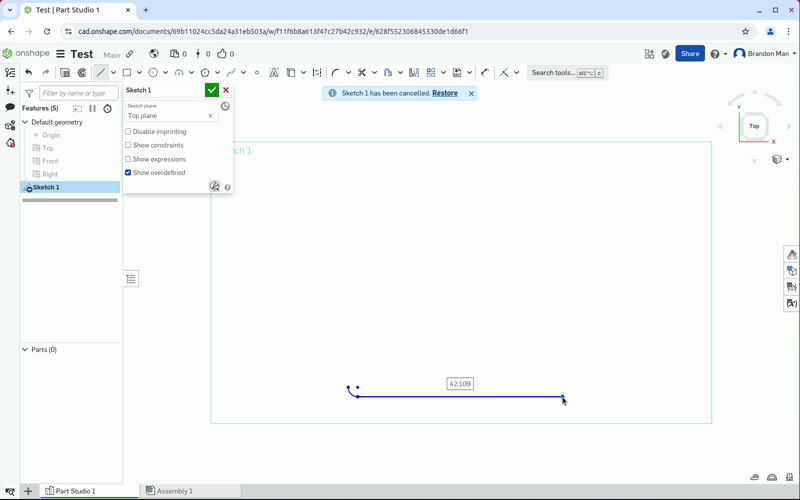
key(a)
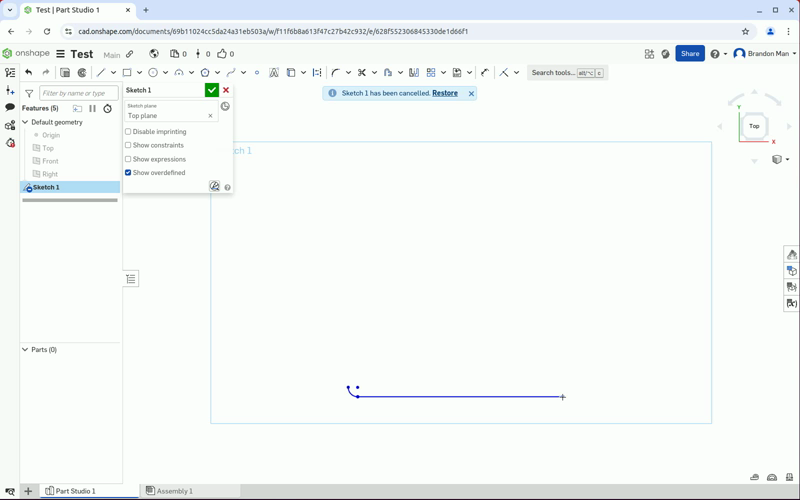
mouse_move(562, 396)
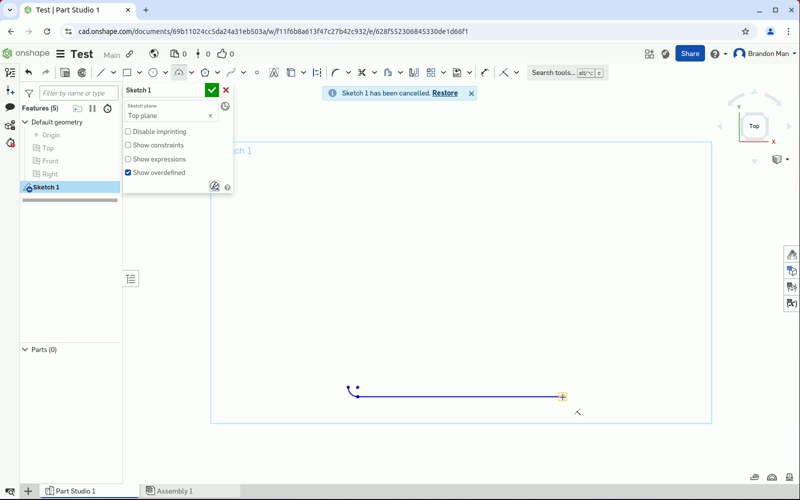
click(562, 396)
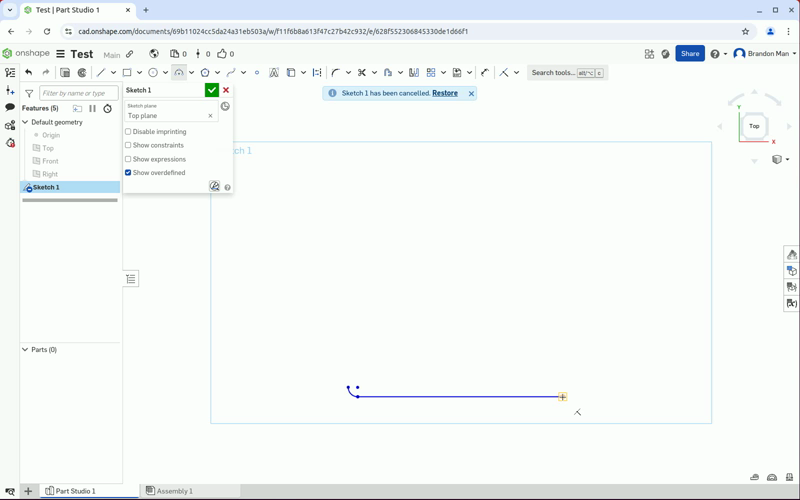
key_down(shift)
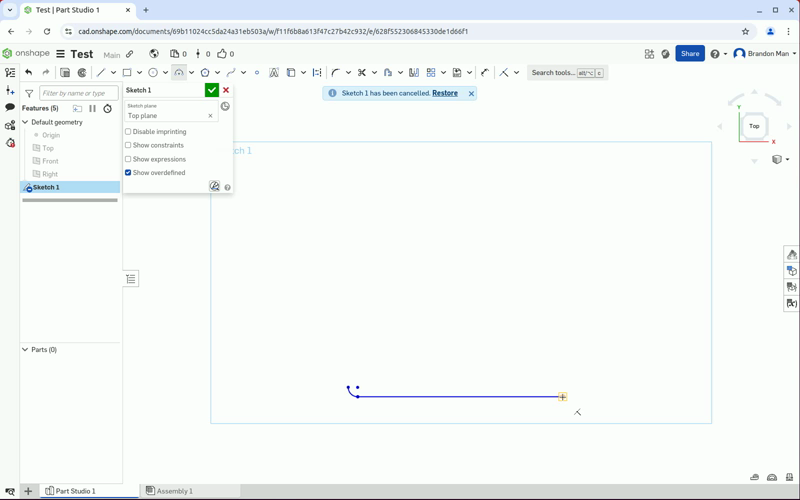
mouse_move(572, 387)
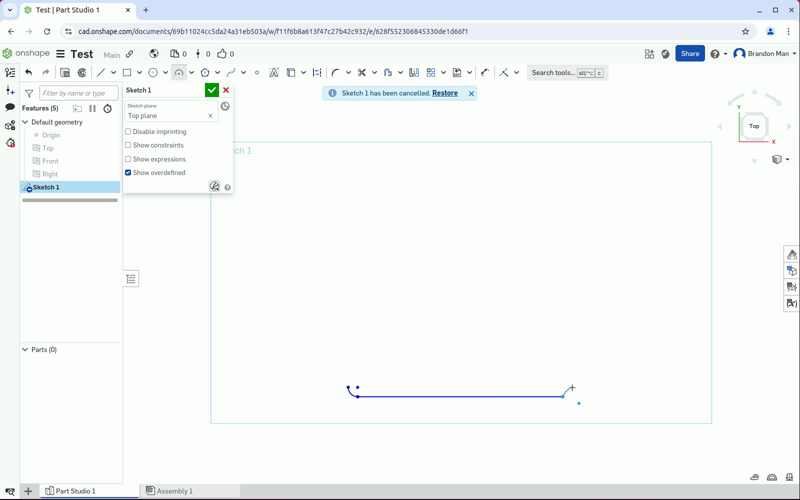
click(572, 387)
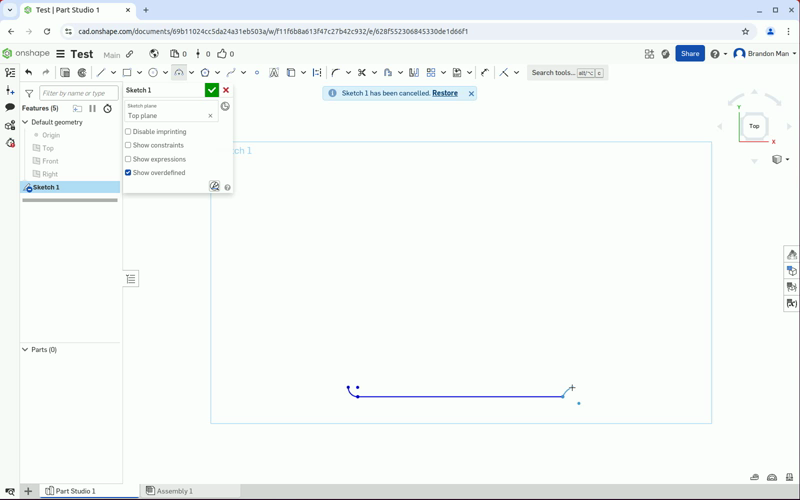
mouse_move(569, 393)
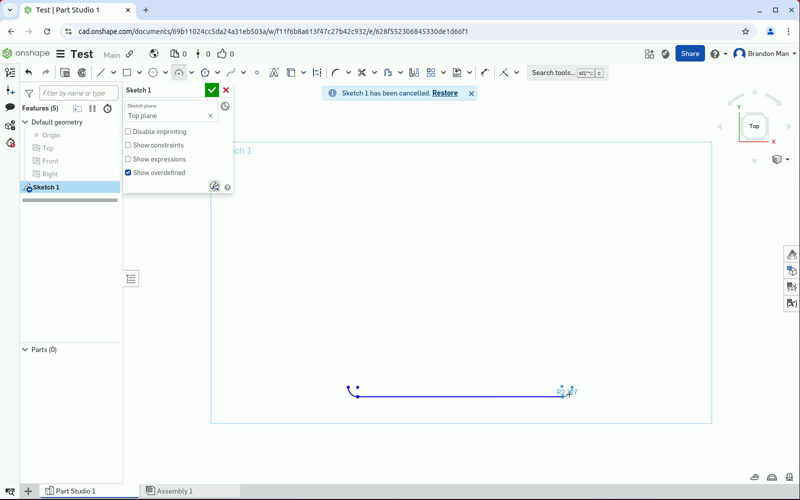
click(569, 393)
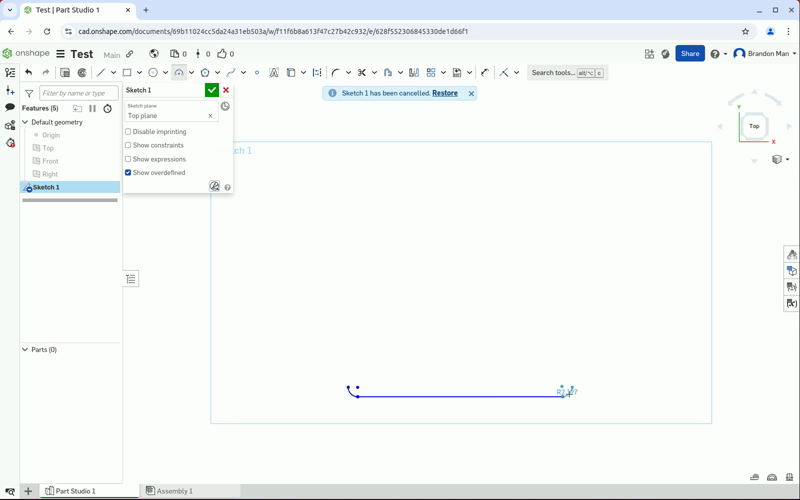
key_up(shift)
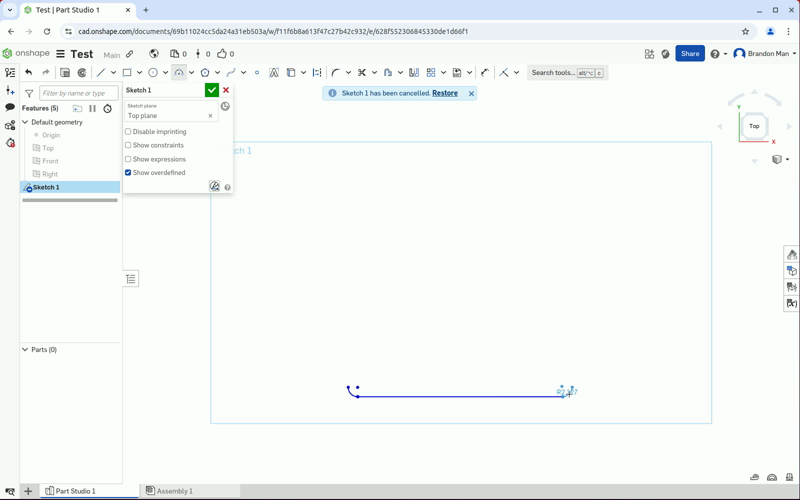
key(esc)
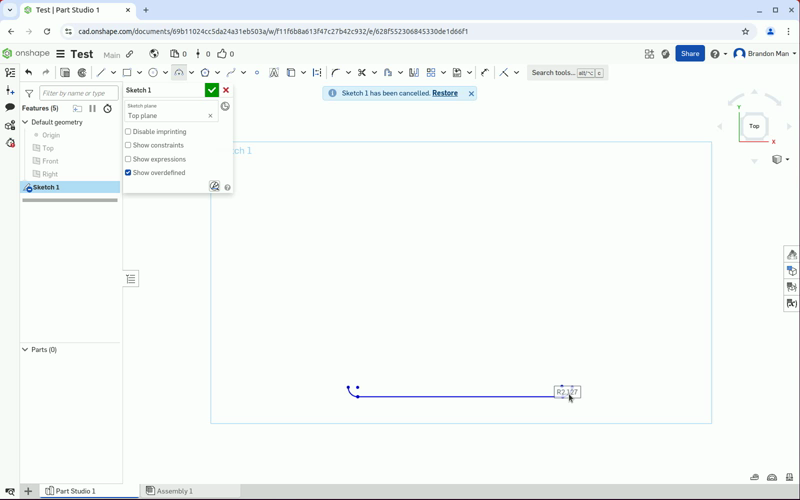
key(l)
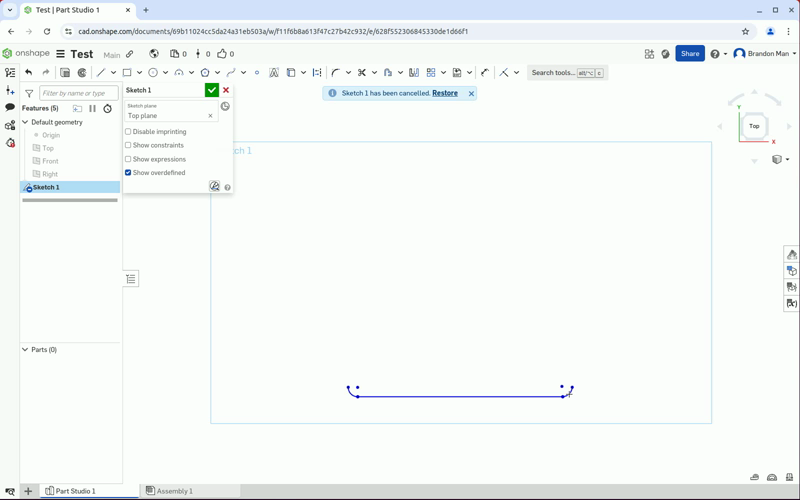
mouse_move(572, 387)
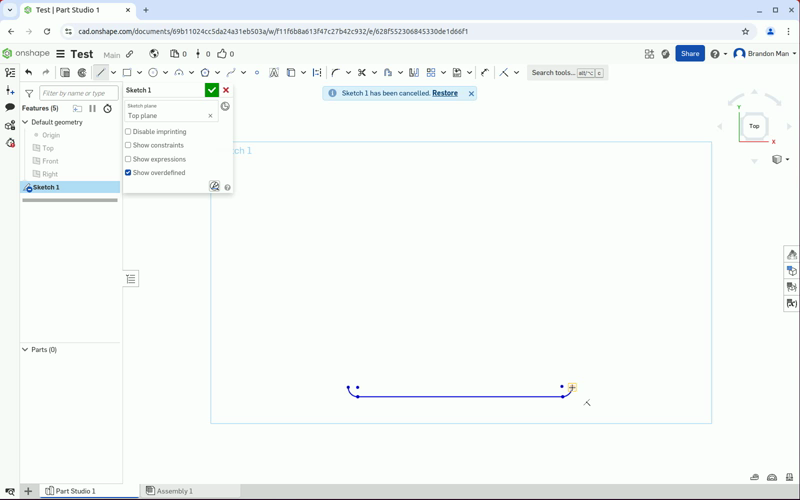
click(572, 387)
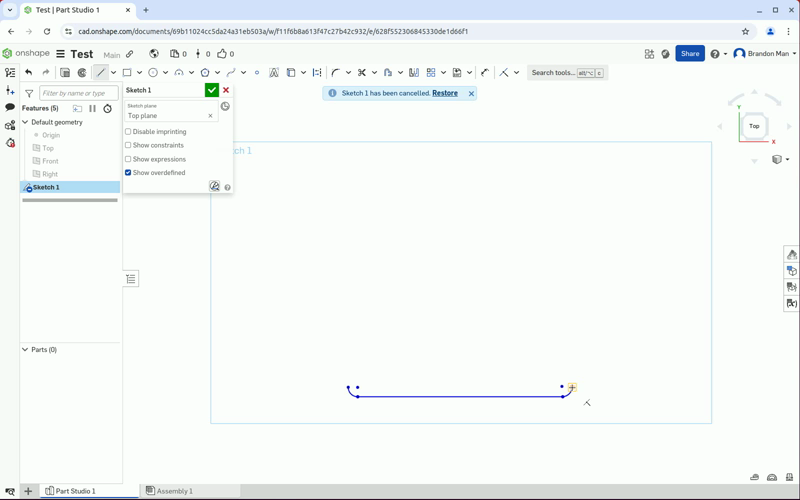
key_down(shift)
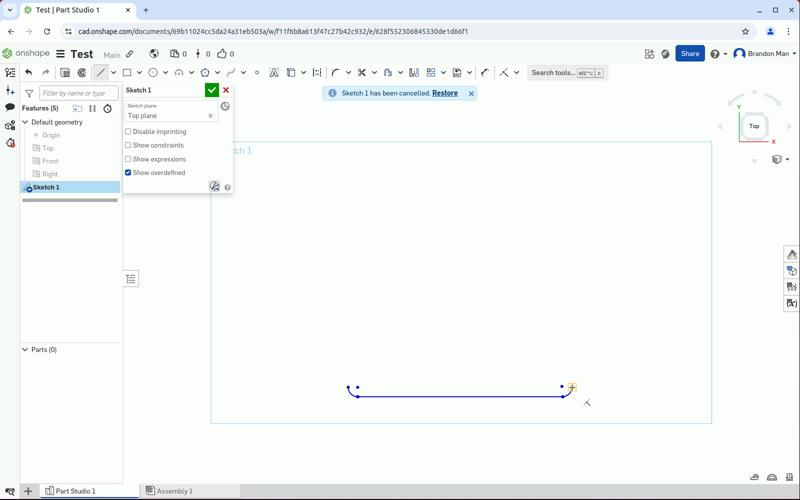
mouse_move(572, 179)
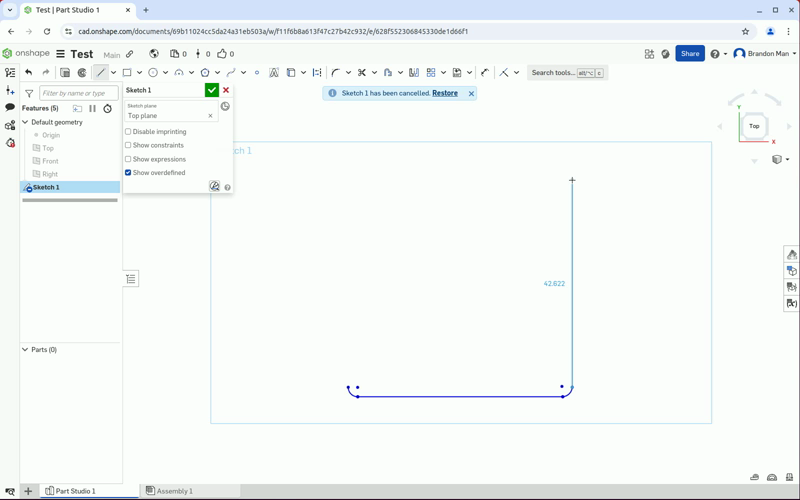
click(572, 179)
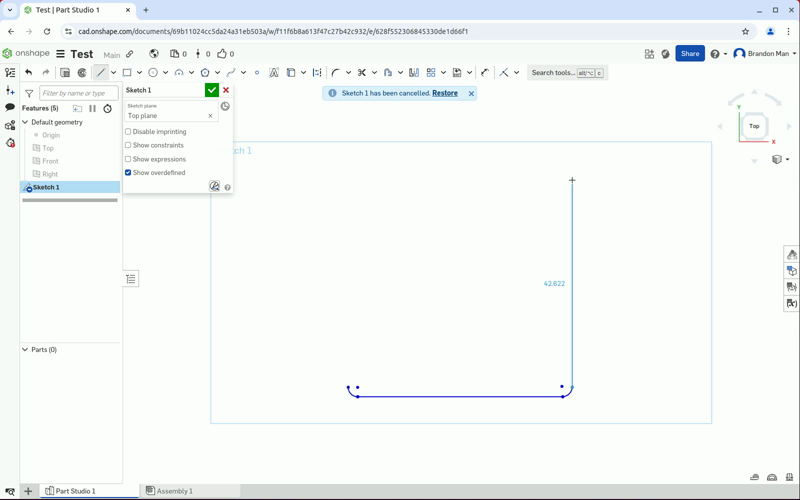
key_up(shift)
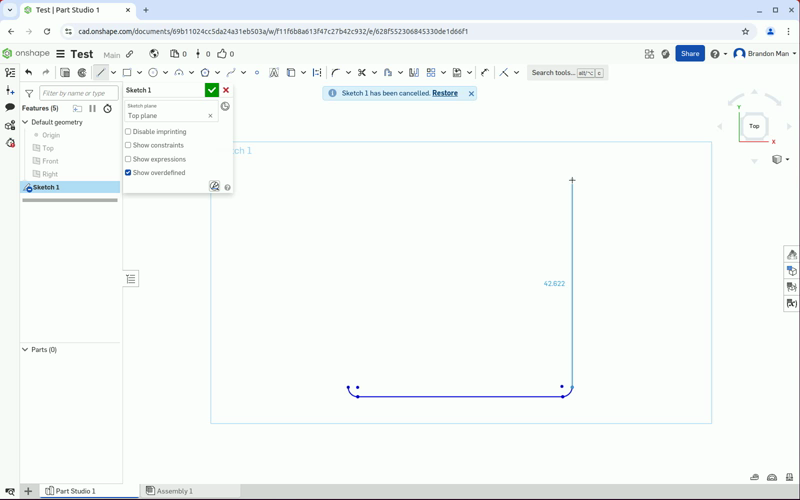
key(esc)
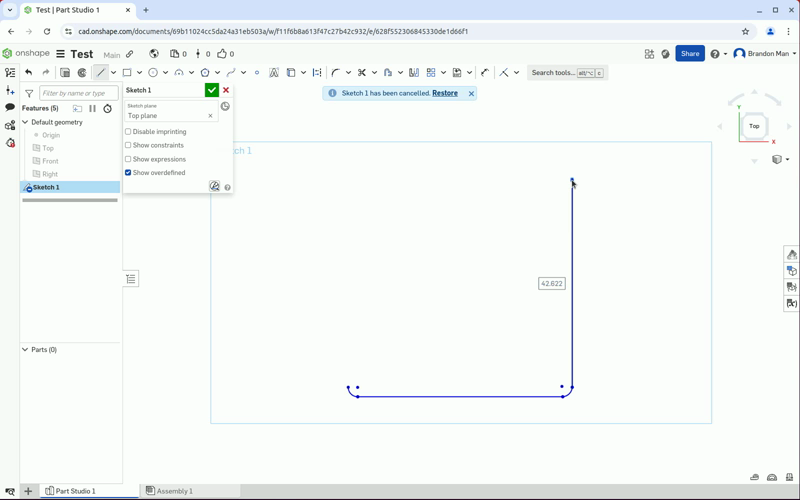
key(a)
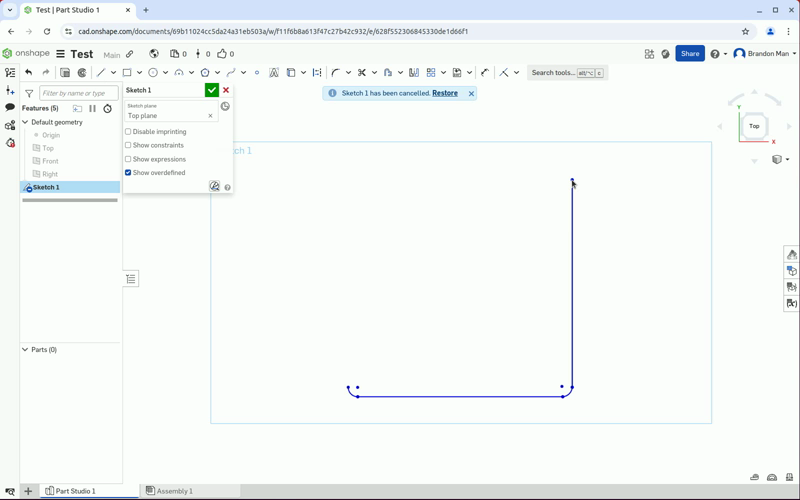
mouse_move(572, 179)
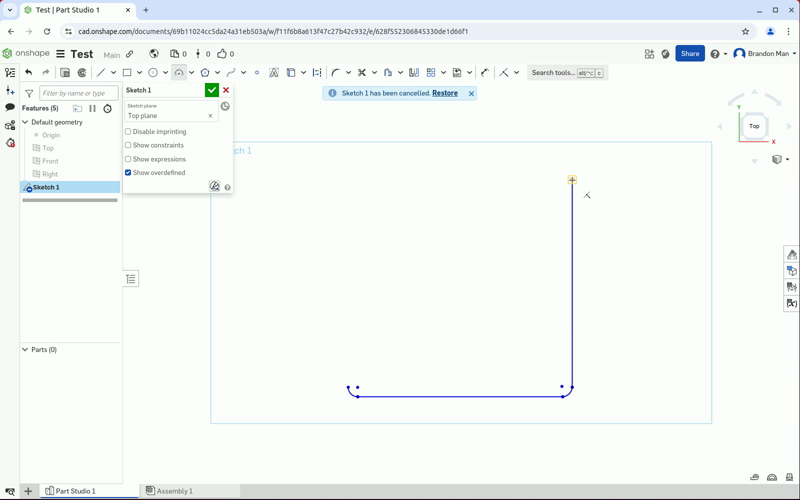
click(572, 179)
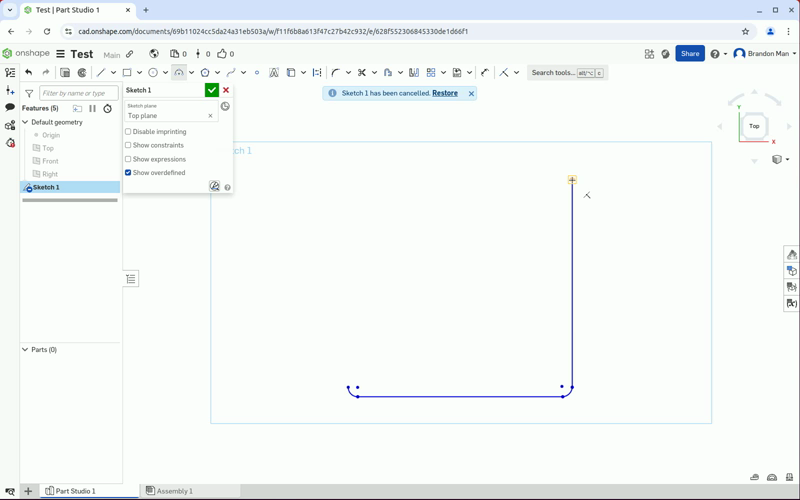
key_down(shift)
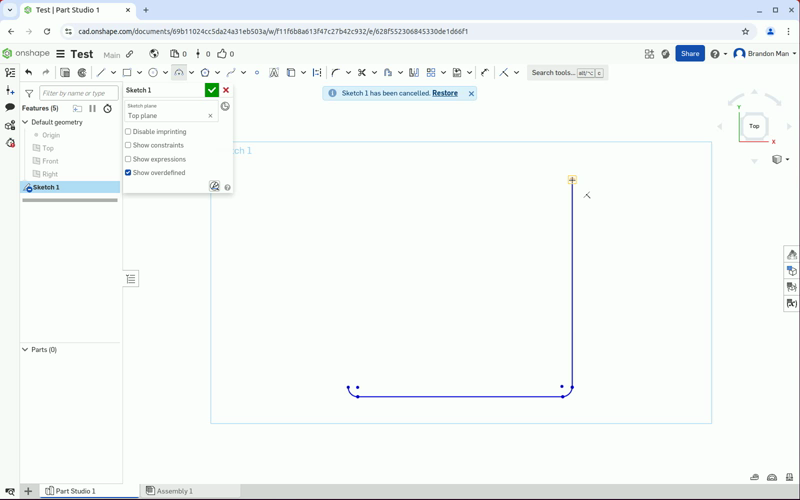
mouse_move(562, 172)
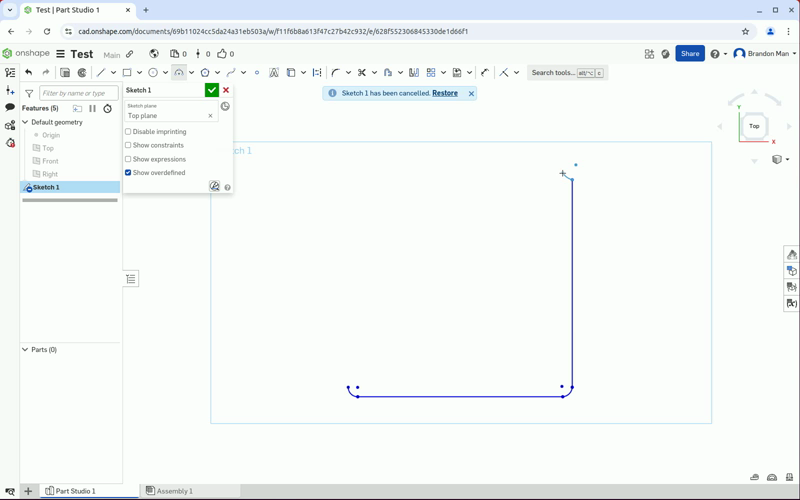
click(562, 172)
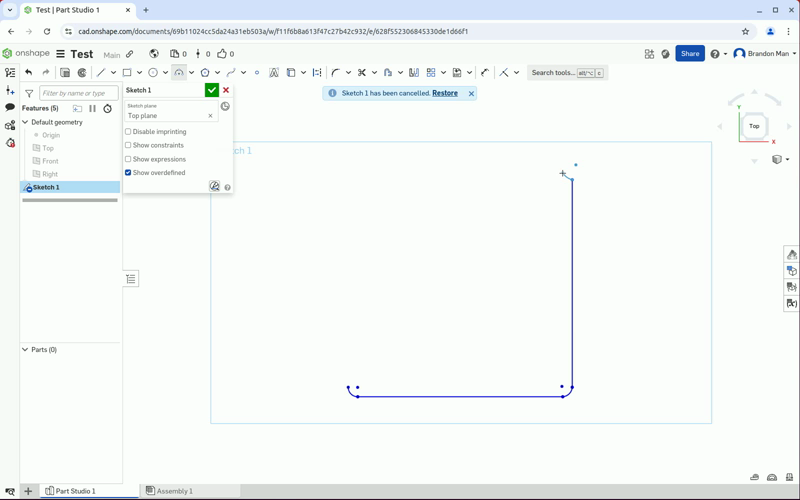
mouse_move(568, 174)
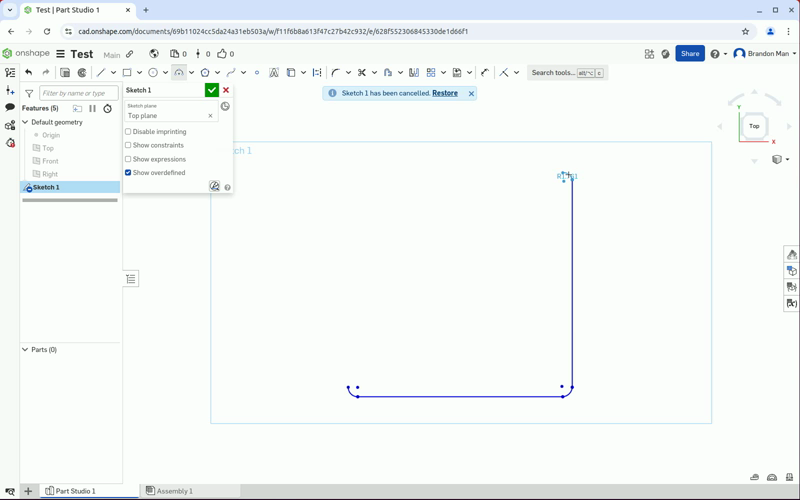
click(568, 174)
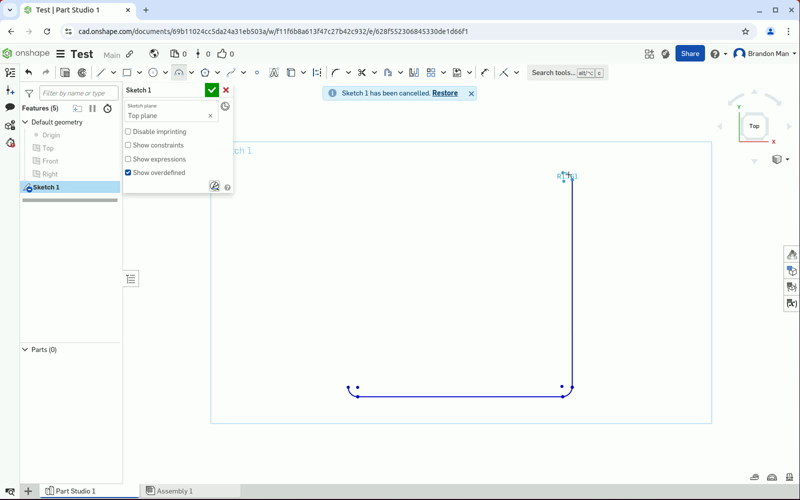
key_up(shift)
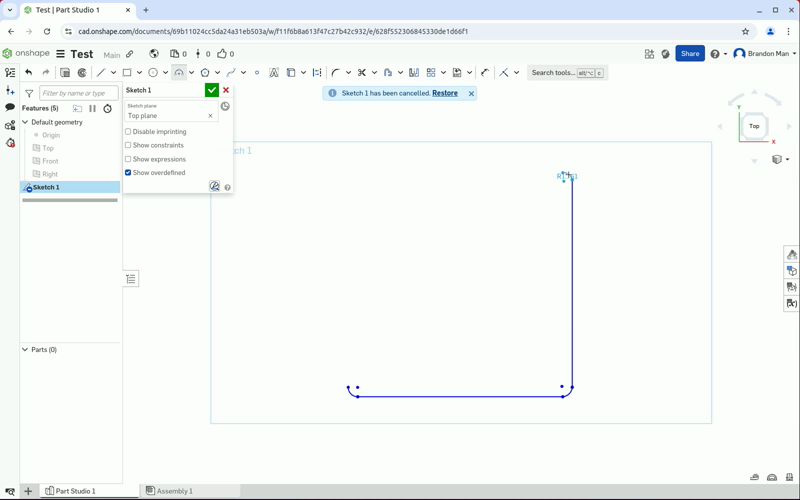
key(esc)
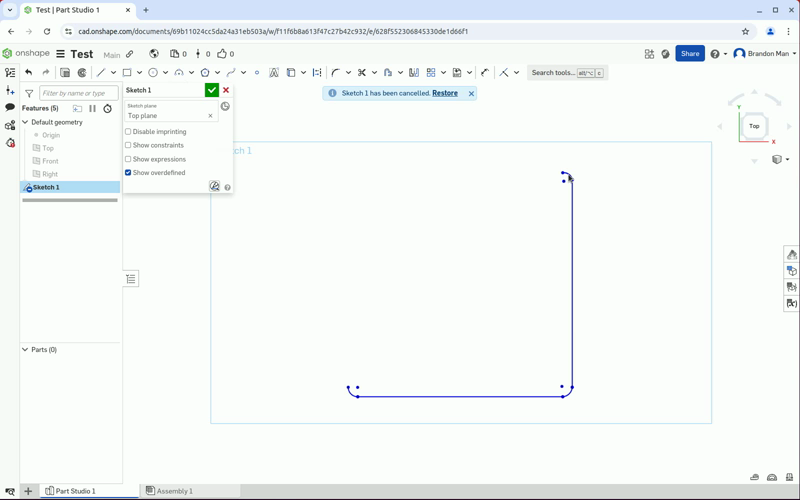
key(l)
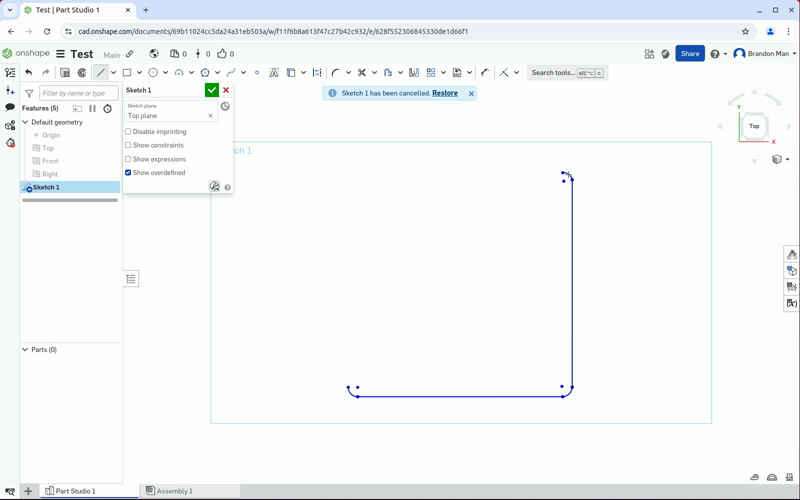
mouse_move(562, 172)
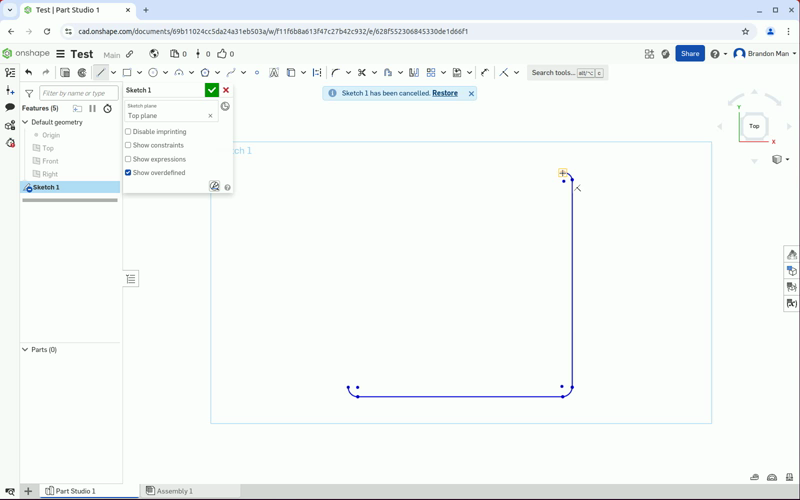
click(562, 172)
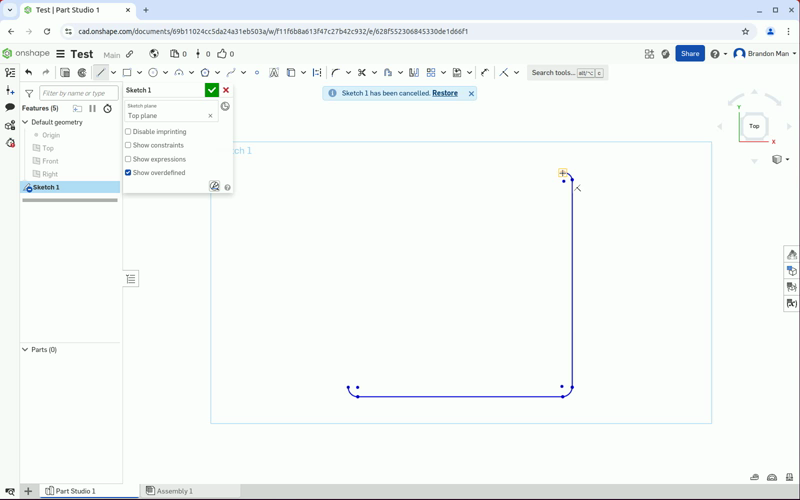
key_down(shift)
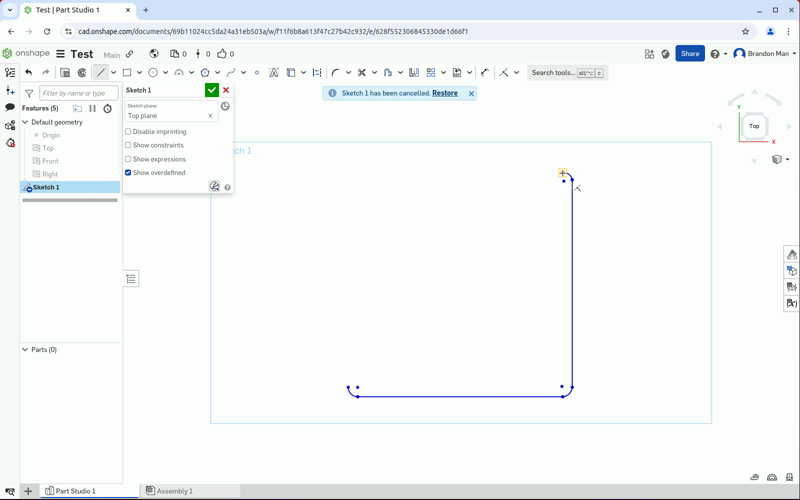
mouse_move(357, 172)
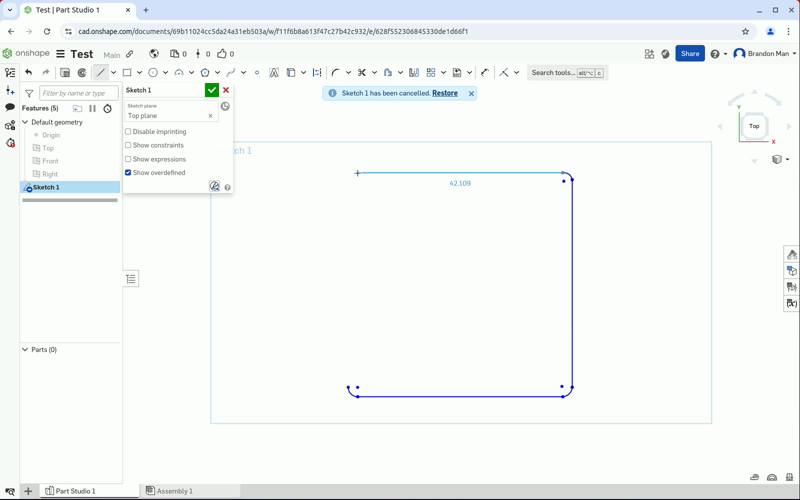
click(357, 172)
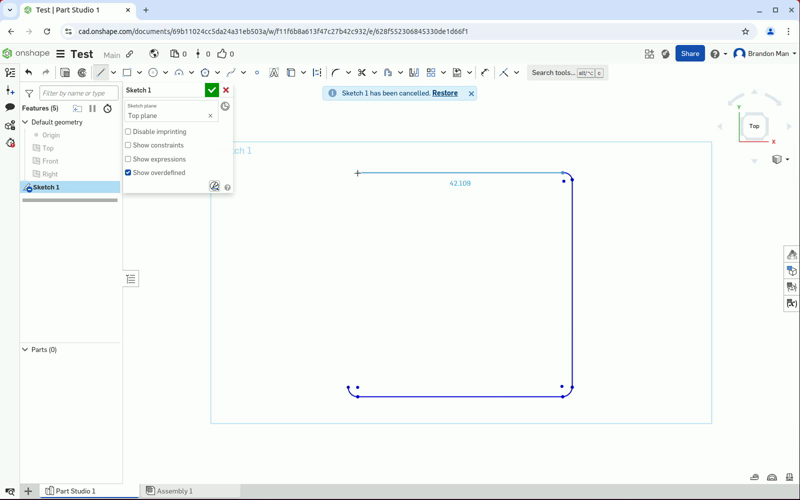
key_up(shift)
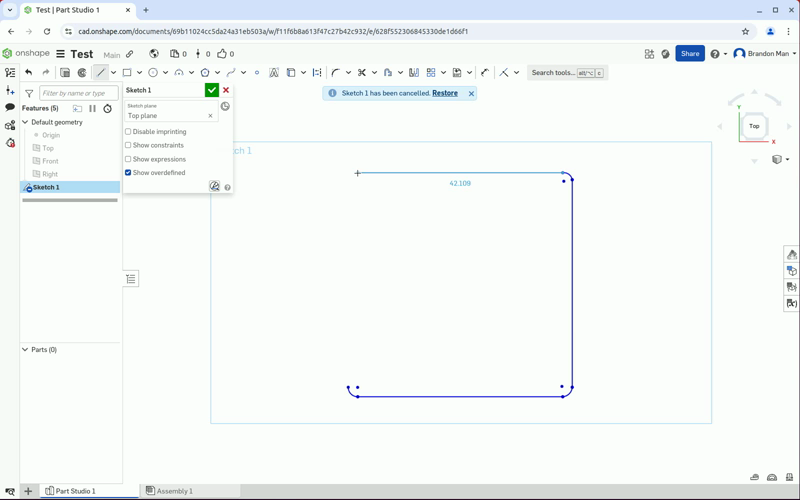
key(esc)
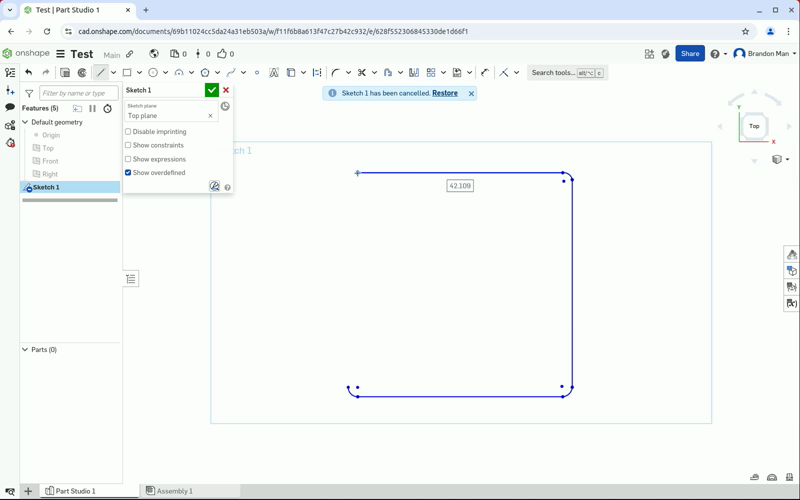
key(a)
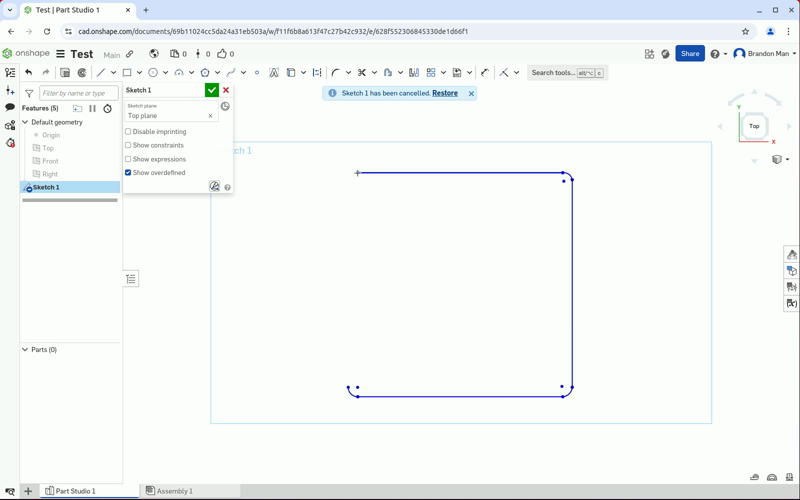
mouse_move(357, 172)
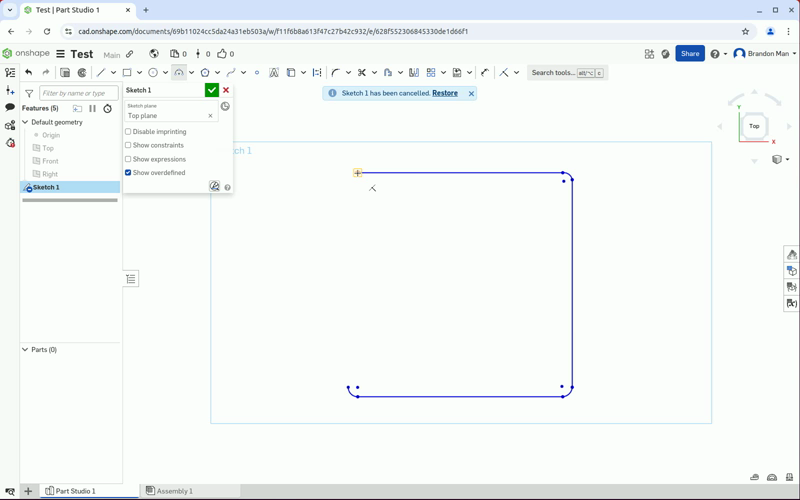
click(357, 172)
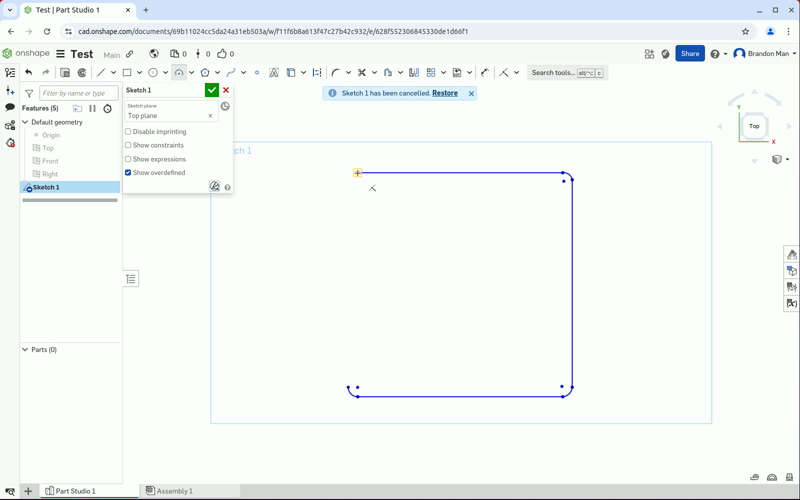
key_down(shift)
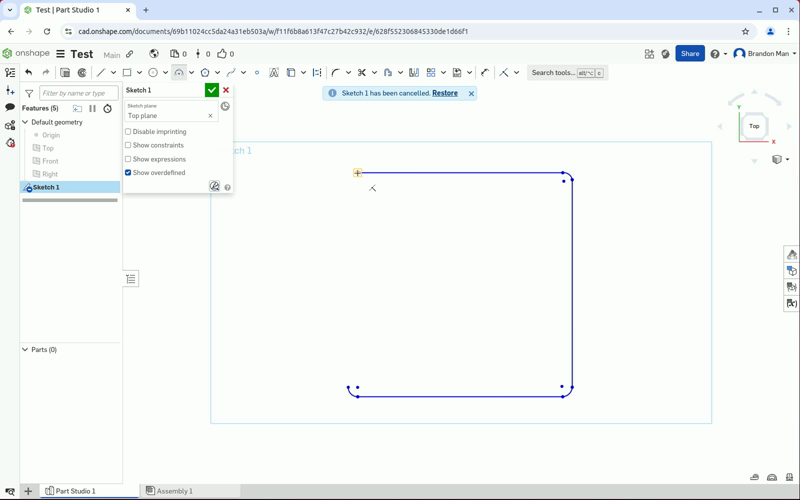
mouse_move(348, 179)
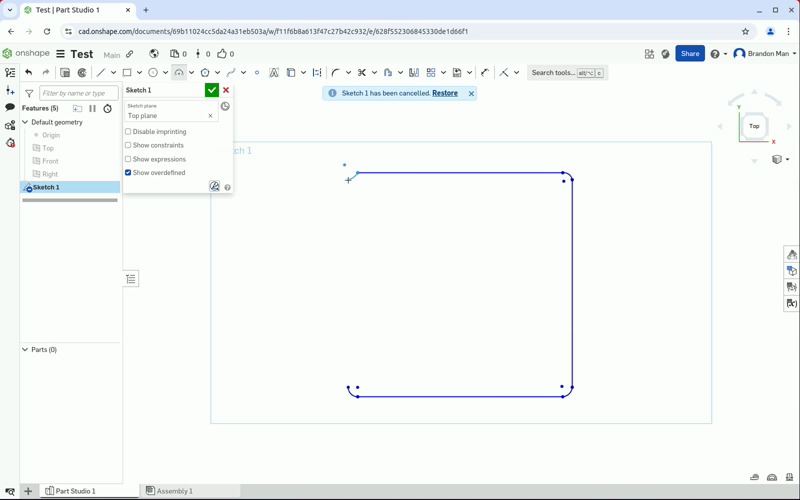
click(348, 179)
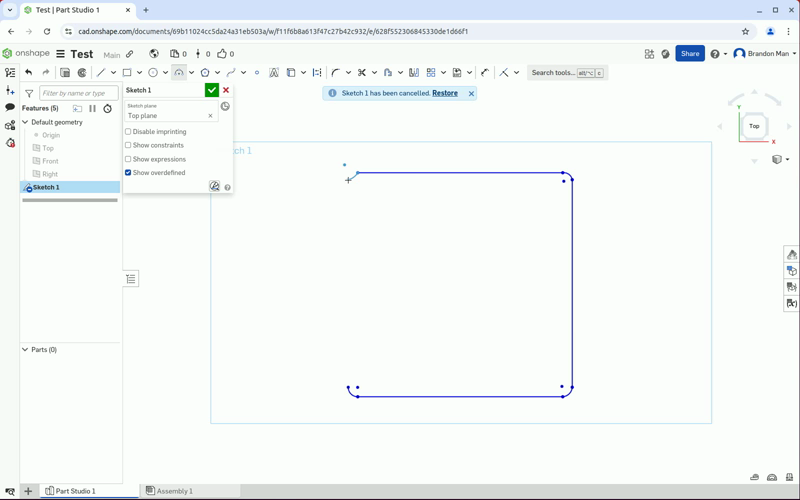
mouse_move(351, 174)
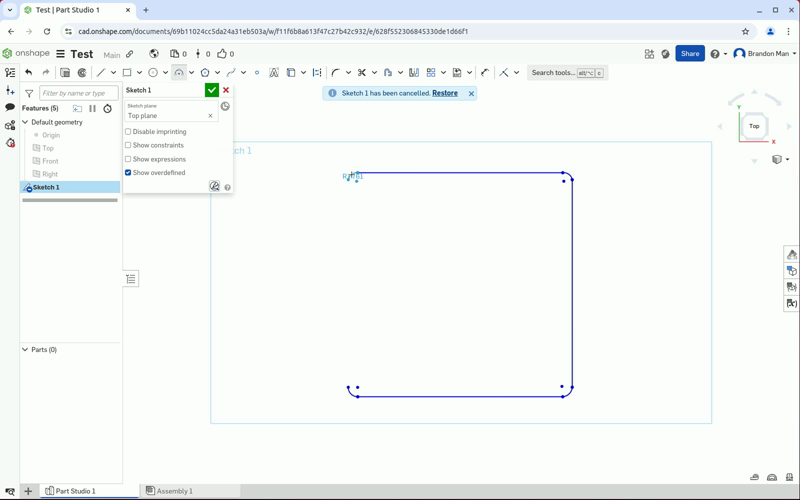
click(351, 174)
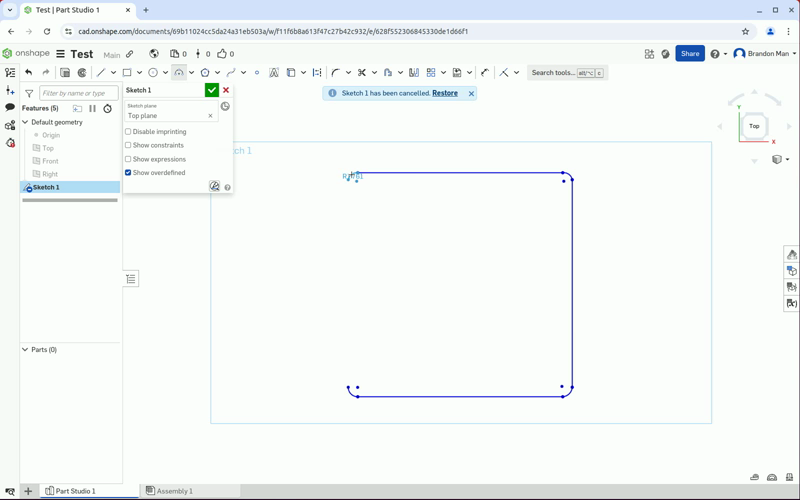
key_up(shift)
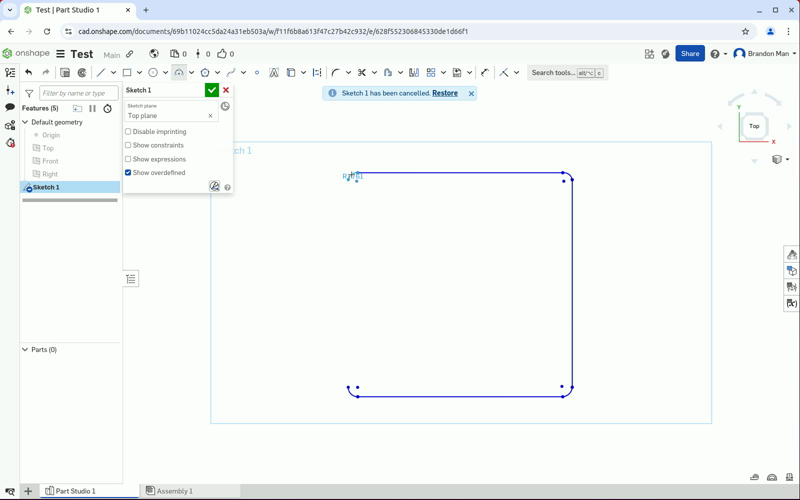
key(esc)
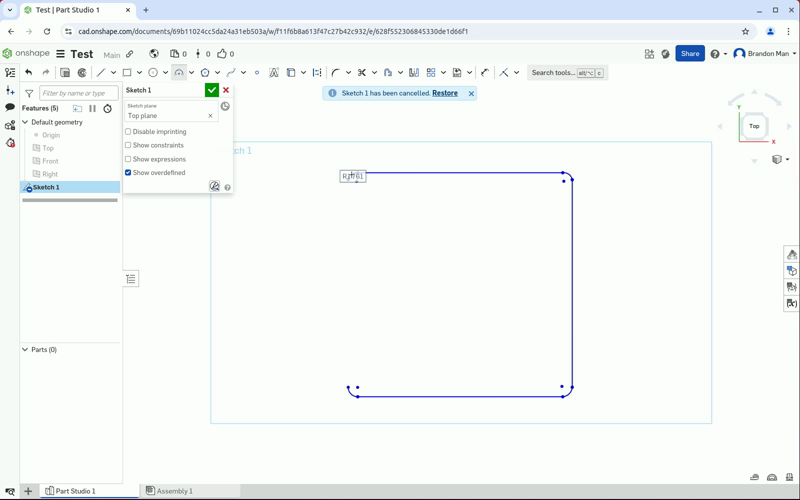
key(l)
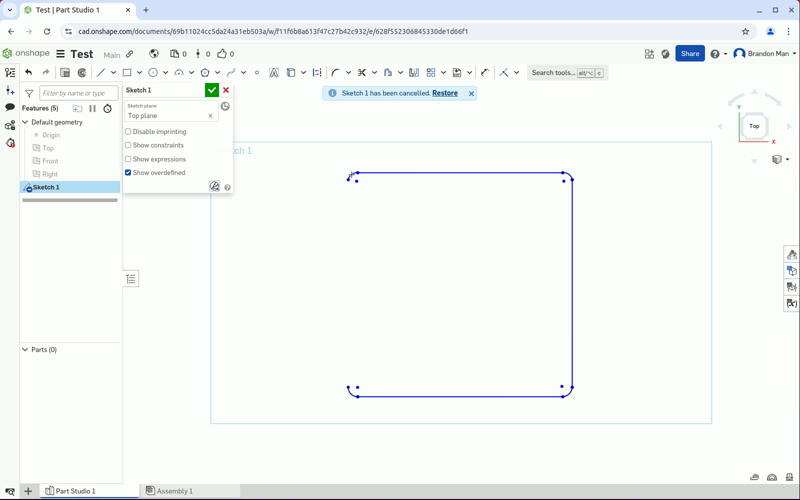
mouse_move(348, 179)
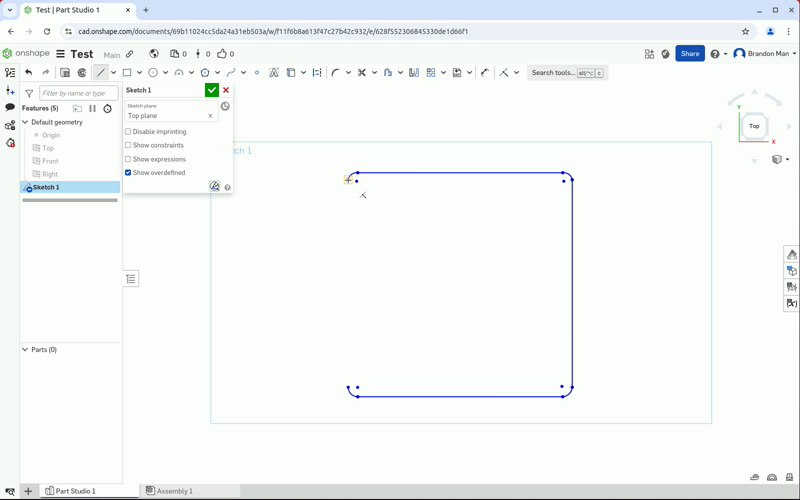
click(348, 179)
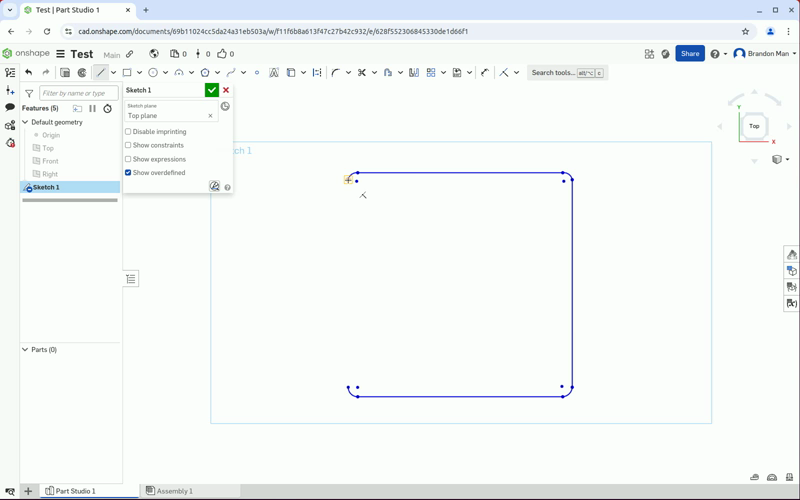
key_down(shift)
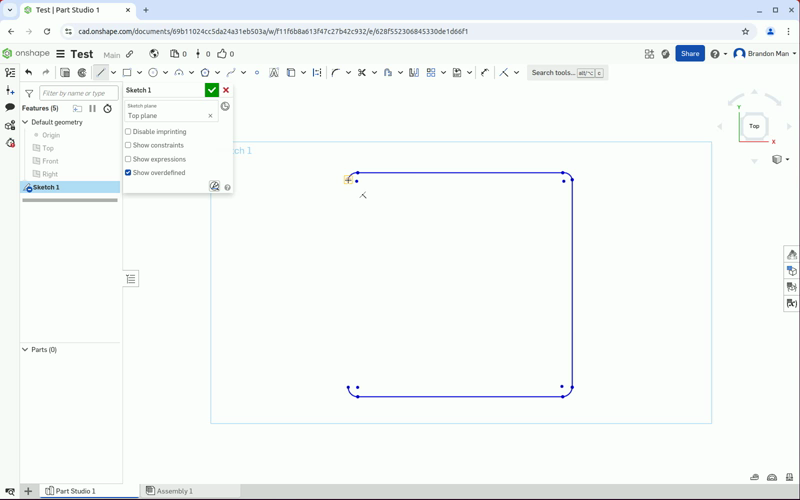
mouse_move(348, 387)
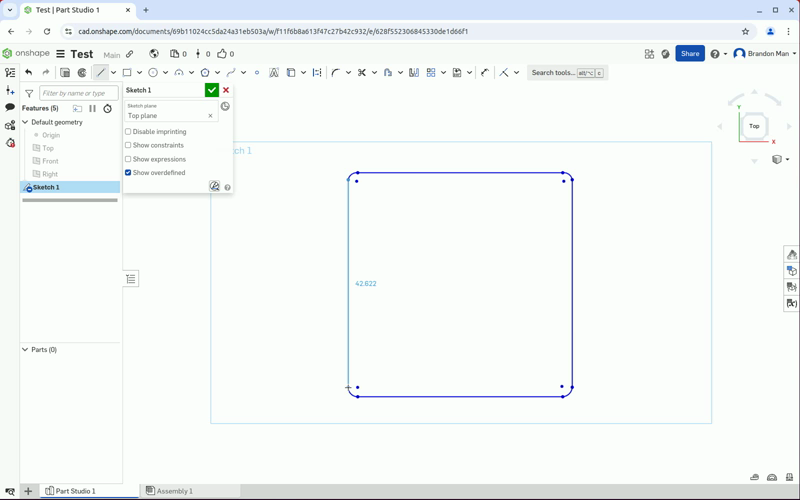
key_up(shift)
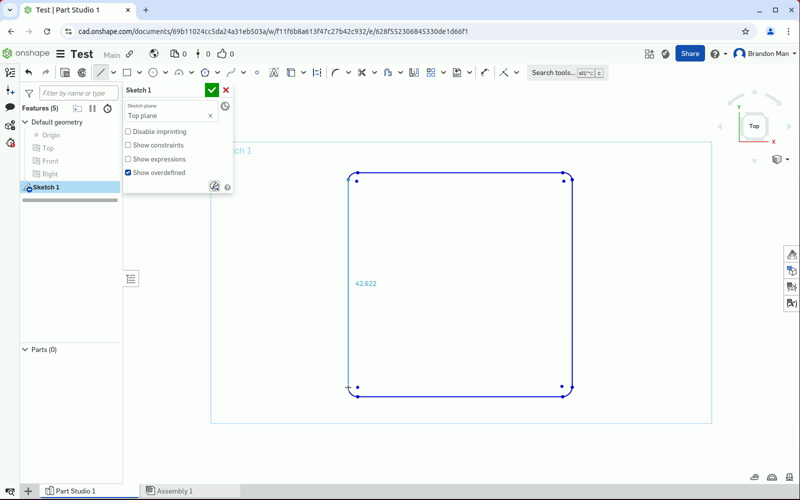
click(348, 387)
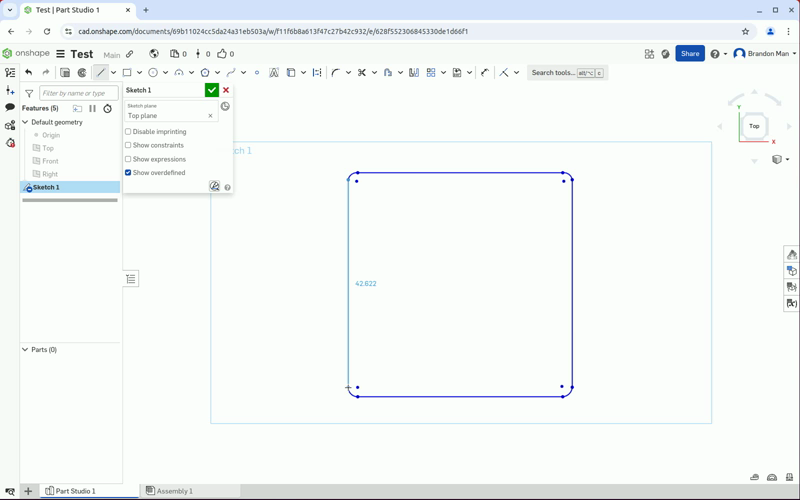
key(esc)
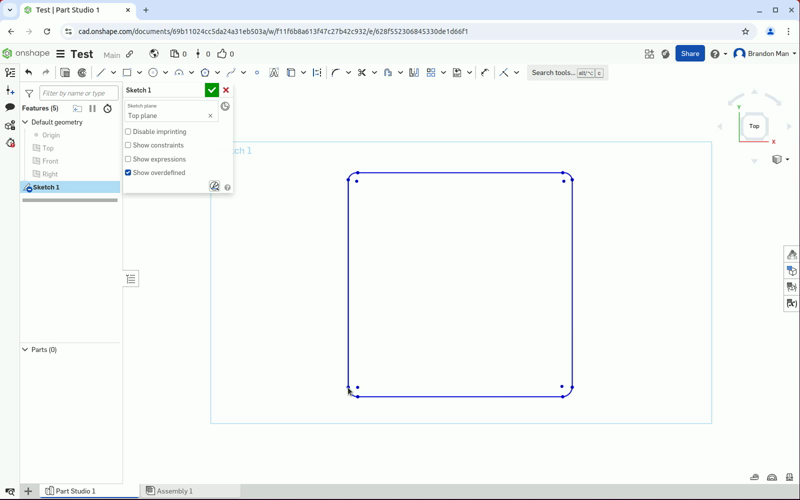
key(c)
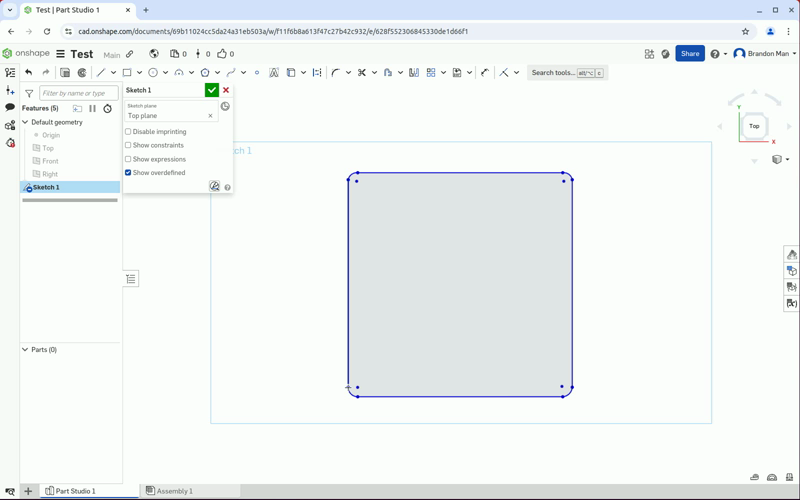
key_down(shift)
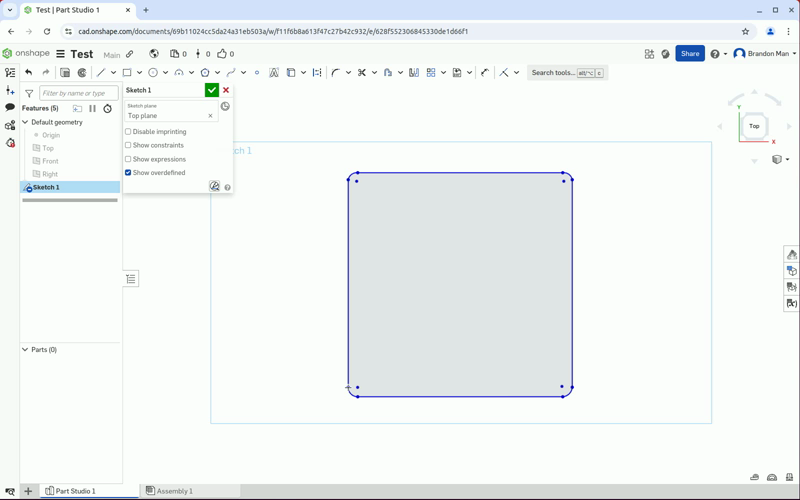
mouse_move(374, 370)
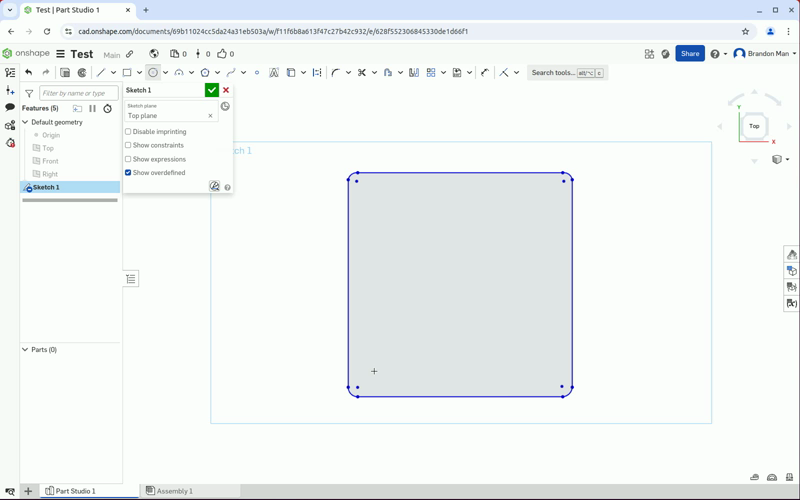
click(374, 370)
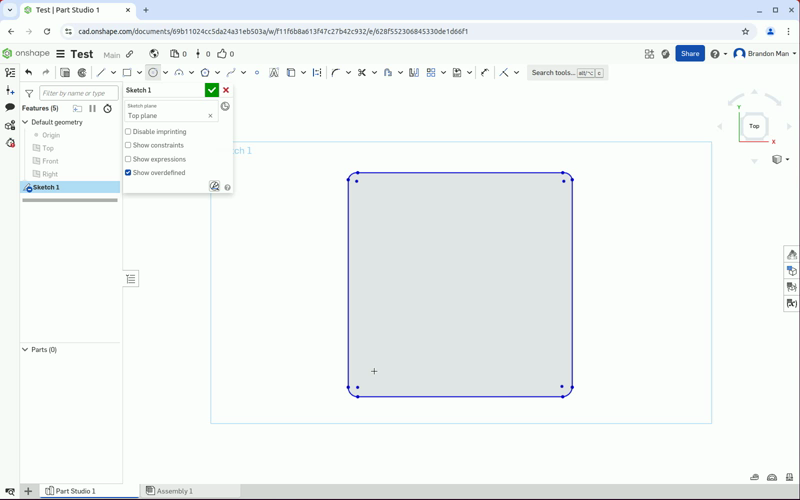
key_up(shift)
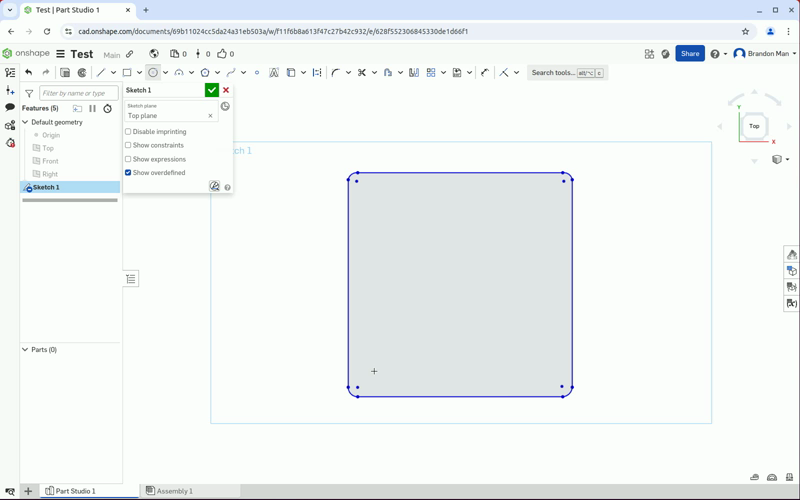
mouse_move(390, 370)
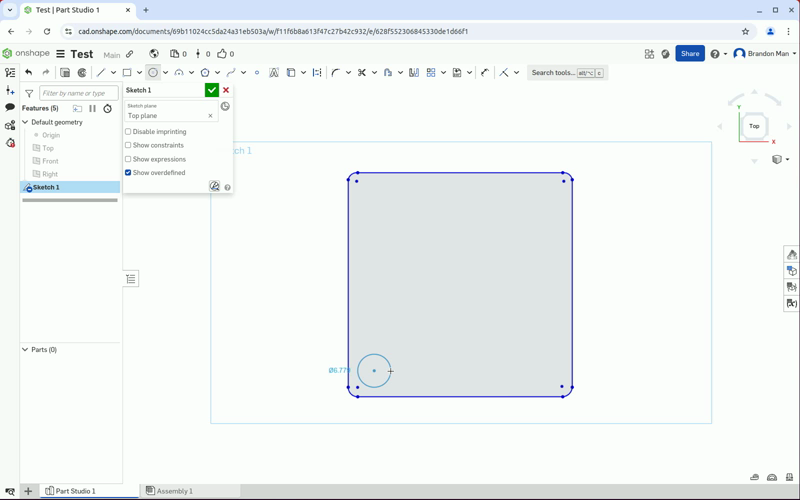
click(390, 370)
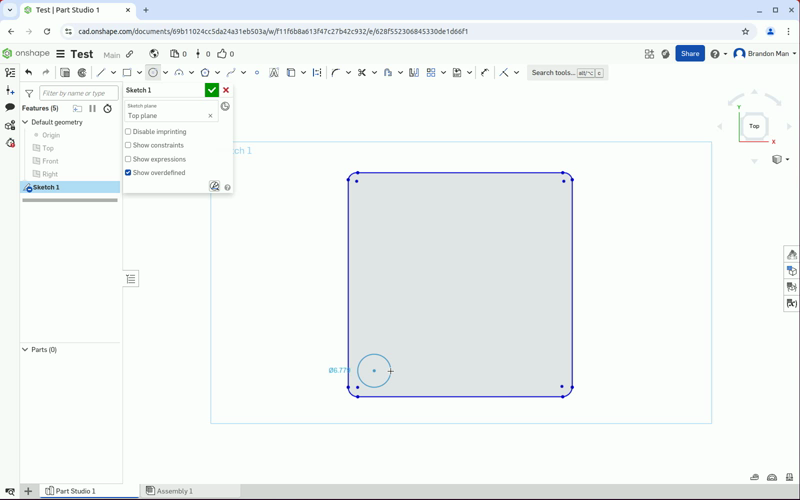
key(esc)
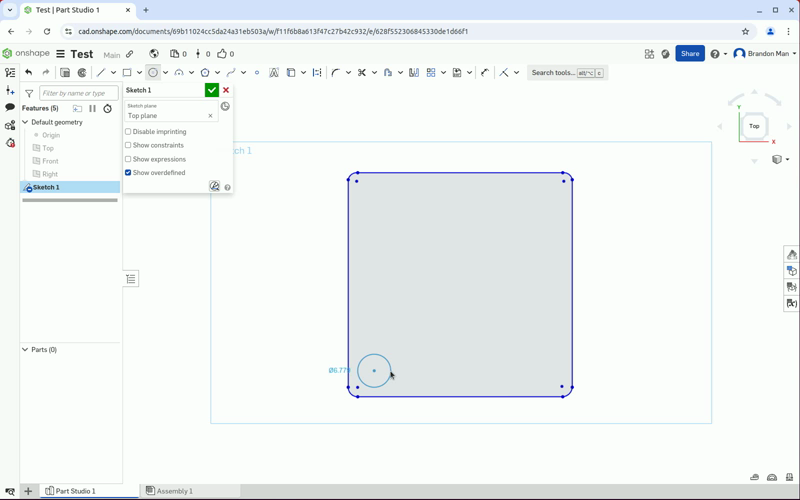
key(c)
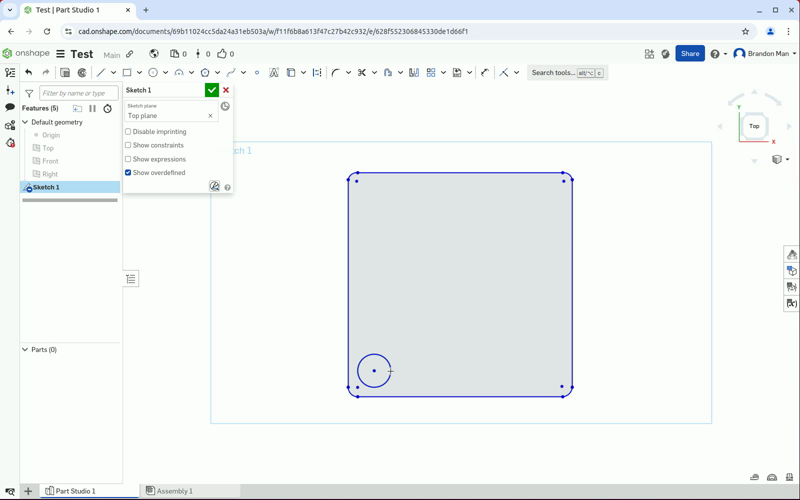
key_down(shift)
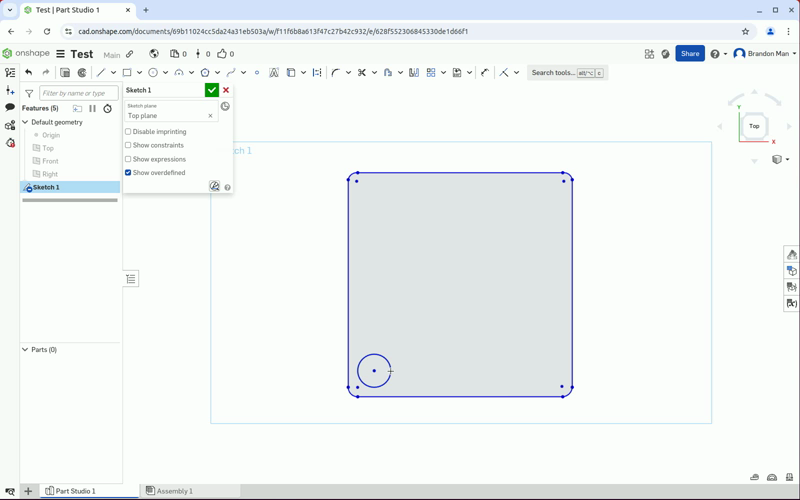
mouse_move(374, 198)
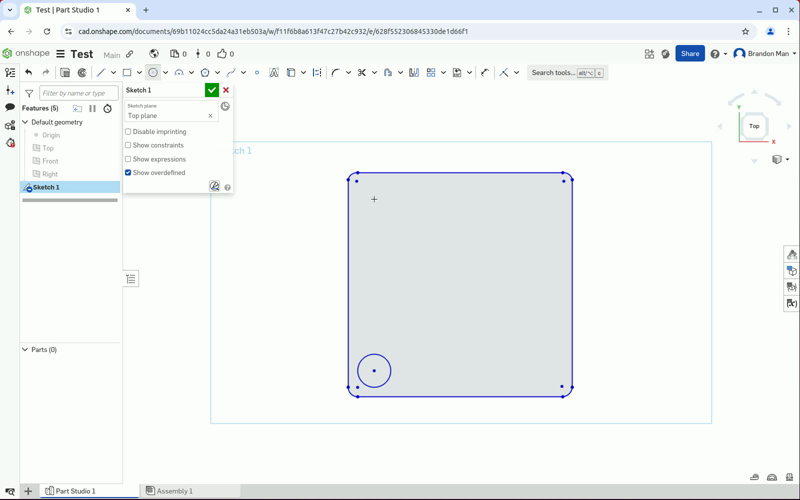
click(374, 198)
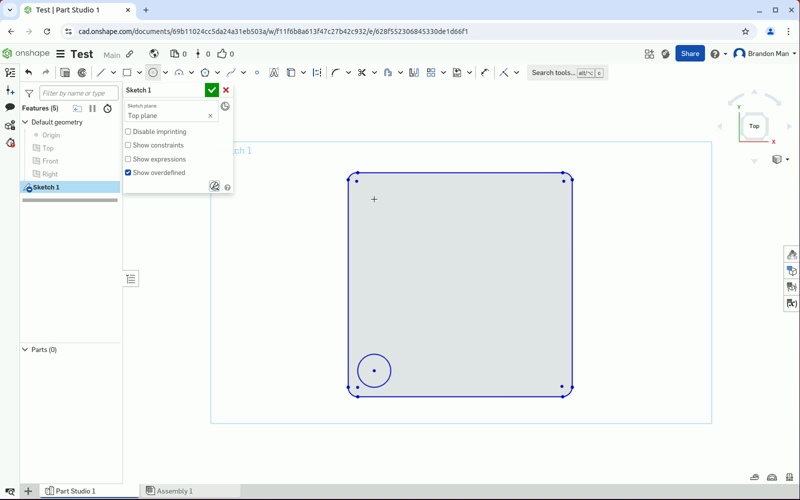
key_up(shift)
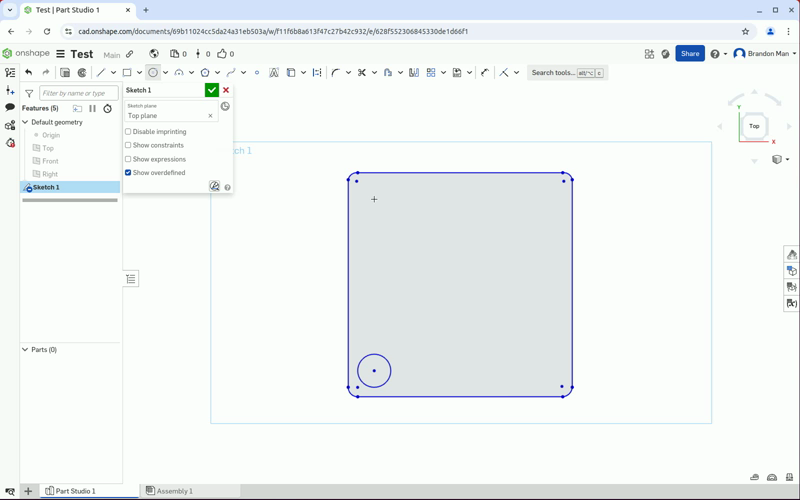
mouse_move(390, 198)
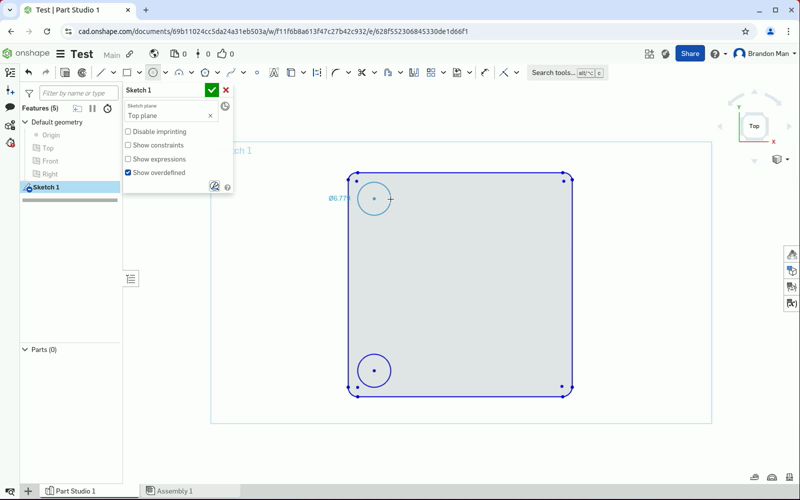
click(390, 198)
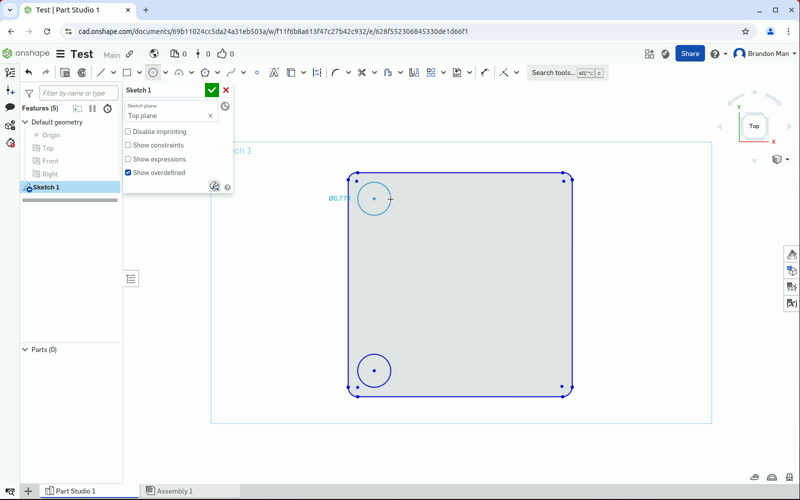
key(esc)
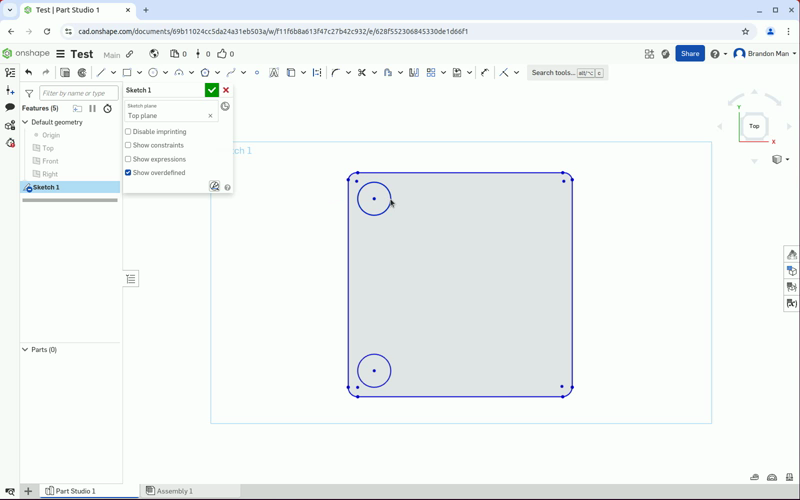
key(c)
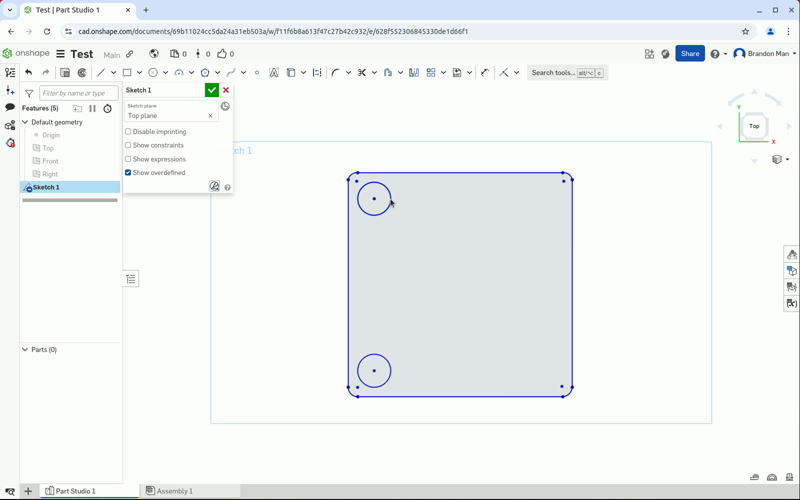
key_down(shift)
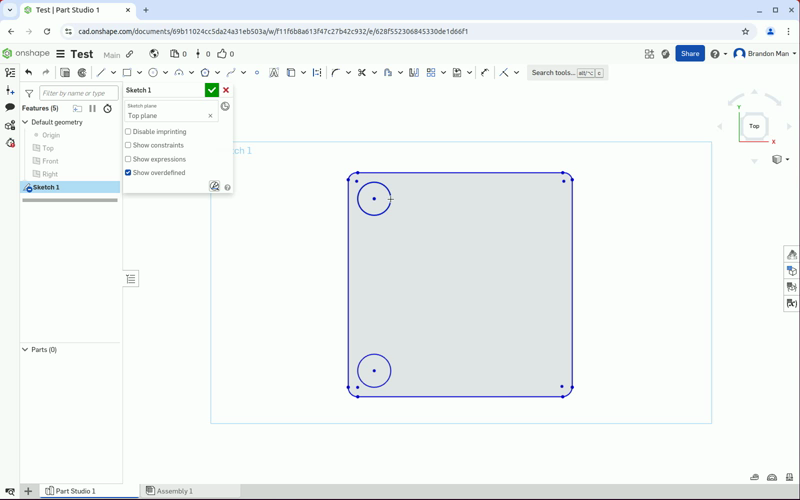
mouse_move(461, 283)
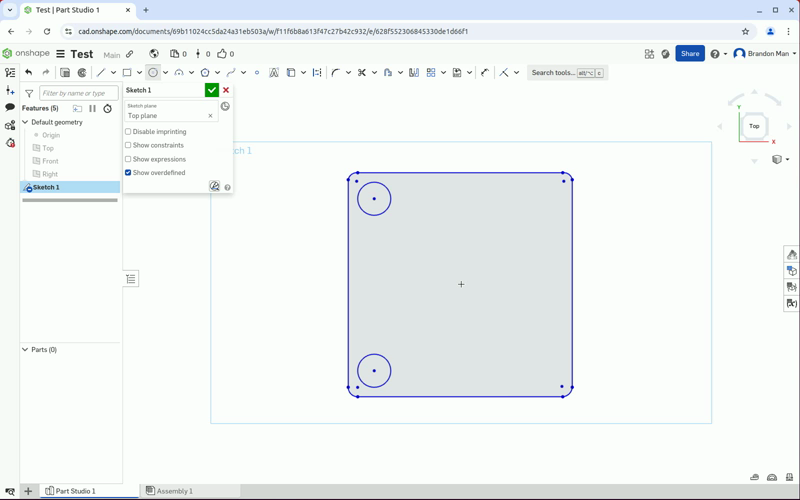
click(461, 283)
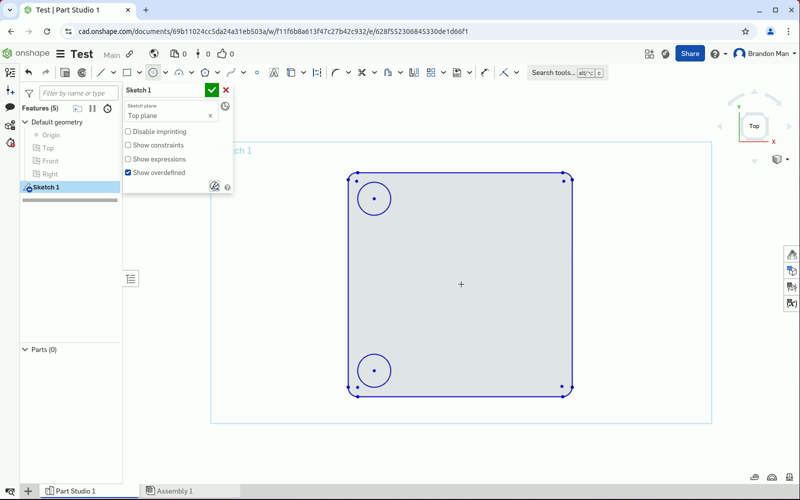
key_up(shift)
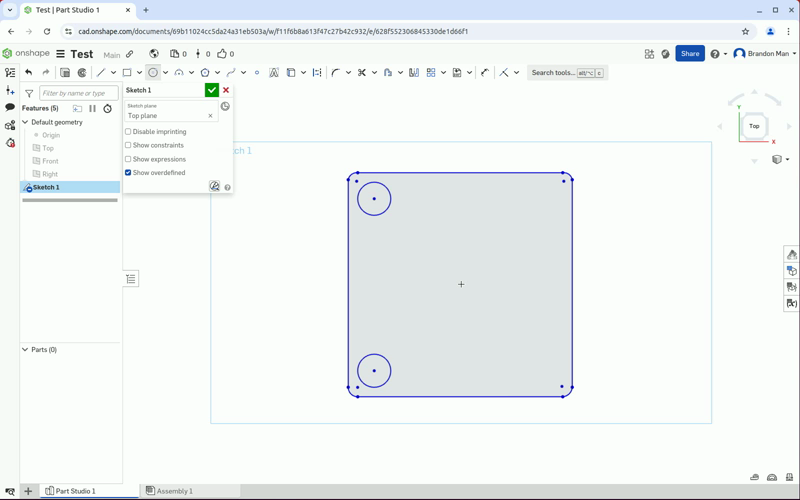
mouse_move(477, 283)
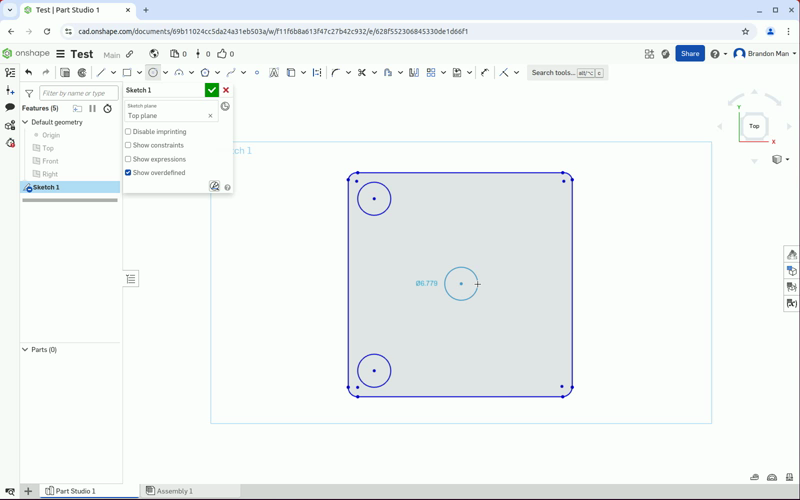
click(477, 283)
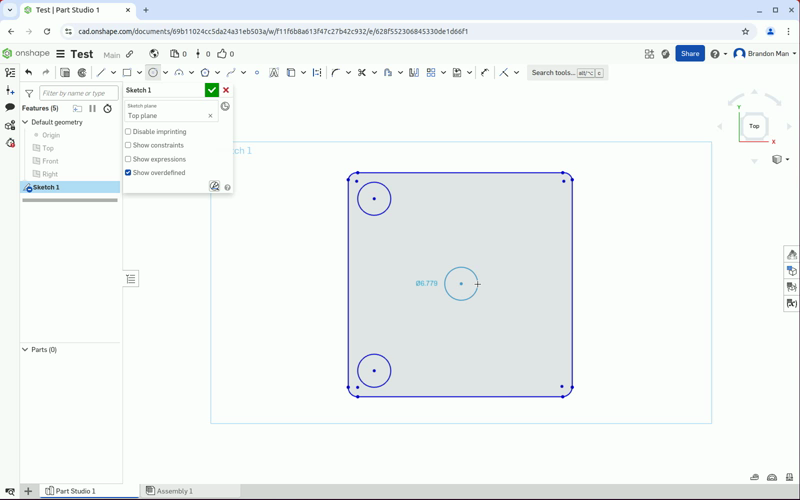
key(esc)
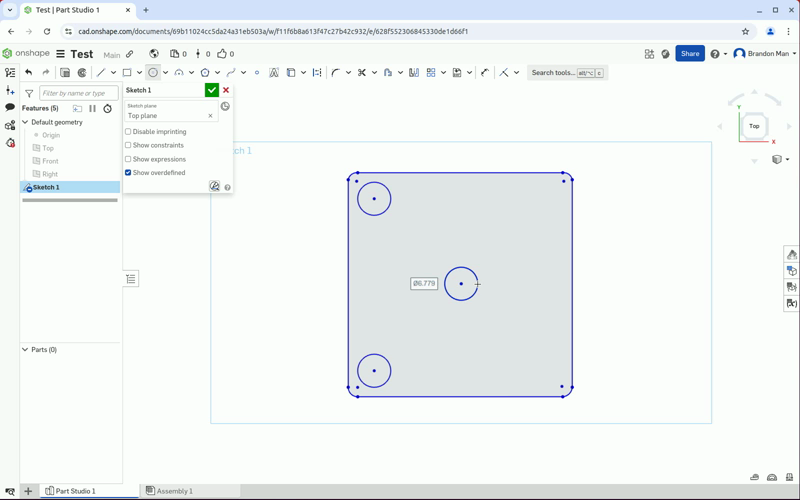
key(c)
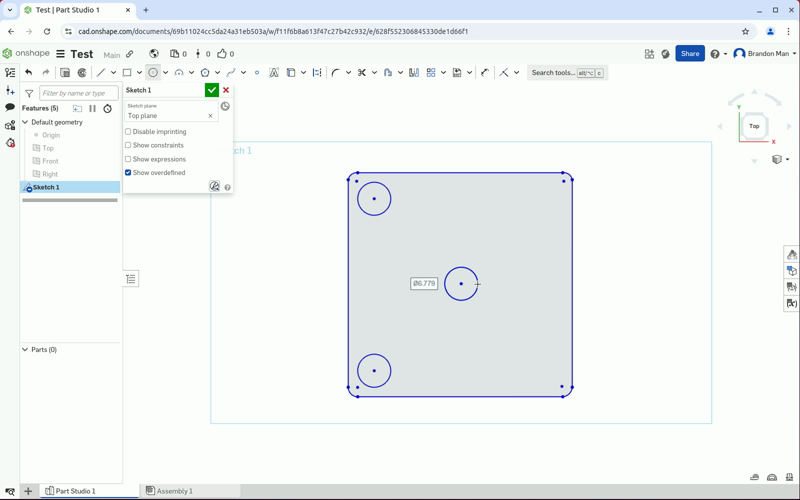
key_down(shift)
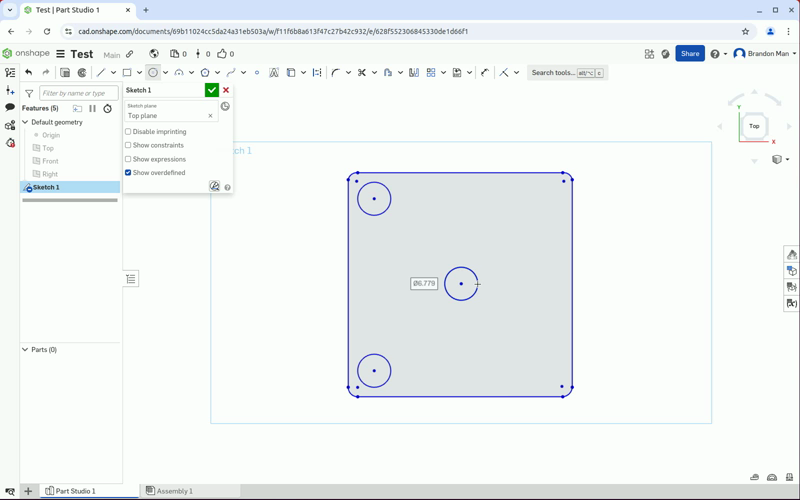
mouse_move(546, 370)
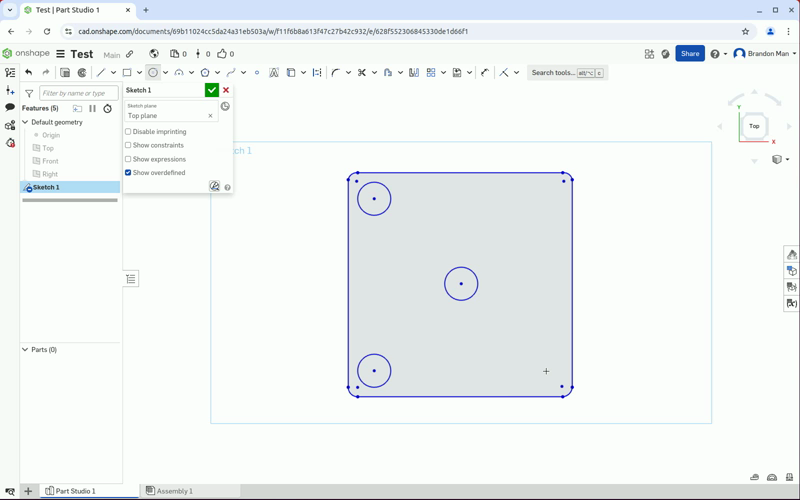
click(546, 370)
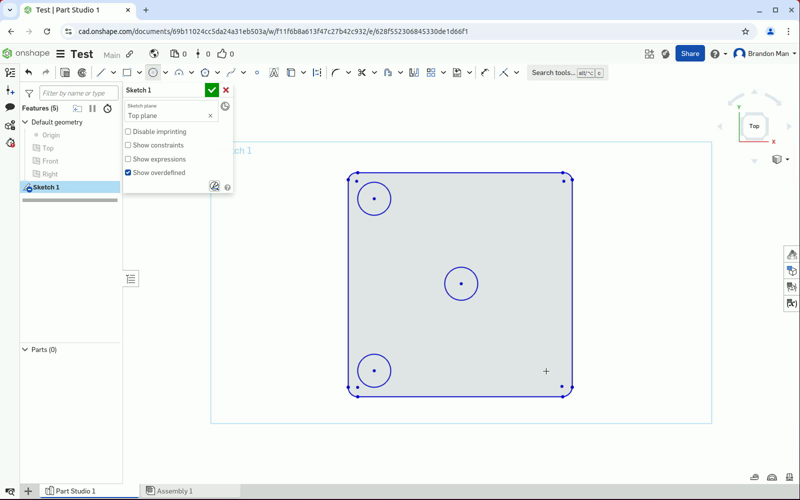
key_up(shift)
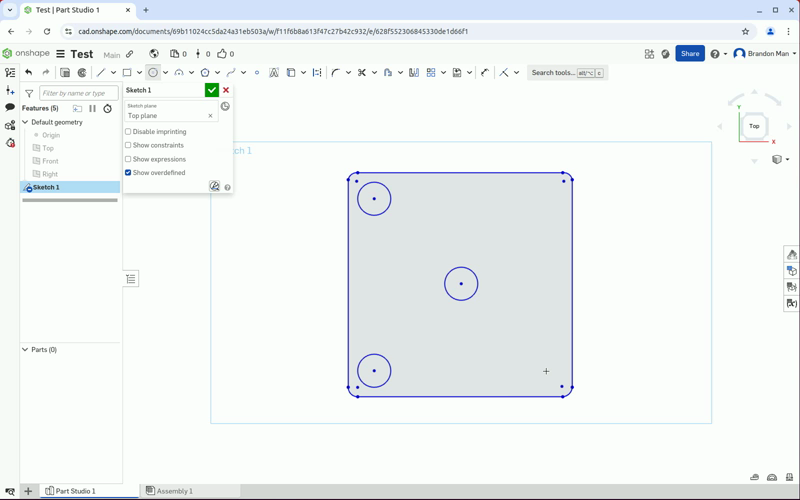
mouse_move(562, 370)
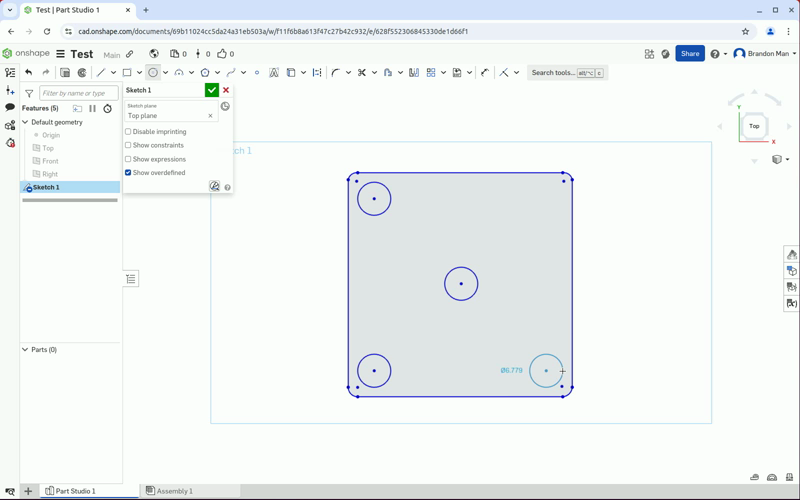
click(562, 370)
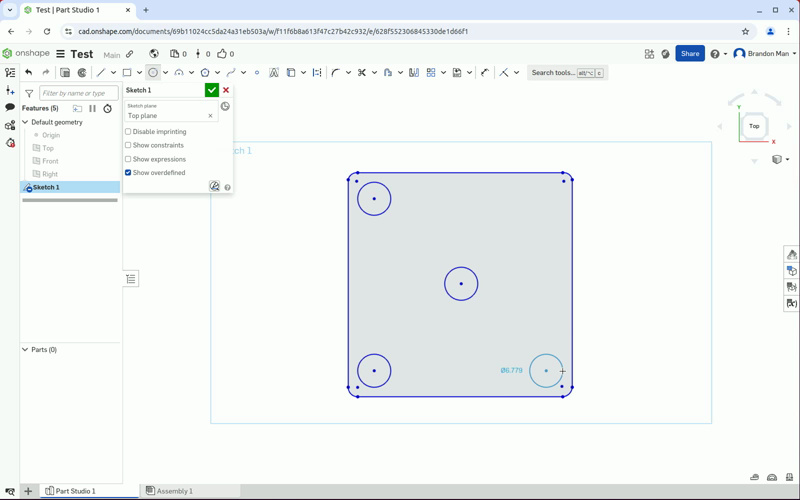
key(esc)
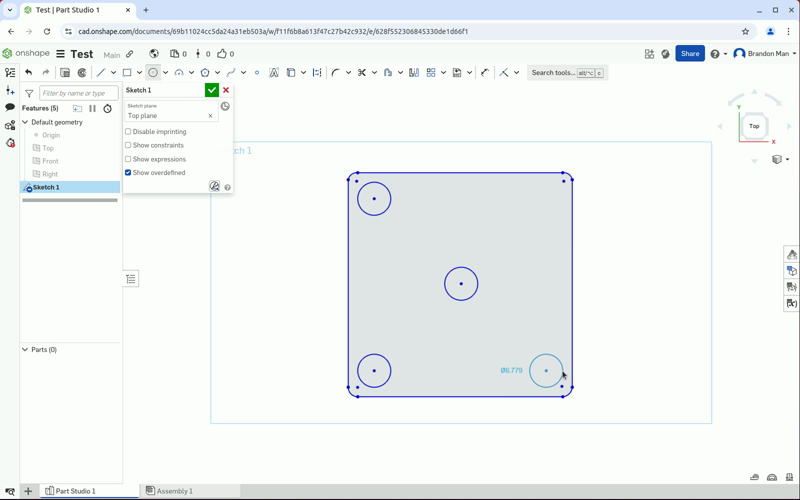
key(c)
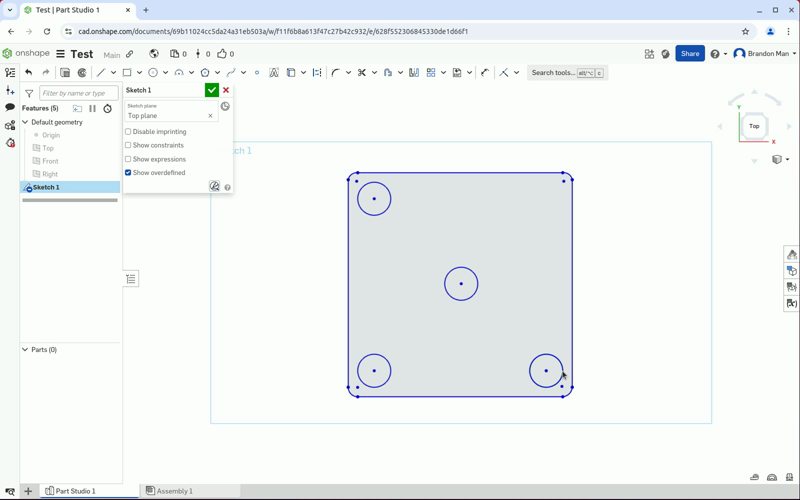
key_down(shift)
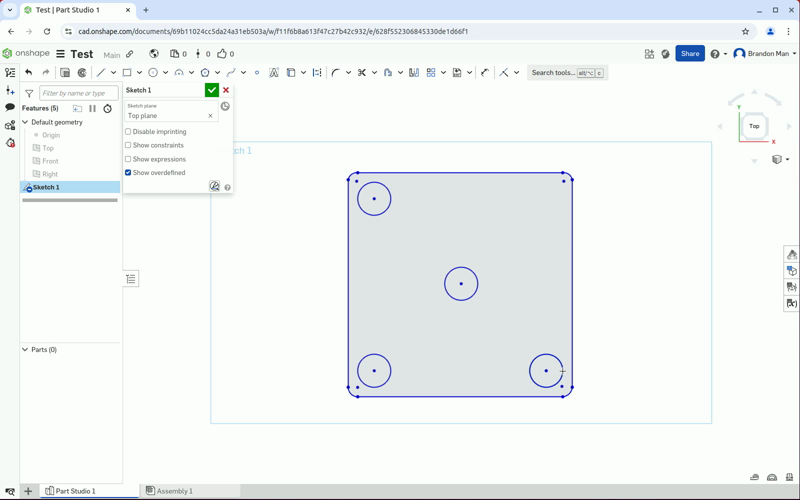
mouse_move(546, 198)
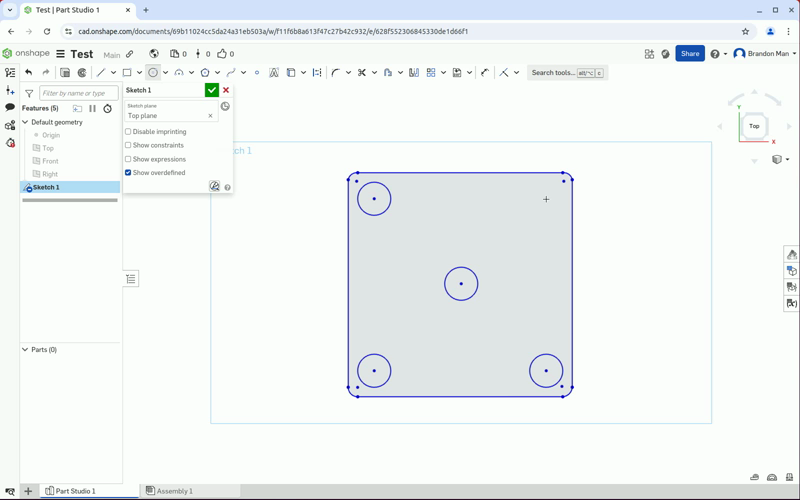
click(546, 198)
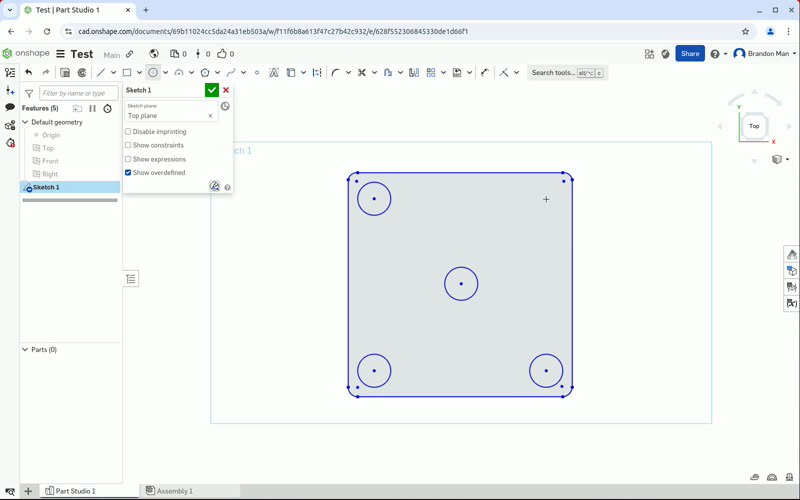
key_up(shift)
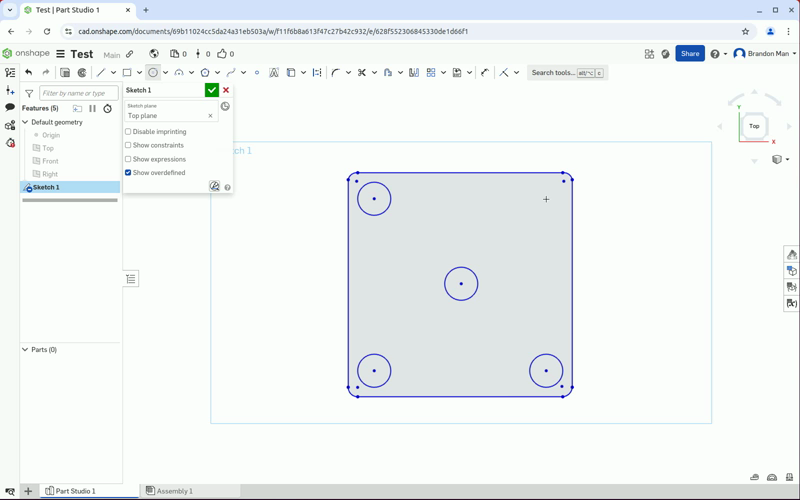
mouse_move(562, 198)
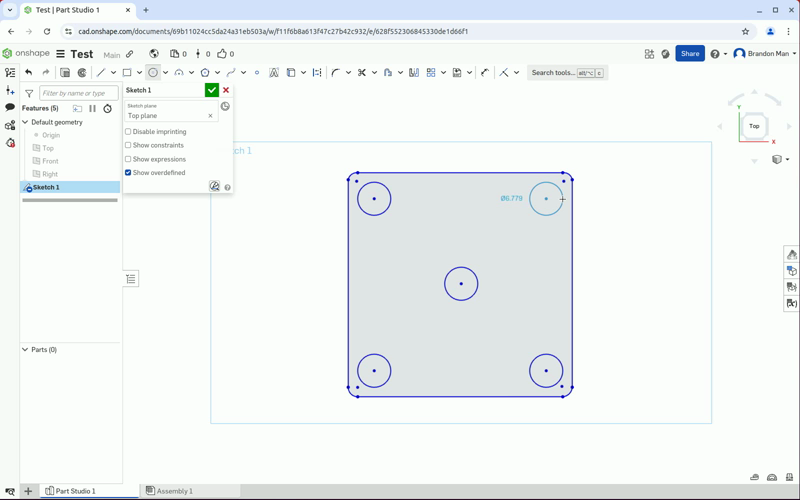
click(562, 198)
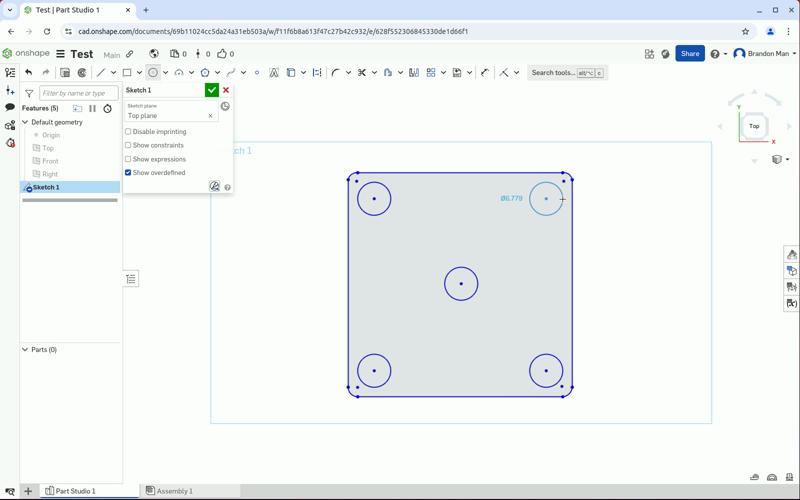
key(esc)
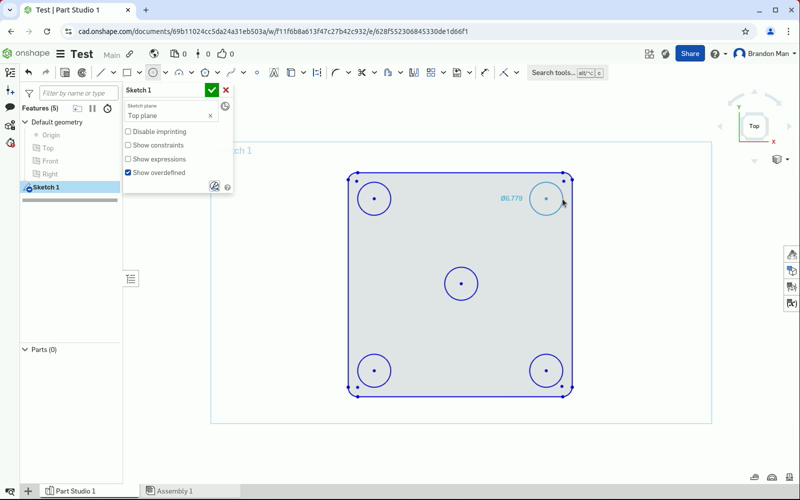
mouse_move(421, 316)
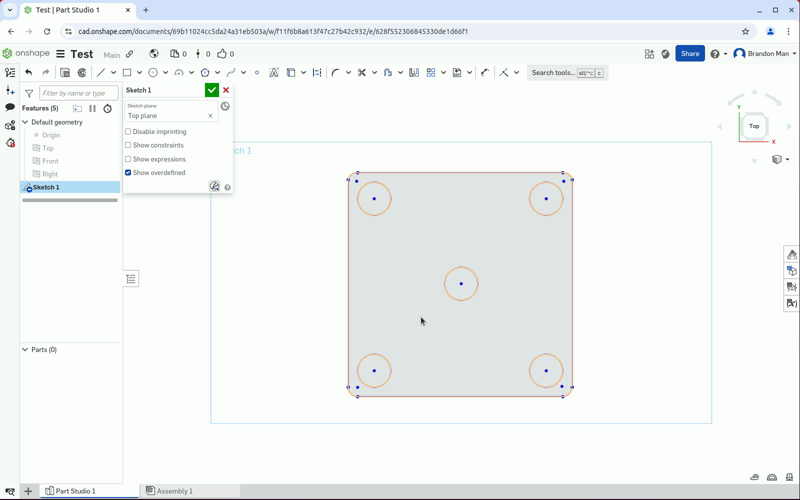
click(421, 316)
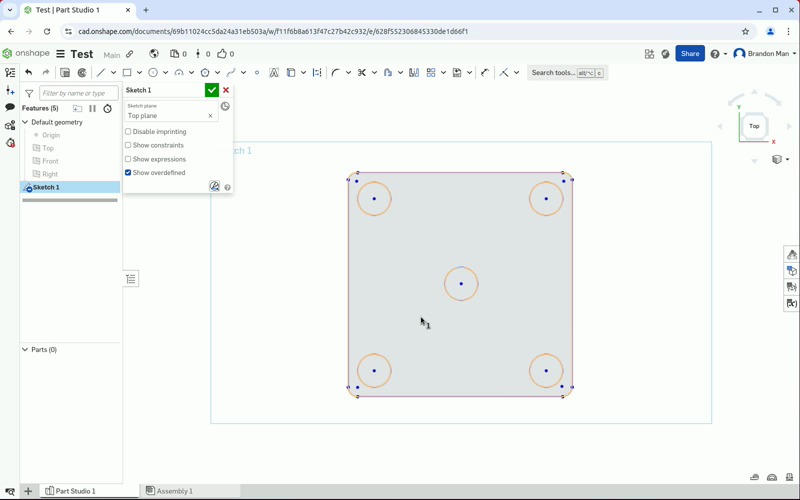
mouse_move(73, 352)
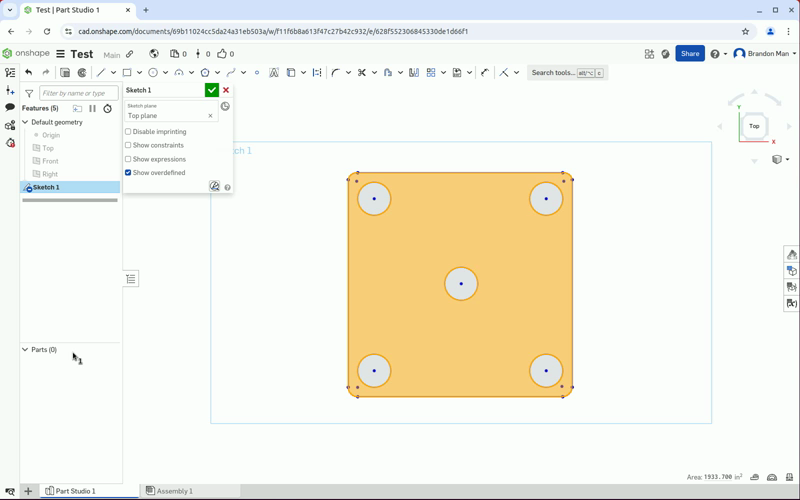
key(shift+y)
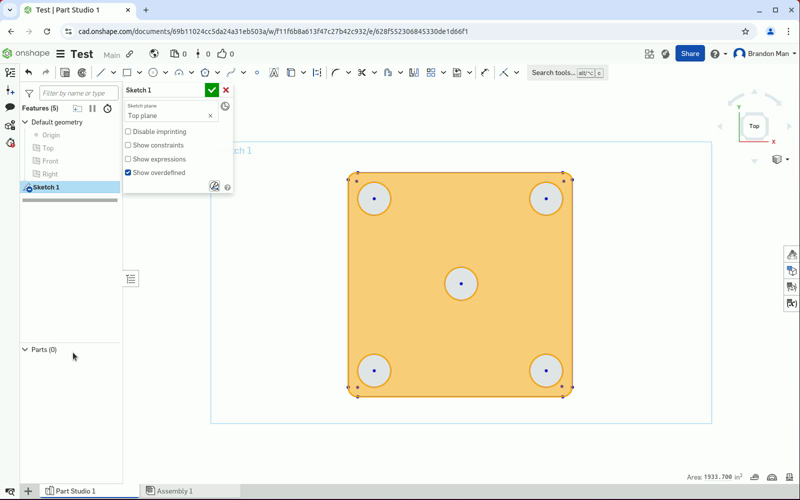
key(shift+e)
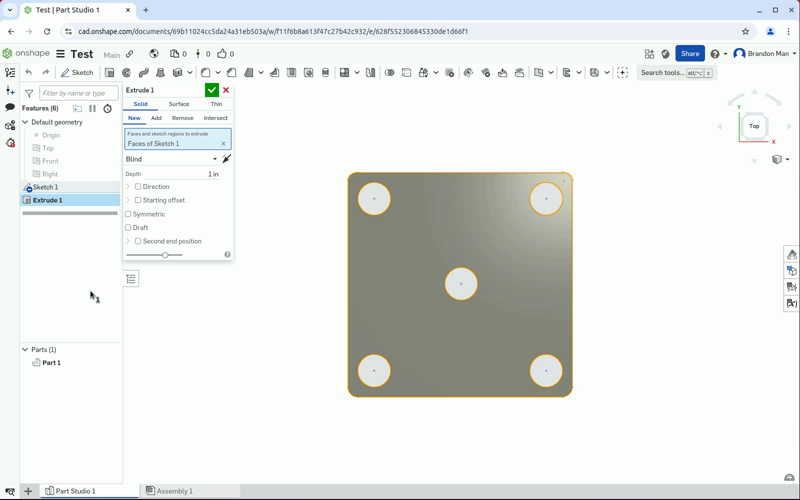
mouse_move(143, 106)
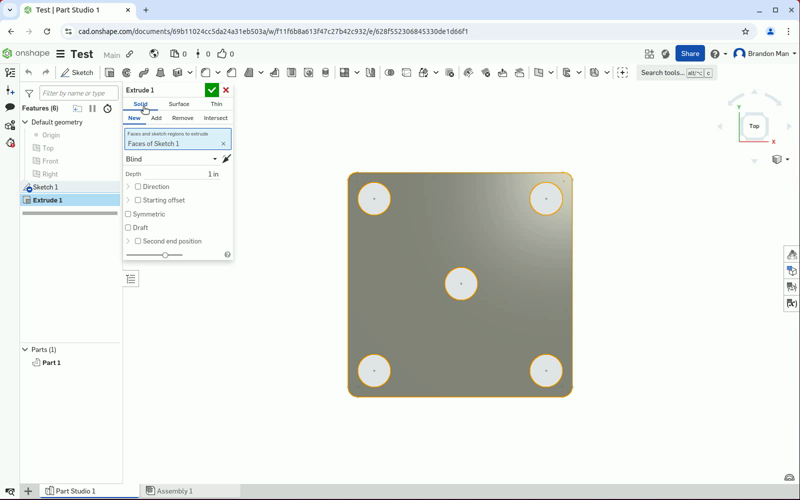
click(143, 106)
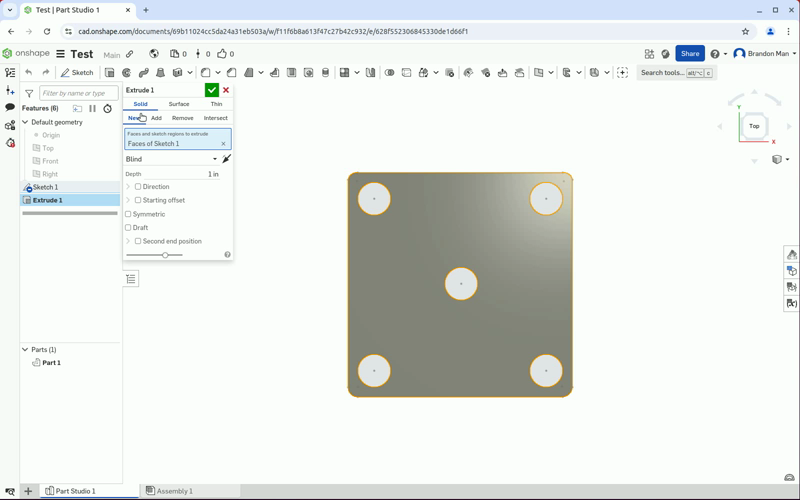
mouse_move(137, 120)
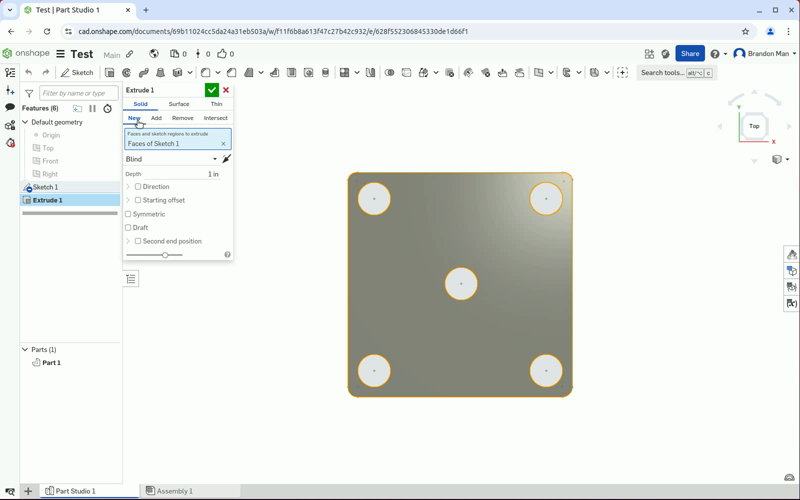
click(137, 120)
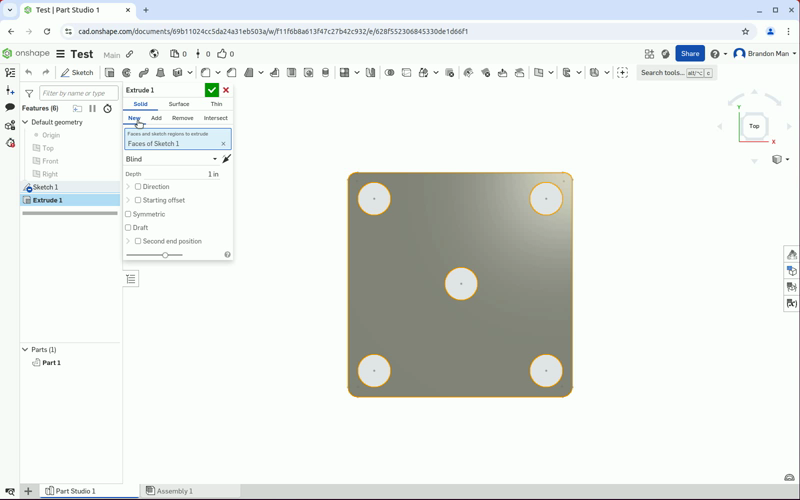
key(tab, 4)
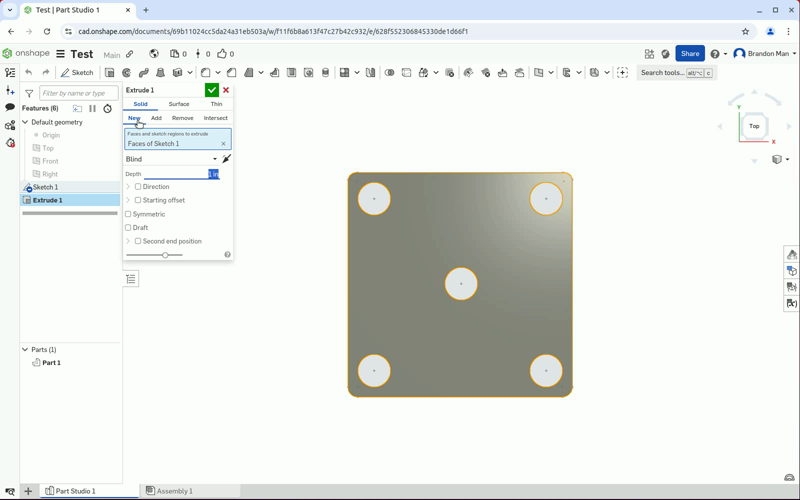
text(2.166)
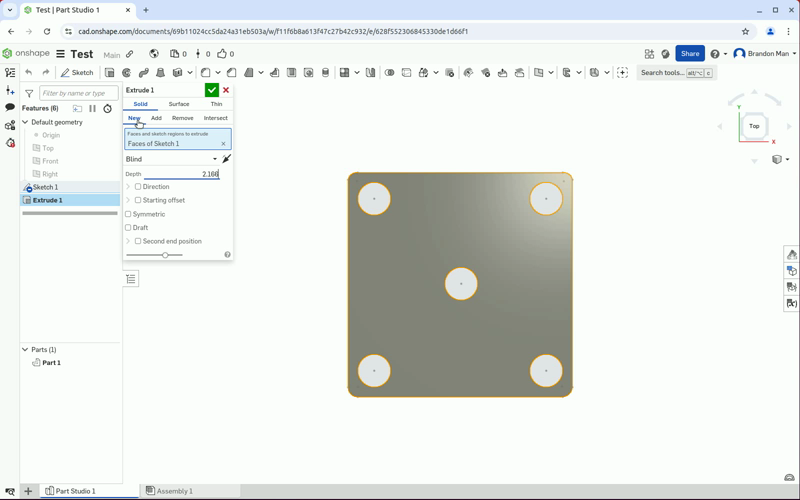
key(enter)
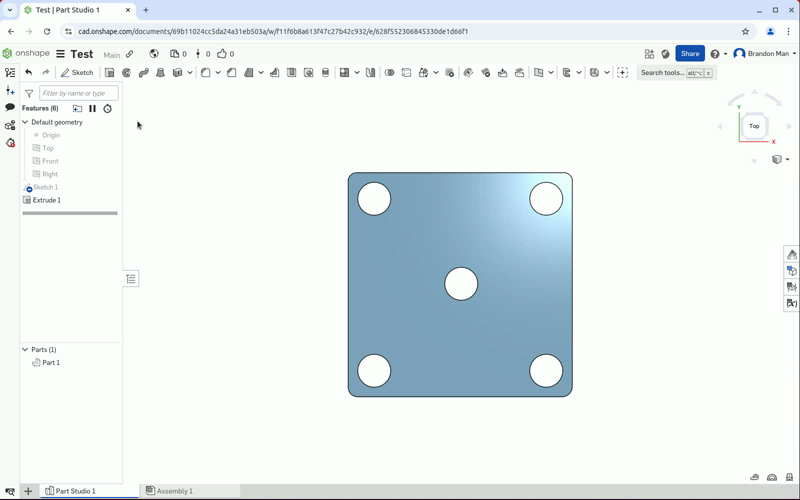
key(shift+h)
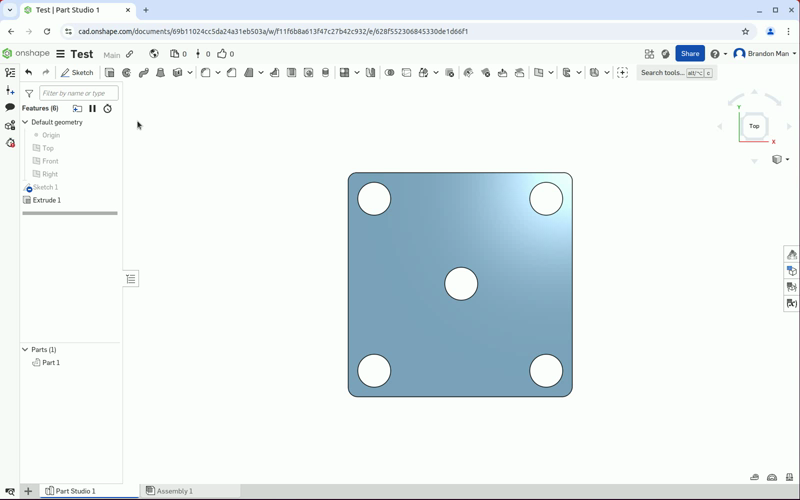
key(shift+h)
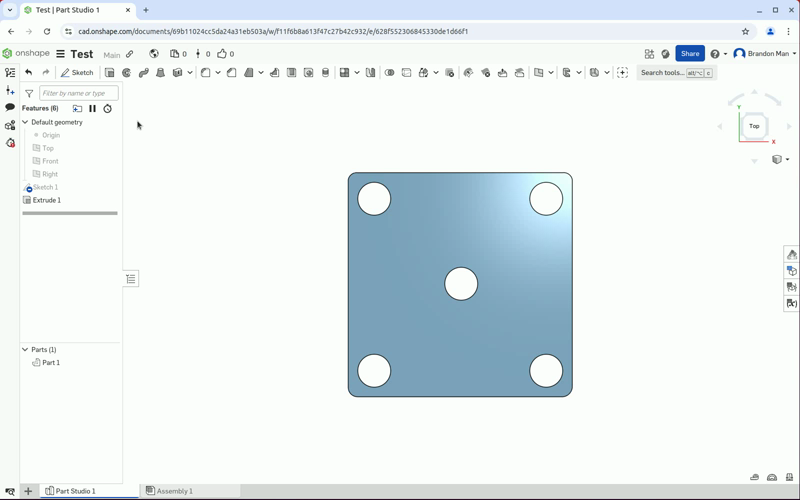
mouse_move(73, 189)
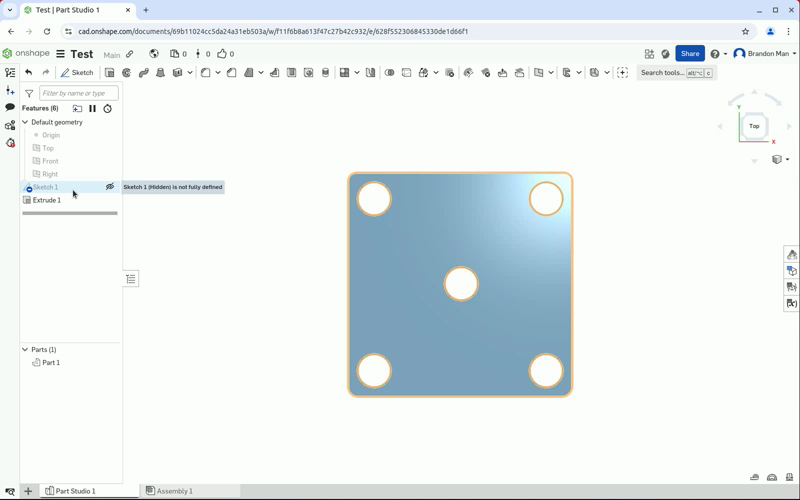
click(73, 189)
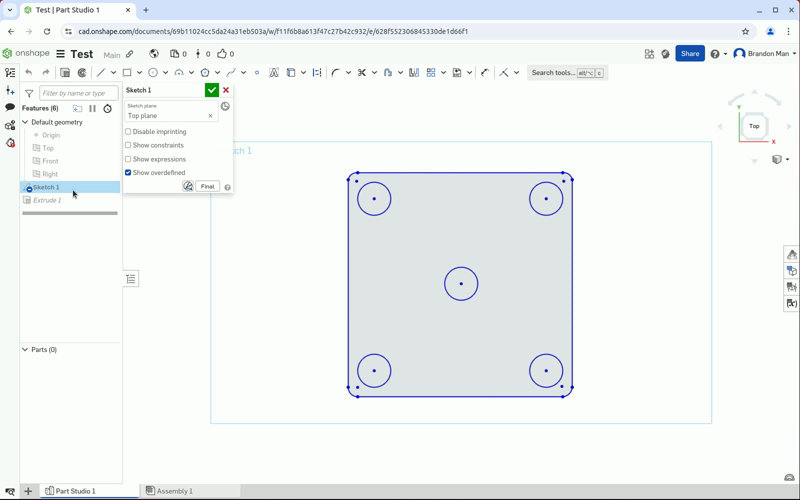
mouse_move(229, 92)
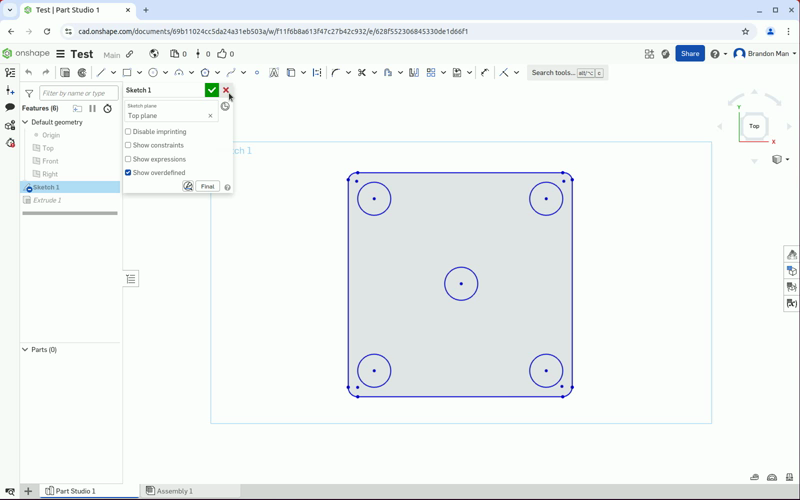
click(229, 92)
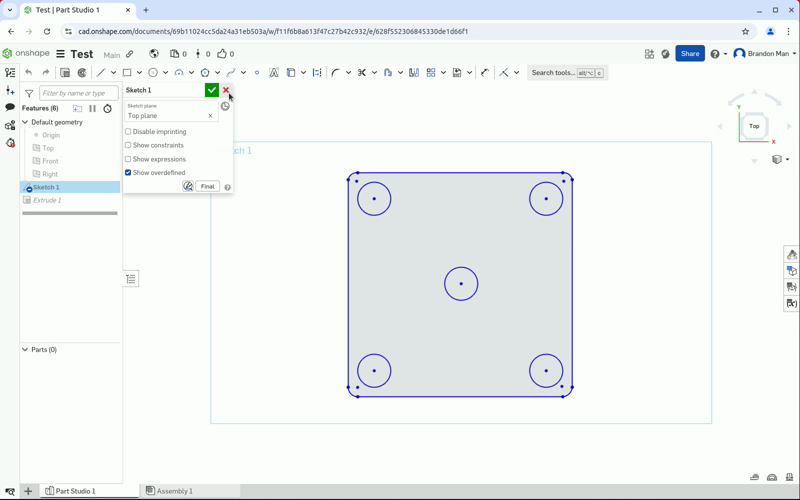
key(shift+s)
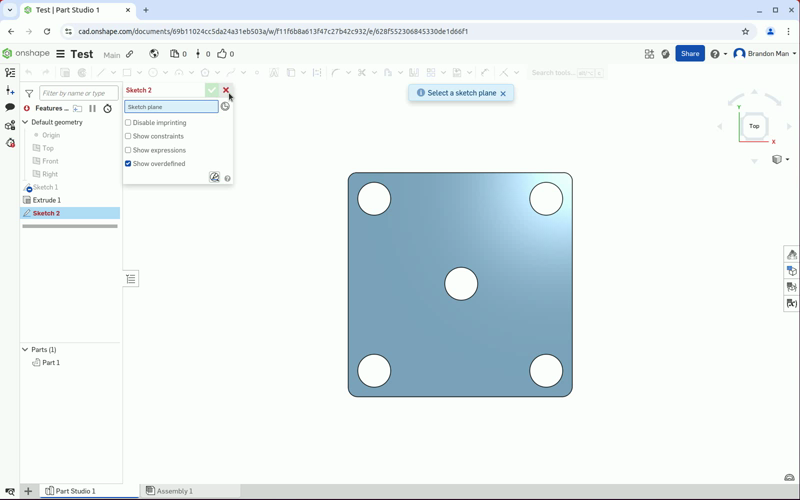
mouse_move(73, 150)
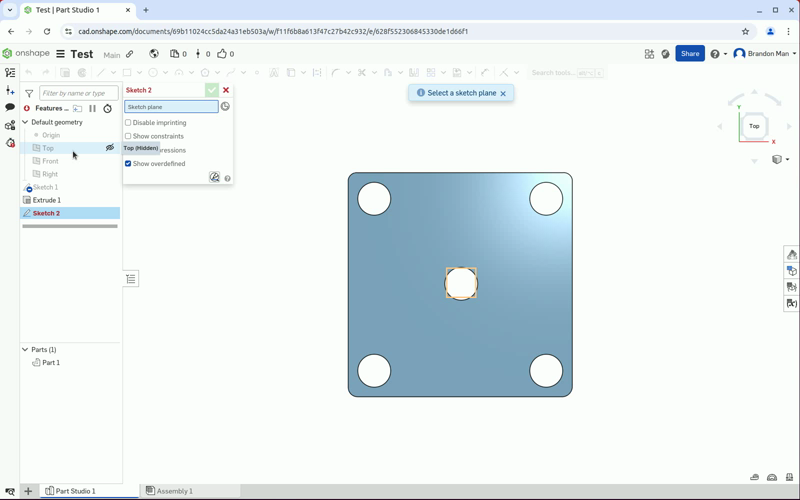
click(73, 150)
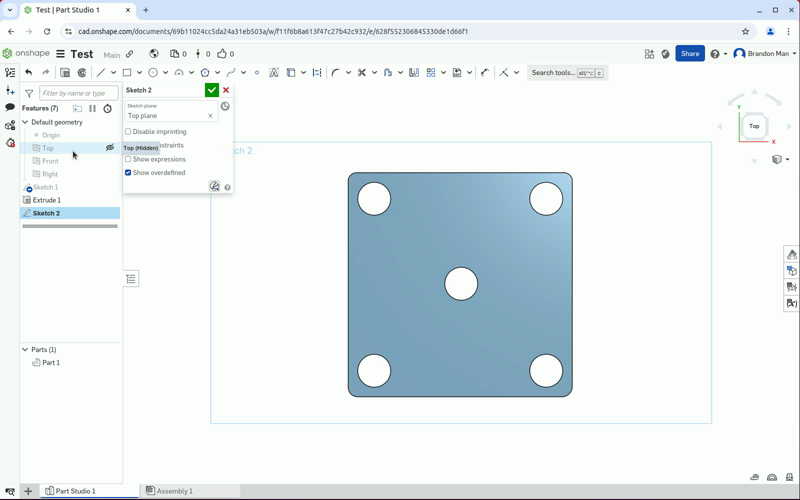
mouse_move(73, 352)
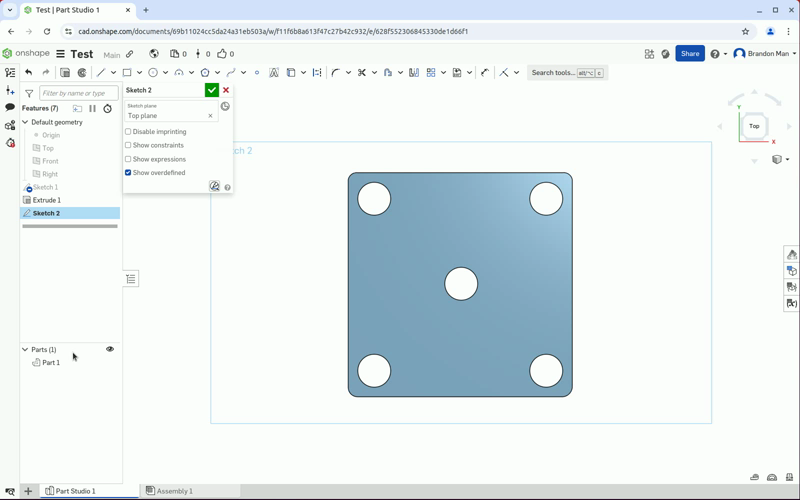
key(y)
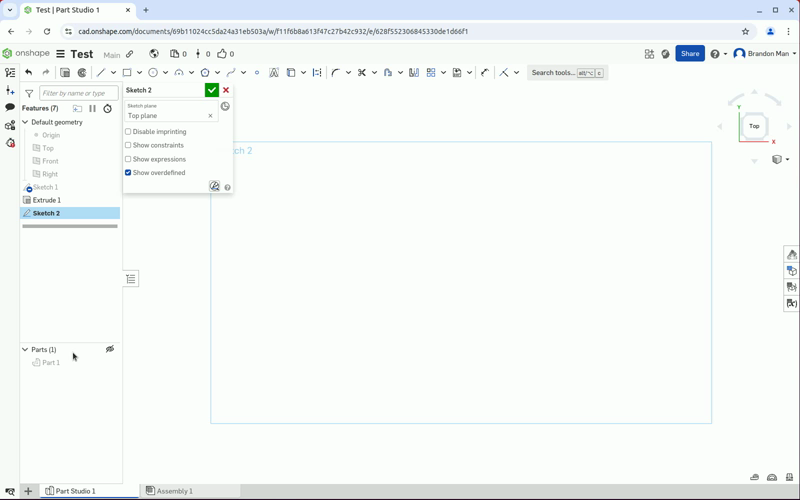
key(c)
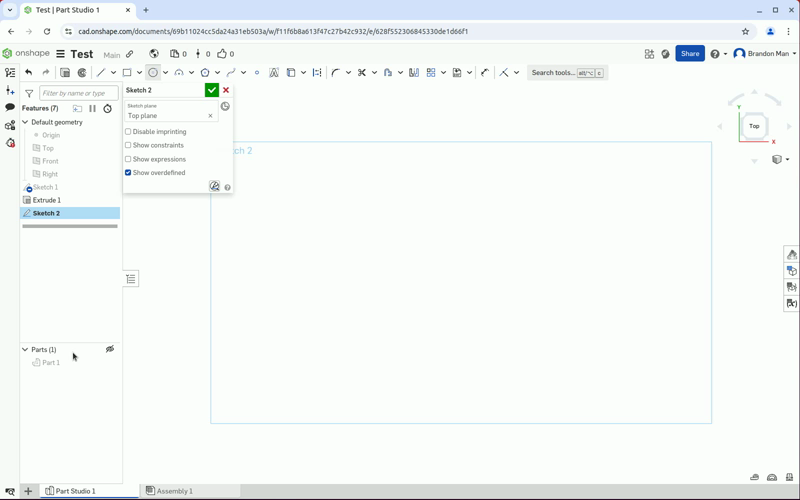
key_down(shift)
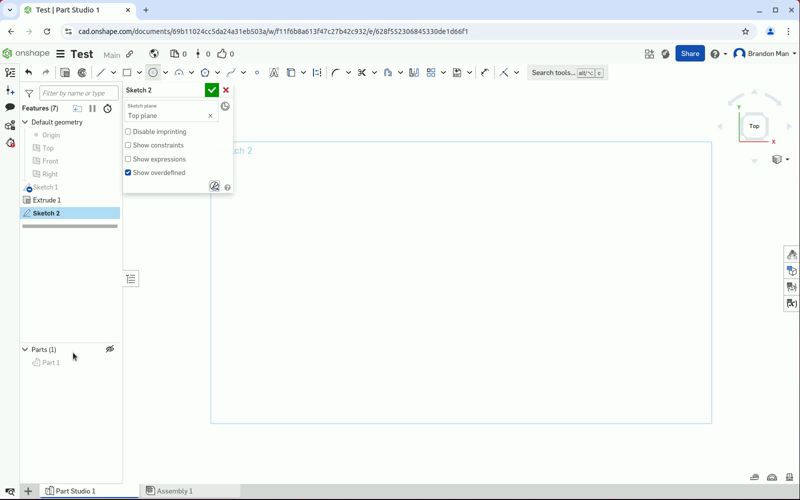
mouse_move(375, 196)
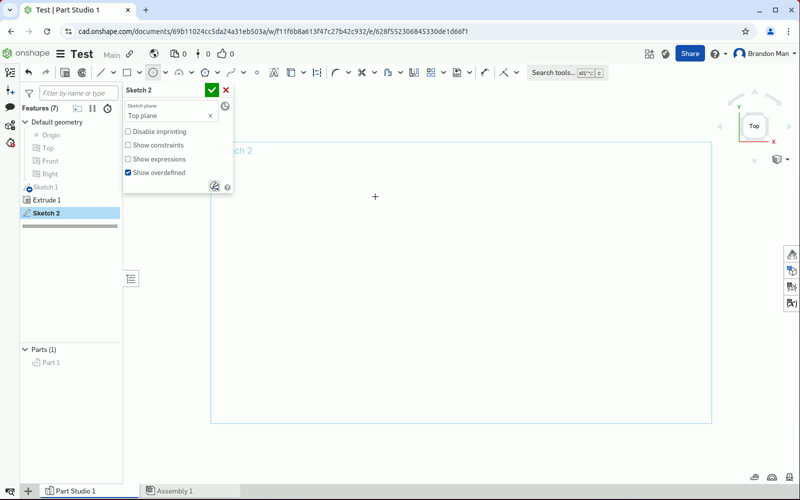
click(375, 196)
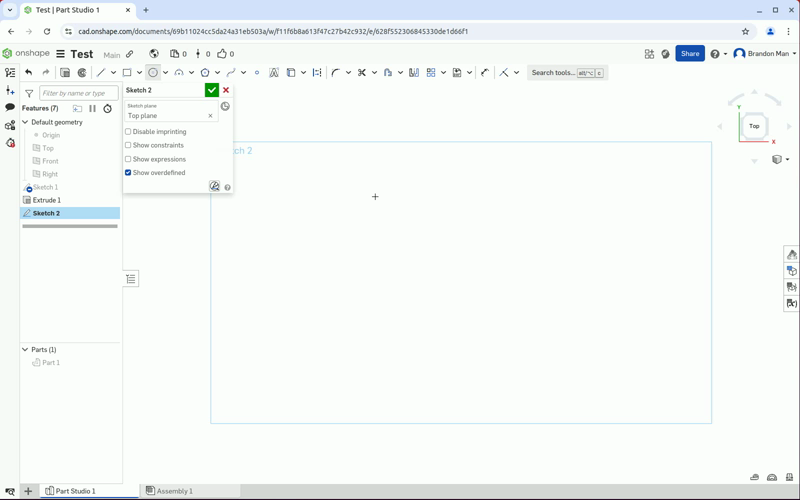
key_up(shift)
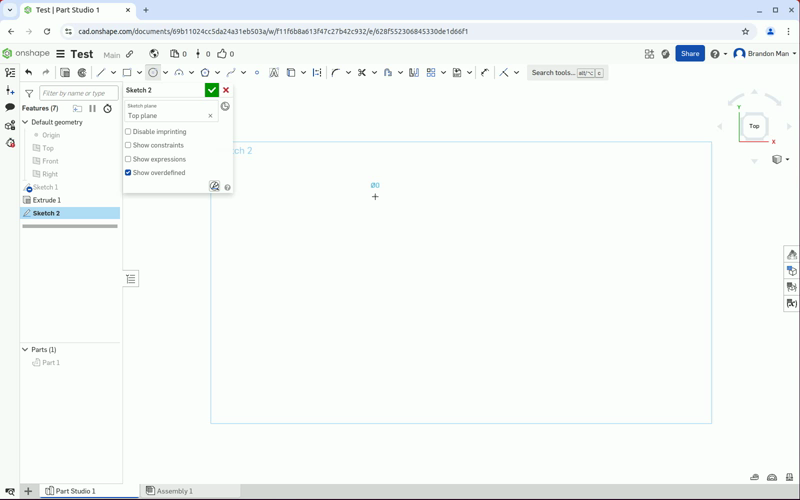
mouse_move(391, 196)
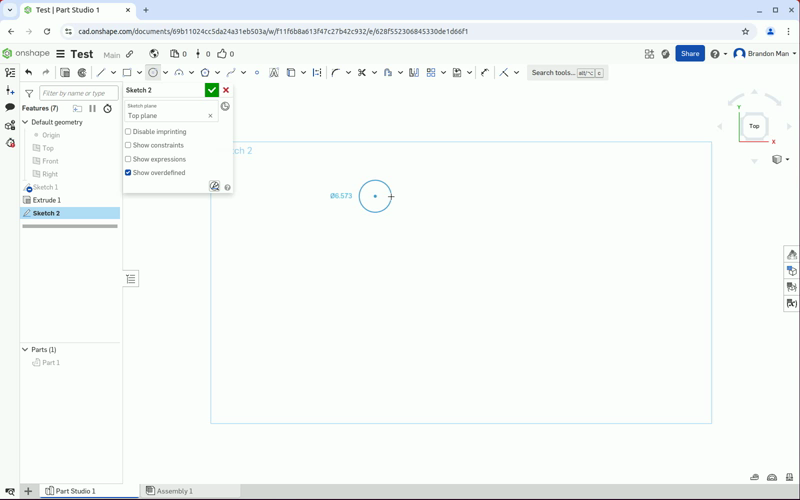
click(391, 196)
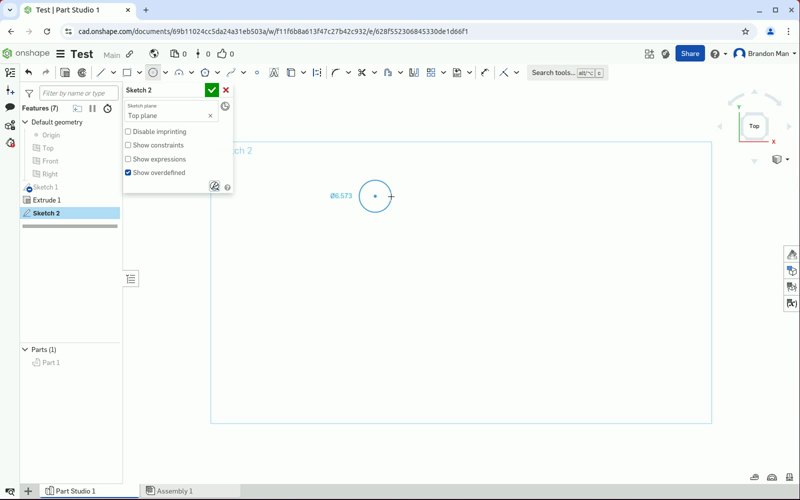
key(esc)
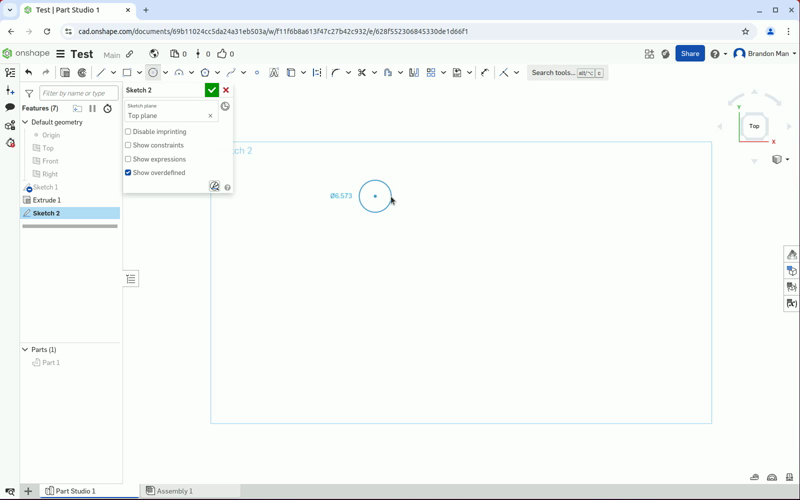
key(c)
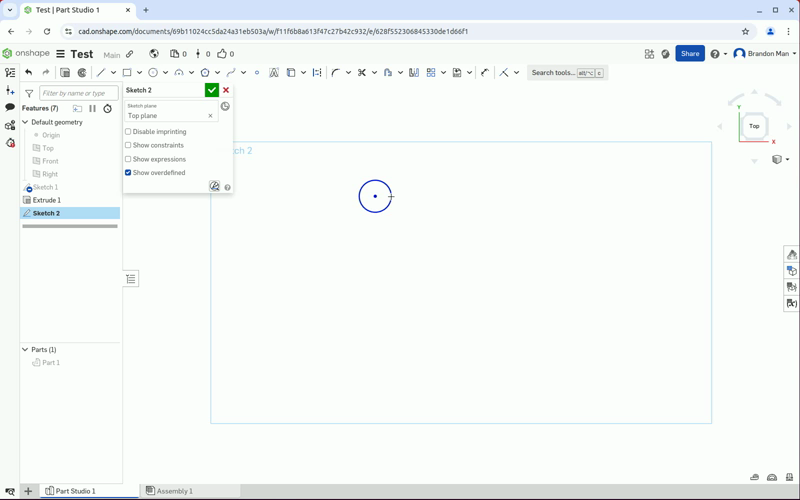
key_down(shift)
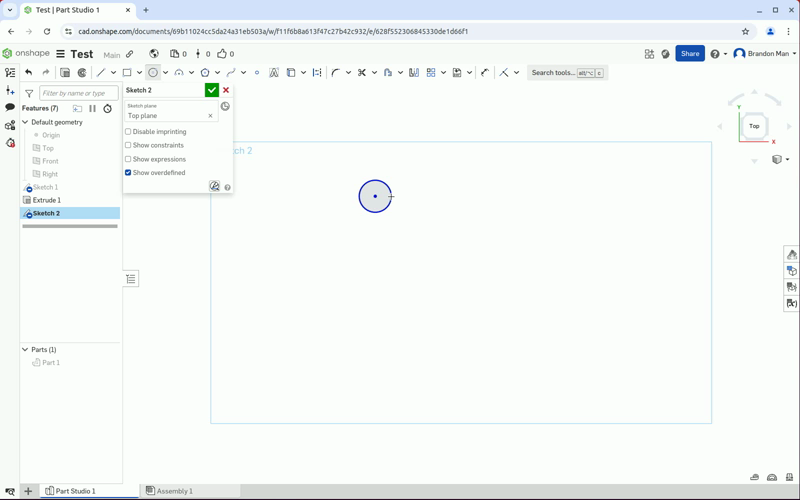
mouse_move(375, 196)
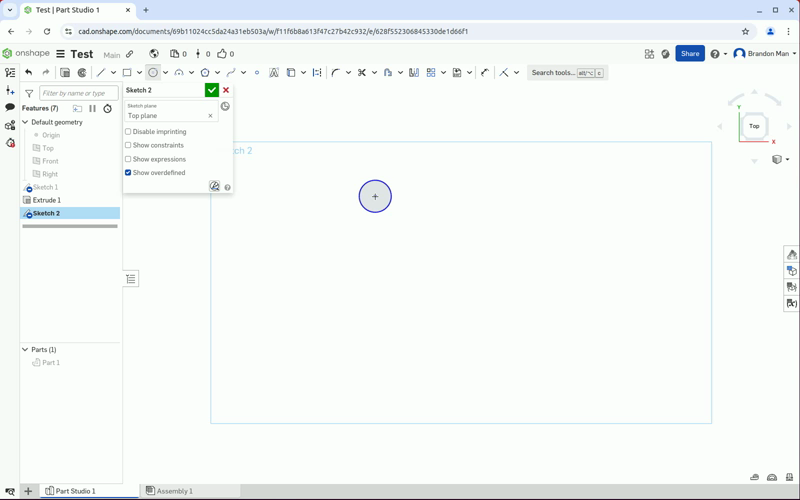
click(375, 196)
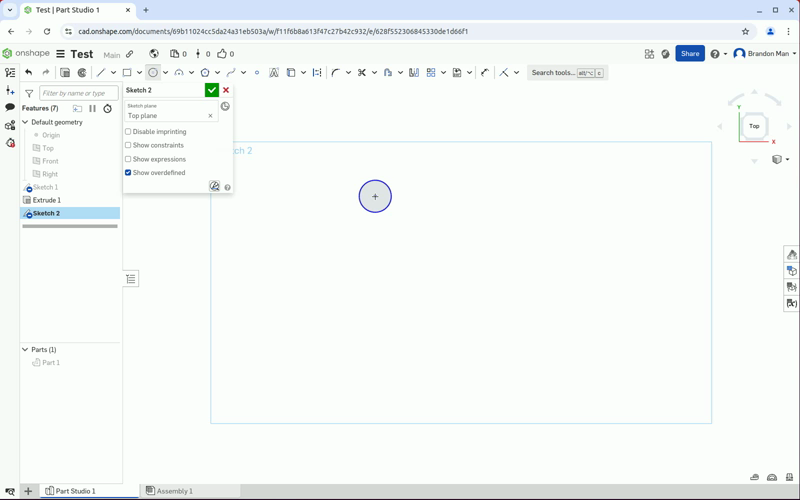
key_up(shift)
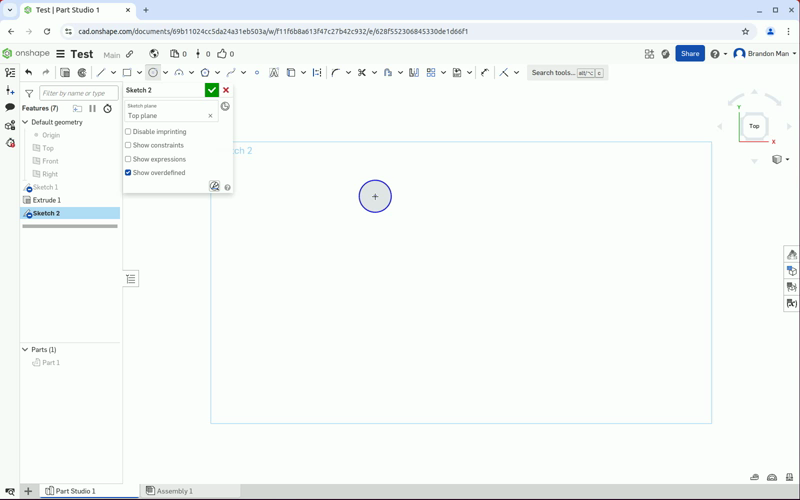
mouse_move(380, 196)
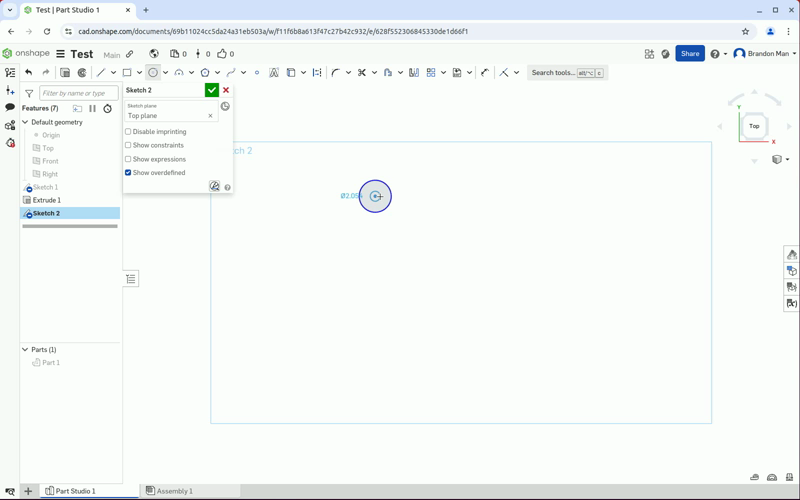
click(380, 196)
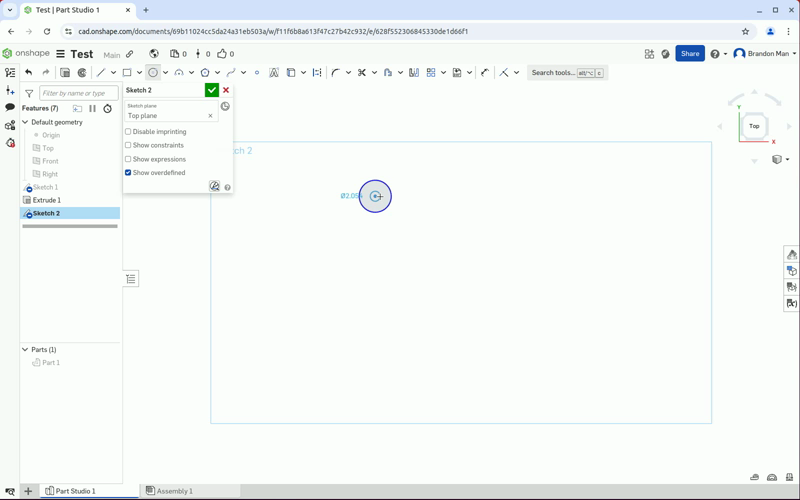
key(esc)
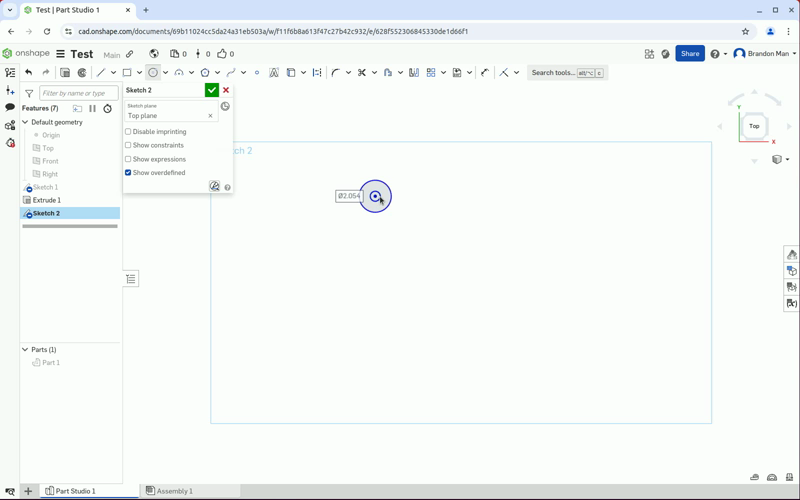
mouse_move(388, 199)
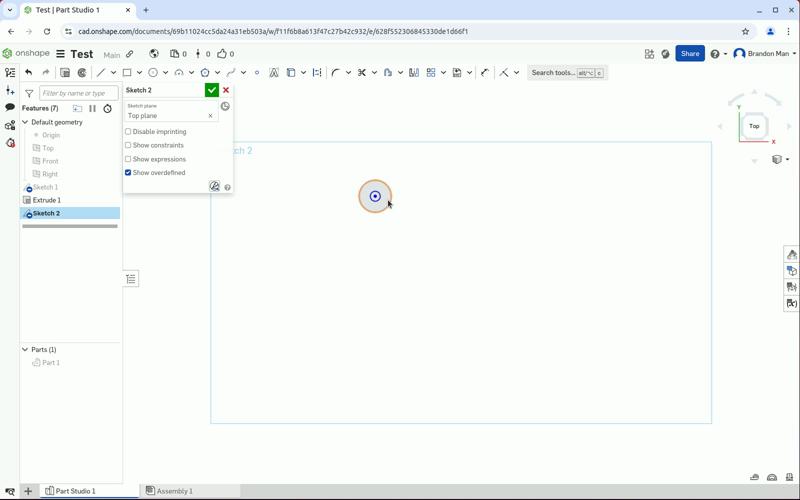
scroll(6)
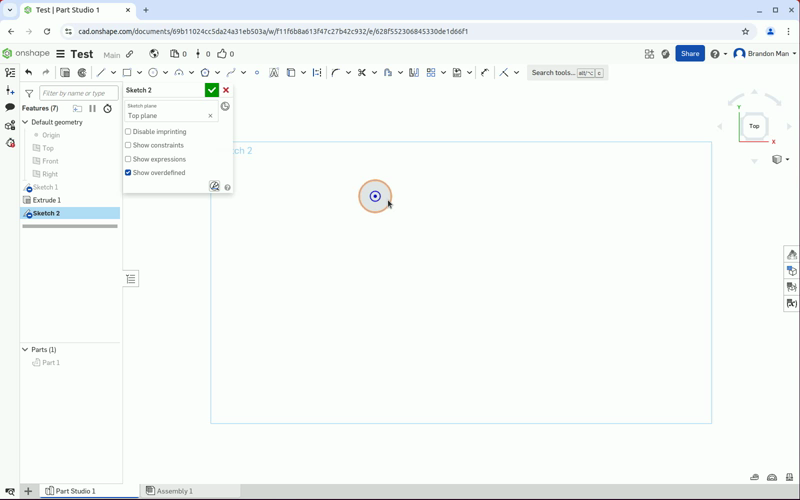
scroll(6)
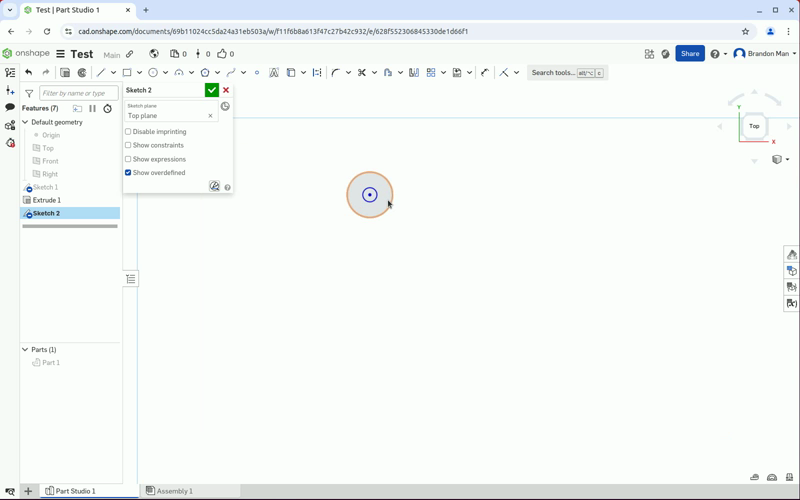
scroll(6)
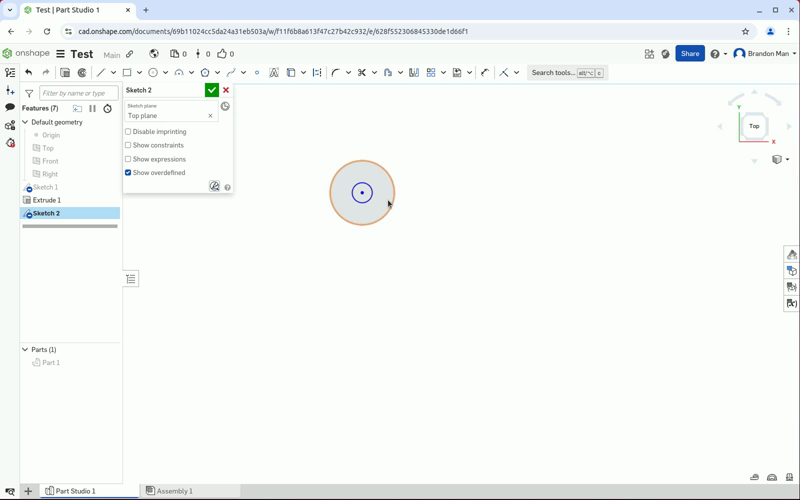
scroll(6)
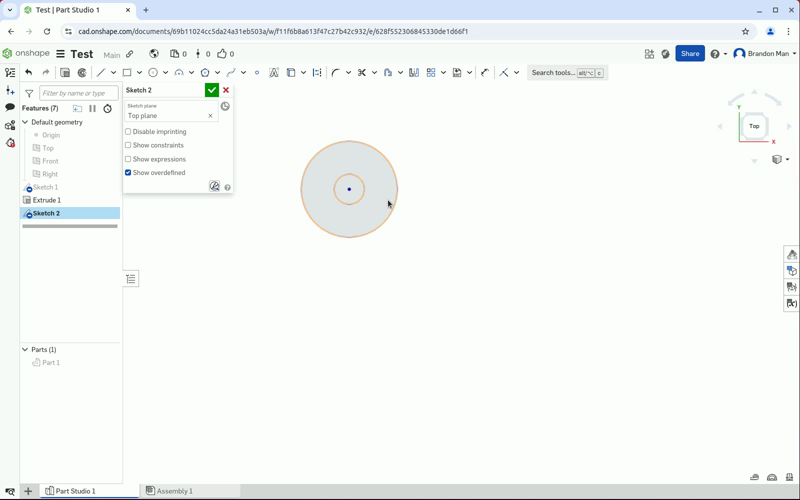
scroll(6)
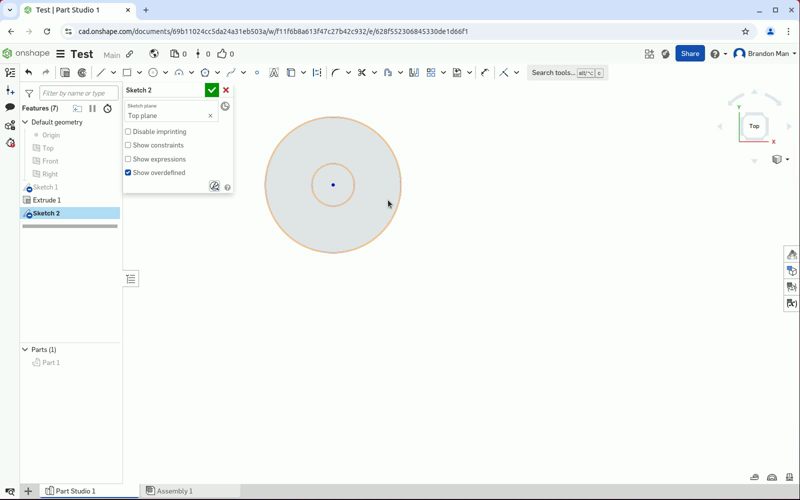
scroll(6)
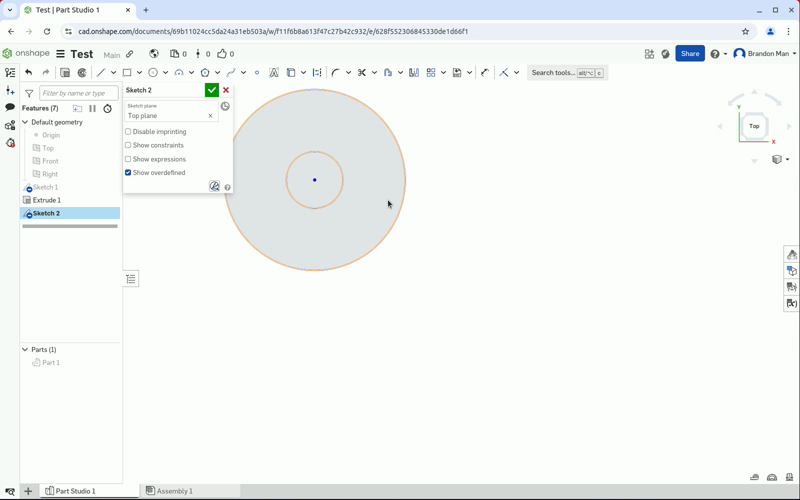
scroll(6)
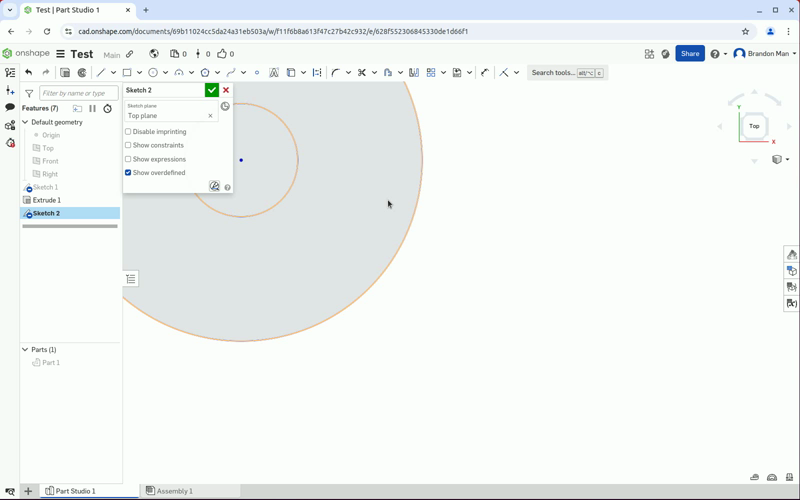
click(388, 199)
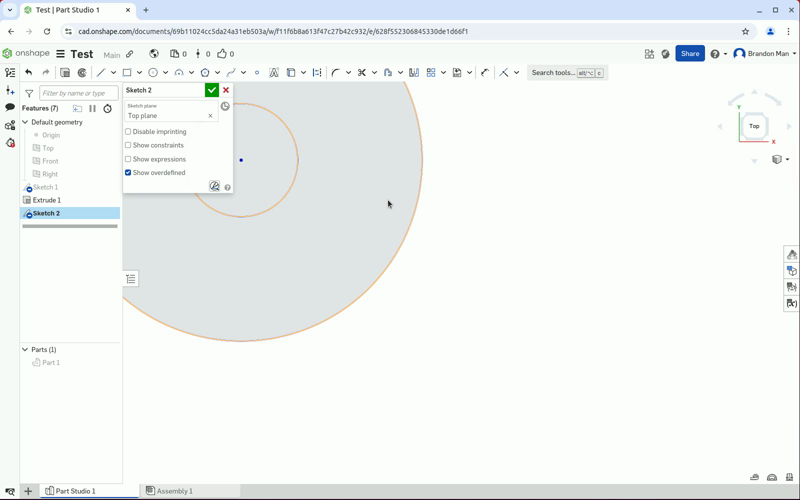
scroll(-6)
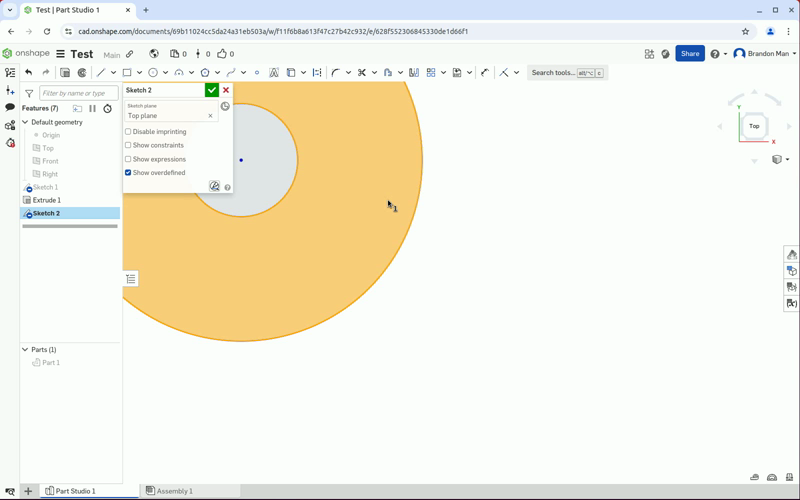
scroll(-6)
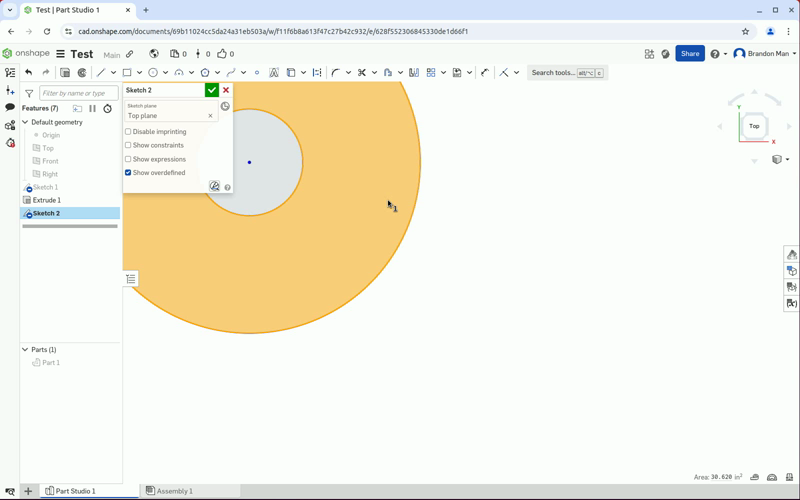
scroll(-6)
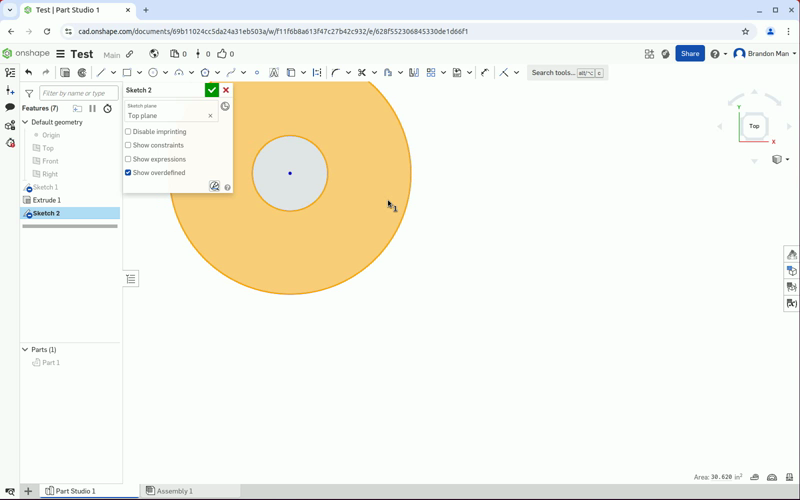
scroll(-6)
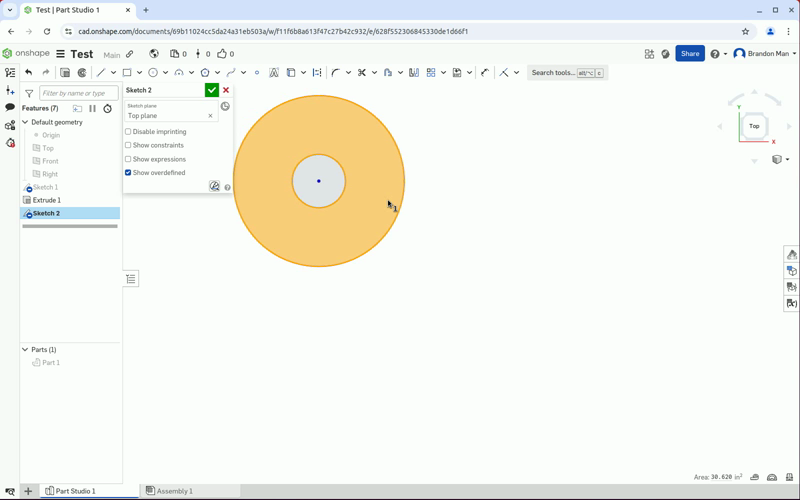
scroll(-6)
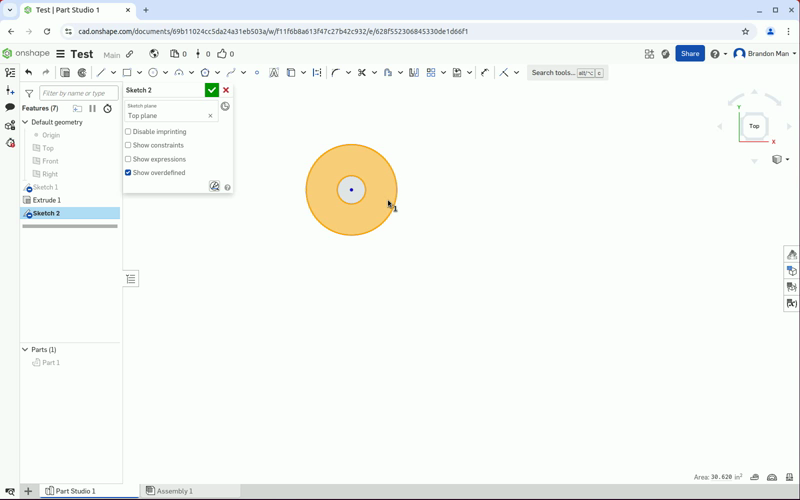
scroll(-6)
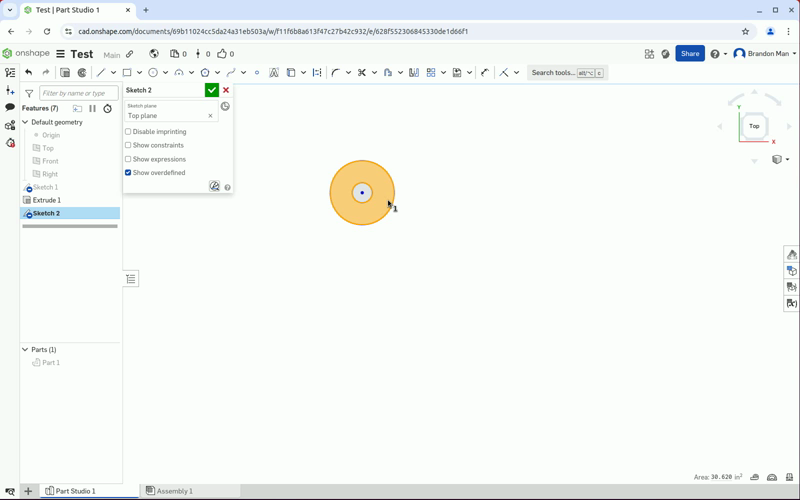
scroll(-6)
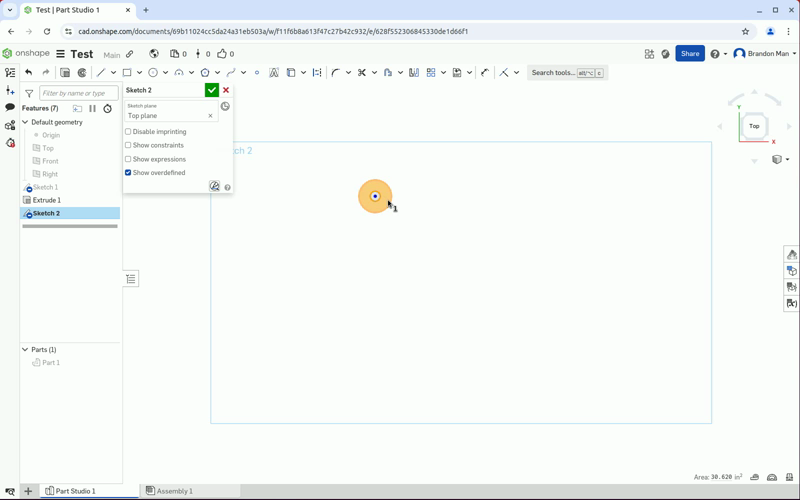
mouse_move(73, 352)
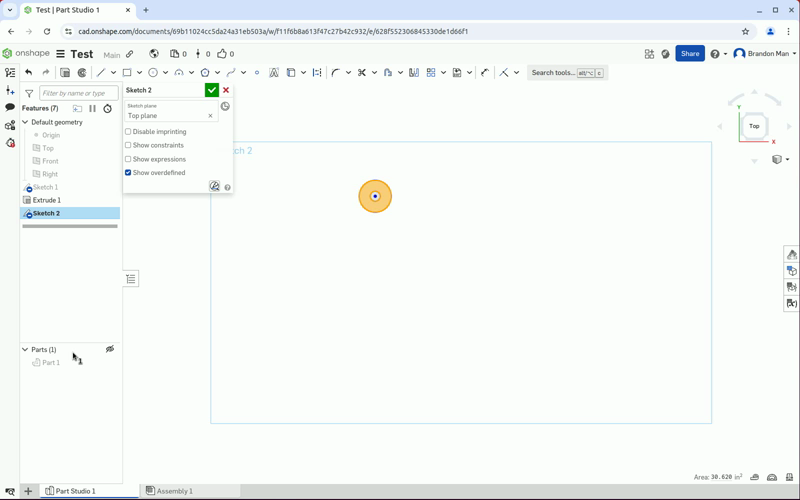
key(shift+y)
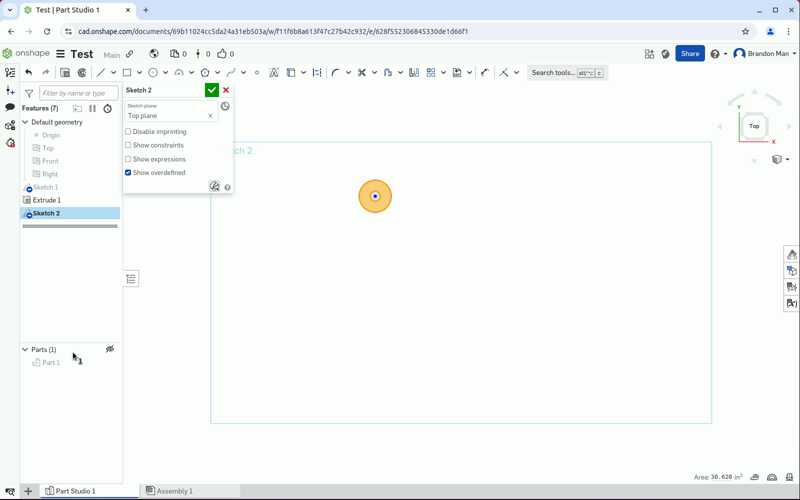
key(shift+e)
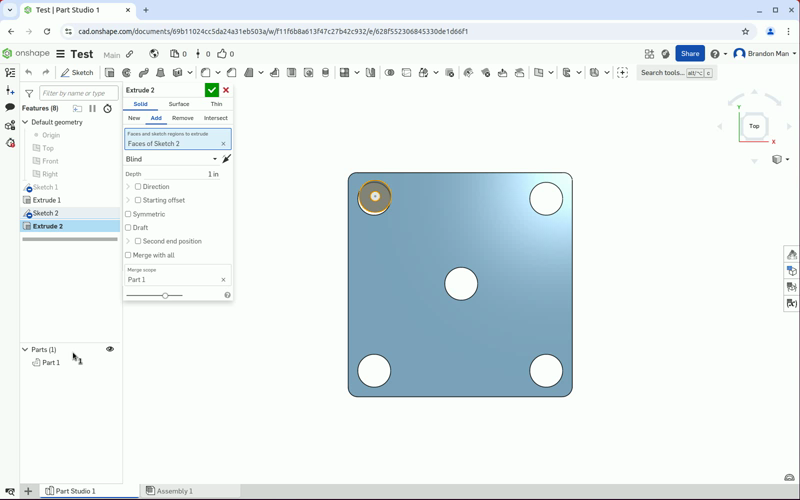
mouse_move(143, 106)
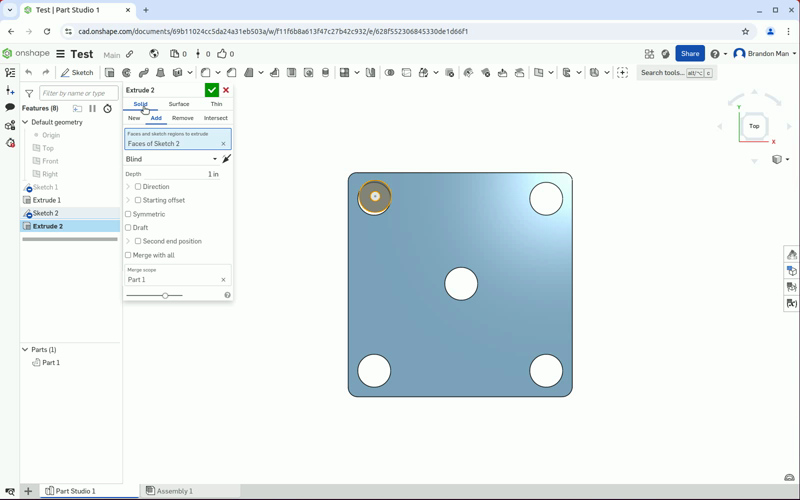
click(143, 106)
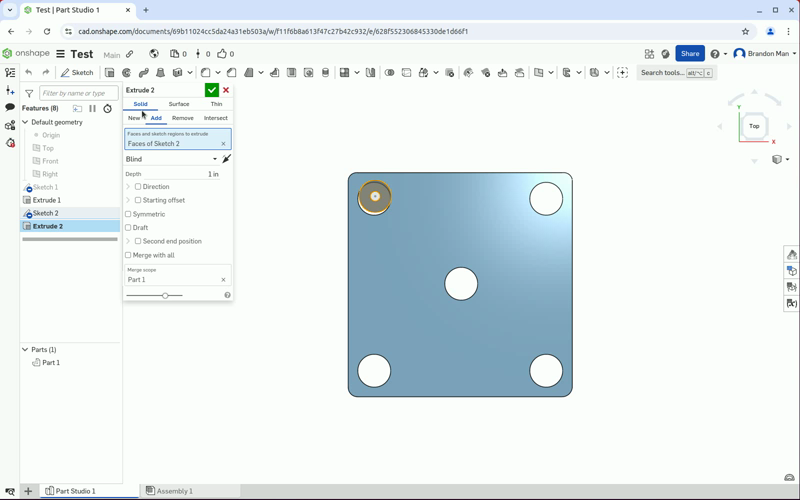
mouse_move(137, 120)
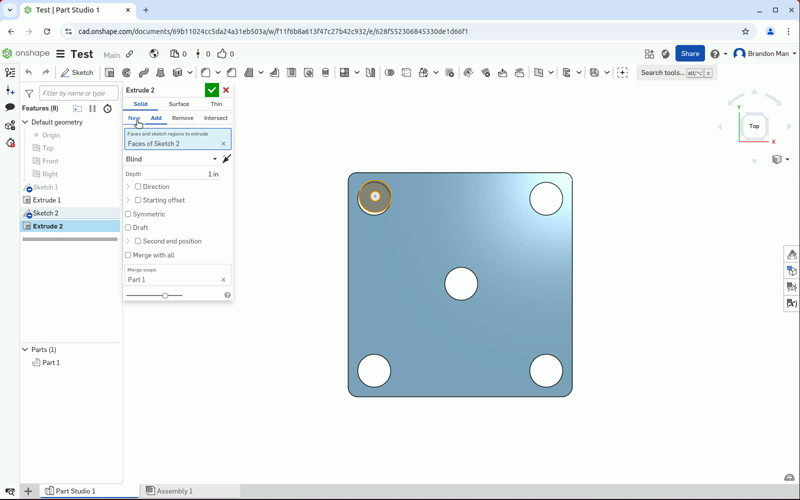
click(137, 120)
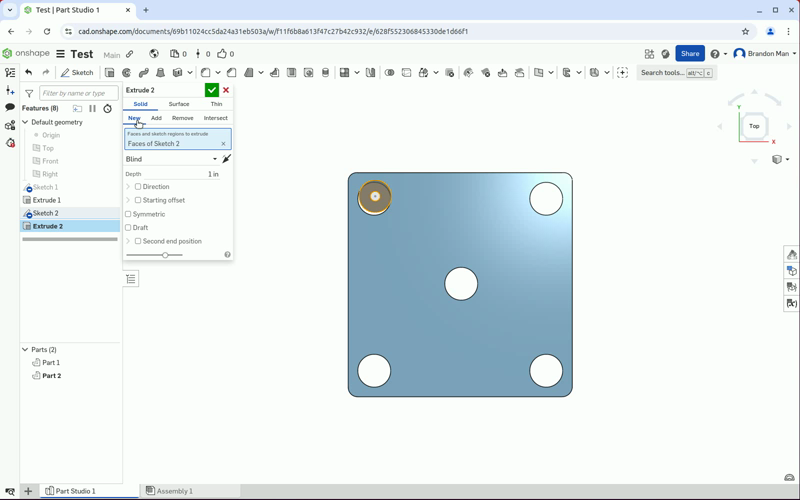
key(tab, 4)
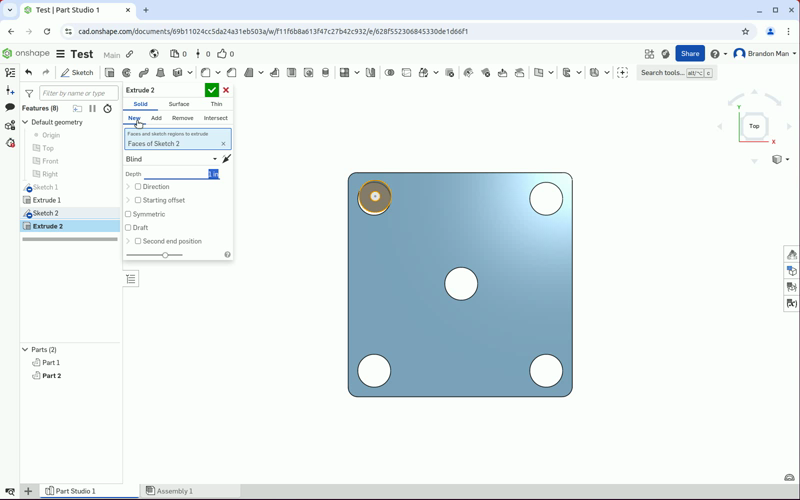
text(2.166)
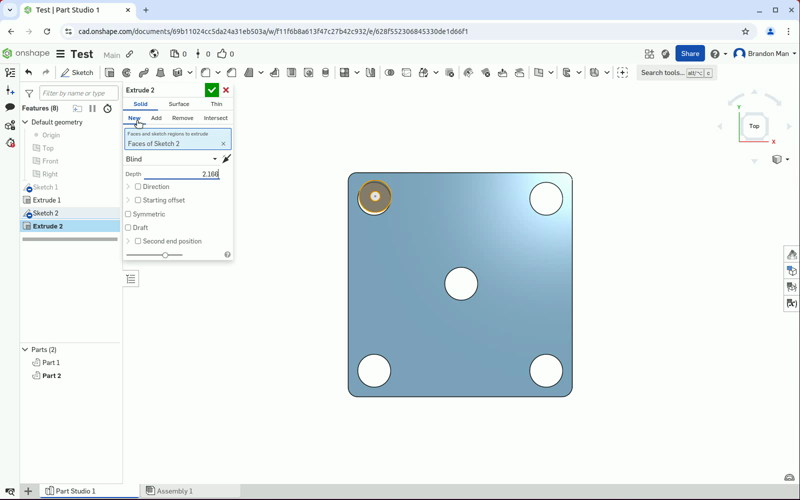
key(enter)
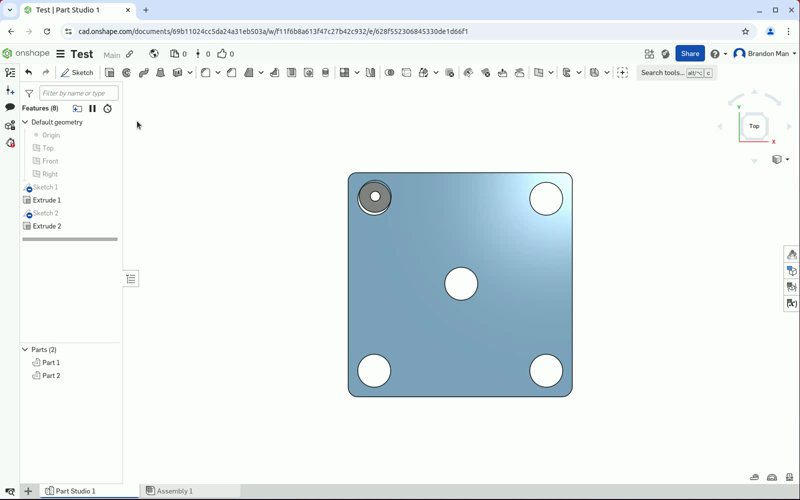
key(shift+h)
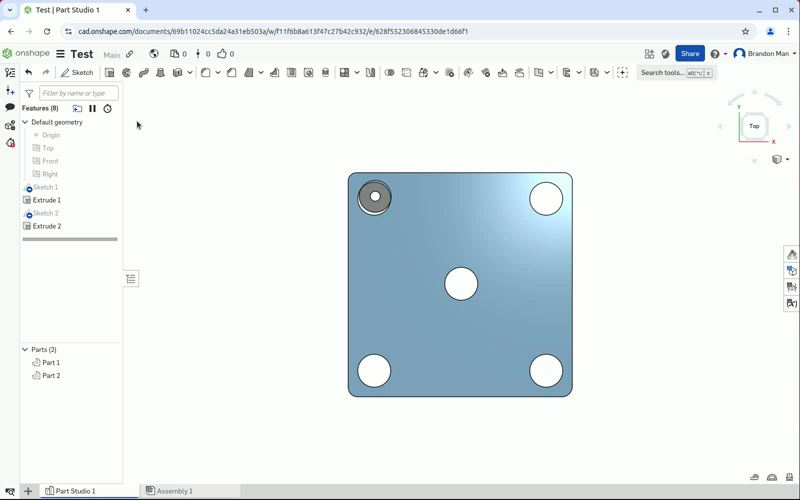
key(shift+h)
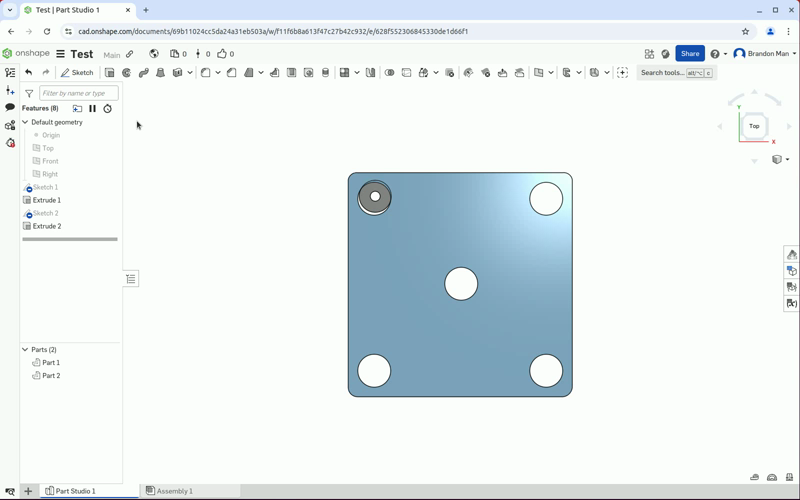
mouse_move(73, 189)
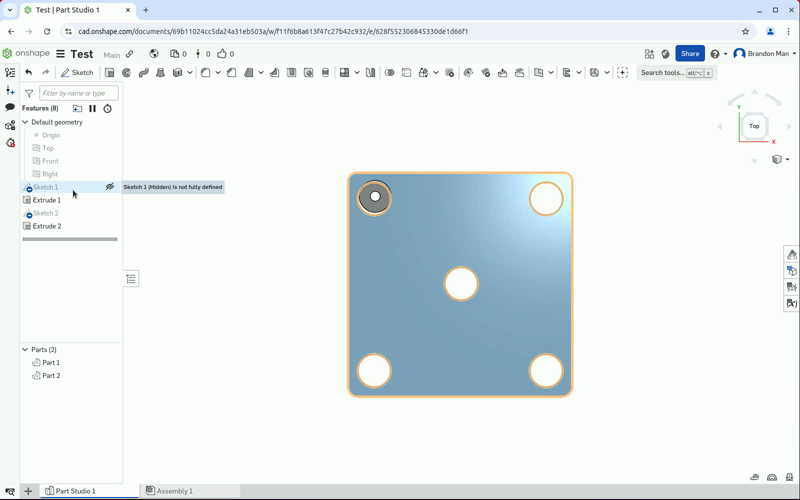
click(73, 189)
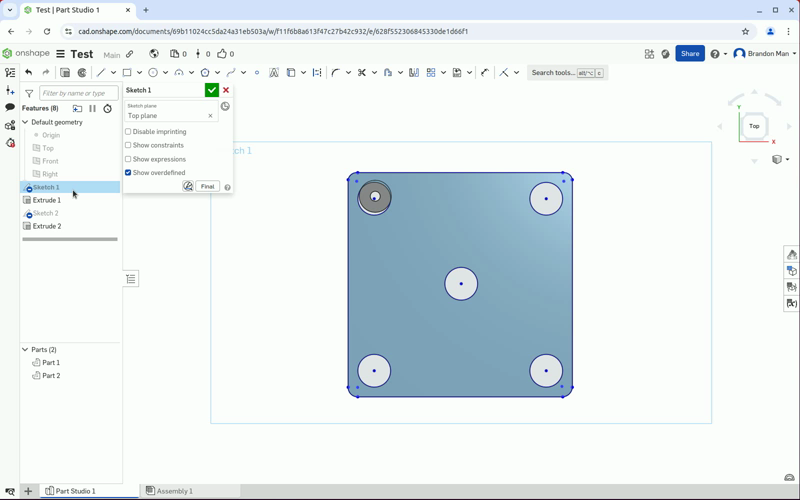
mouse_move(229, 92)
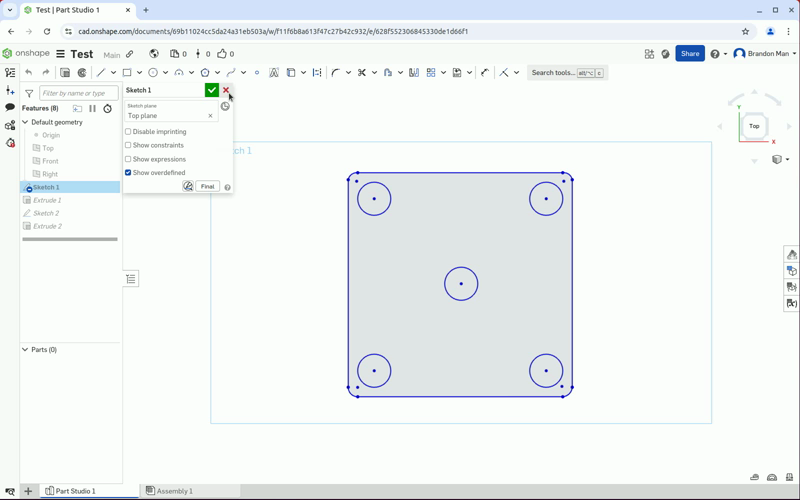
click(229, 92)
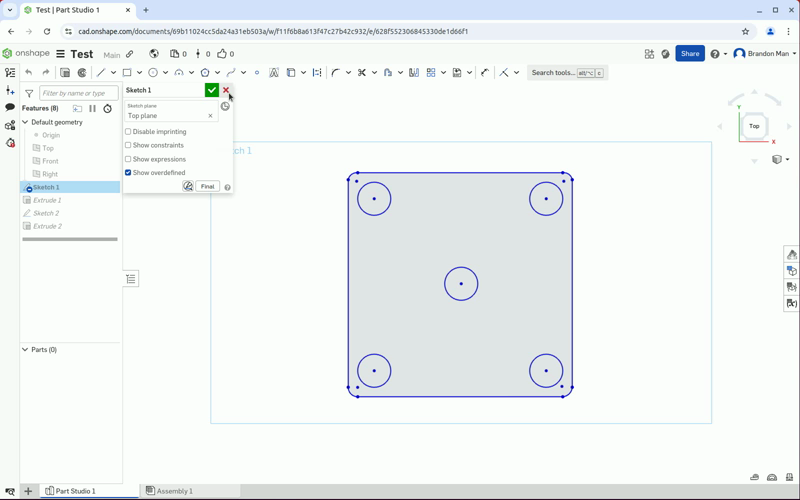
key(shift+s)
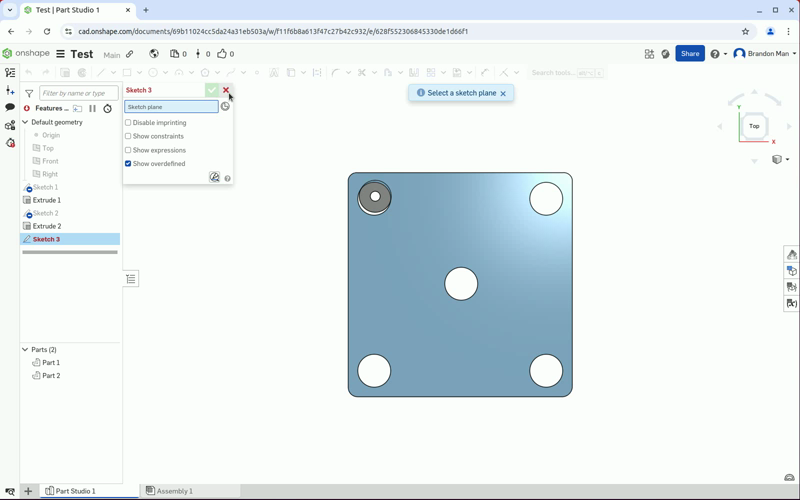
mouse_move(73, 150)
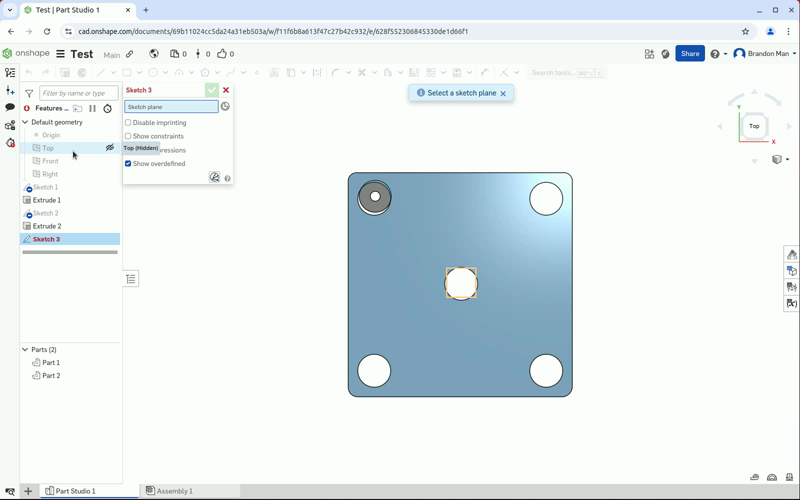
click(73, 150)
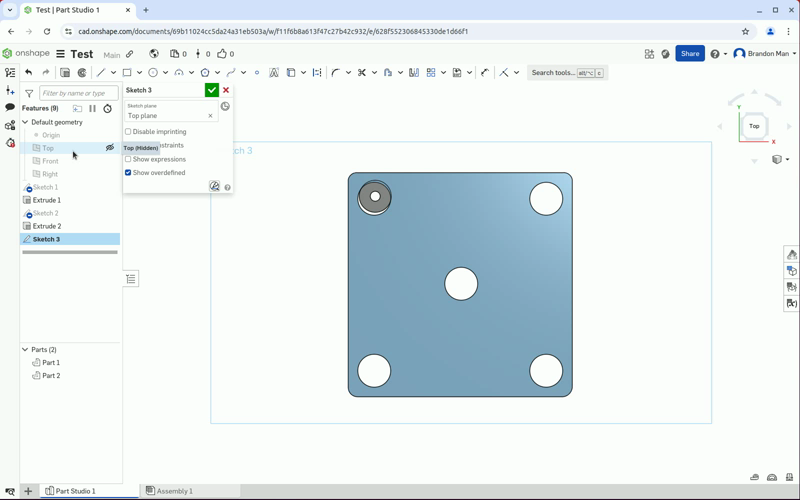
mouse_move(73, 352)
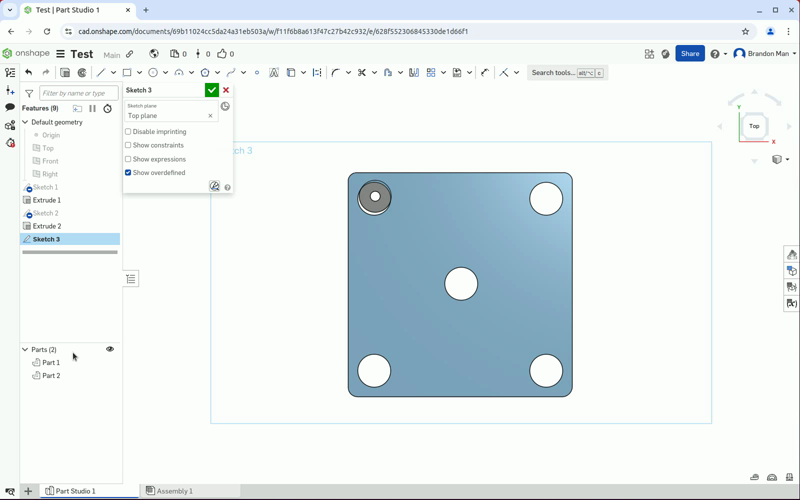
key(y)
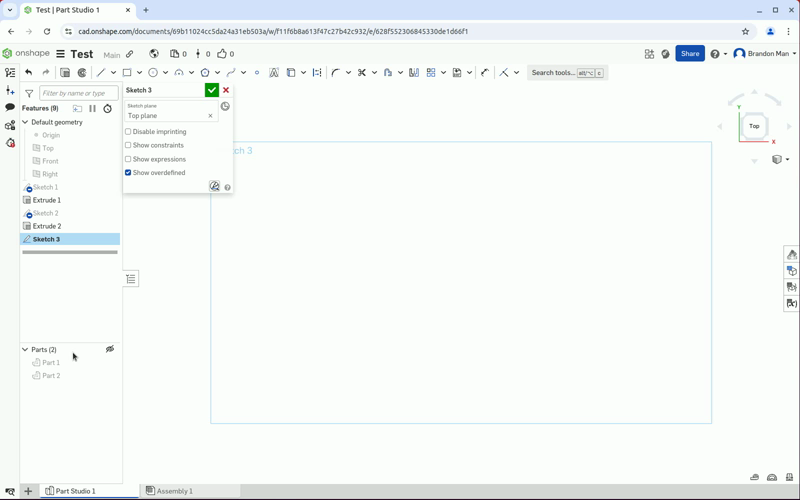
key(c)
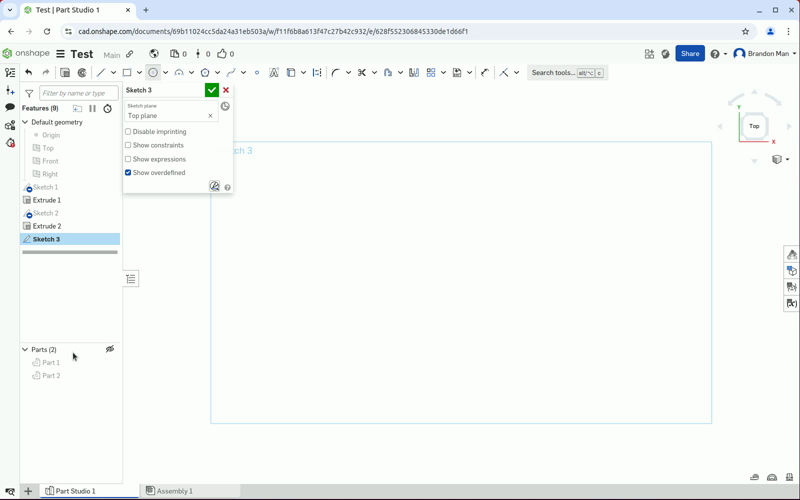
key_down(shift)
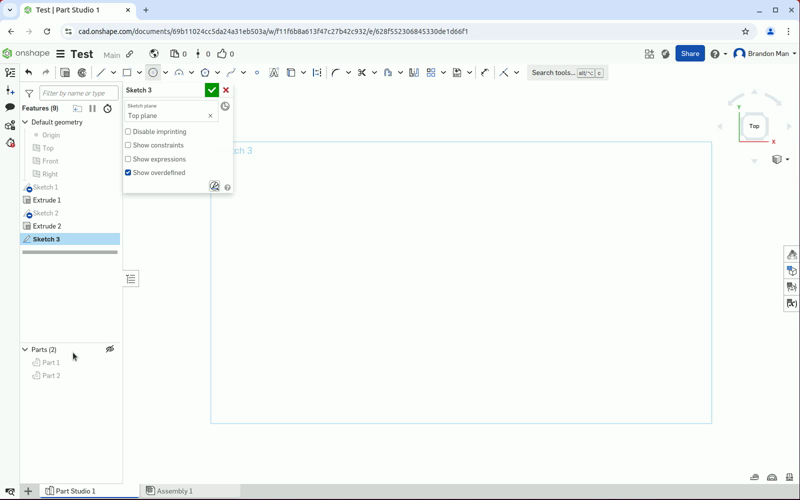
mouse_move(548, 196)
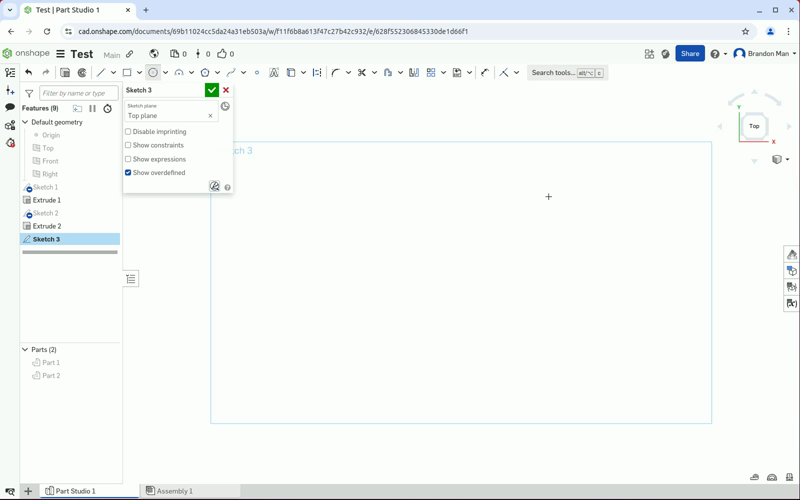
click(548, 196)
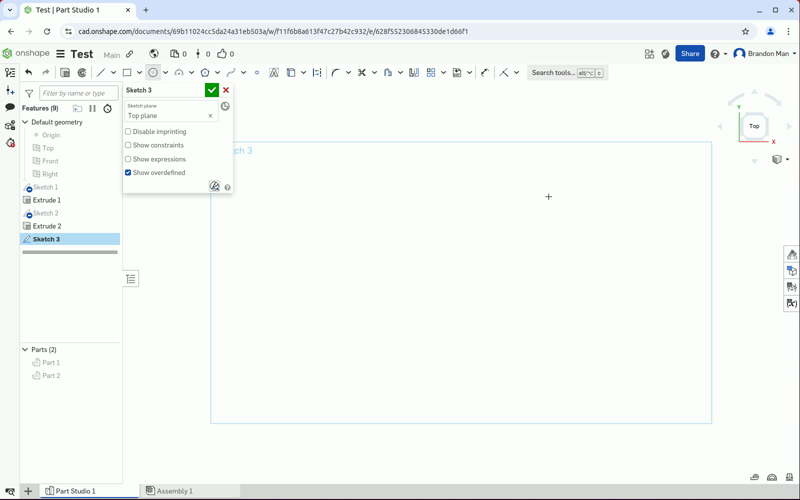
key_up(shift)
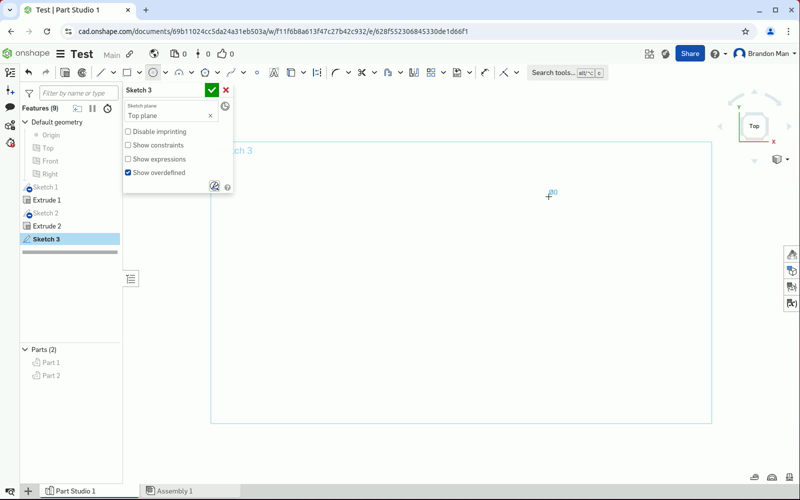
mouse_move(564, 196)
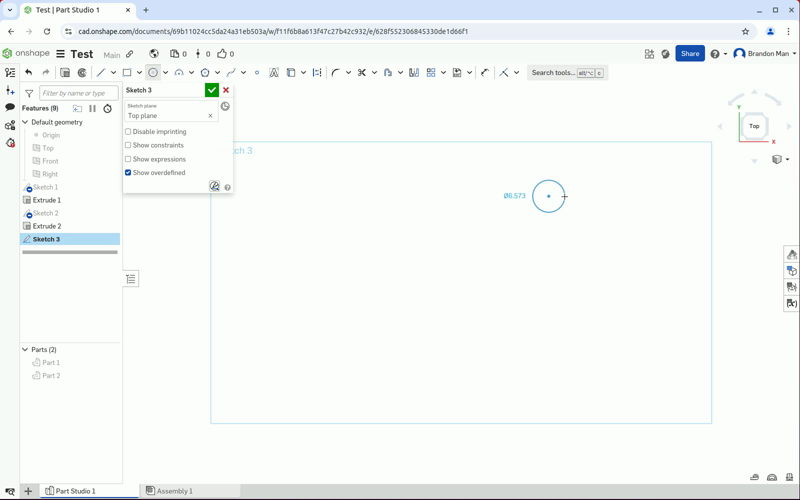
click(564, 196)
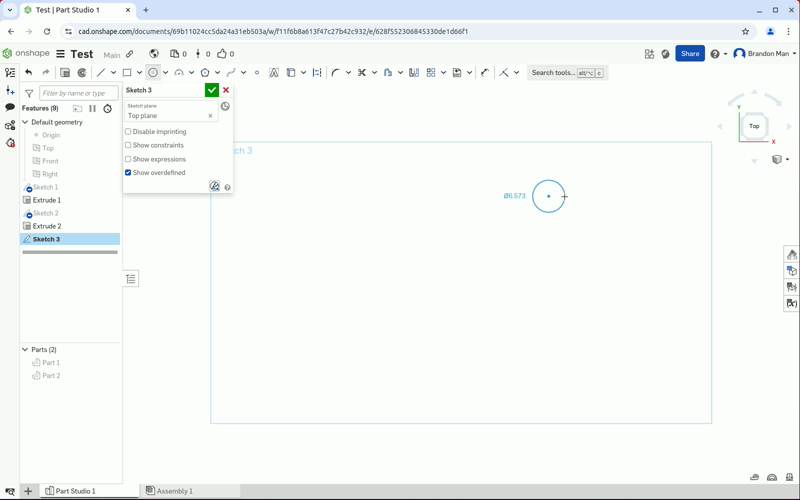
key(esc)
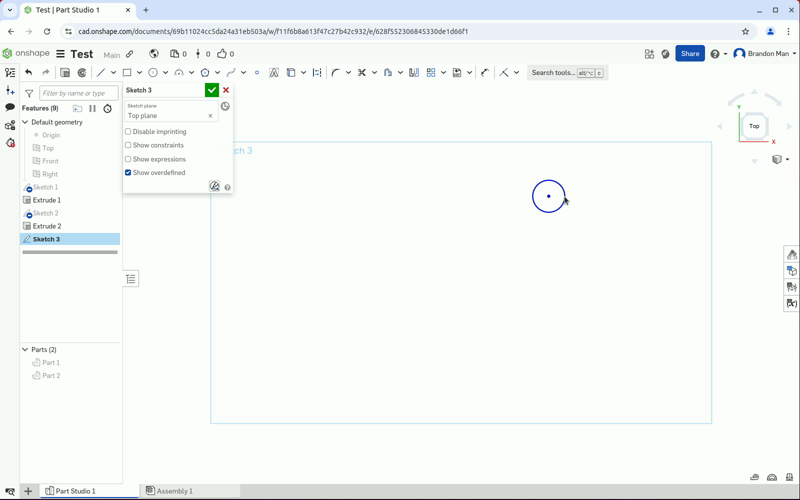
key(c)
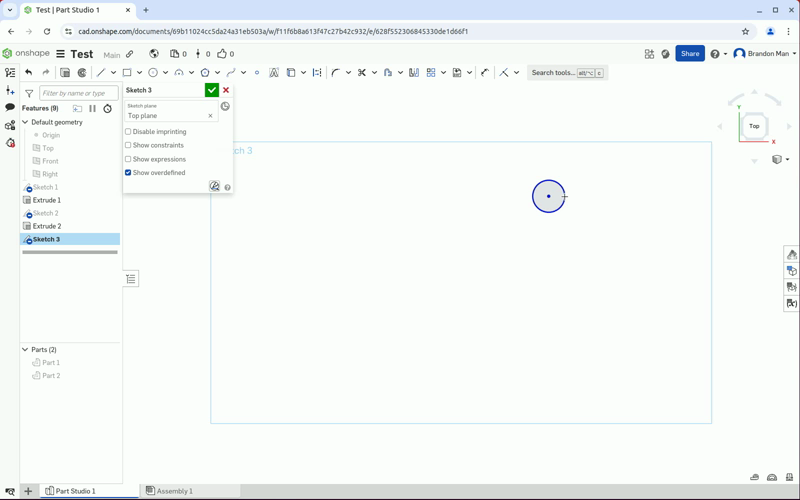
key_down(shift)
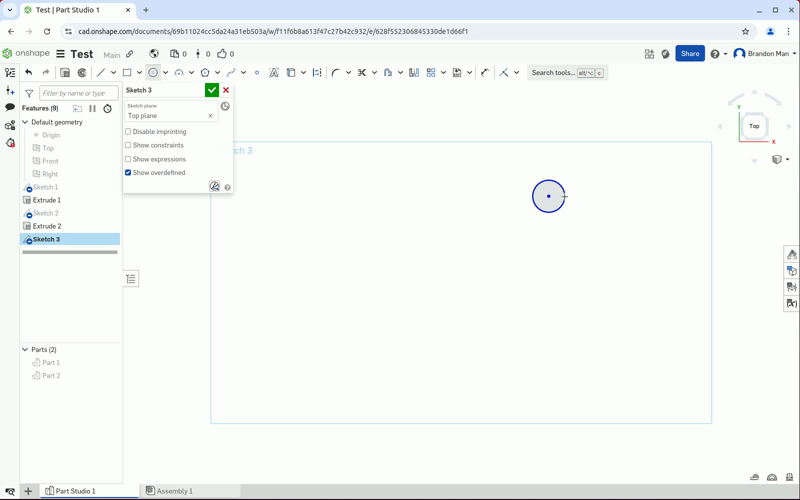
mouse_move(548, 196)
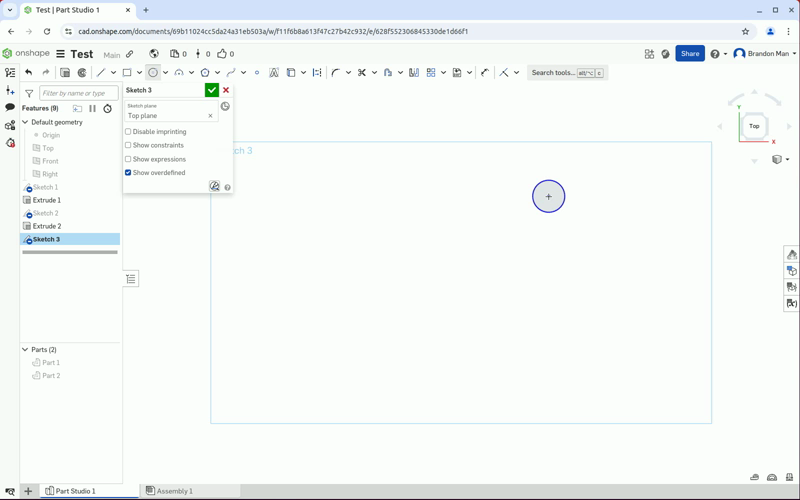
click(548, 196)
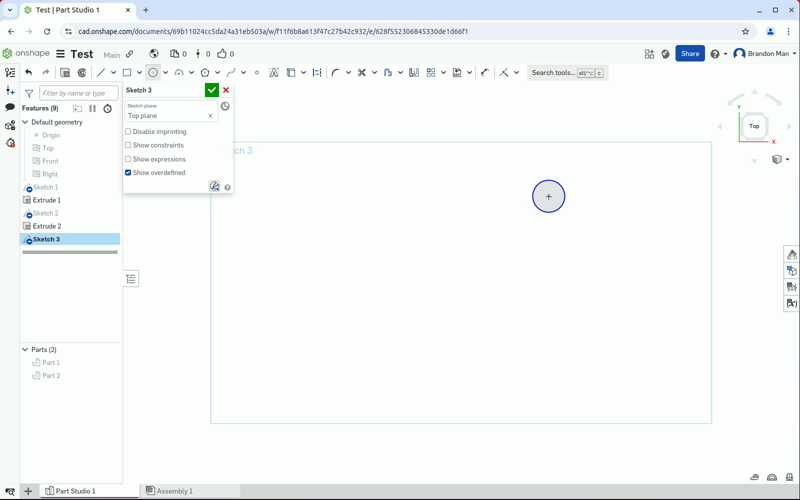
key_up(shift)
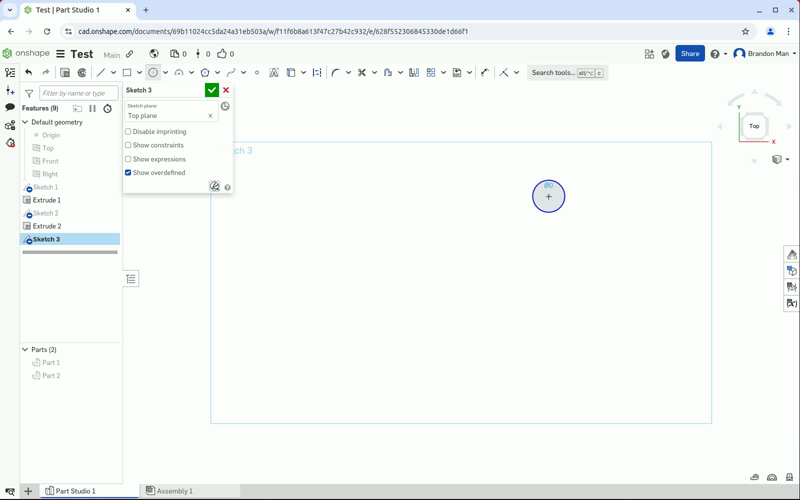
mouse_move(553, 196)
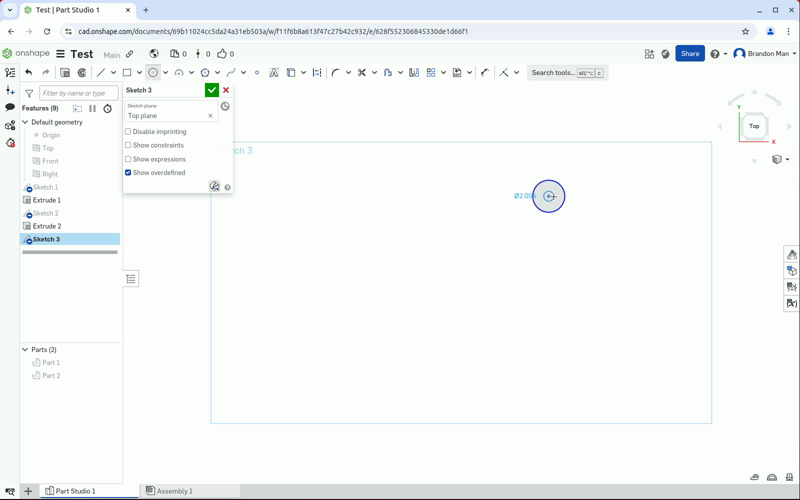
click(553, 196)
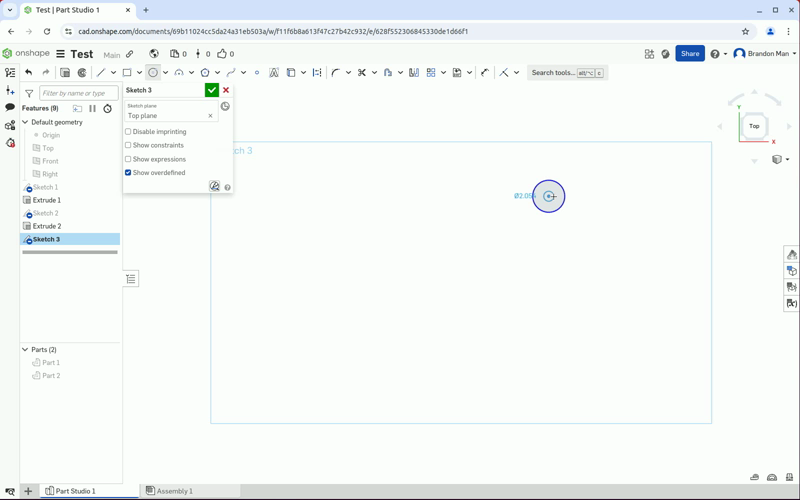
key(esc)
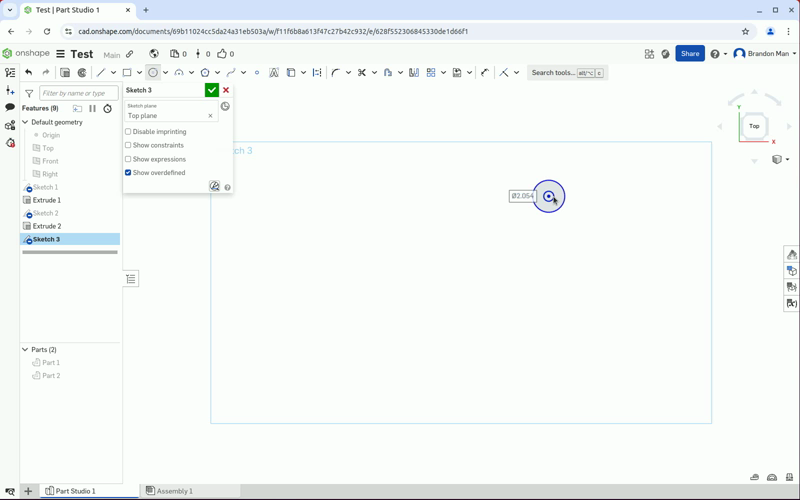
mouse_move(564, 197)
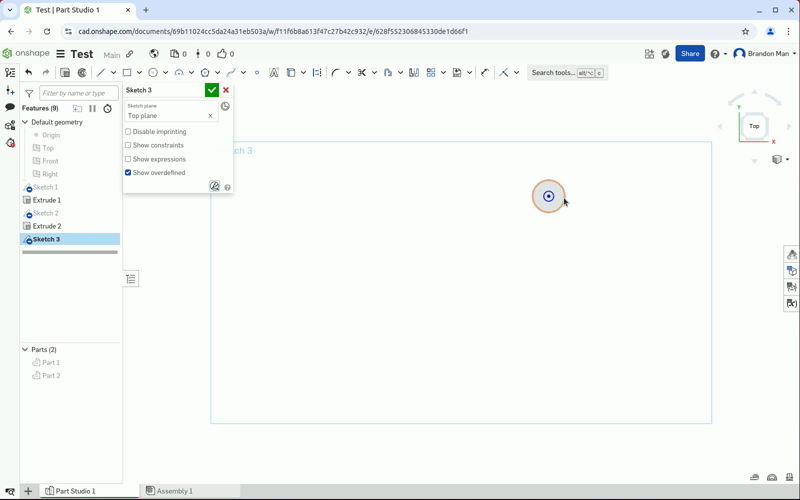
scroll(6)
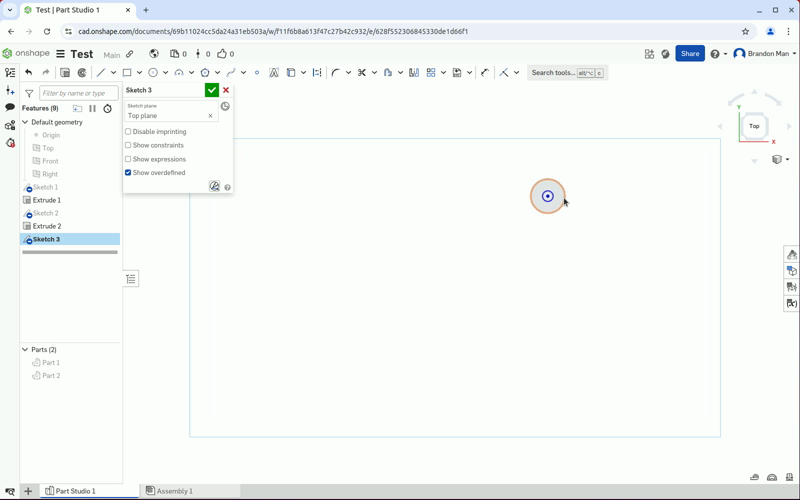
scroll(6)
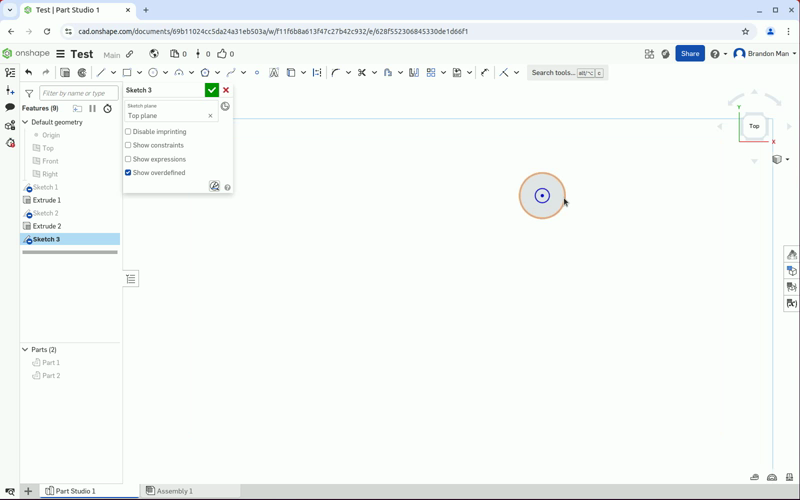
scroll(6)
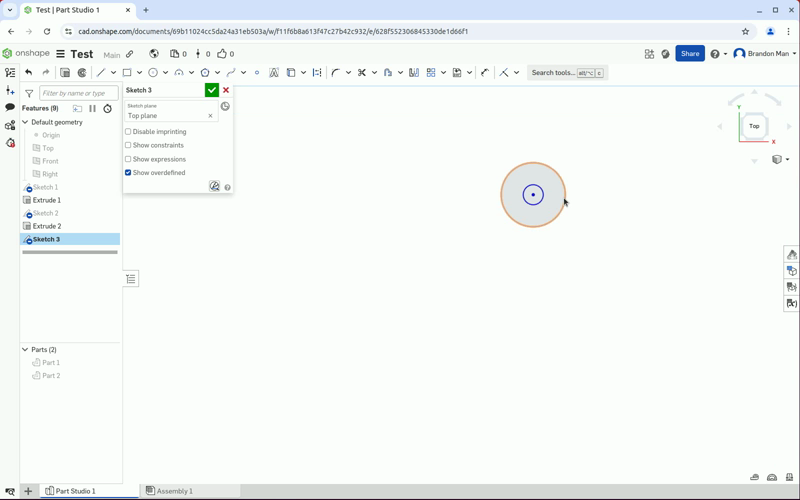
scroll(6)
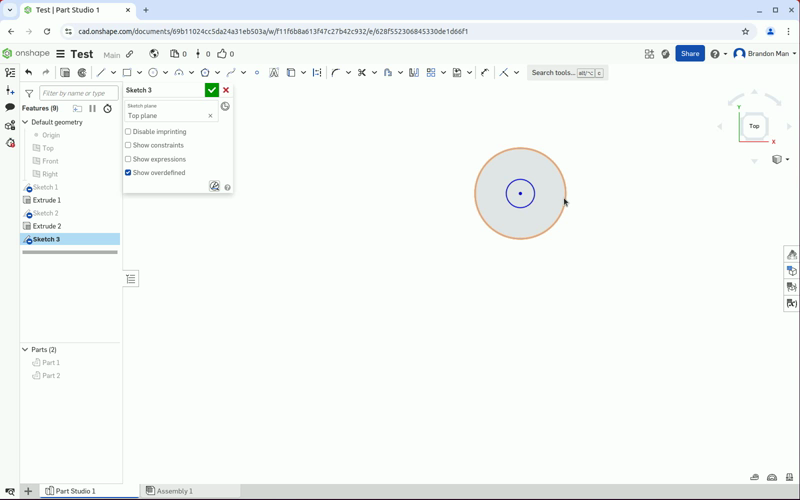
scroll(6)
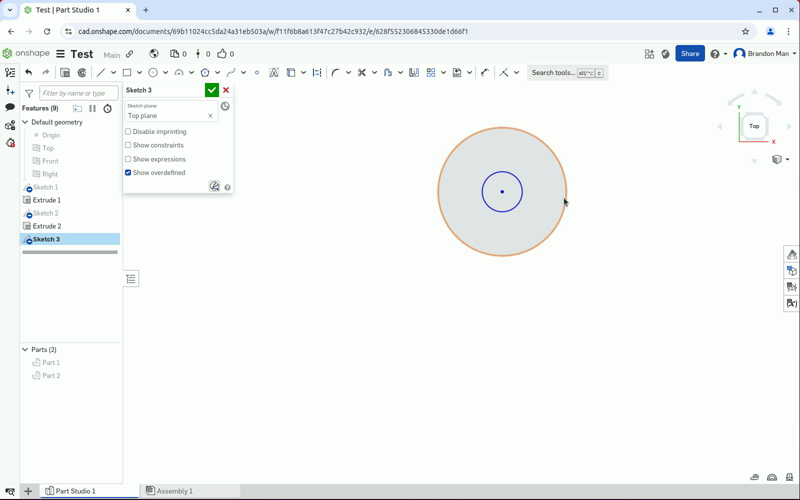
scroll(6)
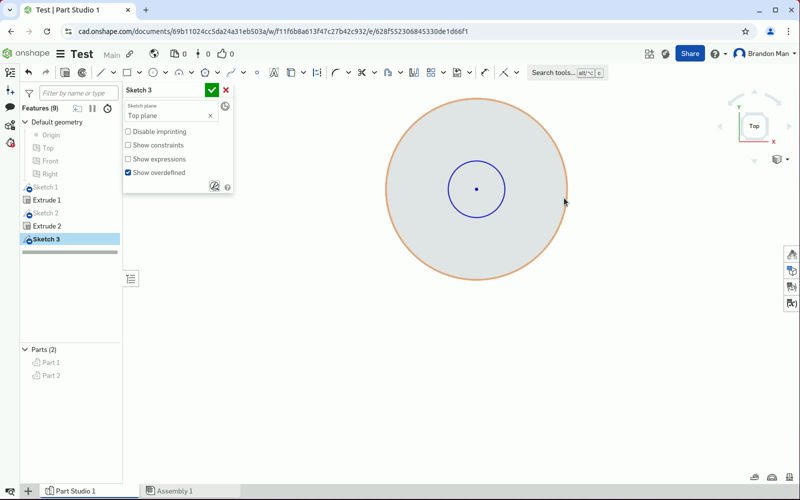
scroll(6)
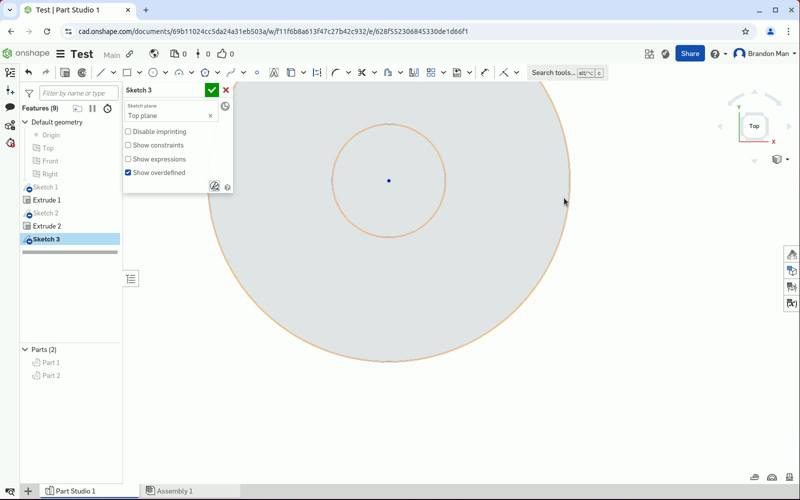
click(564, 197)
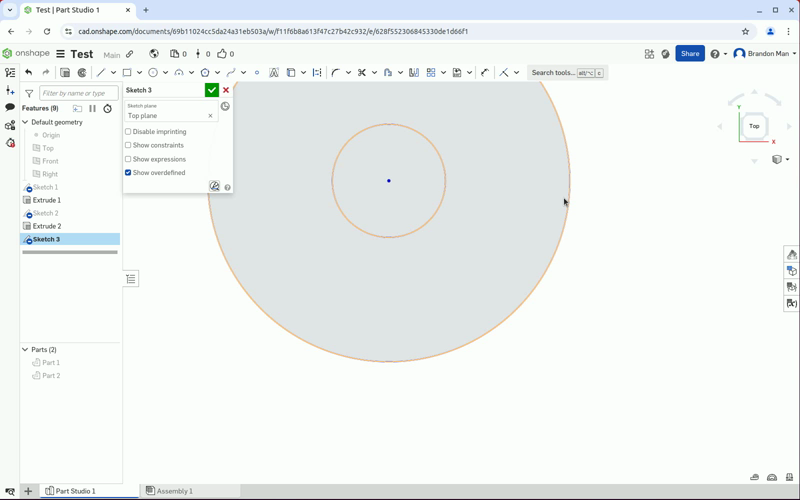
scroll(-6)
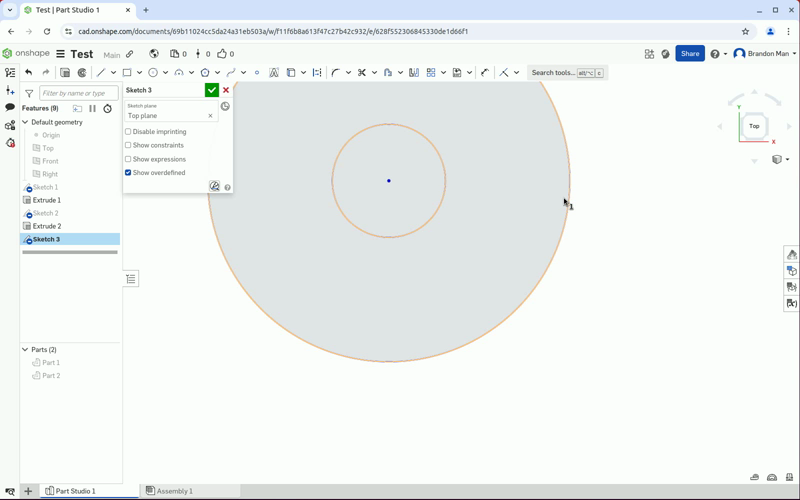
scroll(-6)
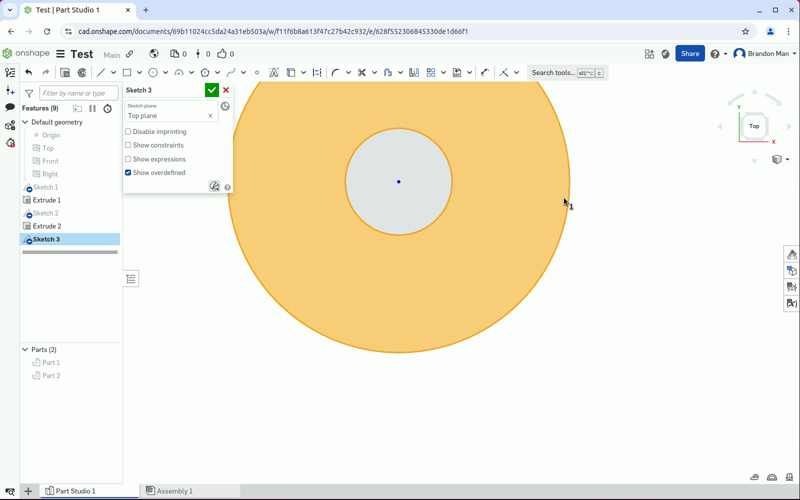
scroll(-6)
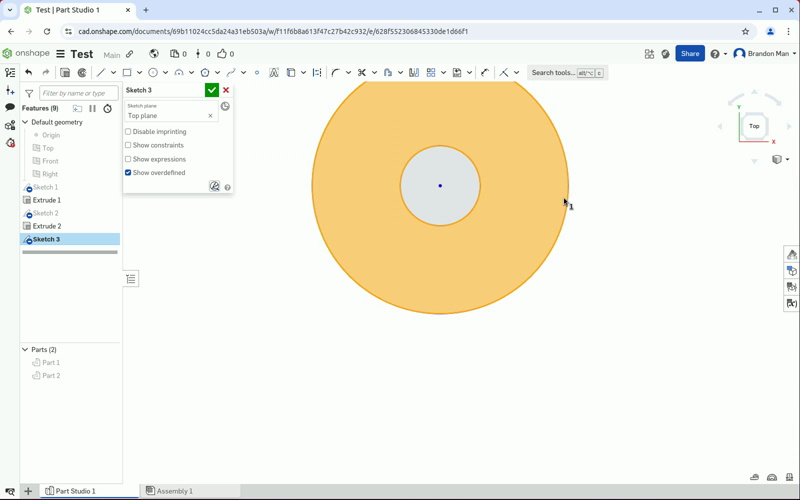
scroll(-6)
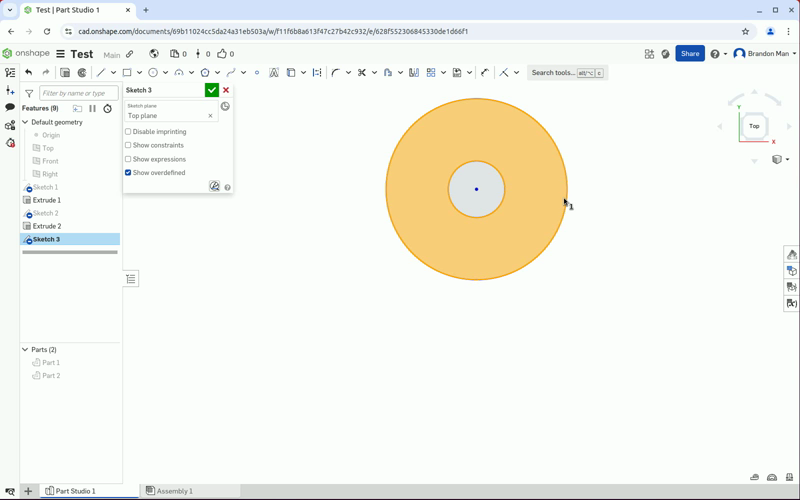
scroll(-6)
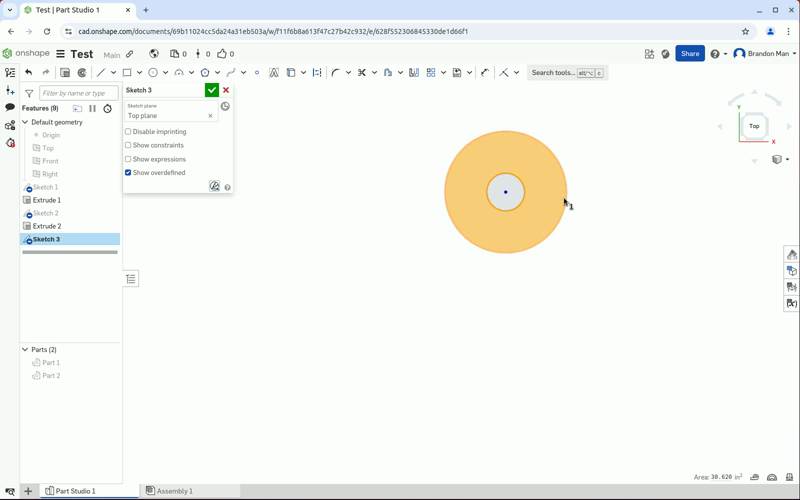
scroll(-6)
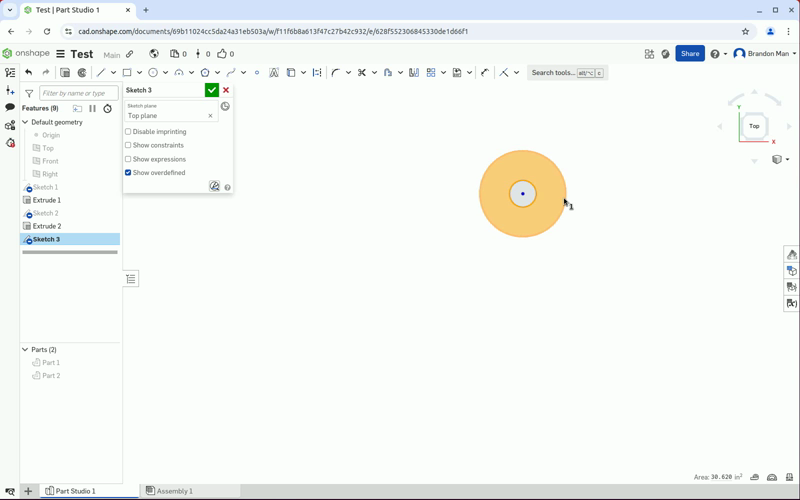
scroll(-6)
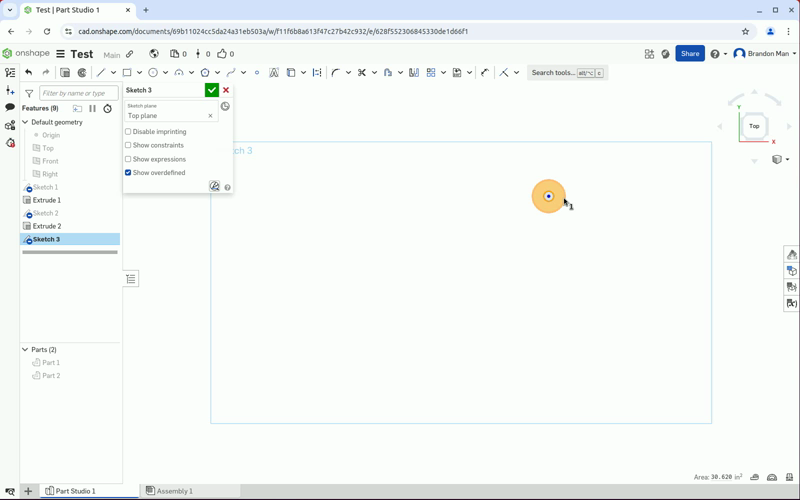
mouse_move(73, 352)
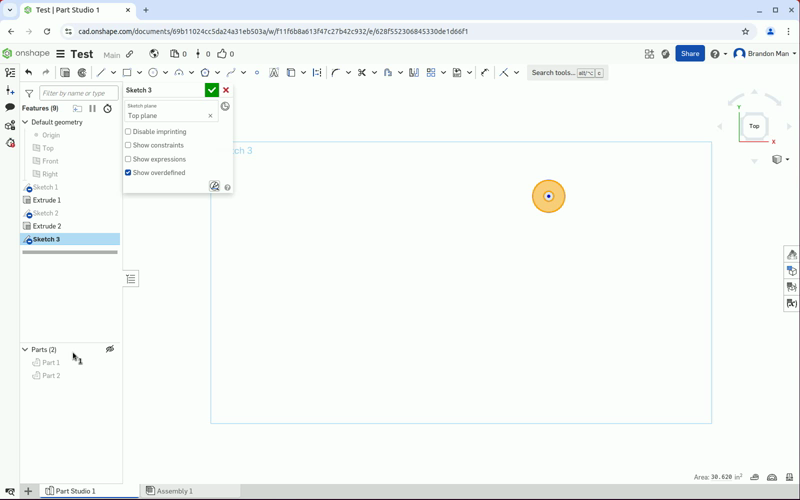
key(shift+y)
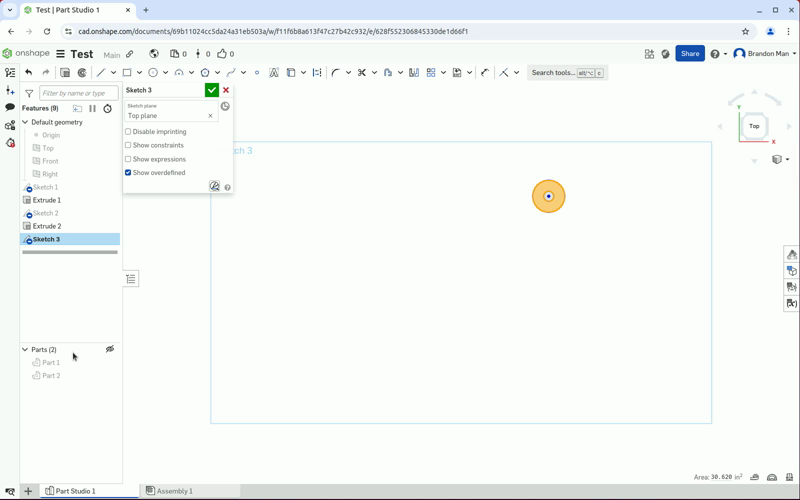
key(shift+e)
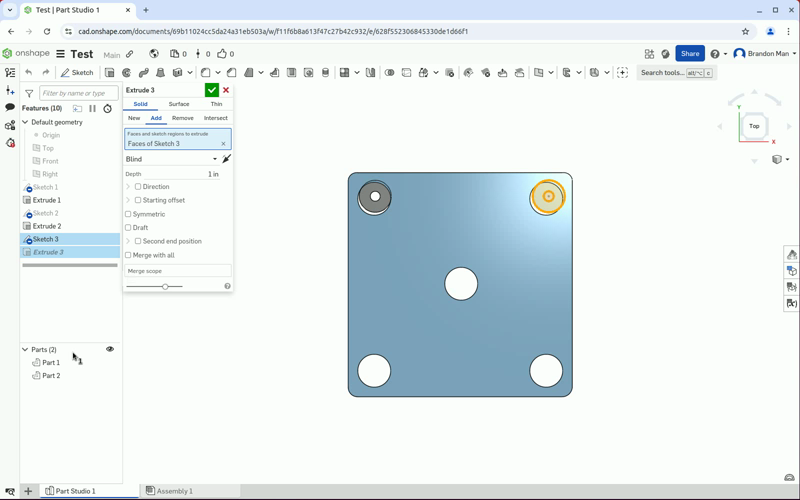
mouse_move(143, 106)
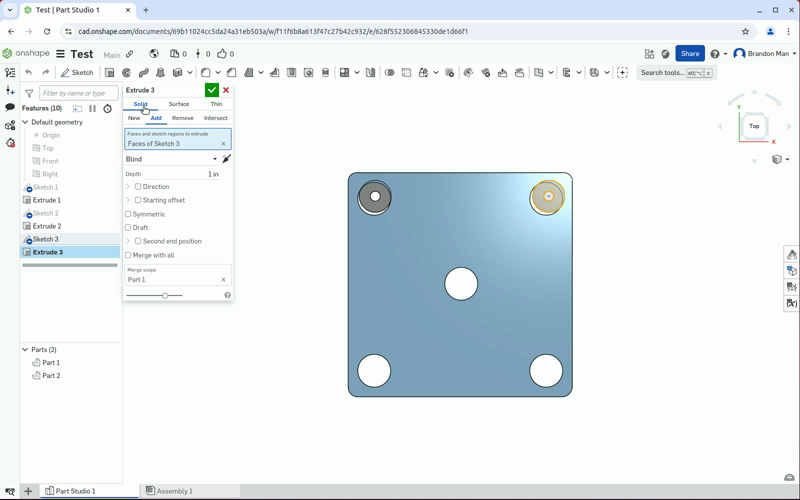
click(143, 106)
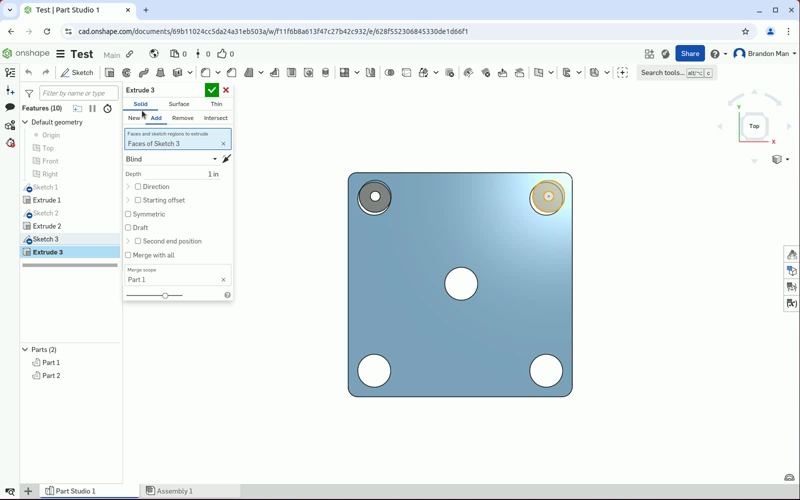
mouse_move(137, 120)
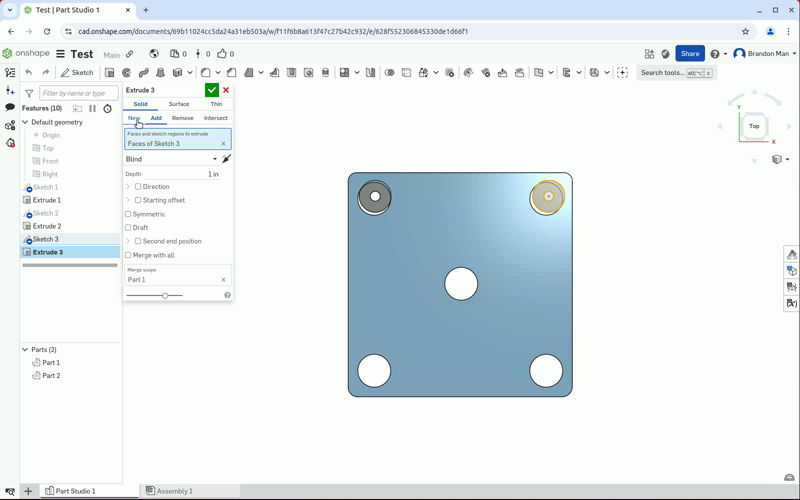
click(137, 120)
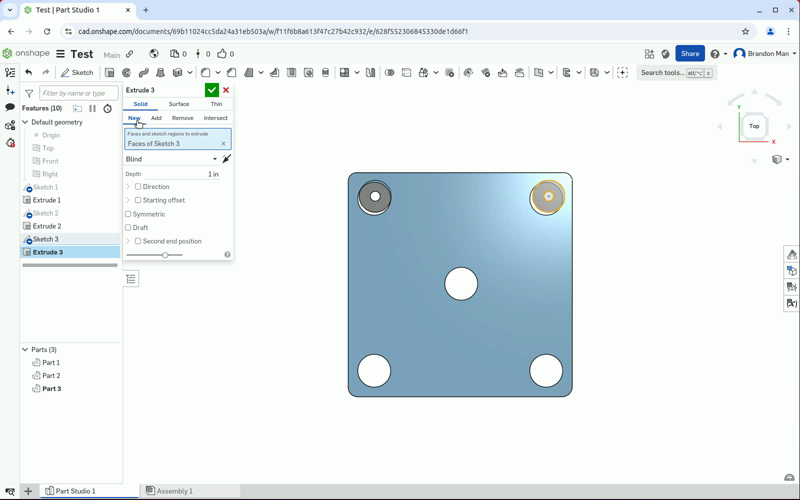
key(tab, 4)
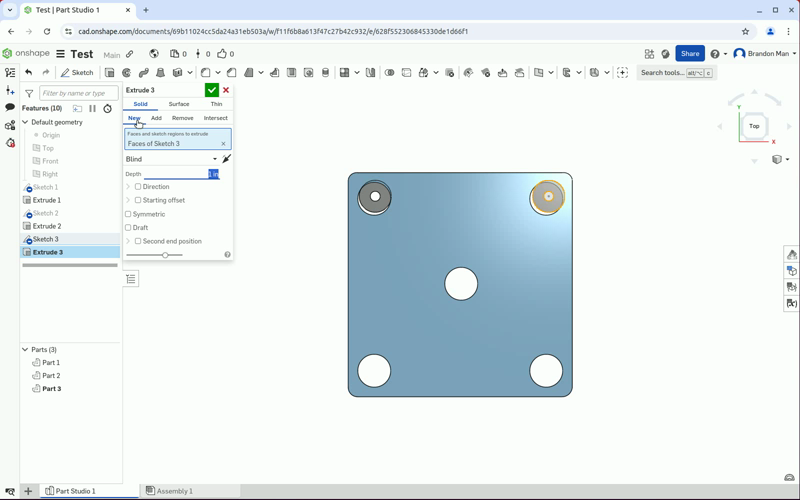
text(2.166)
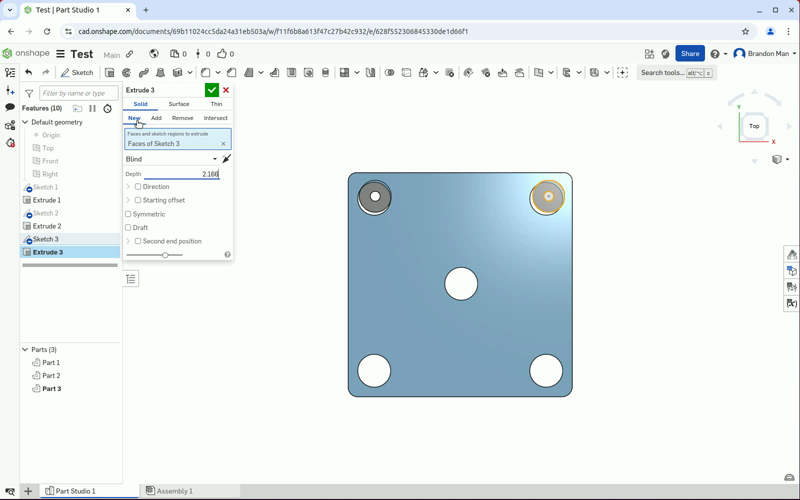
key(enter)
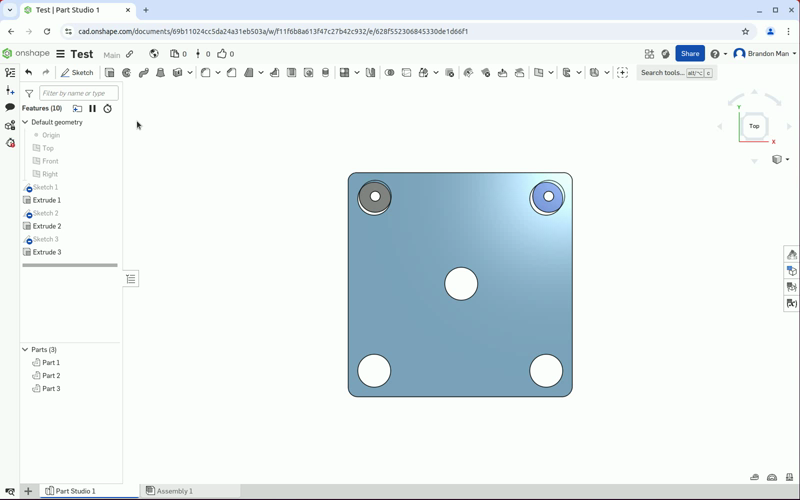
key(shift+h)
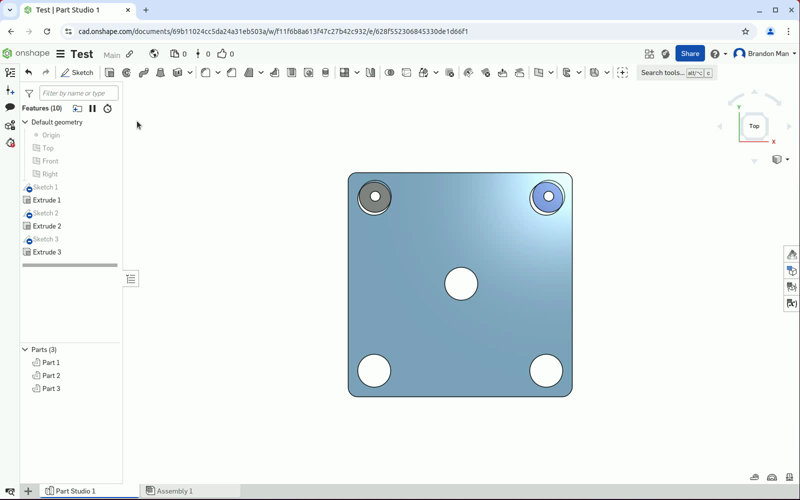
key(shift+h)
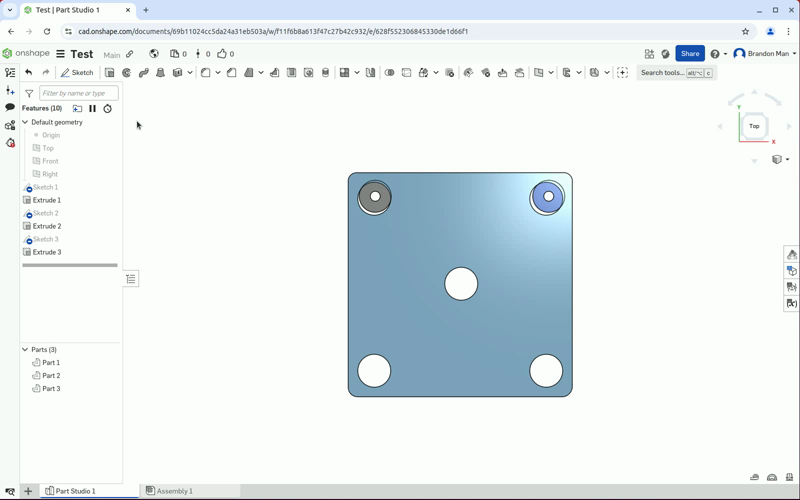
mouse_move(73, 189)
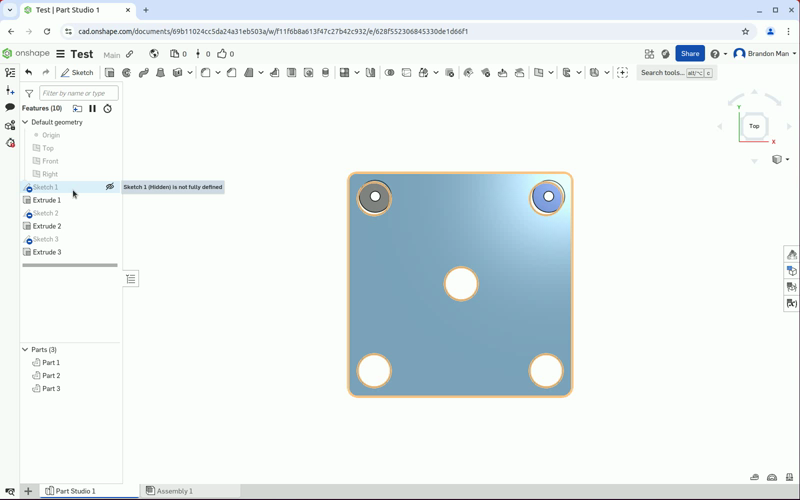
click(73, 189)
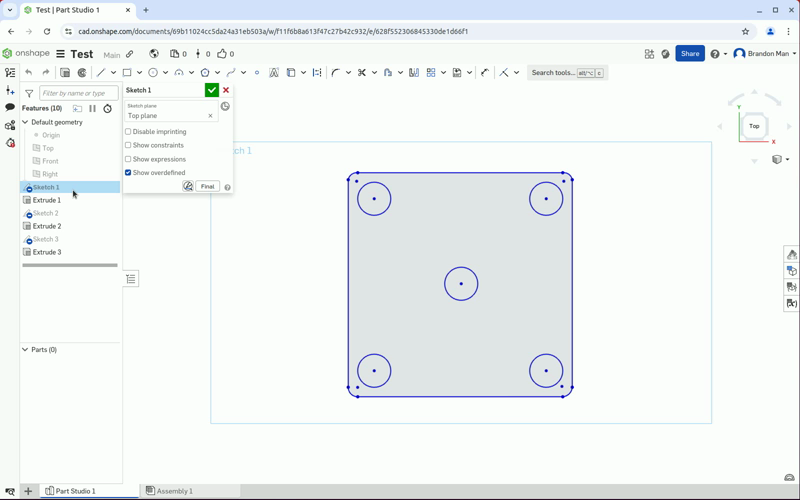
mouse_move(229, 92)
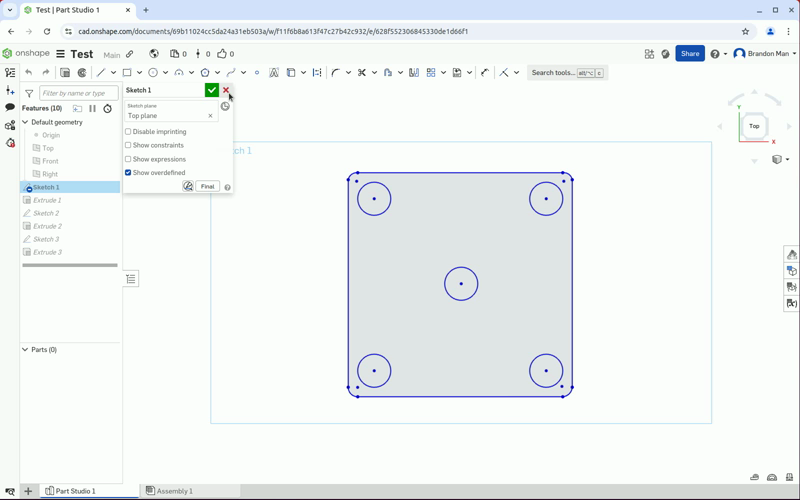
click(229, 92)
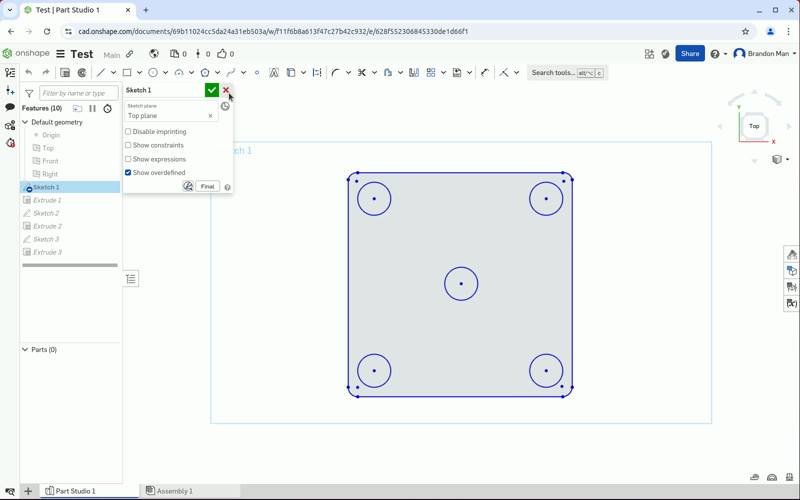
key(shift+s)
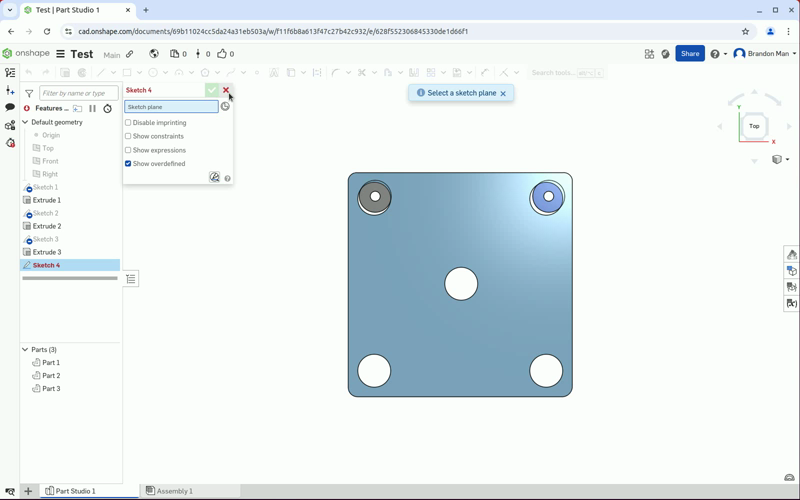
mouse_move(73, 150)
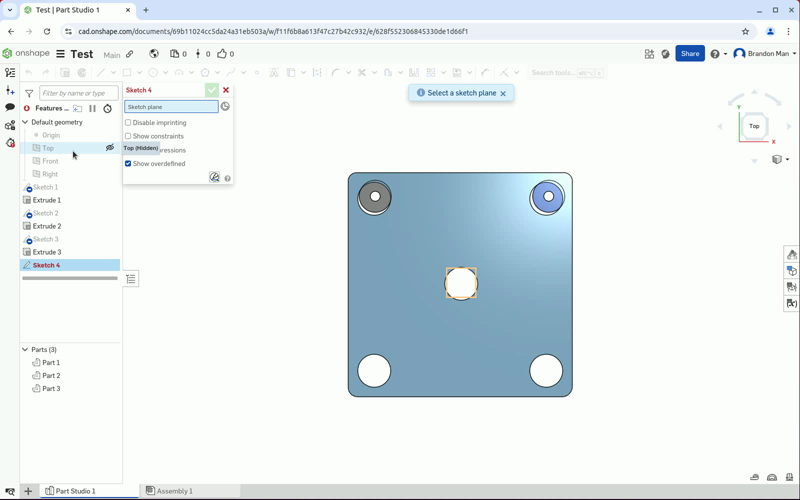
click(73, 150)
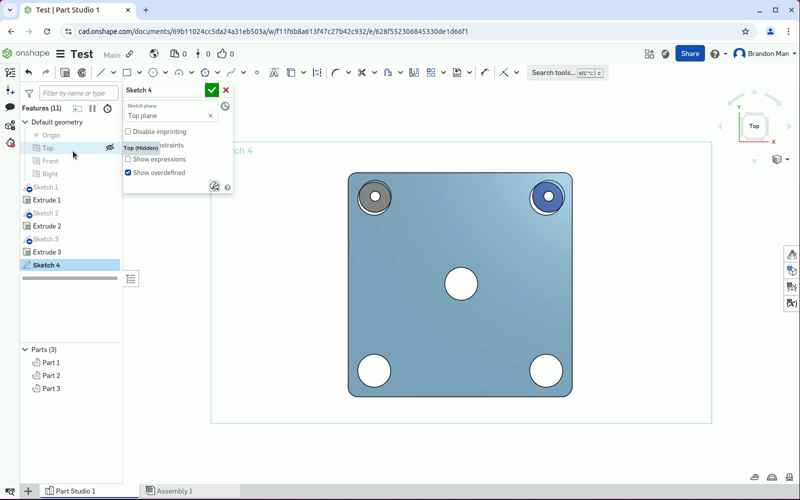
mouse_move(73, 352)
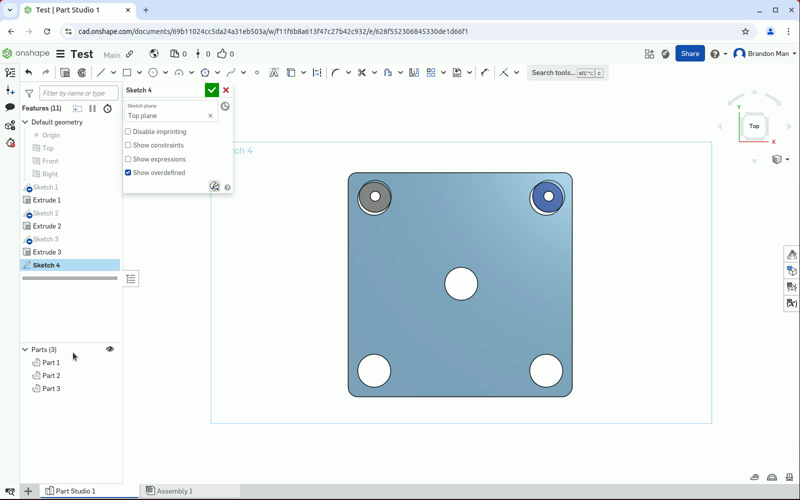
key(y)
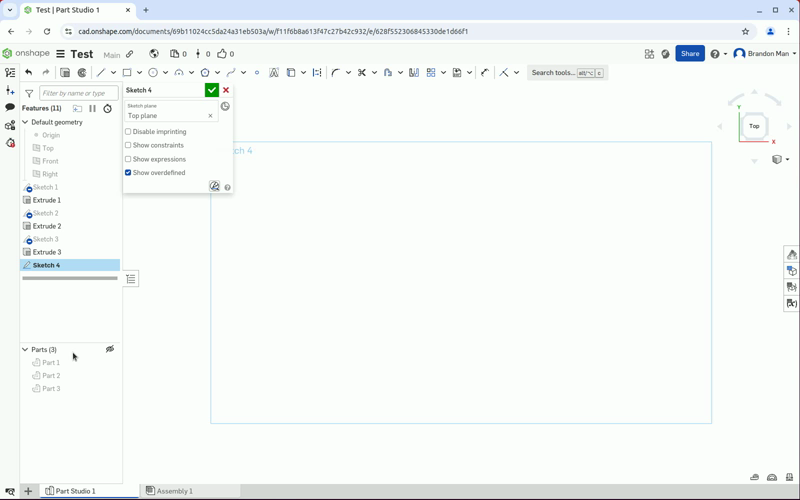
key(c)
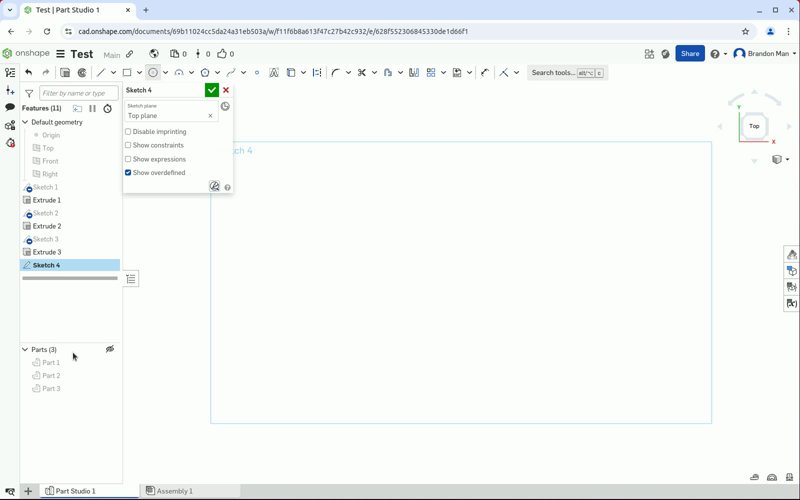
key_down(shift)
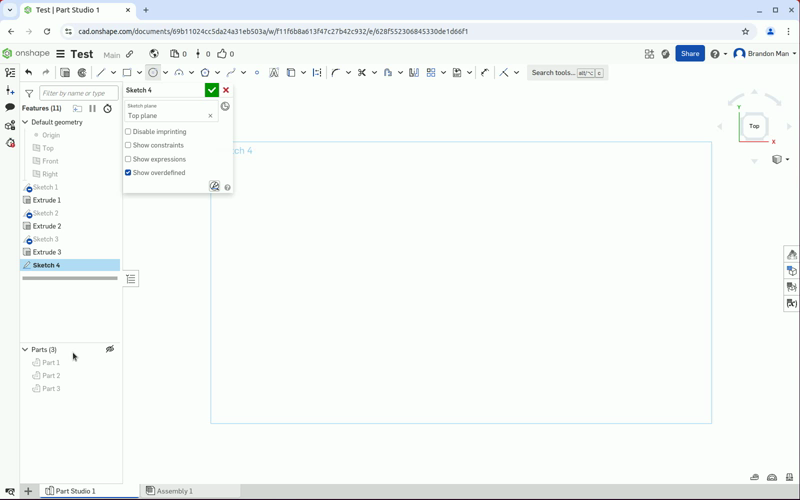
mouse_move(548, 369)
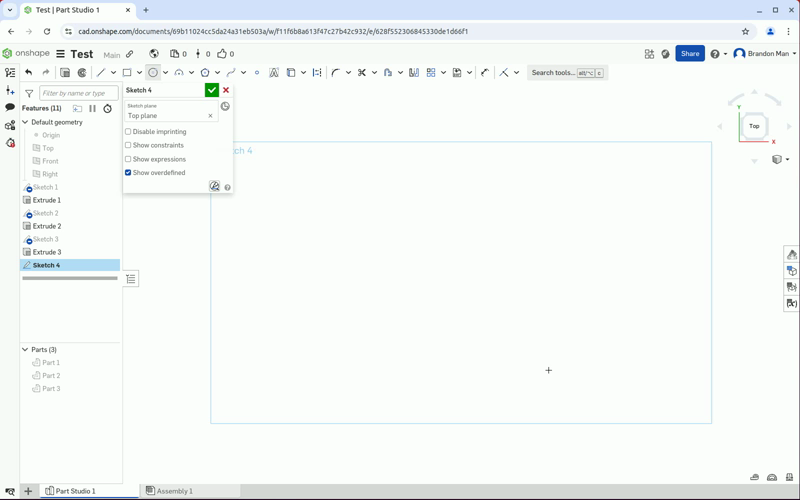
click(548, 369)
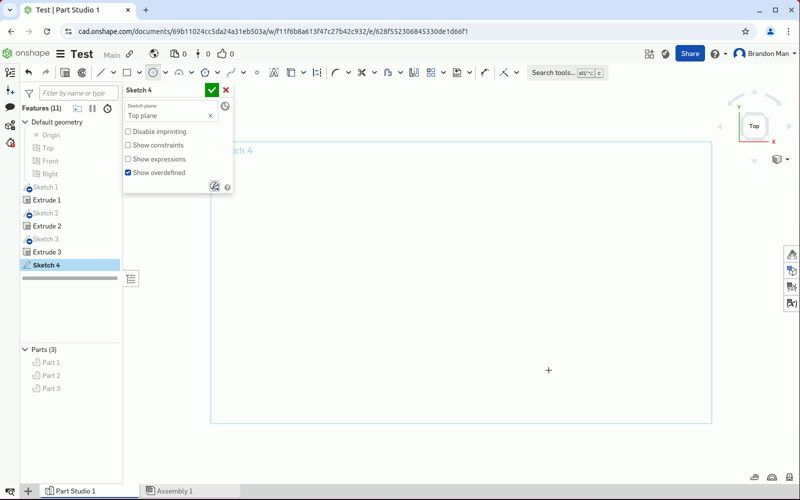
key_up(shift)
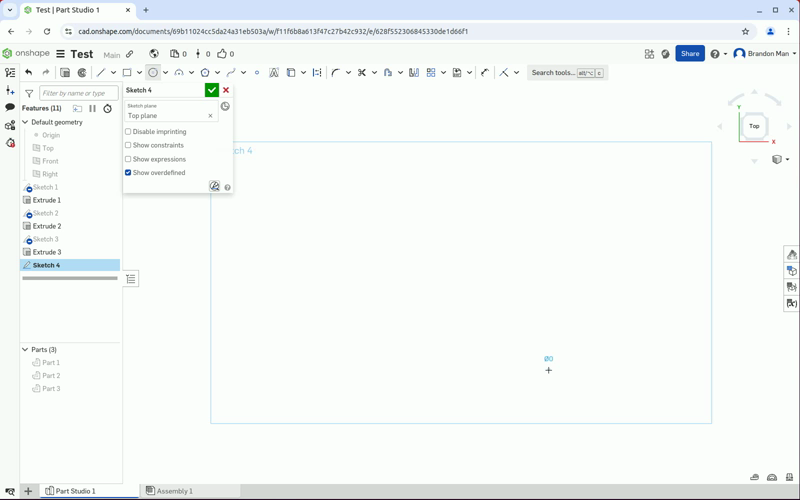
mouse_move(564, 369)
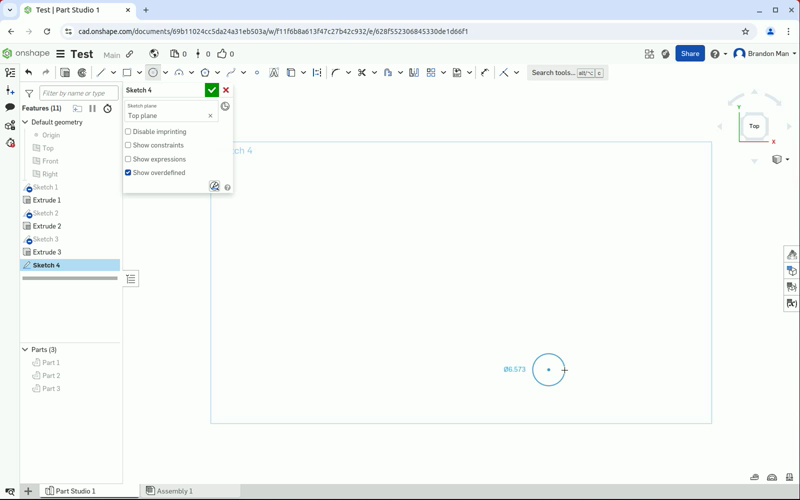
click(564, 369)
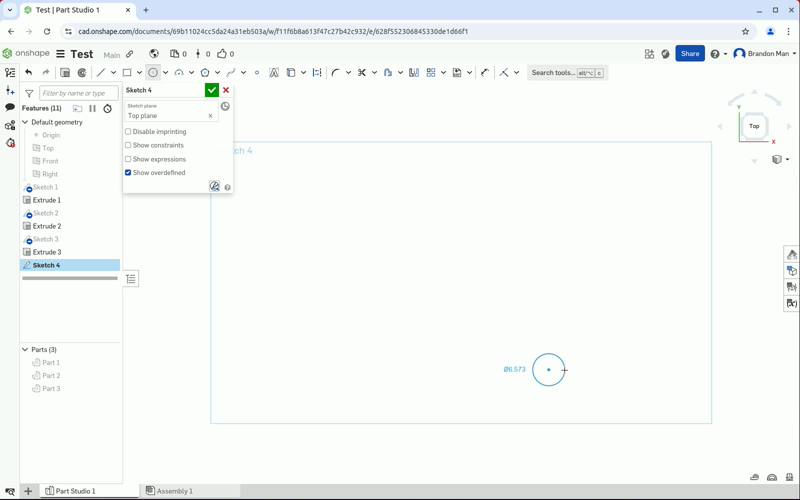
key(esc)
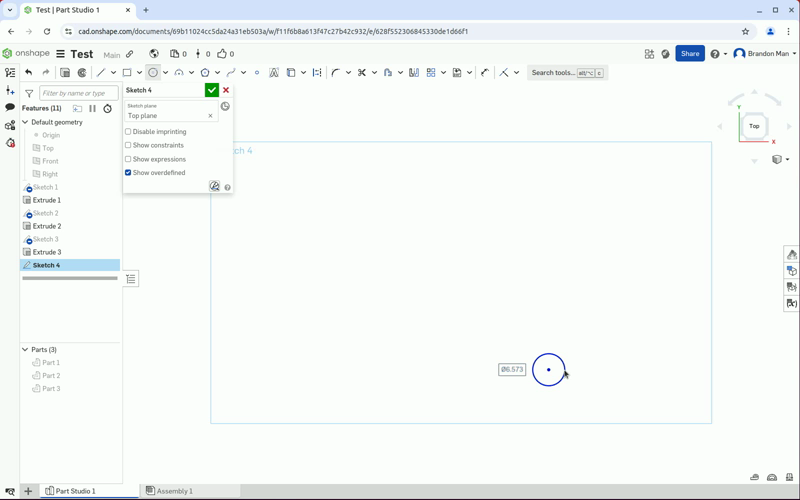
key(c)
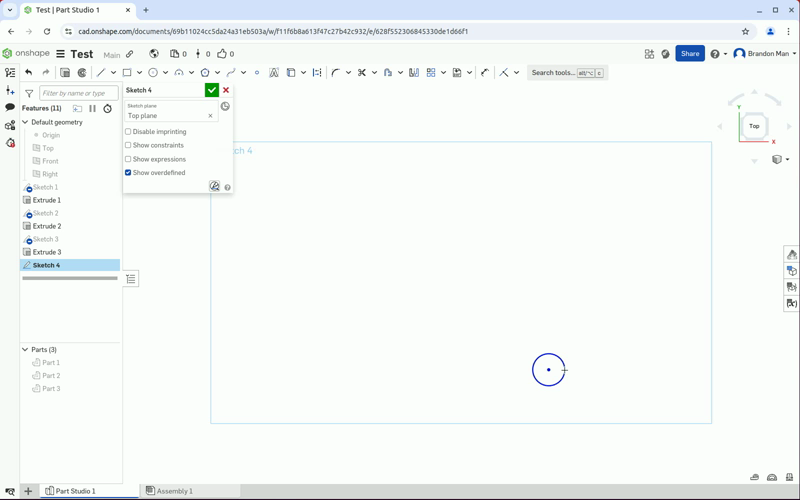
key_down(shift)
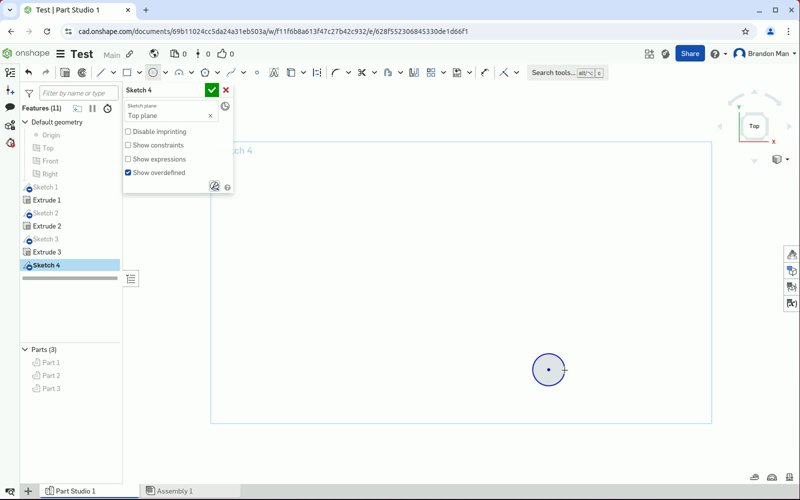
mouse_move(548, 369)
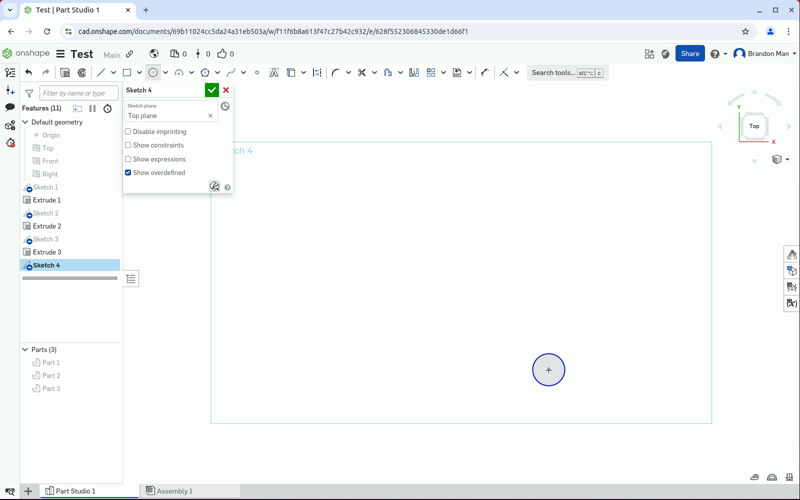
click(548, 369)
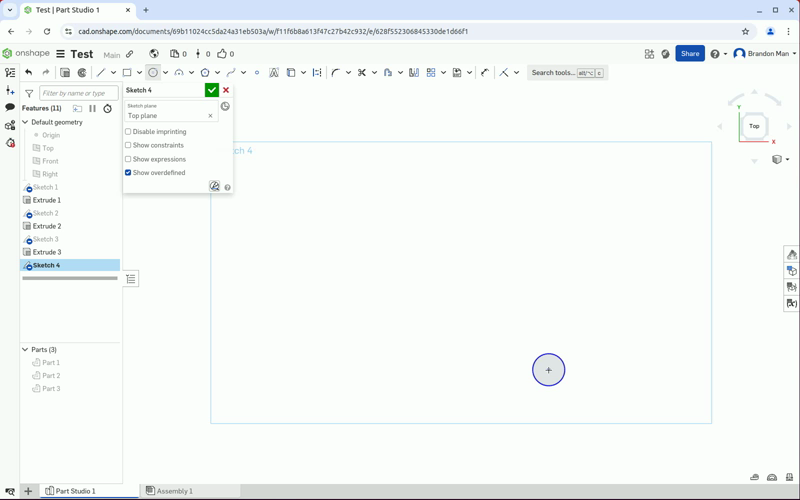
key_up(shift)
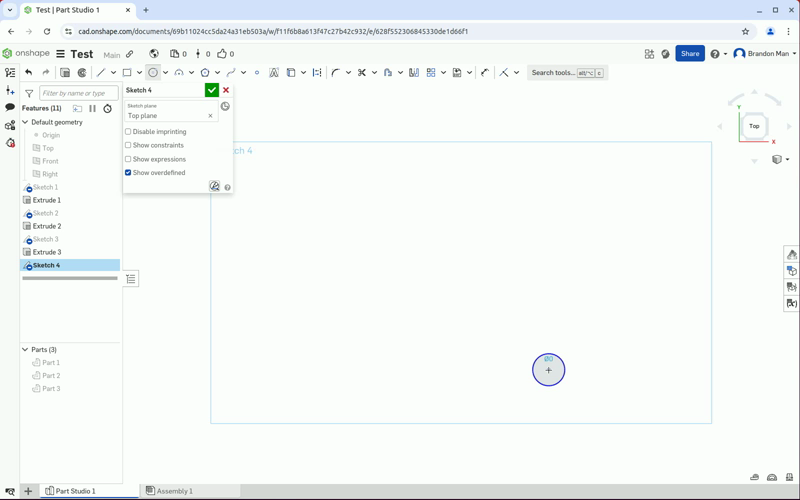
mouse_move(553, 369)
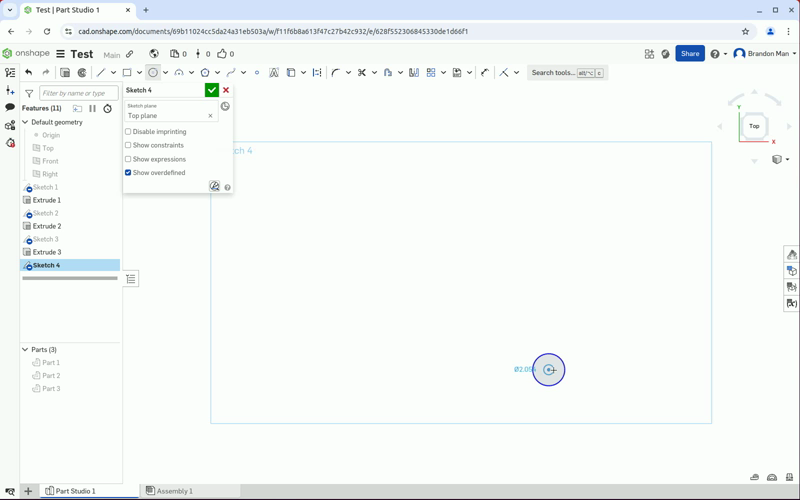
click(553, 369)
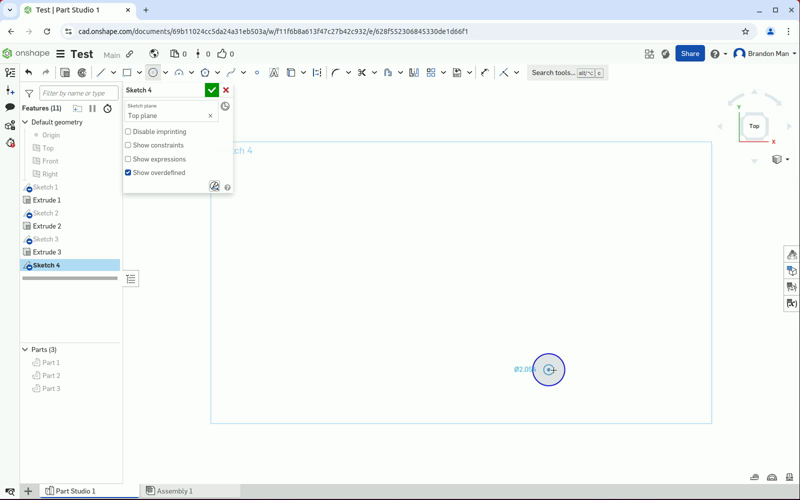
key(esc)
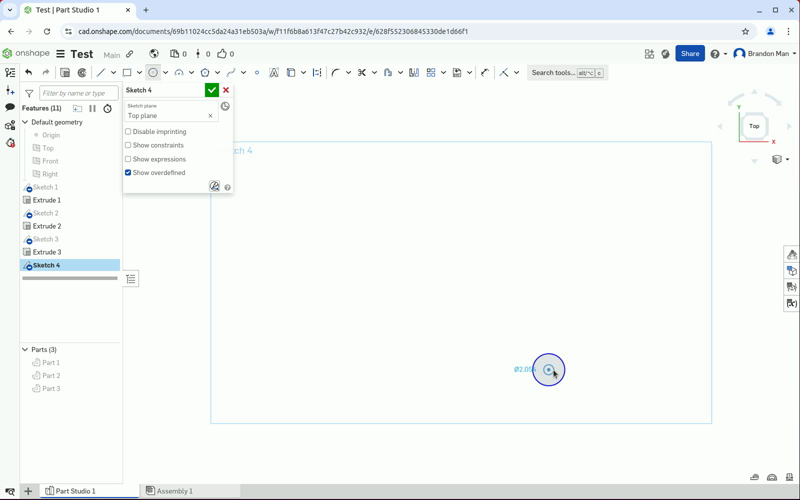
mouse_move(549, 358)
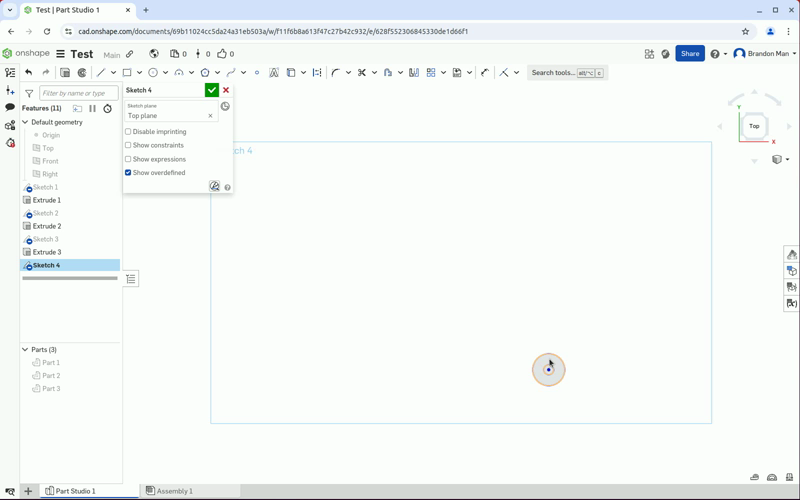
scroll(6)
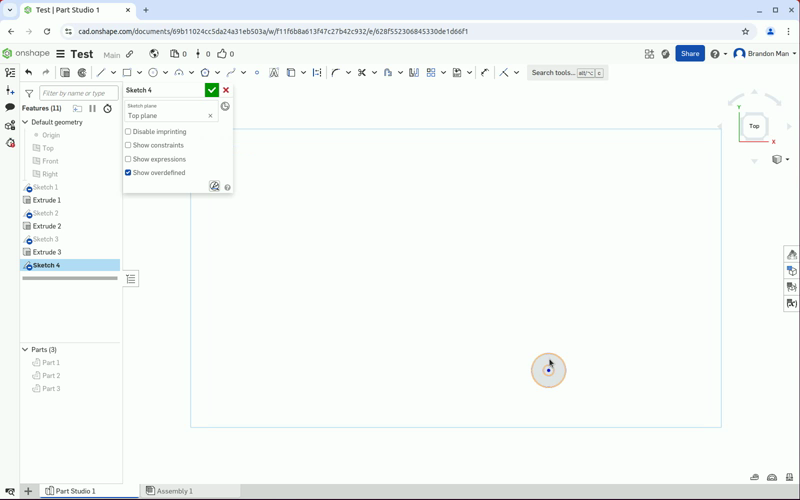
scroll(6)
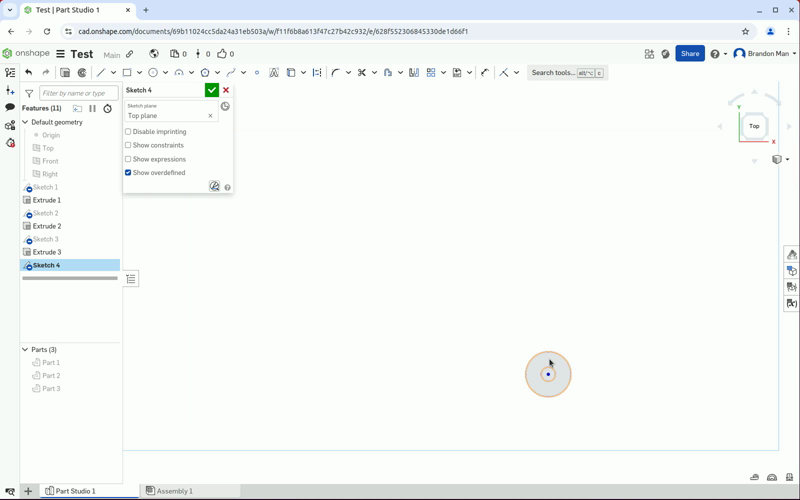
scroll(6)
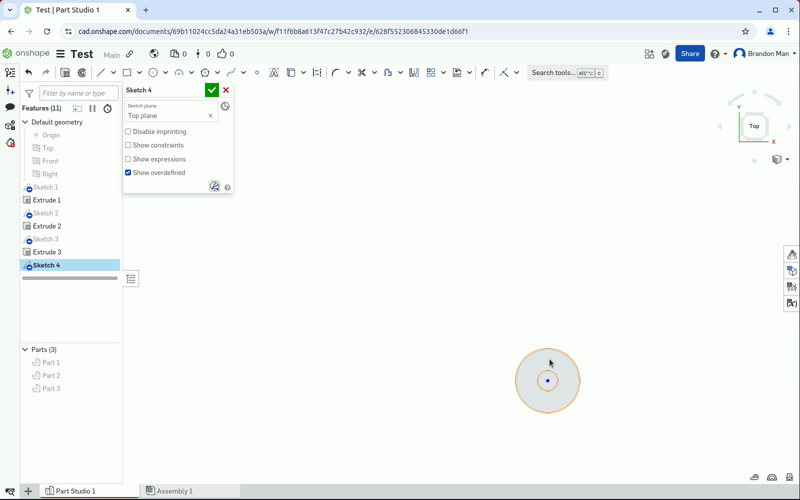
scroll(6)
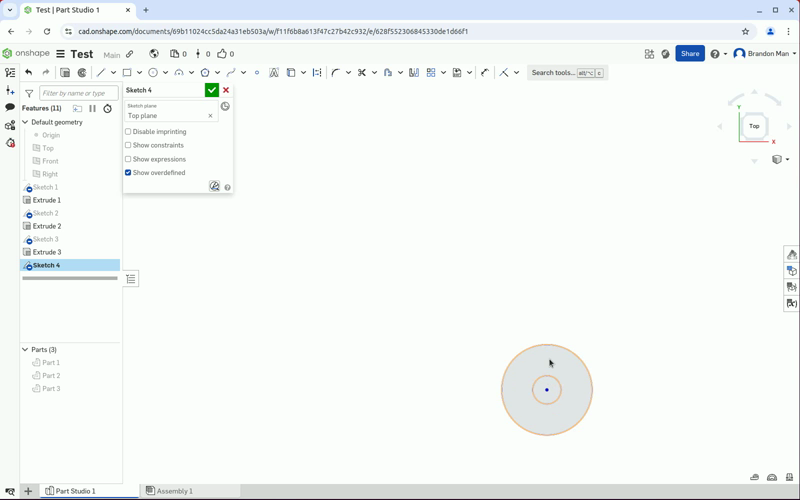
scroll(6)
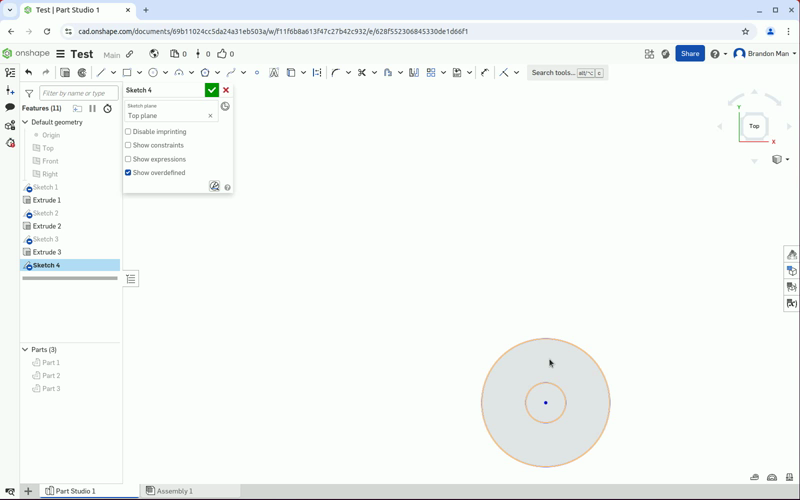
scroll(6)
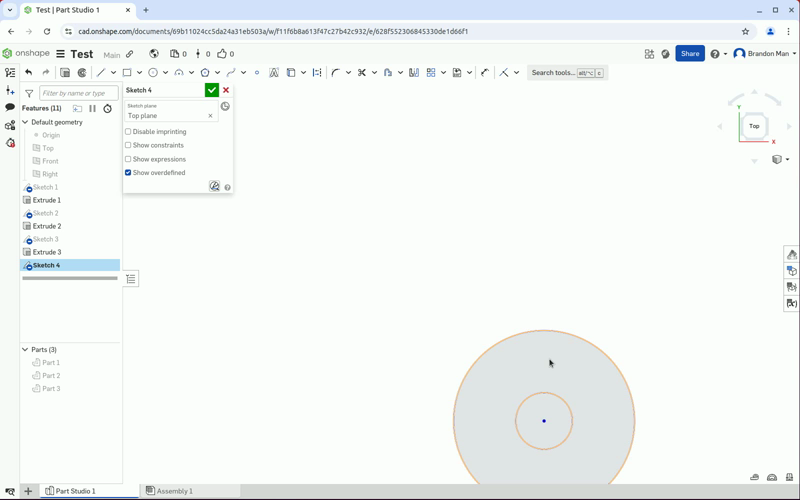
scroll(6)
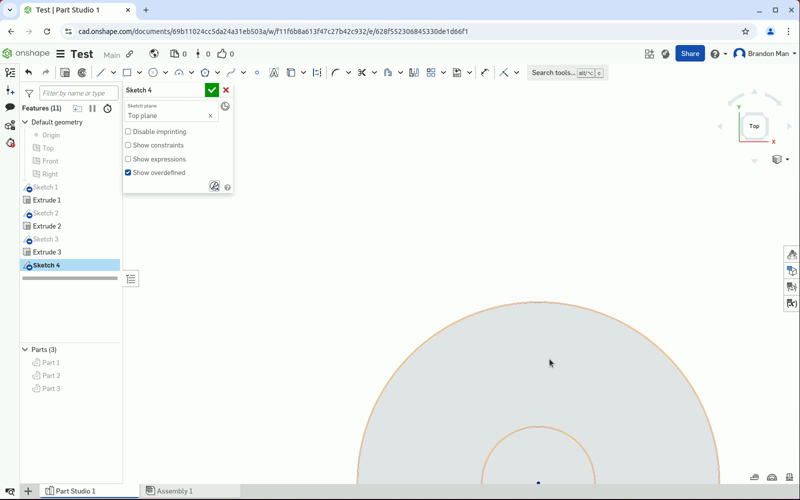
click(549, 358)
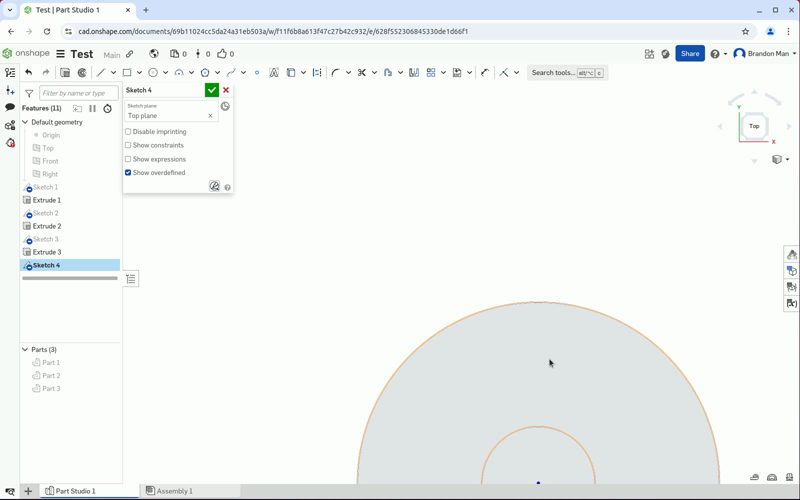
scroll(-6)
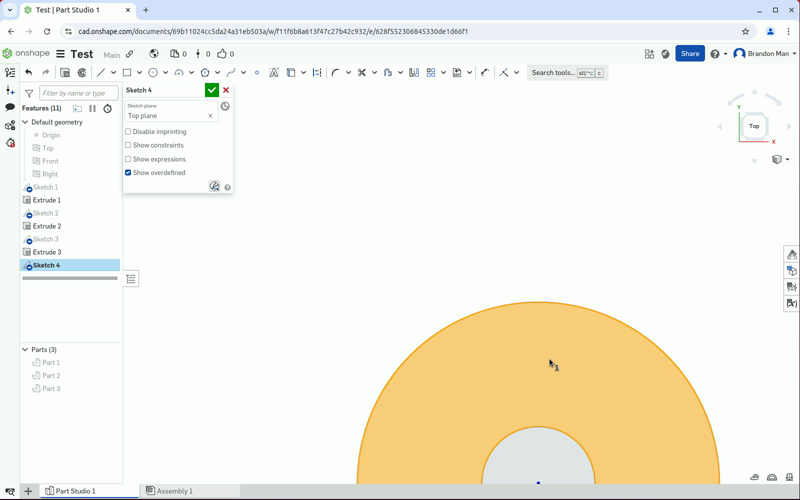
scroll(-6)
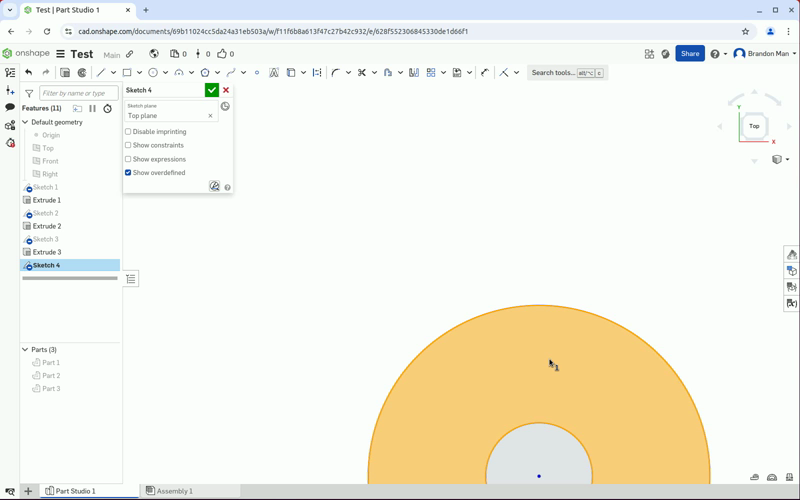
scroll(-6)
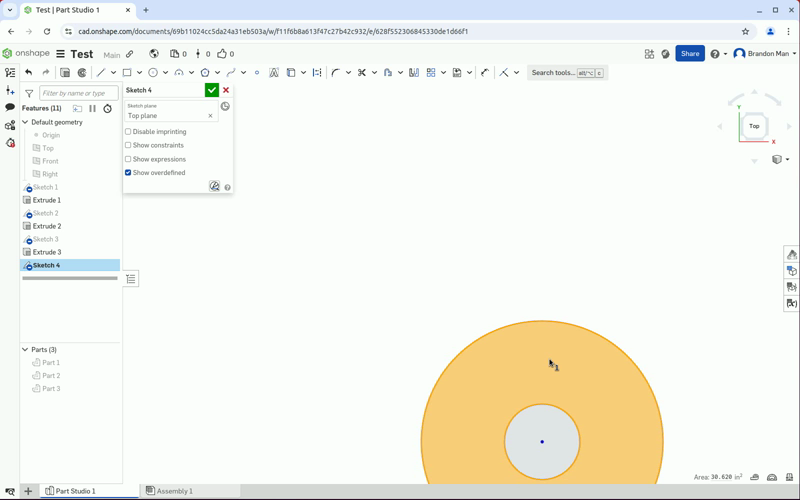
scroll(-6)
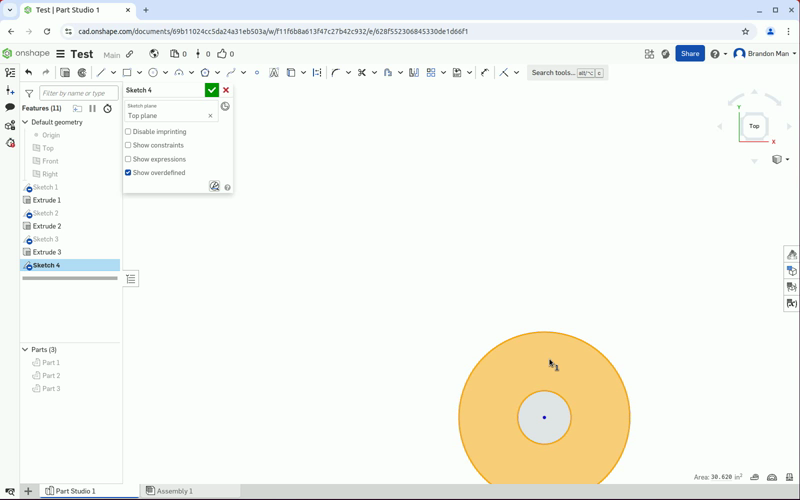
scroll(-6)
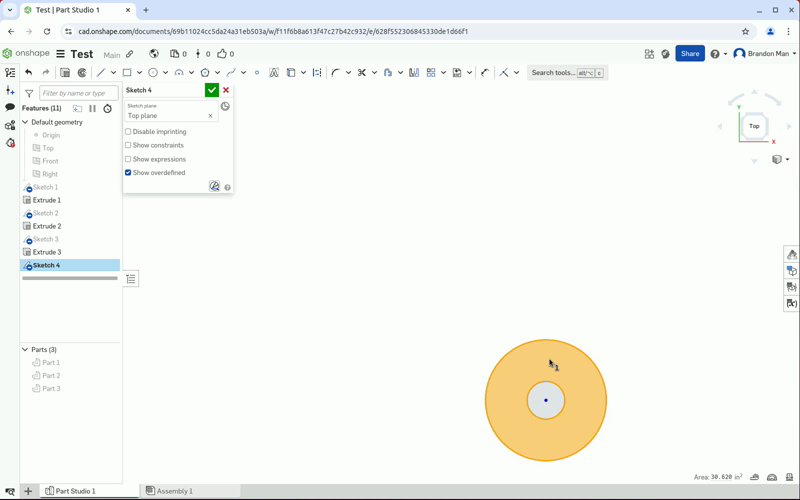
scroll(-6)
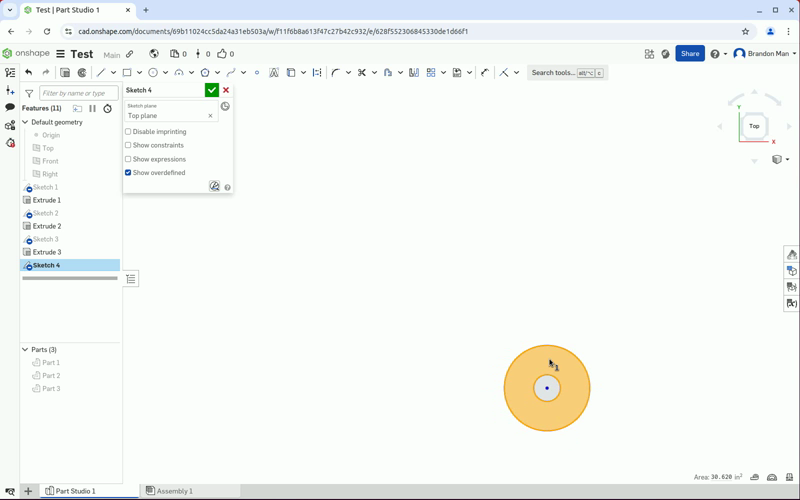
scroll(-6)
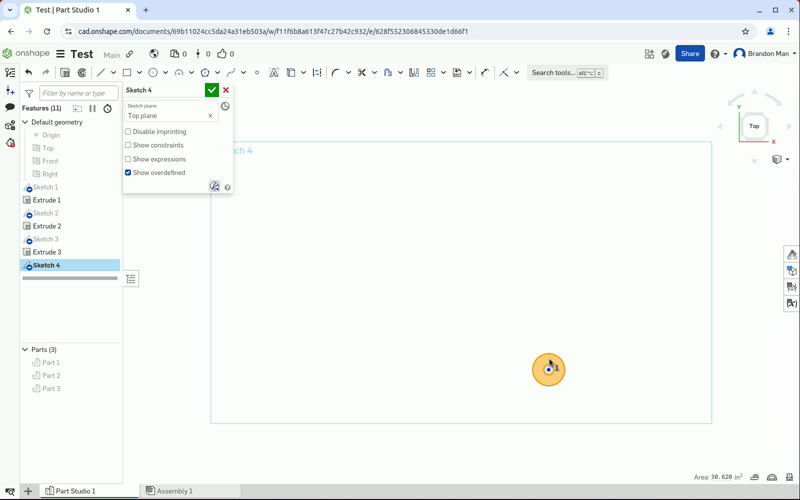
mouse_move(73, 352)
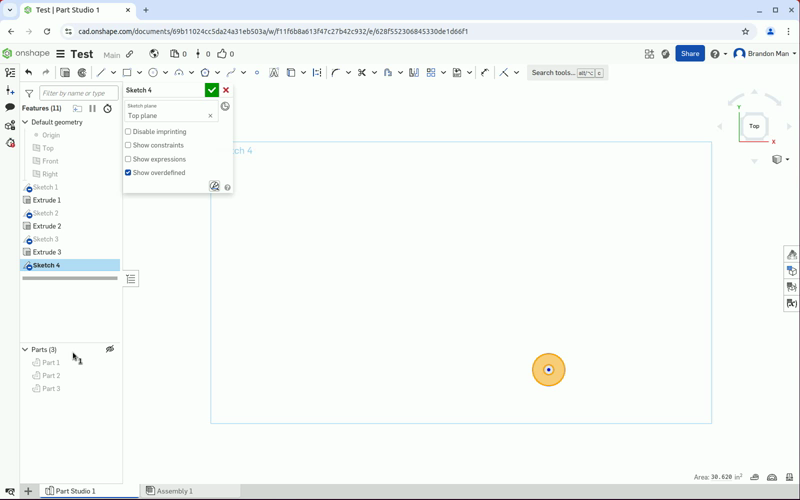
key(shift+y)
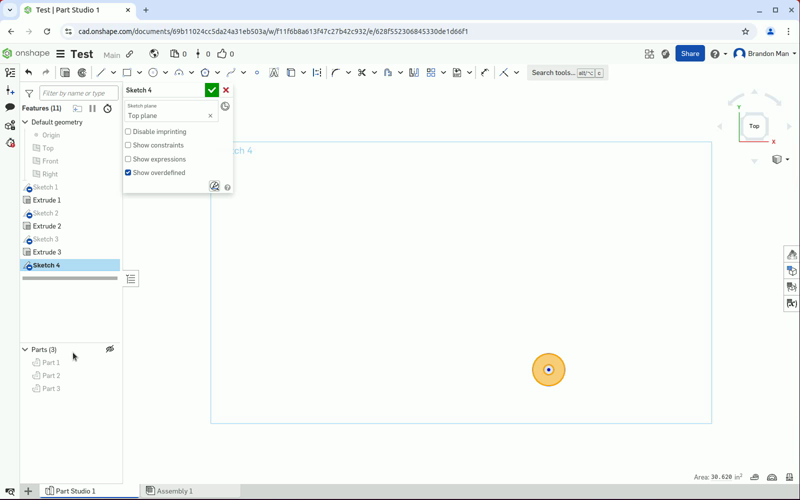
key(shift+e)
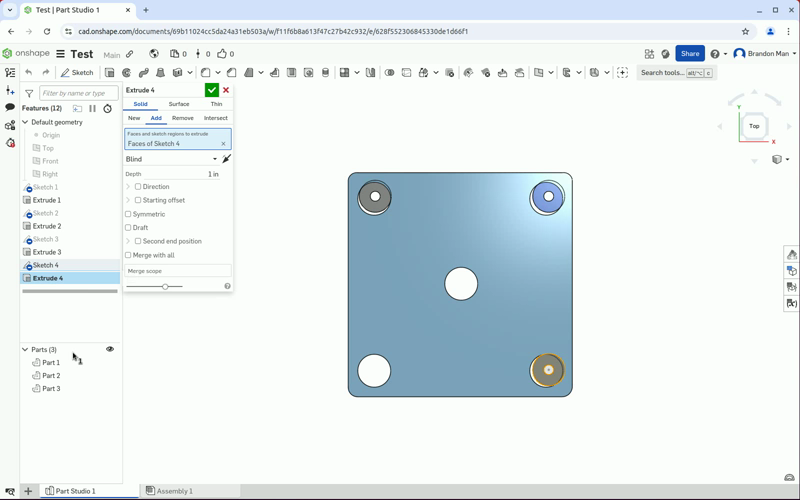
mouse_move(143, 106)
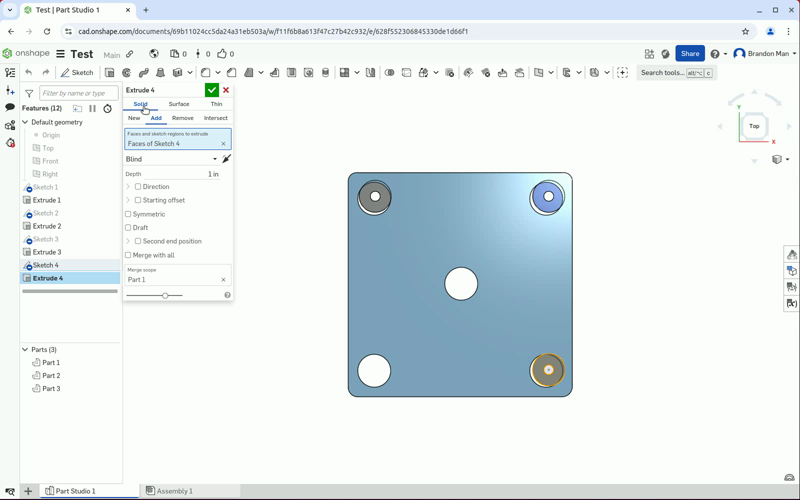
click(143, 106)
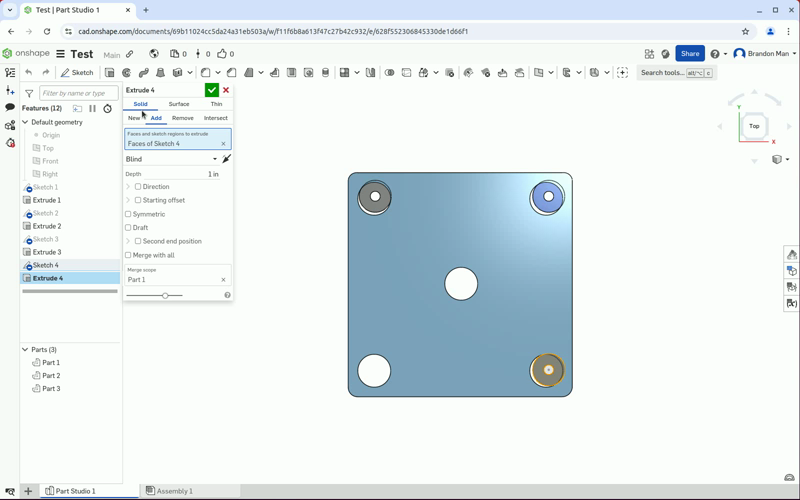
mouse_move(137, 120)
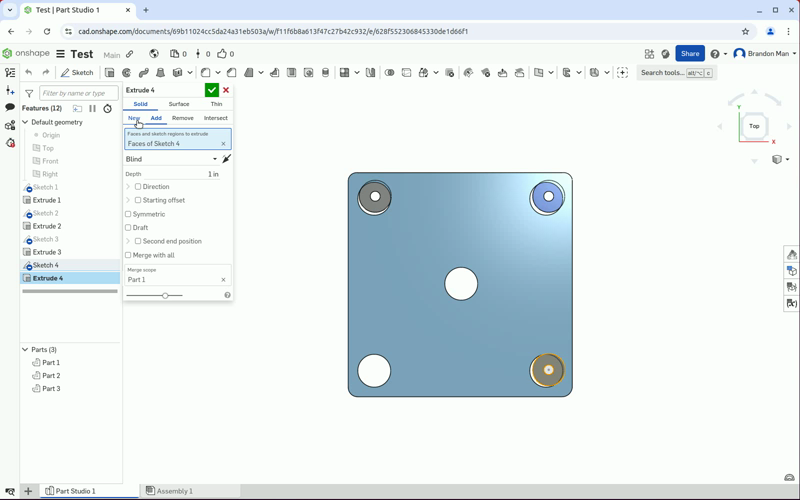
click(137, 120)
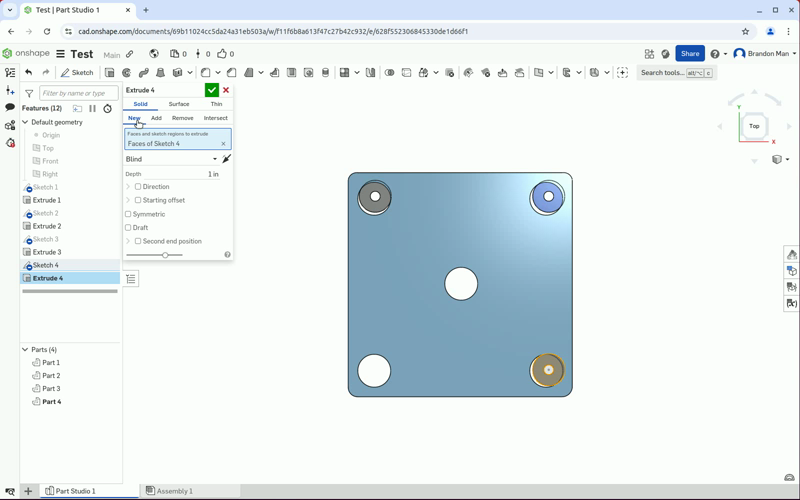
key(tab, 4)
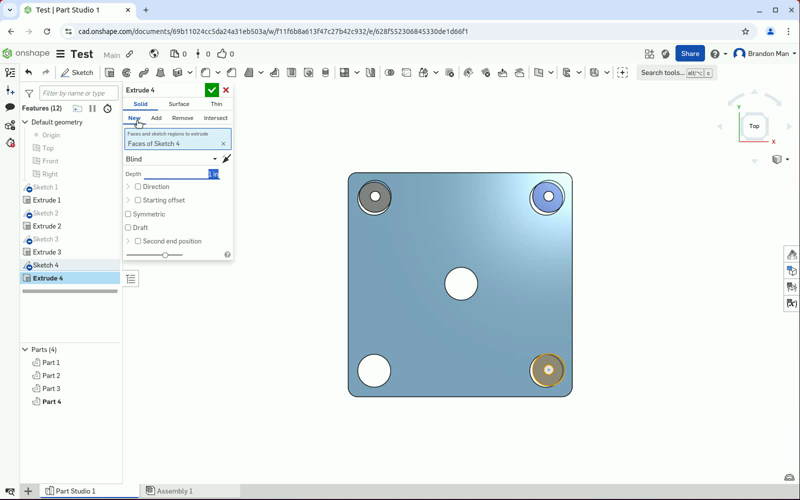
text(2.166)
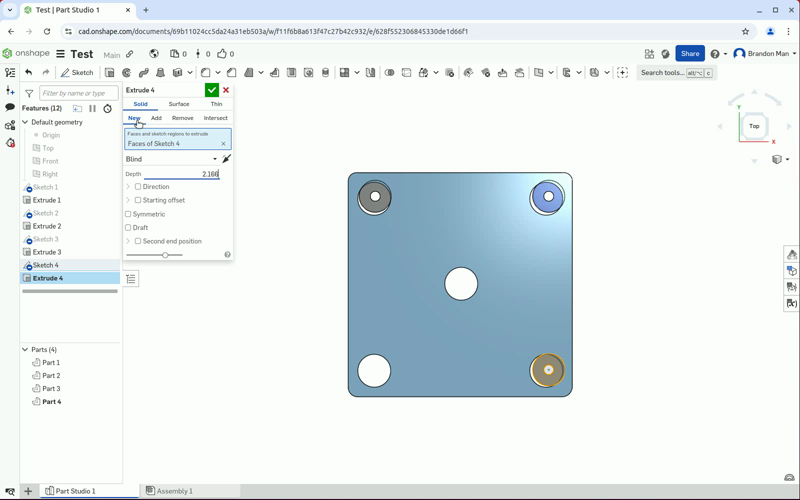
key(enter)
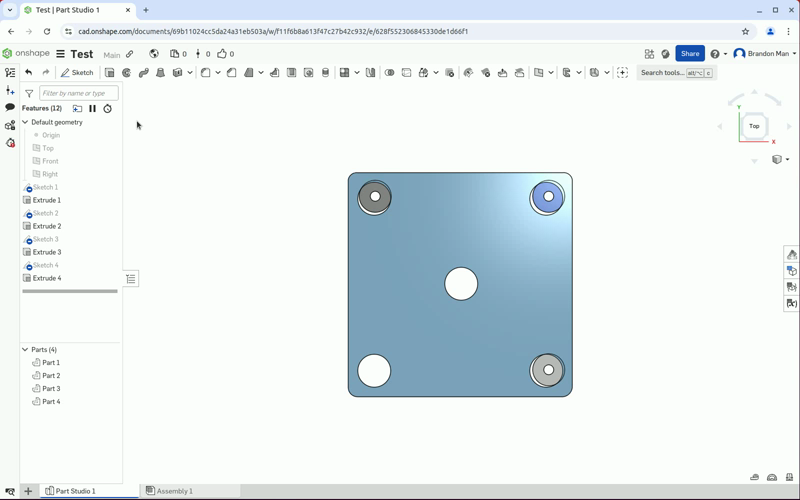
key(shift+h)
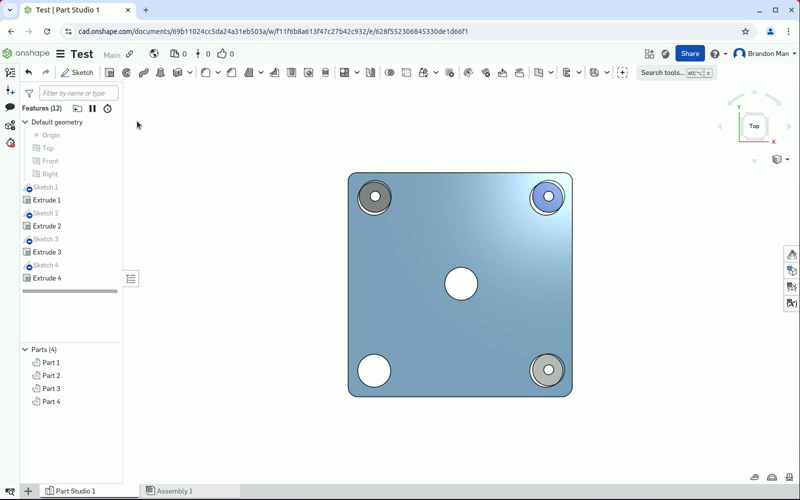
key(shift+h)
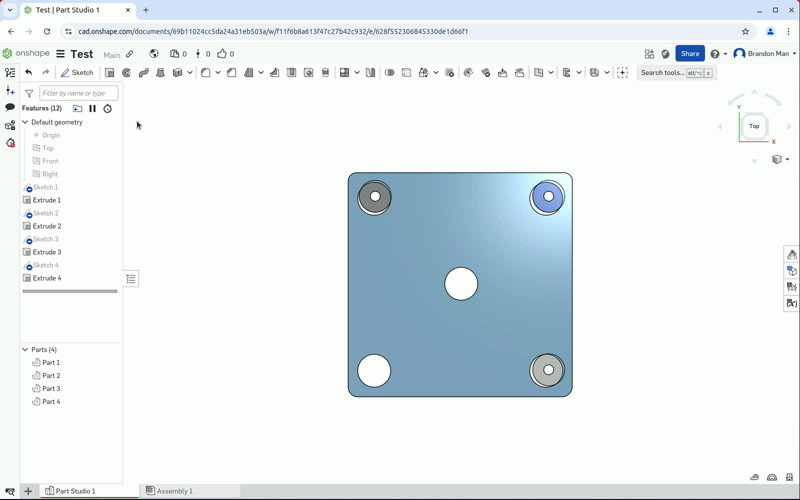
mouse_move(73, 189)
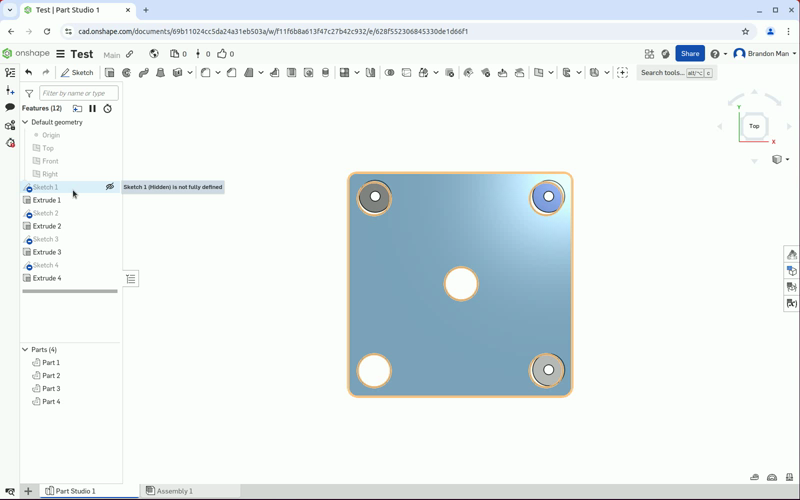
click(73, 189)
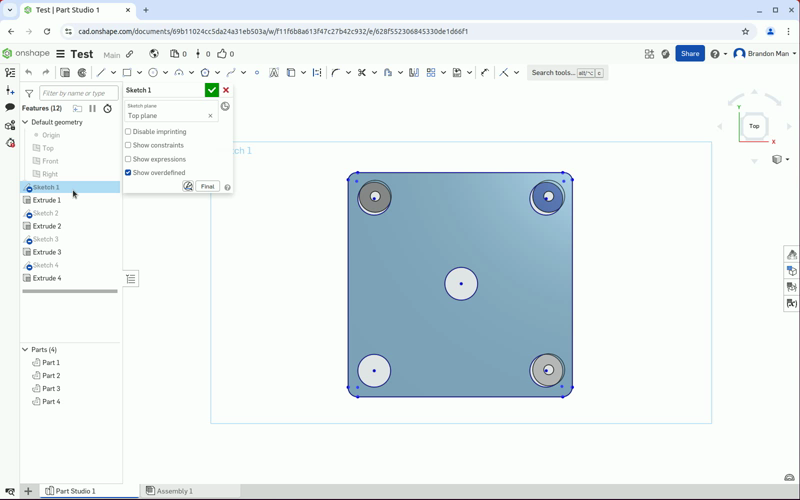
mouse_move(229, 92)
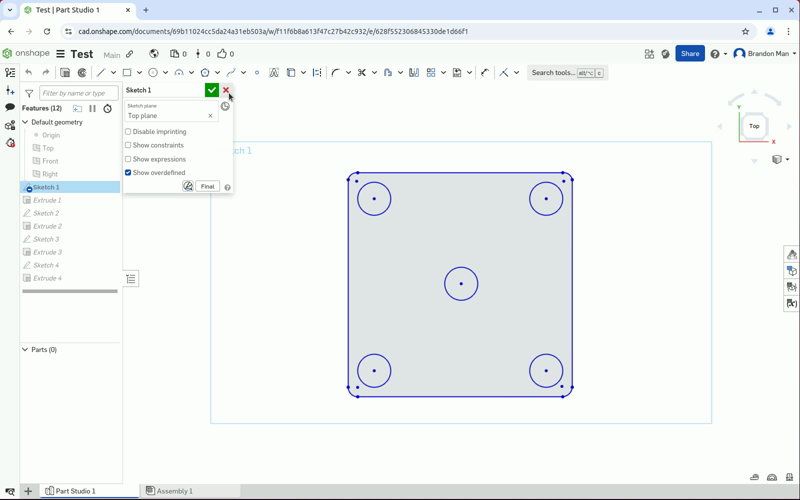
click(229, 92)
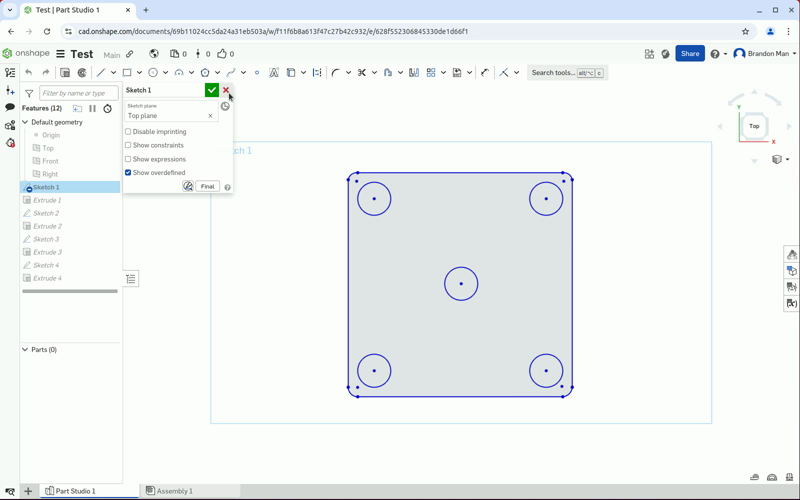
key(shift+s)
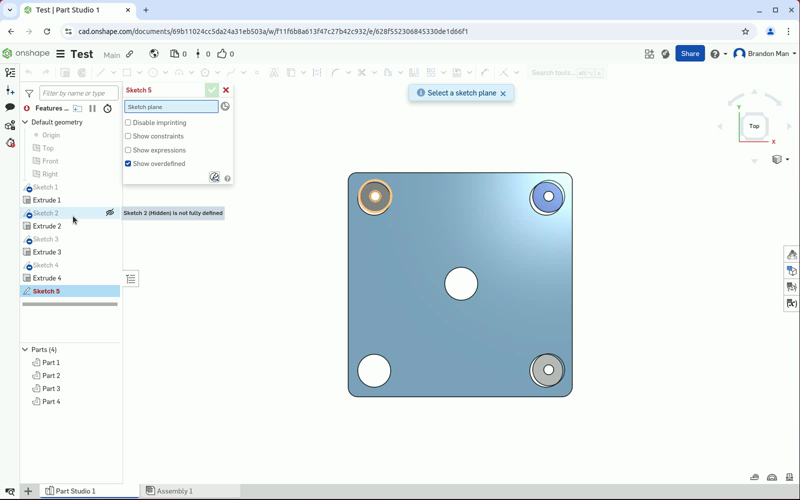
scroll(3)
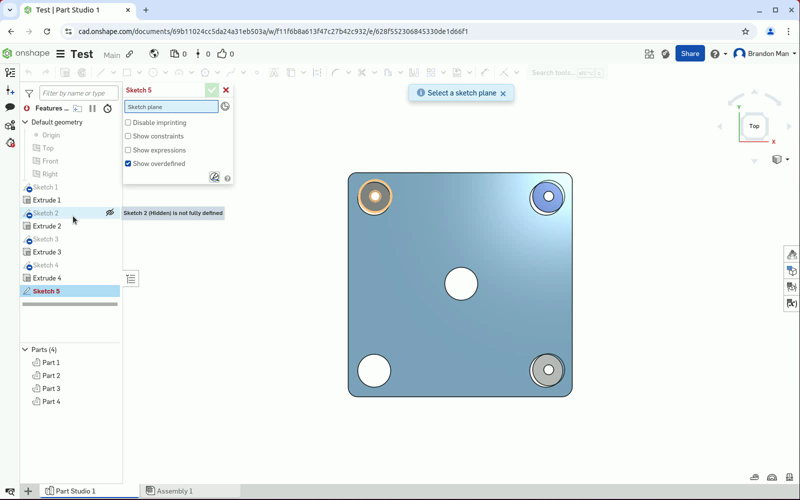
mouse_move(73, 150)
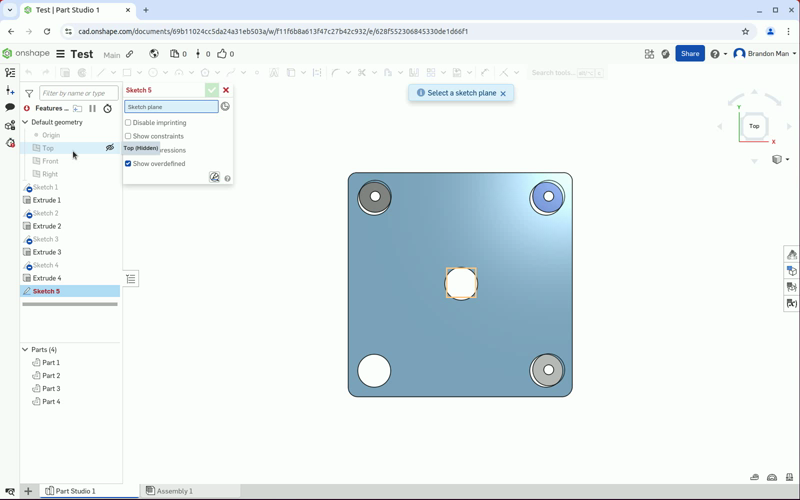
click(73, 150)
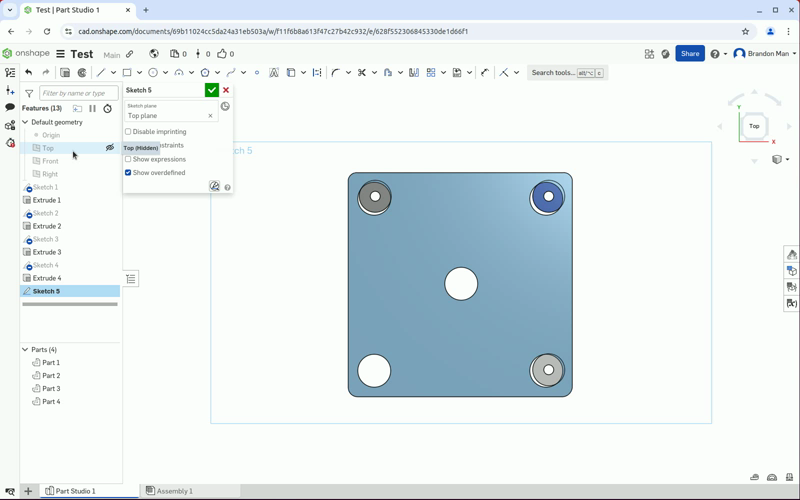
mouse_move(73, 352)
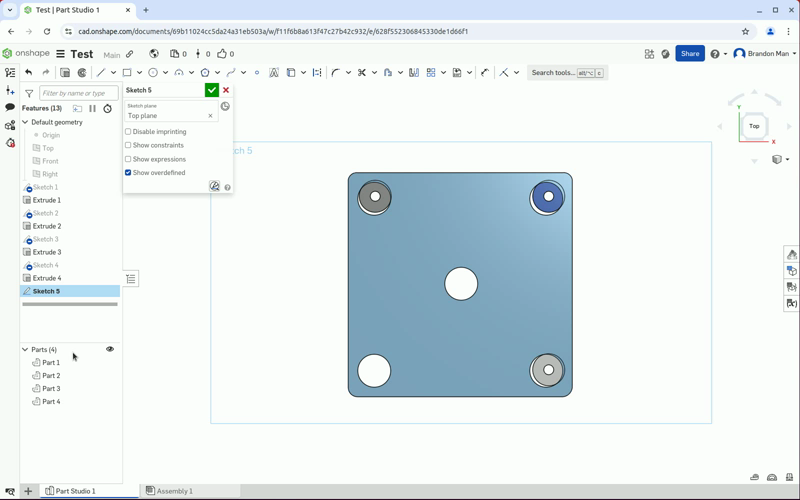
key(y)
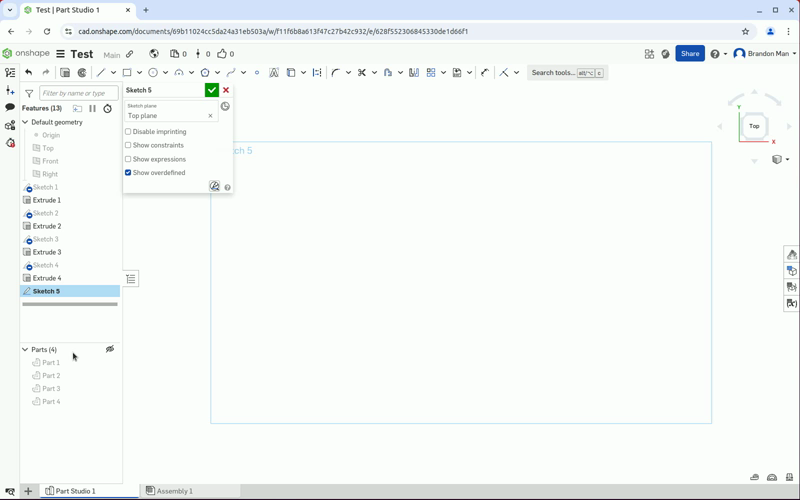
key(c)
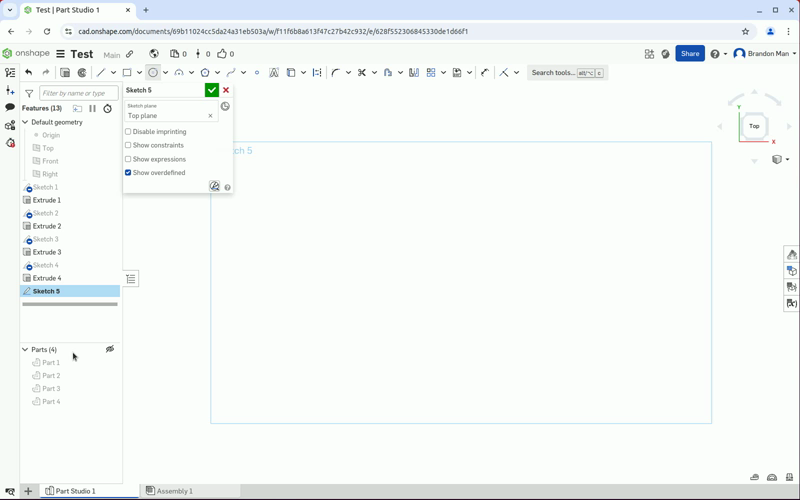
key_down(shift)
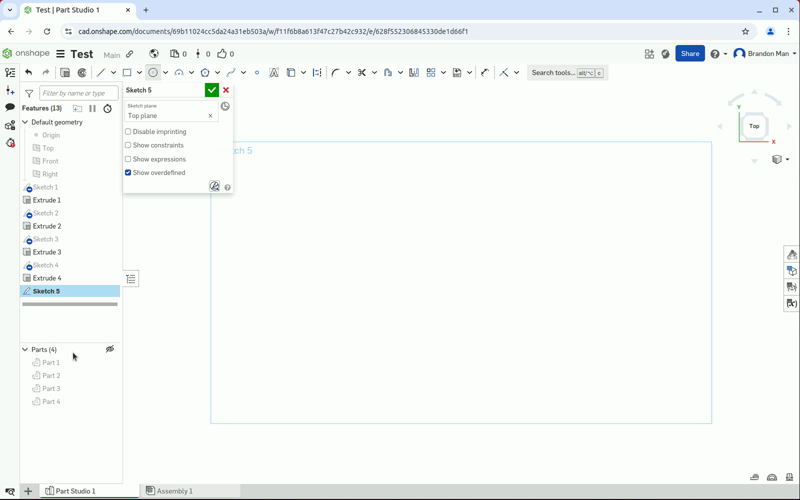
mouse_move(375, 369)
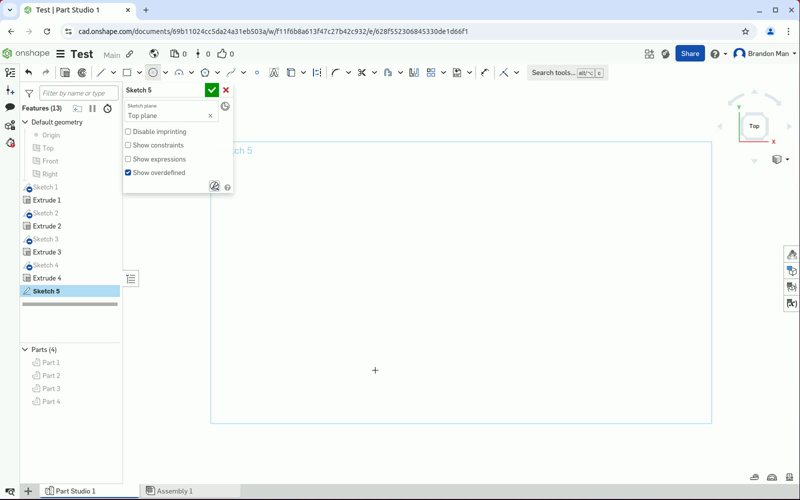
click(375, 369)
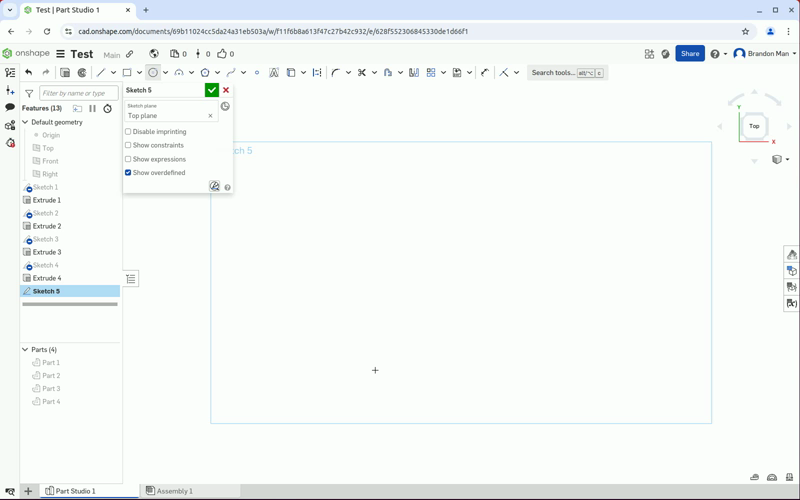
key_up(shift)
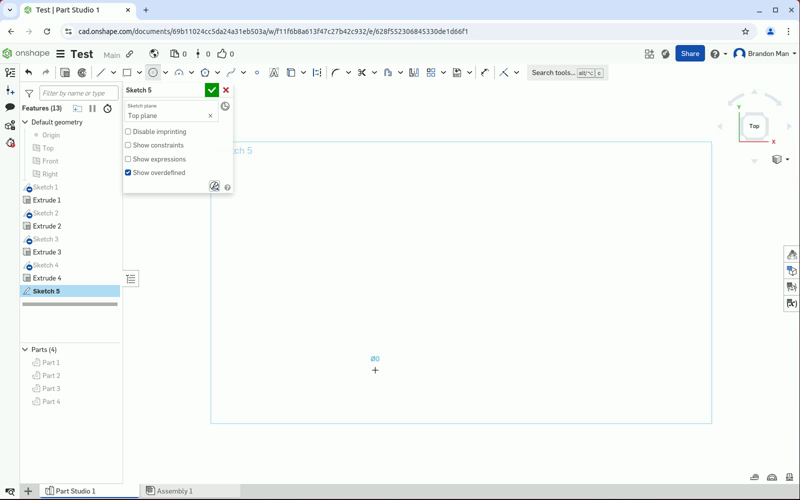
mouse_move(391, 369)
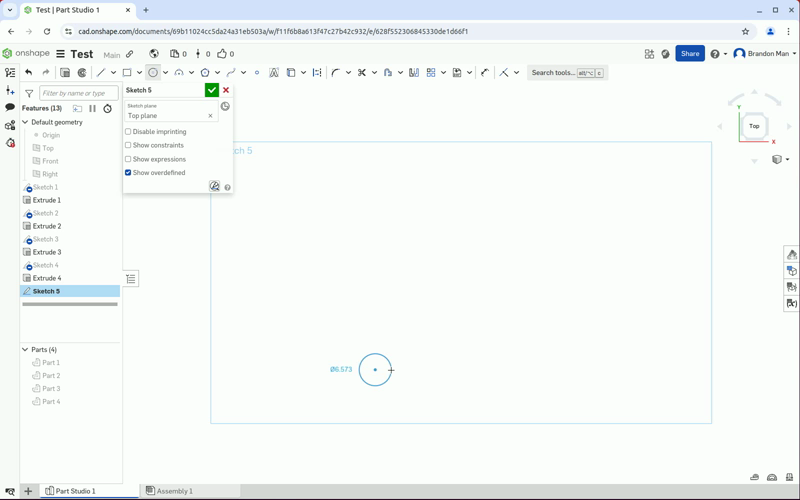
click(391, 369)
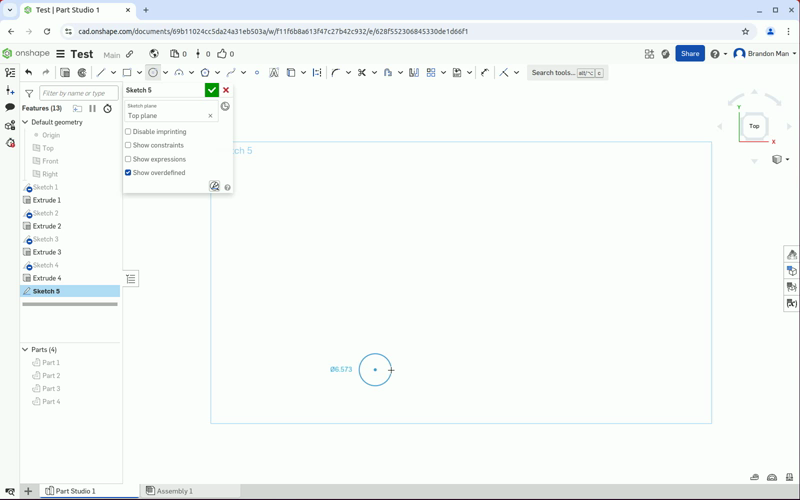
key(esc)
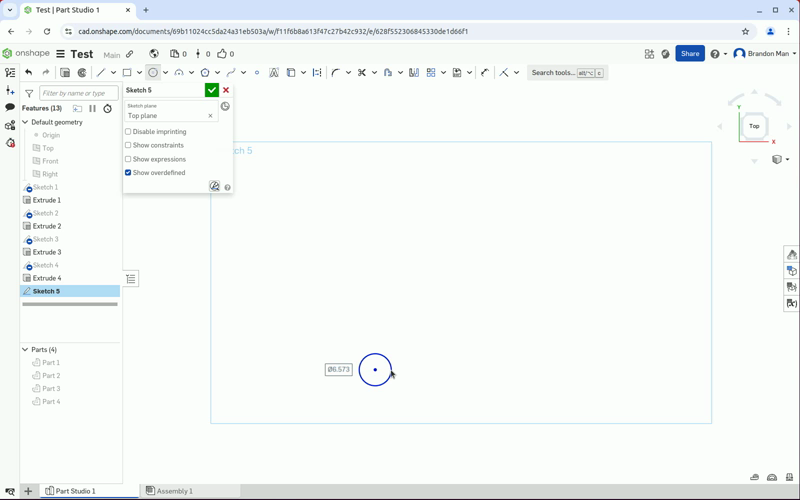
key(c)
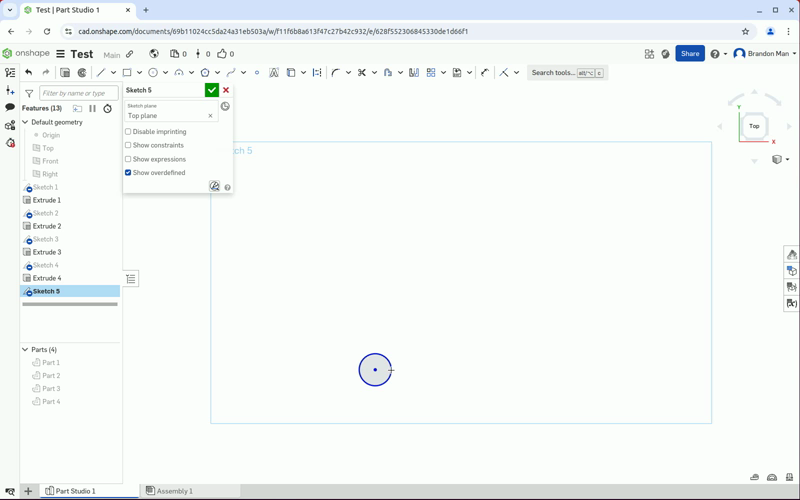
key_down(shift)
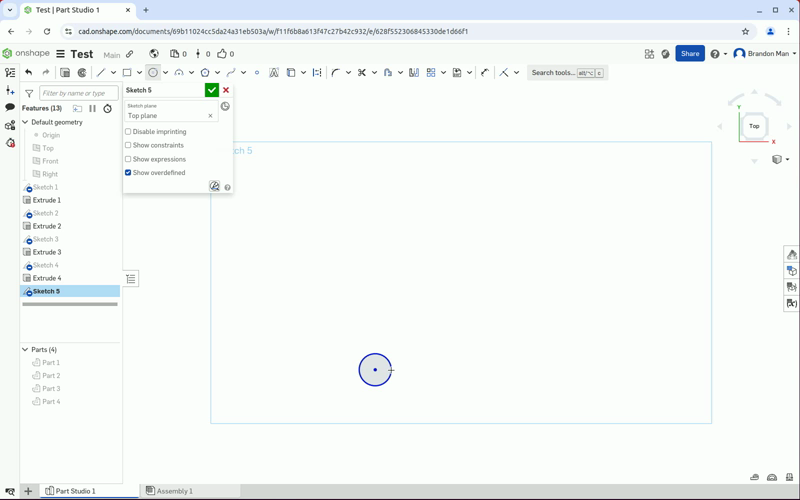
mouse_move(375, 369)
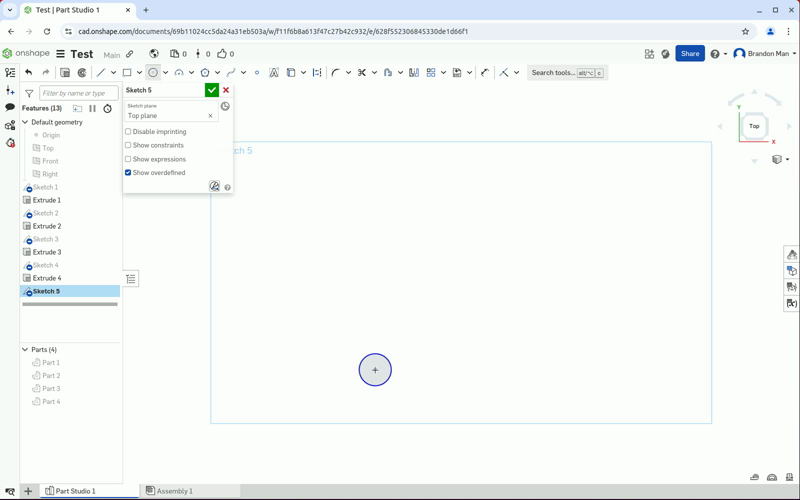
click(375, 369)
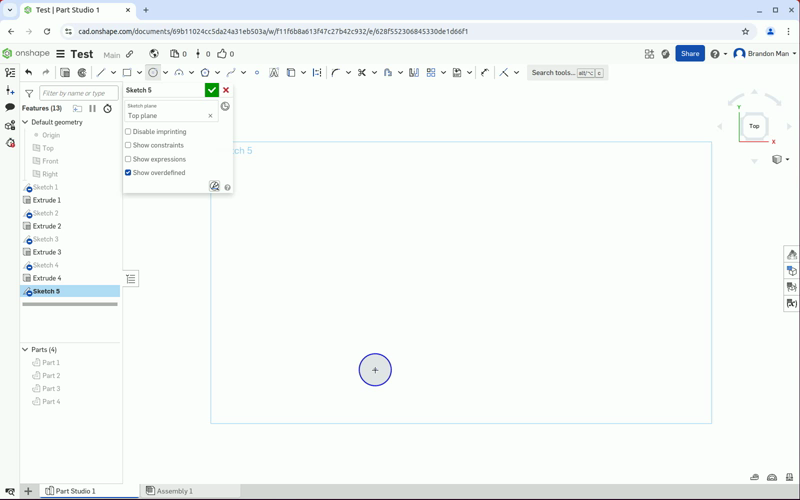
key_up(shift)
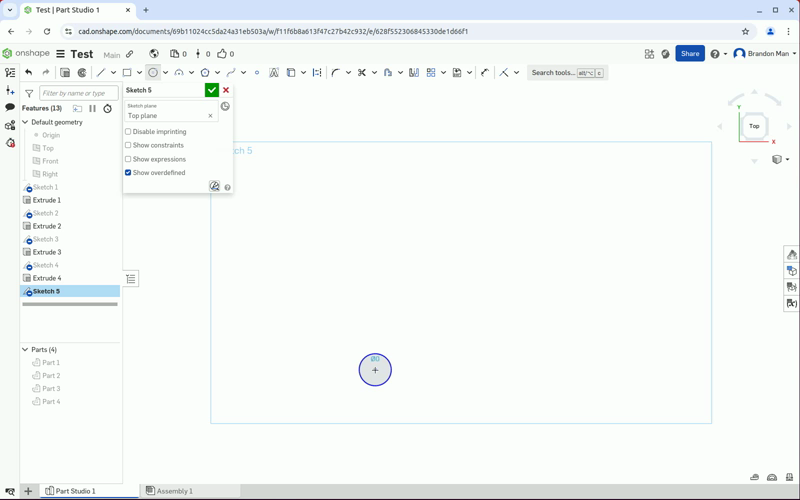
mouse_move(380, 369)
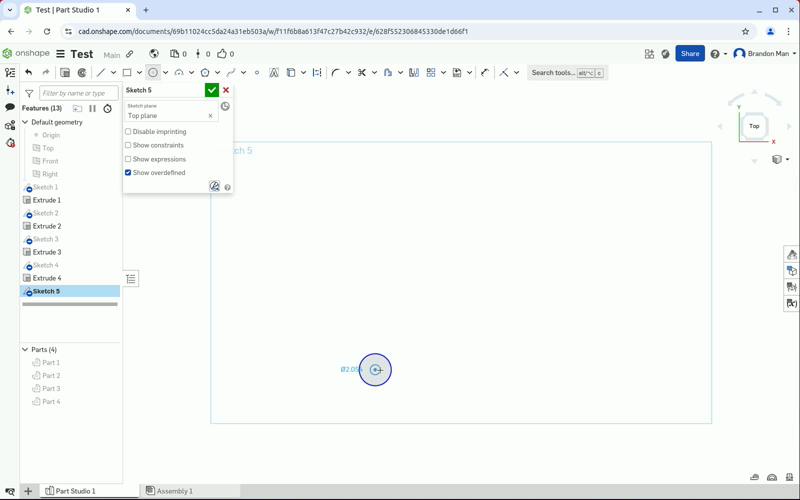
click(380, 369)
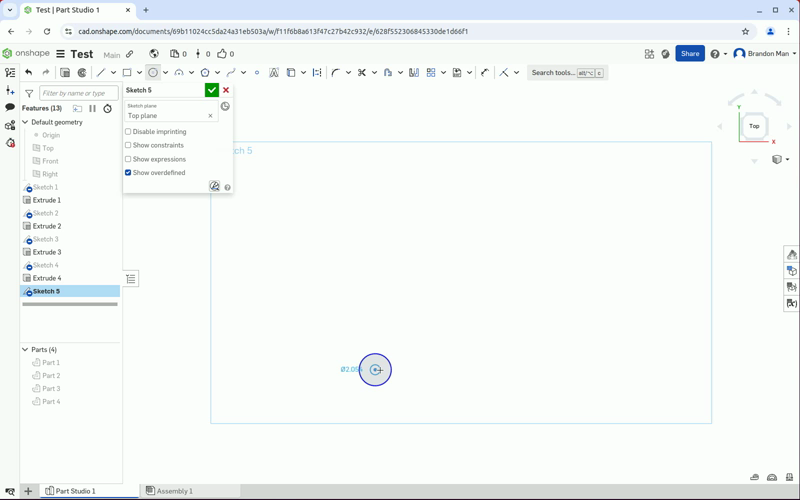
key(esc)
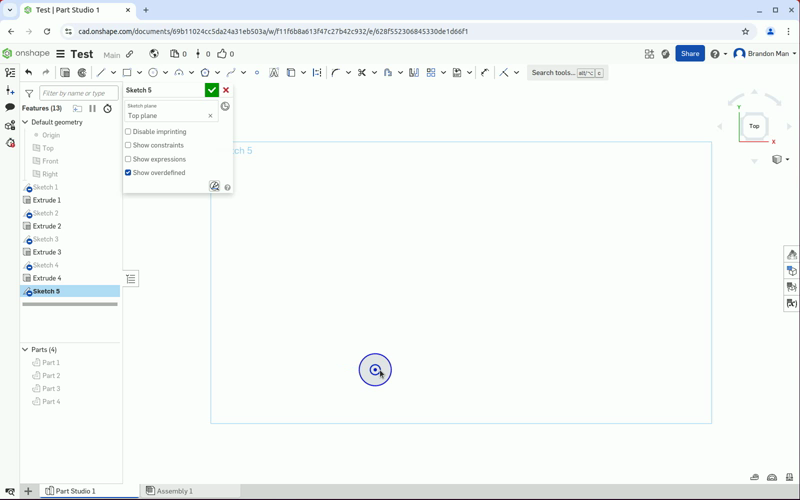
mouse_move(385, 371)
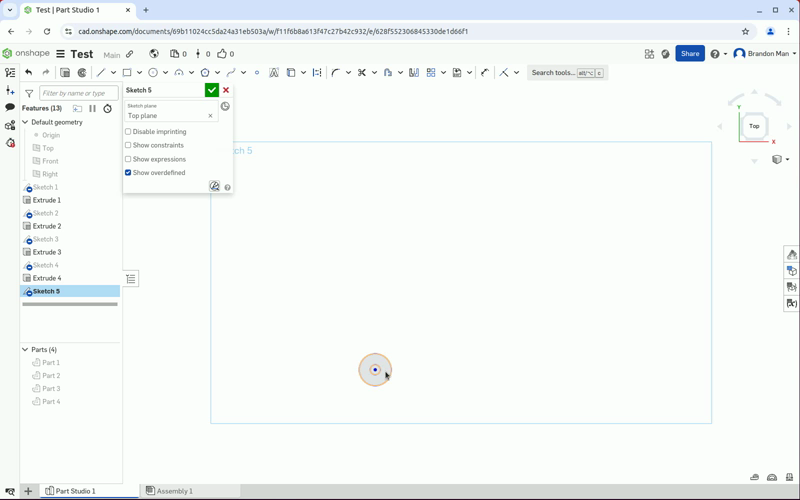
scroll(6)
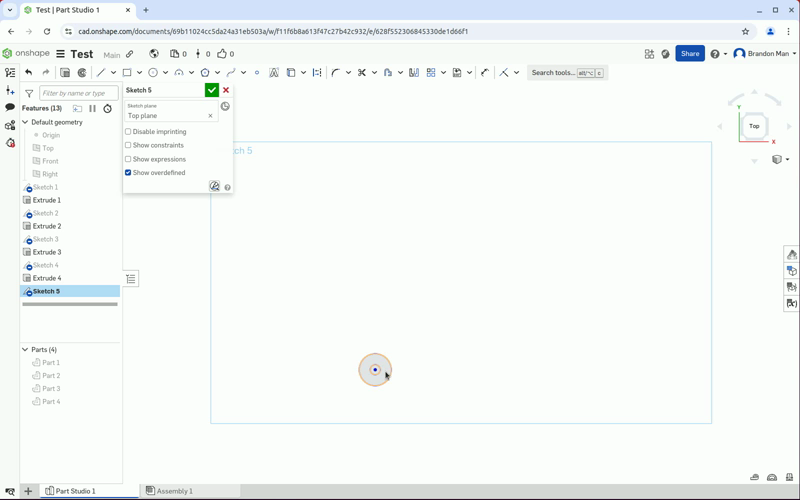
scroll(6)
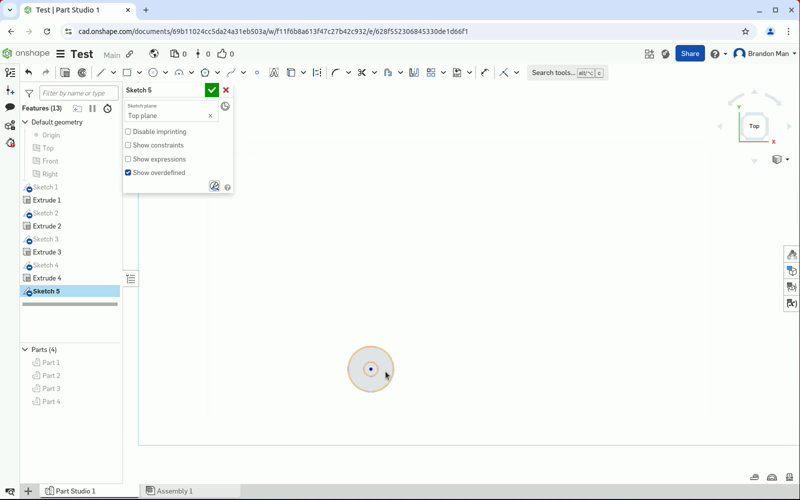
scroll(6)
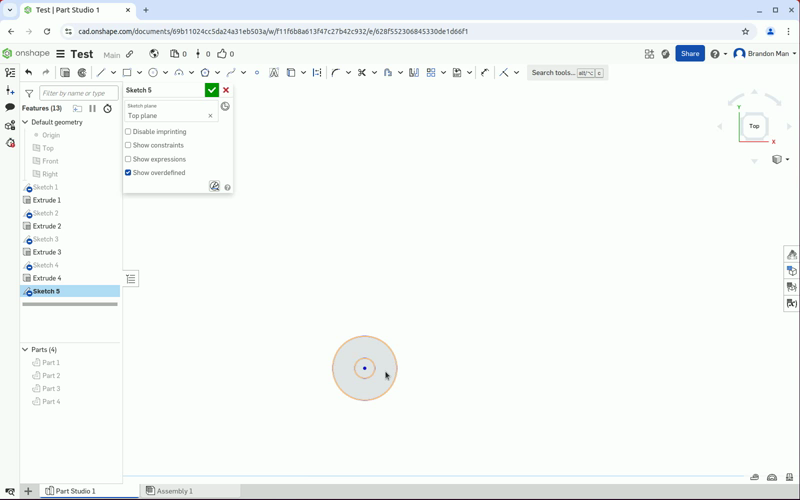
scroll(6)
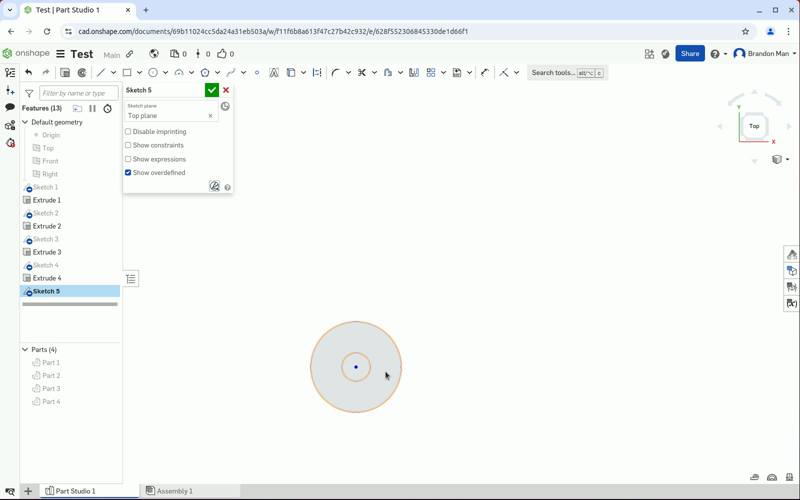
scroll(6)
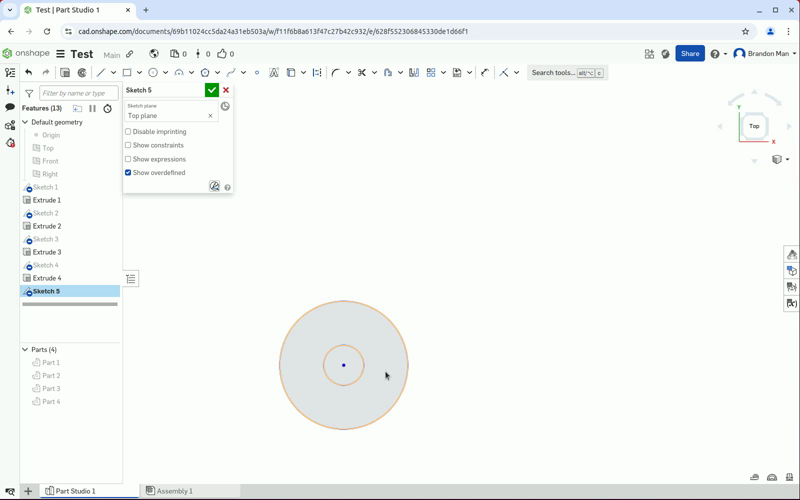
scroll(6)
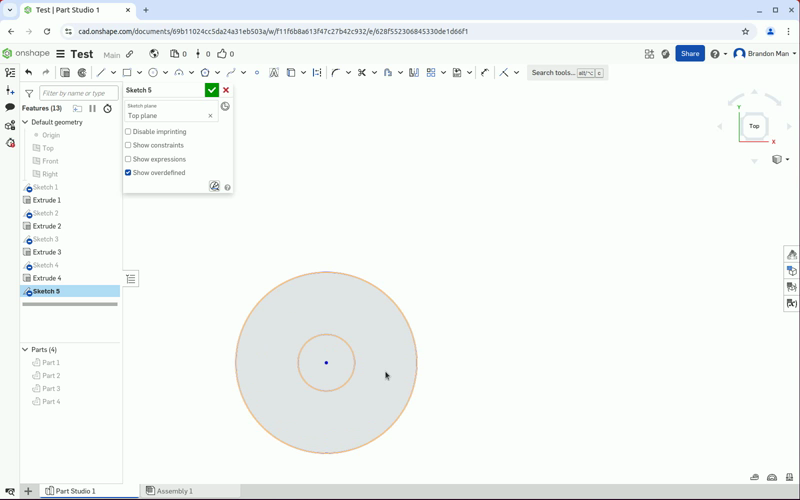
scroll(6)
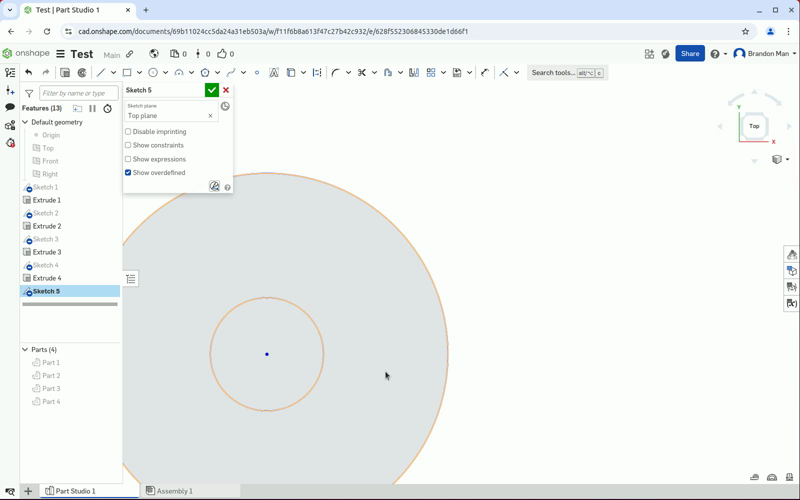
click(385, 371)
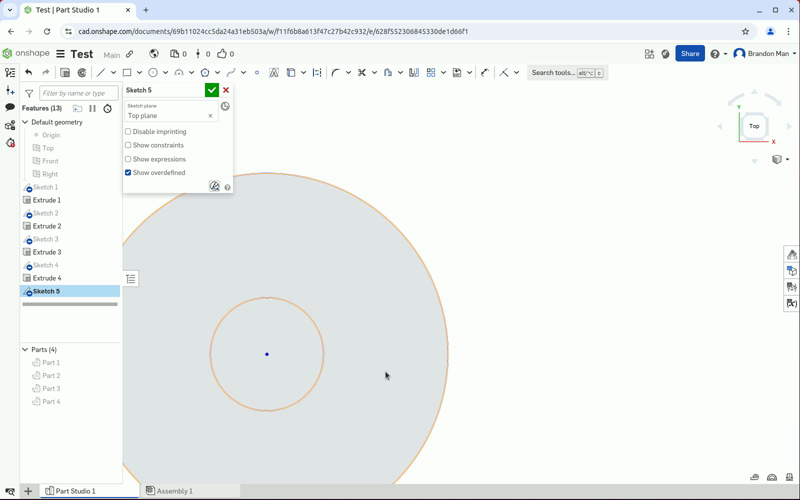
scroll(-6)
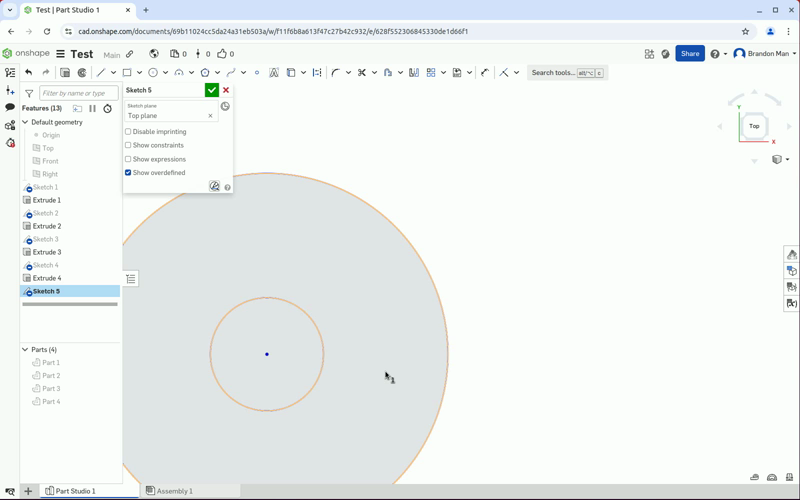
scroll(-6)
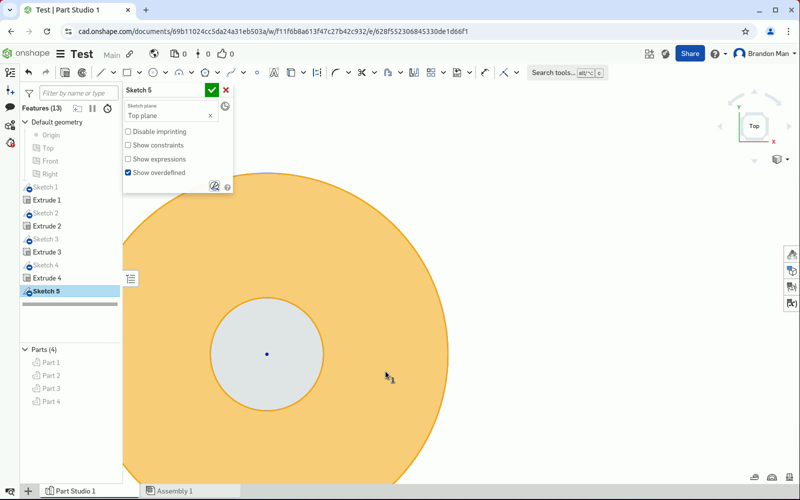
scroll(-6)
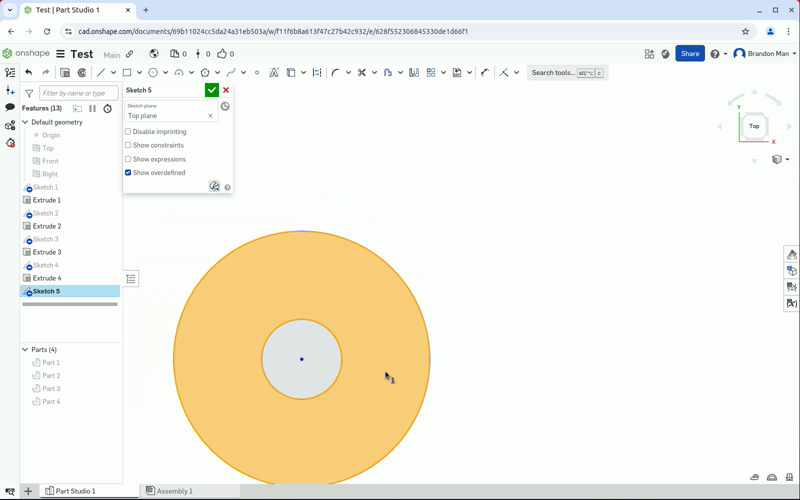
scroll(-6)
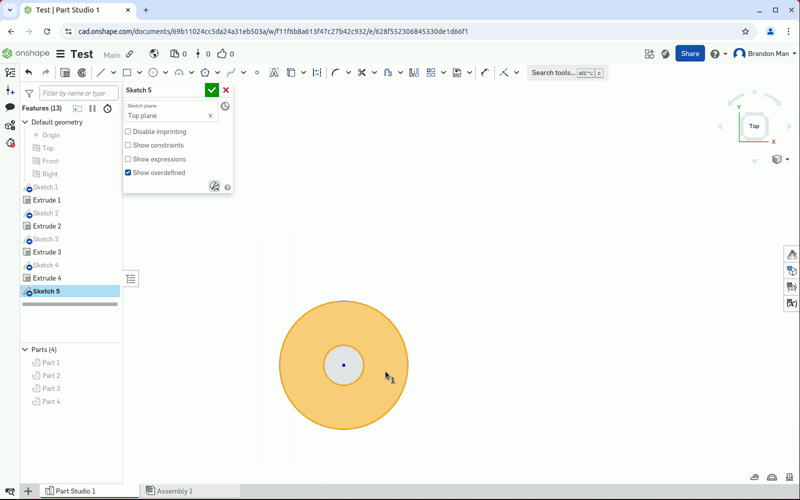
scroll(-6)
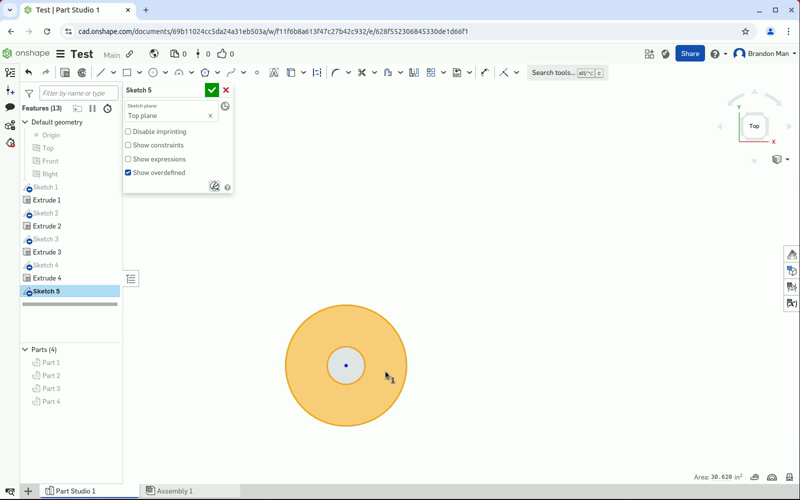
scroll(-6)
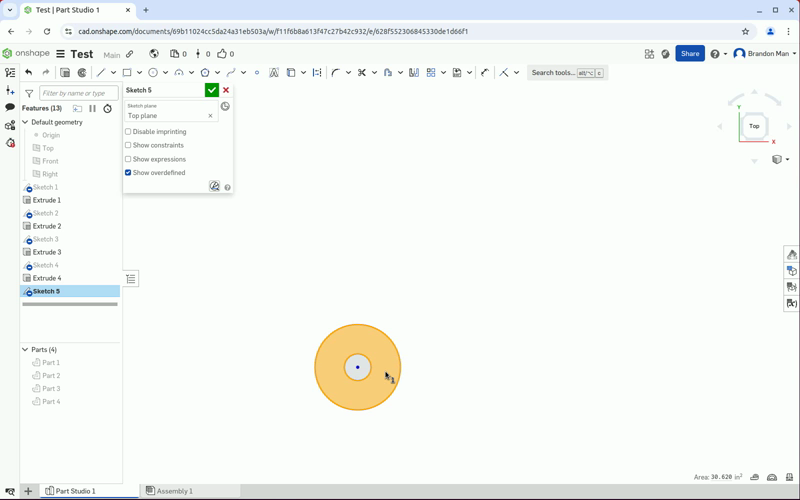
scroll(-6)
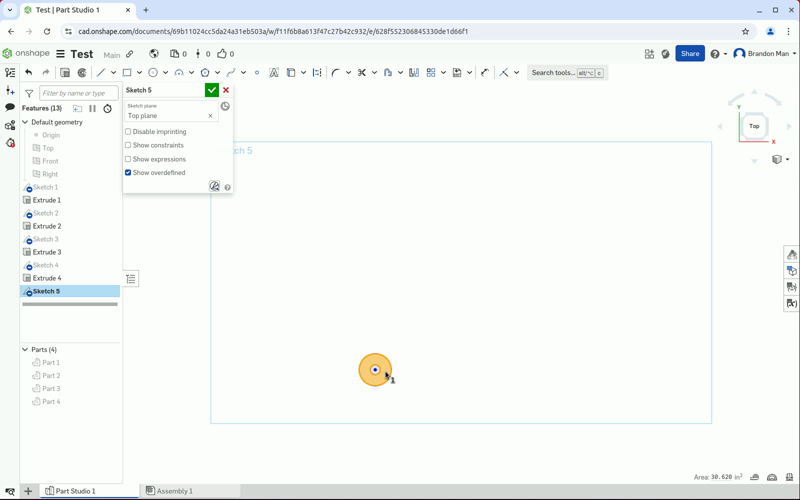
mouse_move(73, 352)
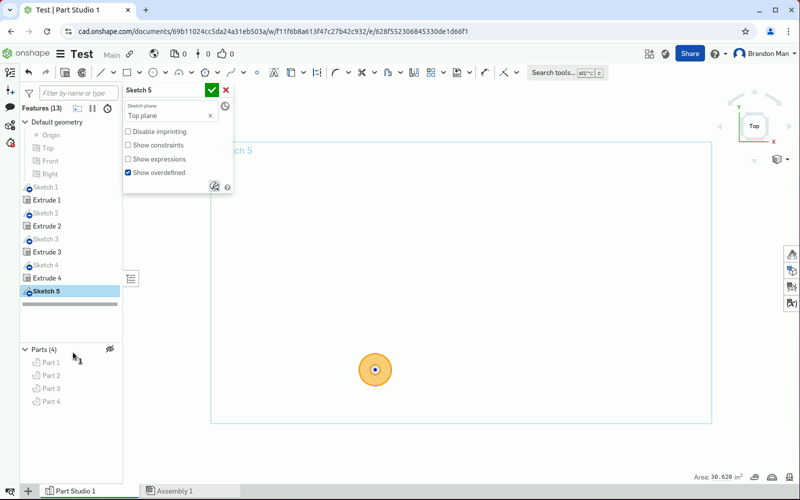
key(shift+y)
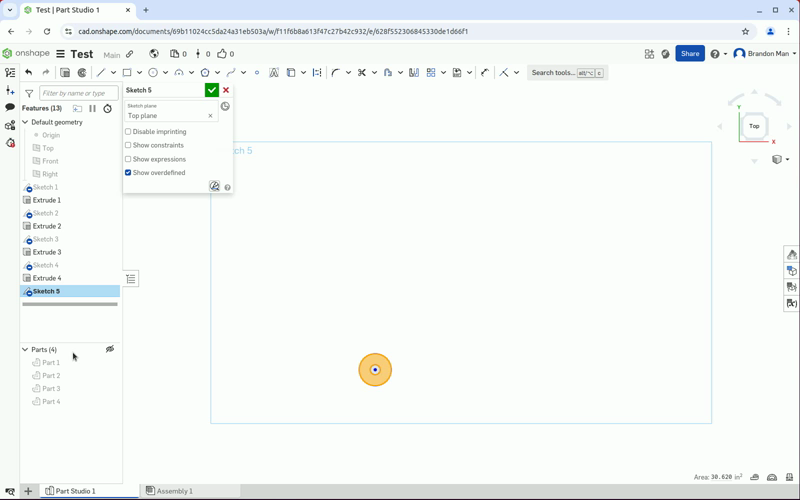
key(shift+e)
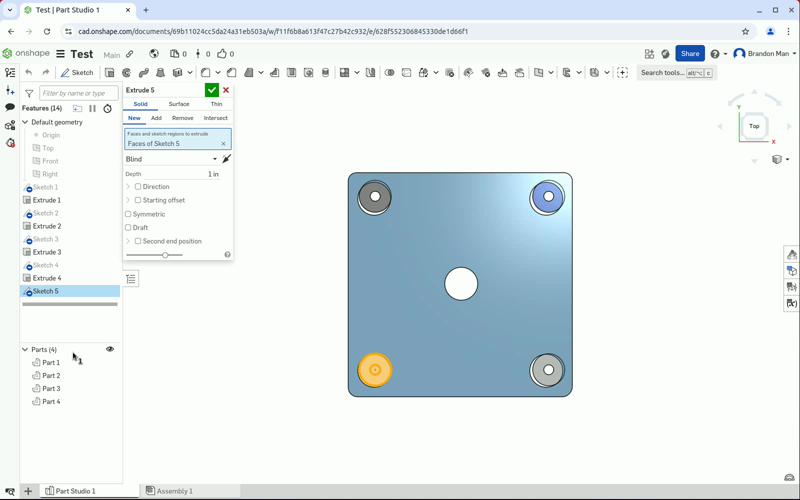
mouse_move(143, 106)
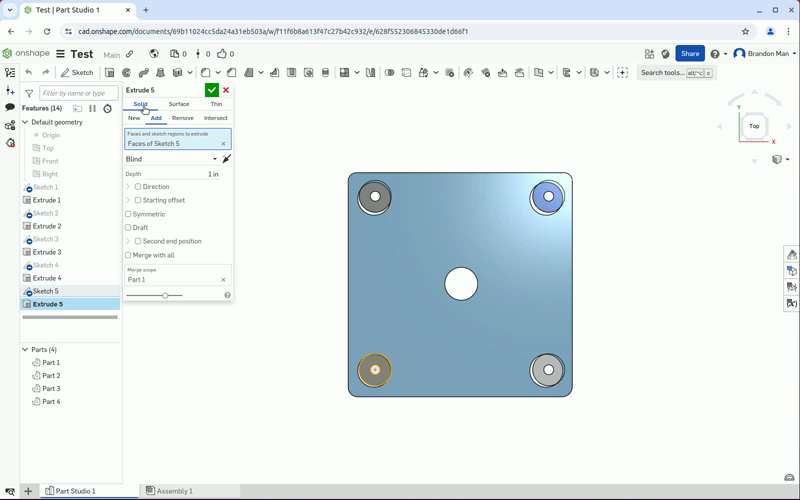
click(143, 106)
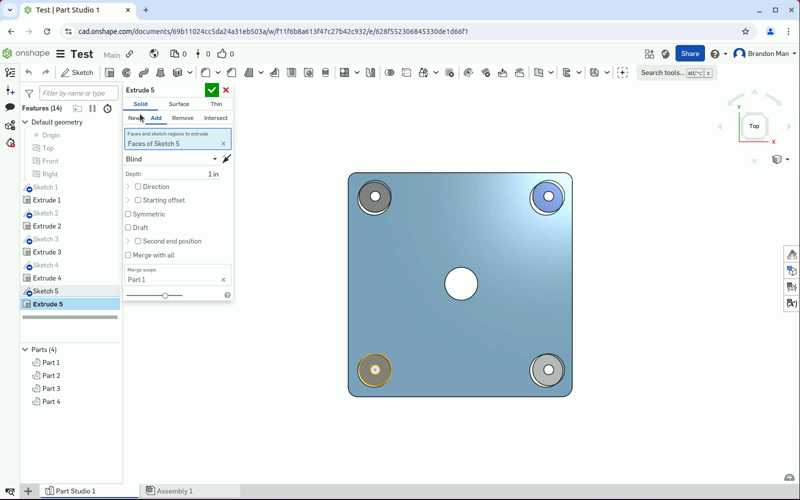
mouse_move(137, 120)
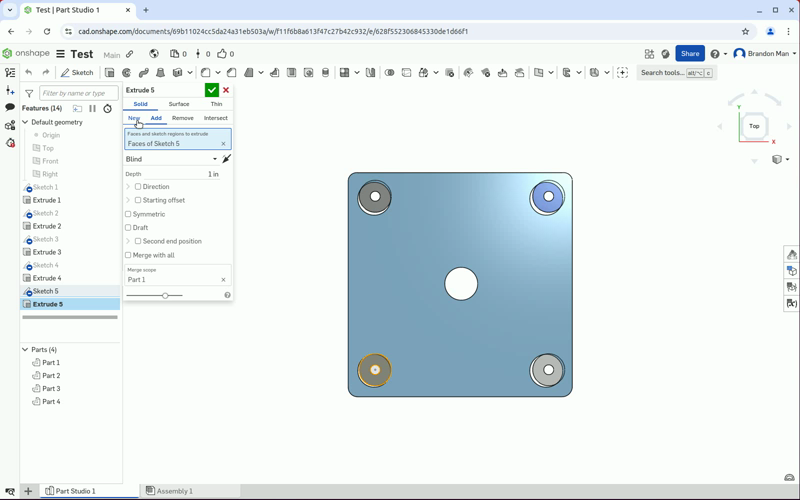
click(137, 120)
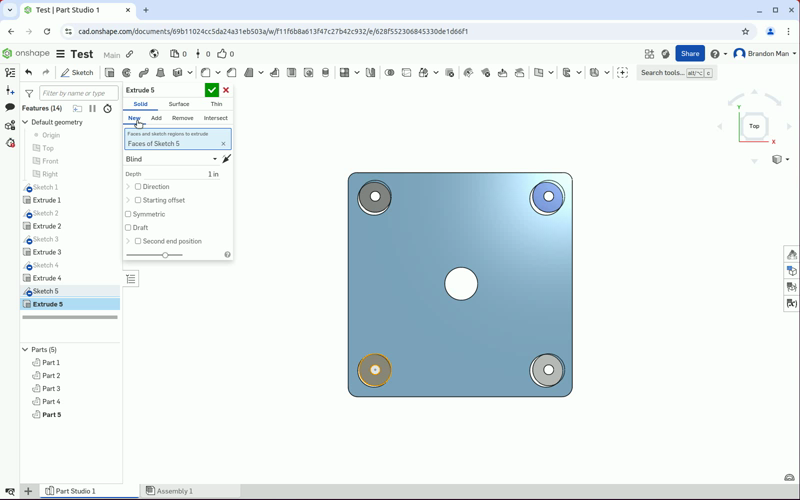
key(tab, 4)
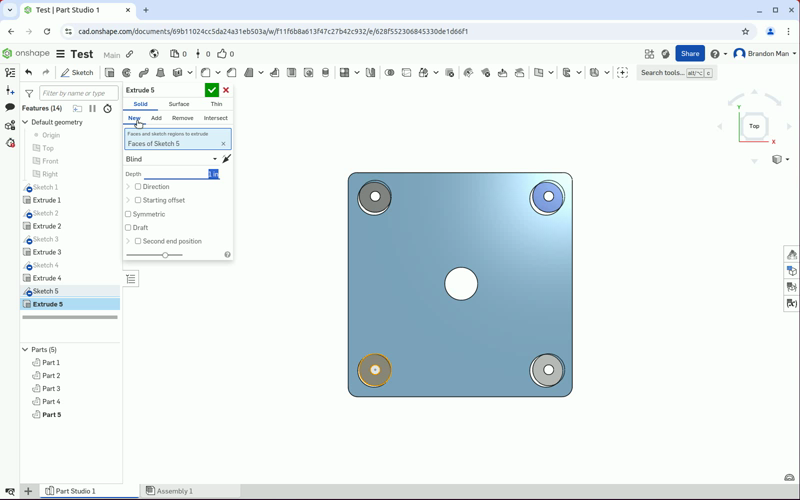
text(2.166)
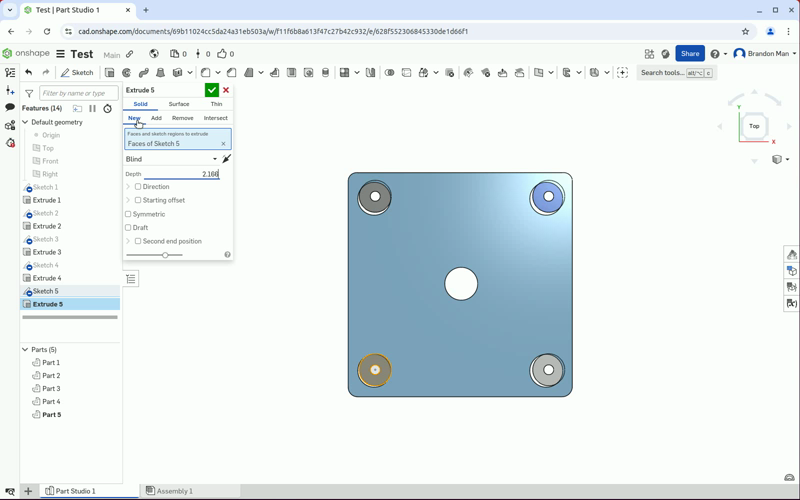
key(enter)
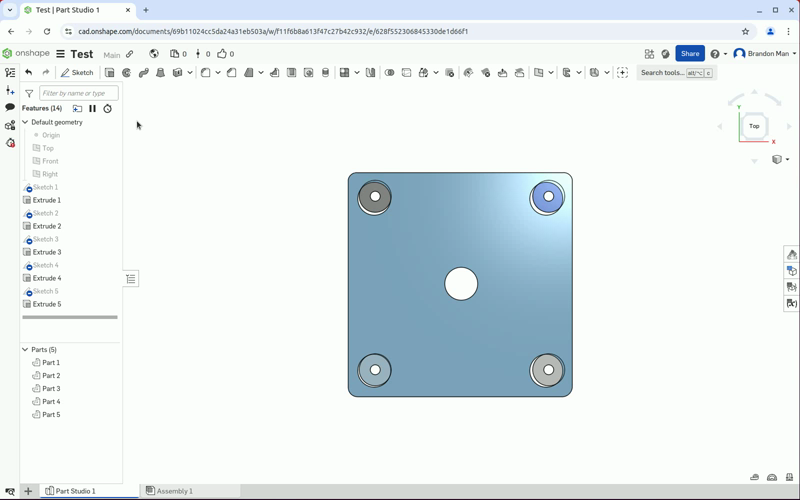
key(shift+h)
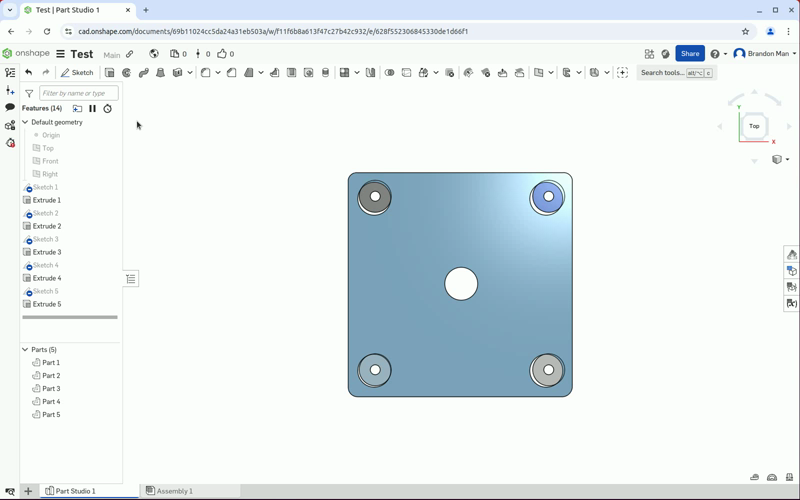
key(shift+h)
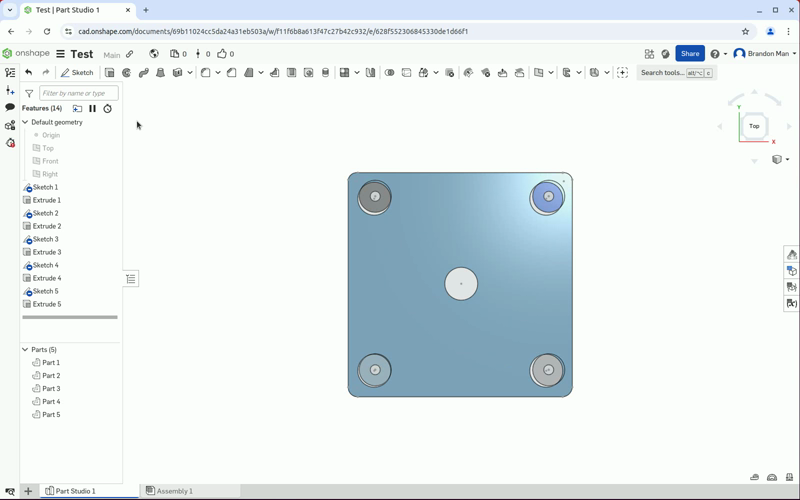
key(shift+7)
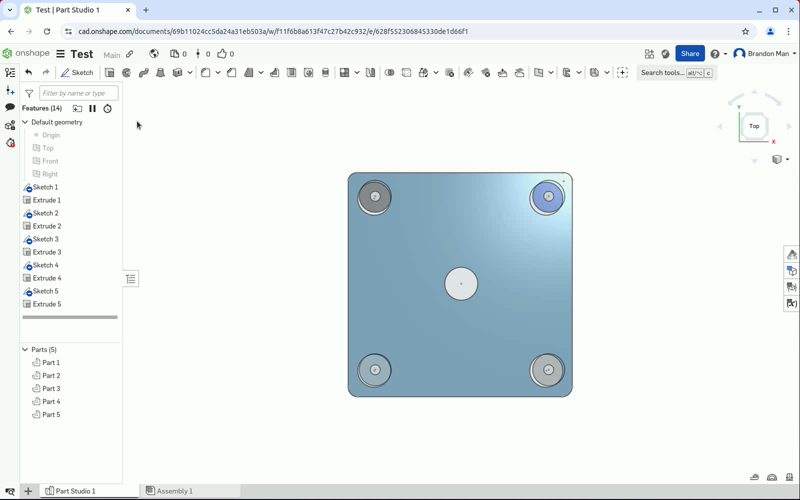
key(up, 3)
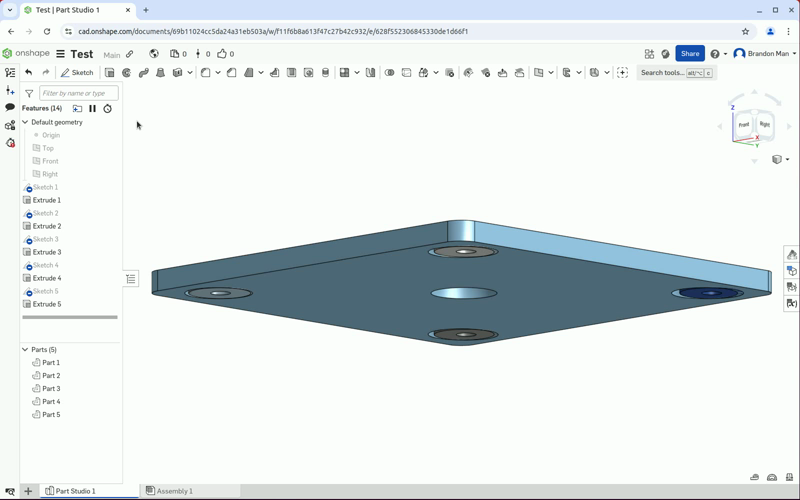
key(left, 3)
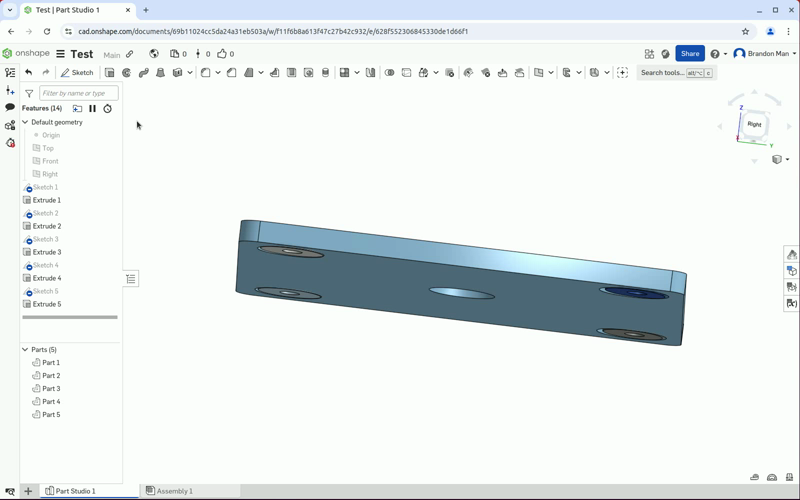
key(right, 3)
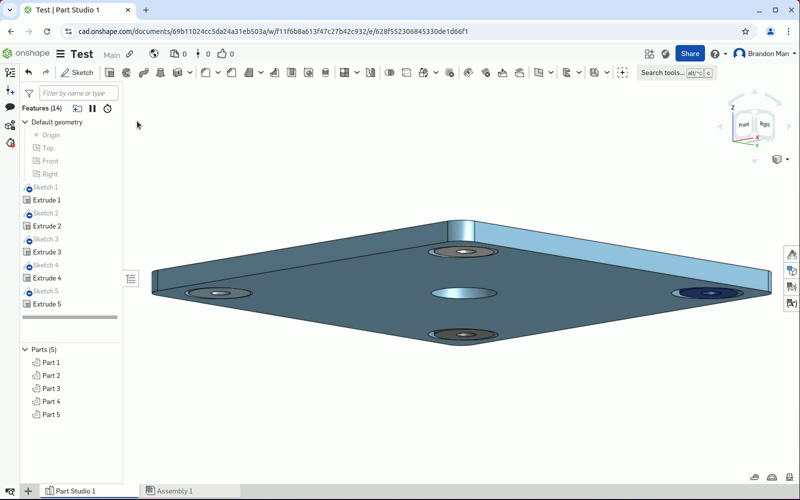
key(down, 3)
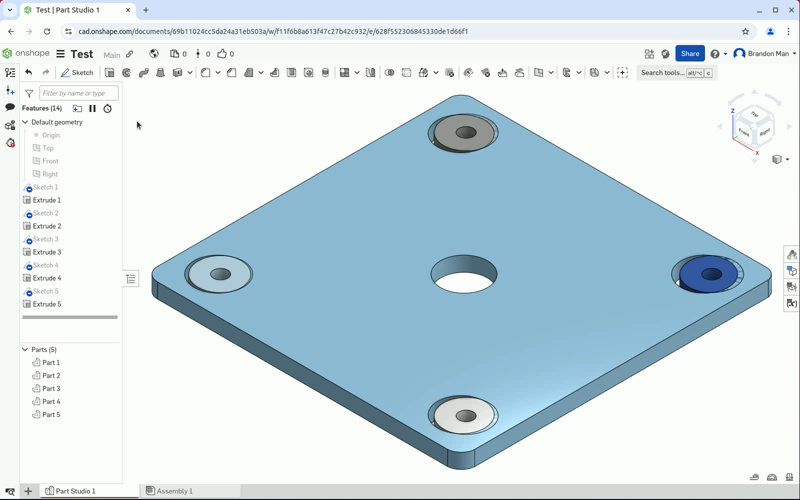
mouse_move(73, 189)
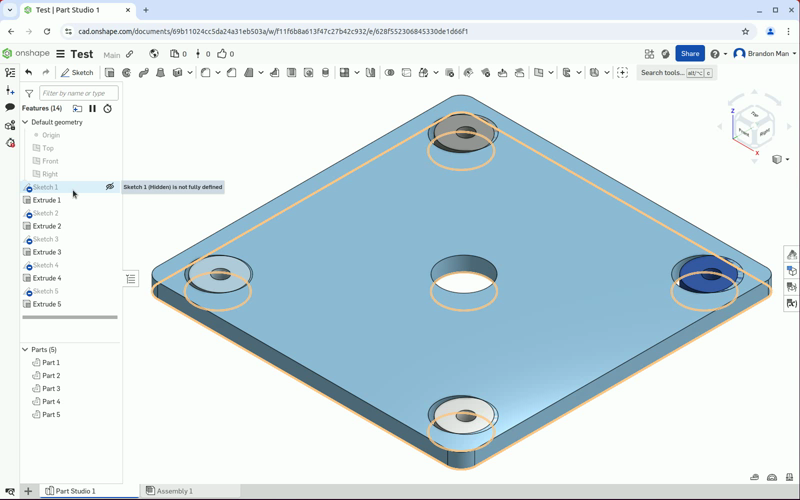
click(73, 189)